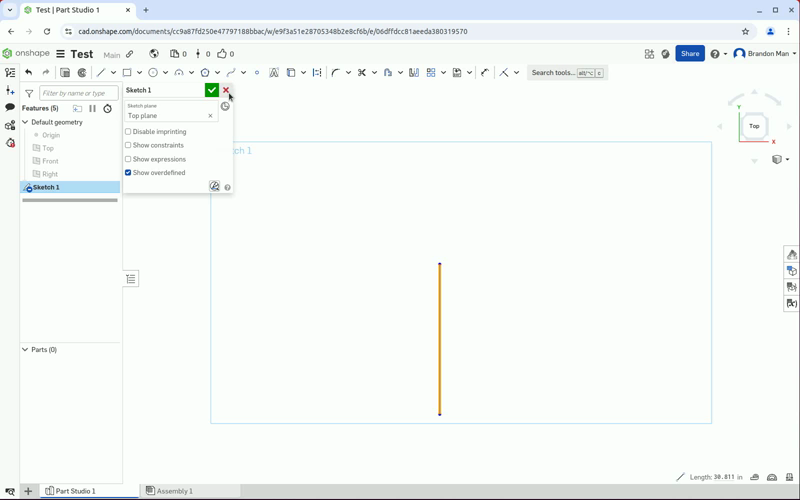
key(shift+h)
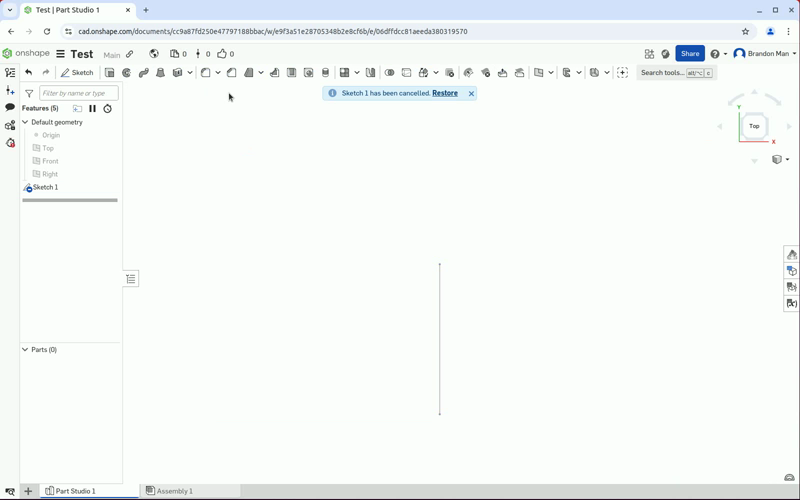
key(shift+s)
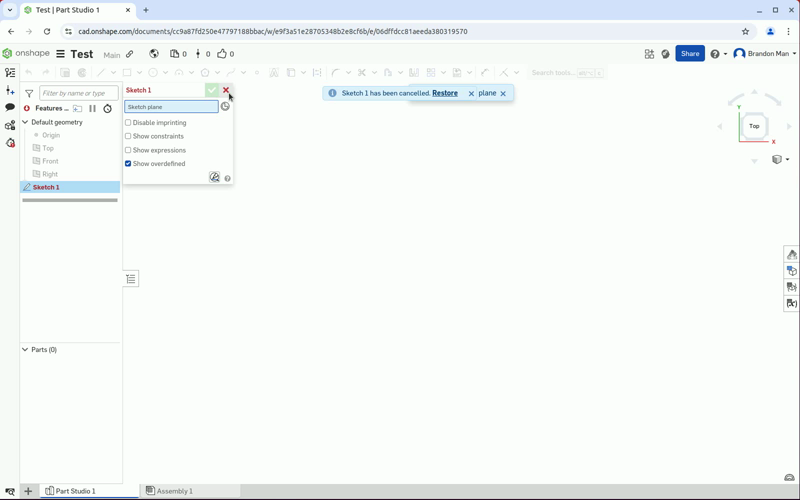
mouse_move(73, 150)
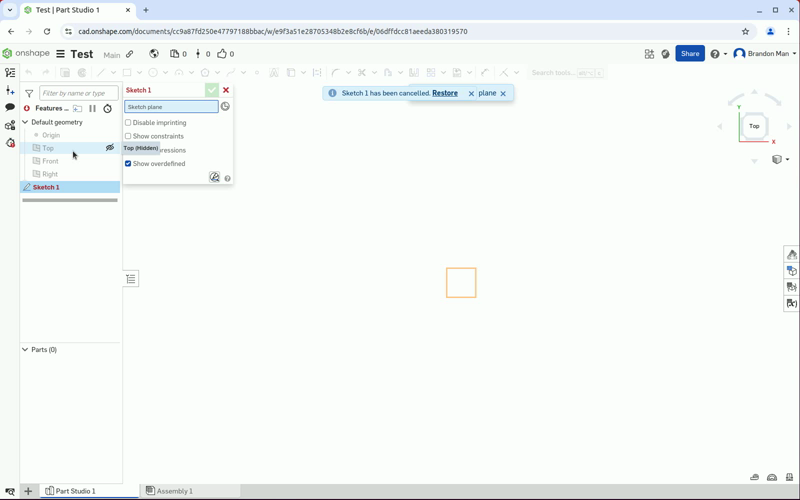
click(73, 150)
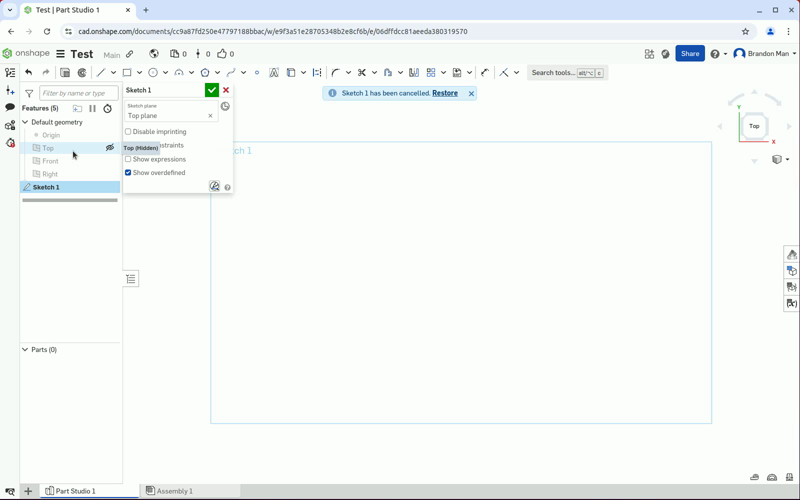
mouse_move(73, 352)
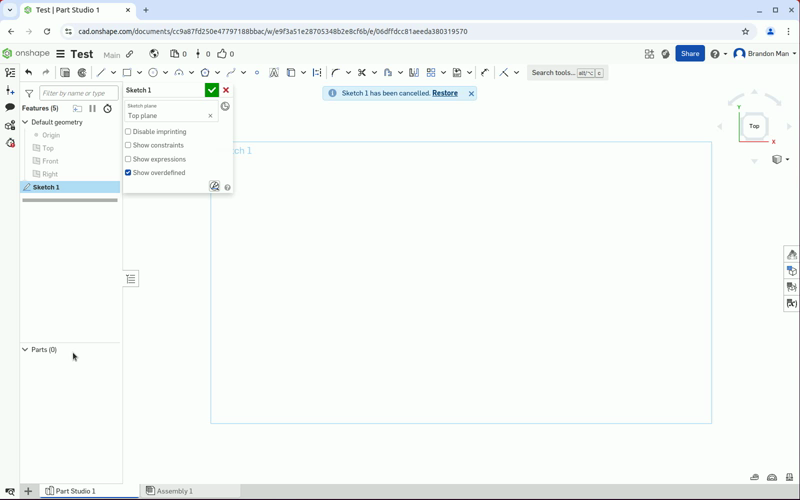
key(y)
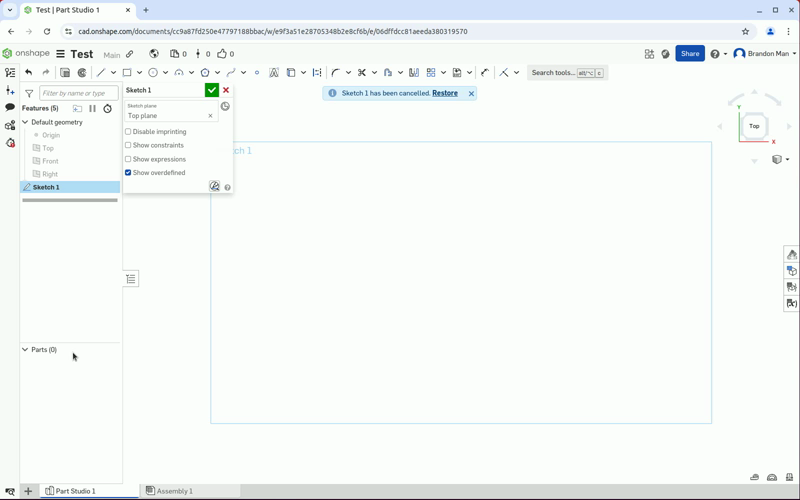
key(l)
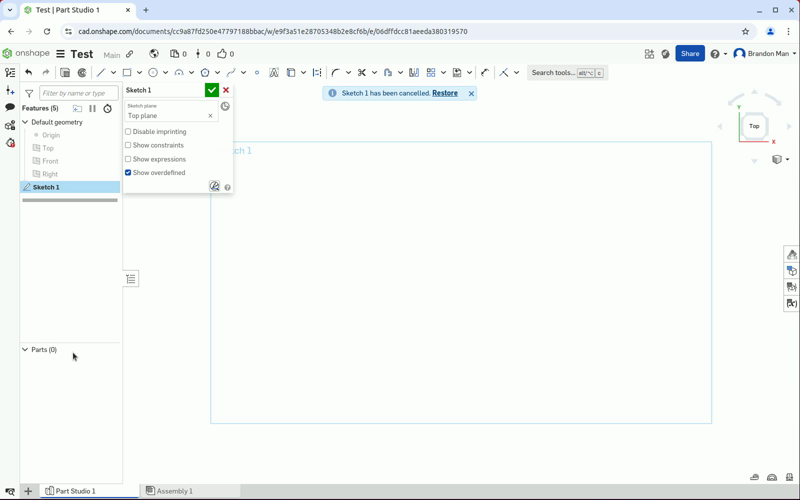
key_down(shift)
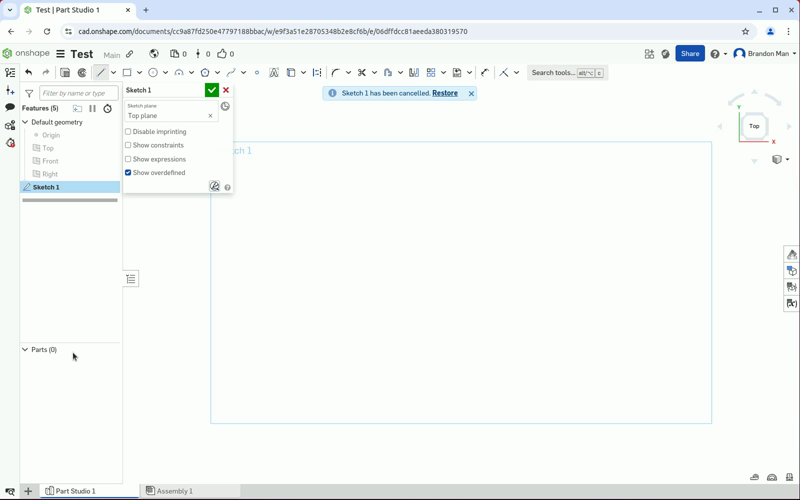
mouse_move(460, 352)
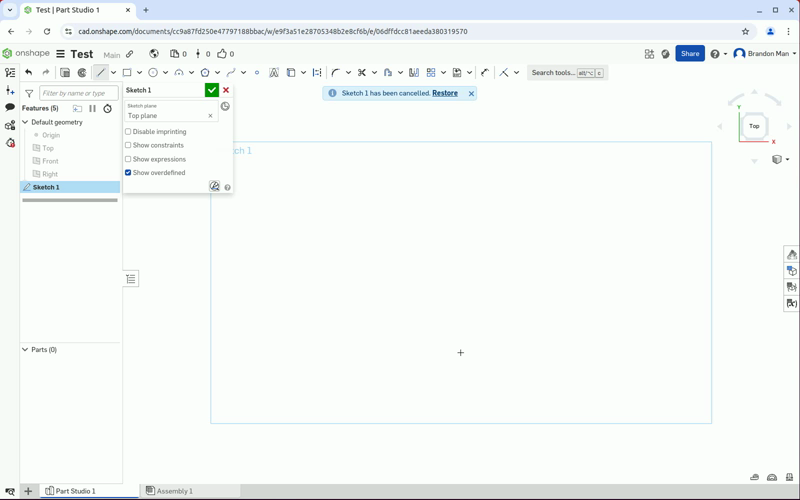
click(460, 352)
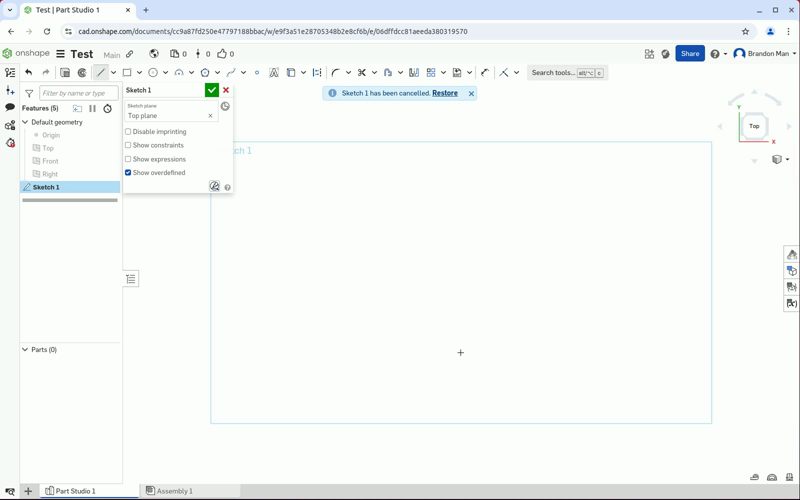
key_up(shift)
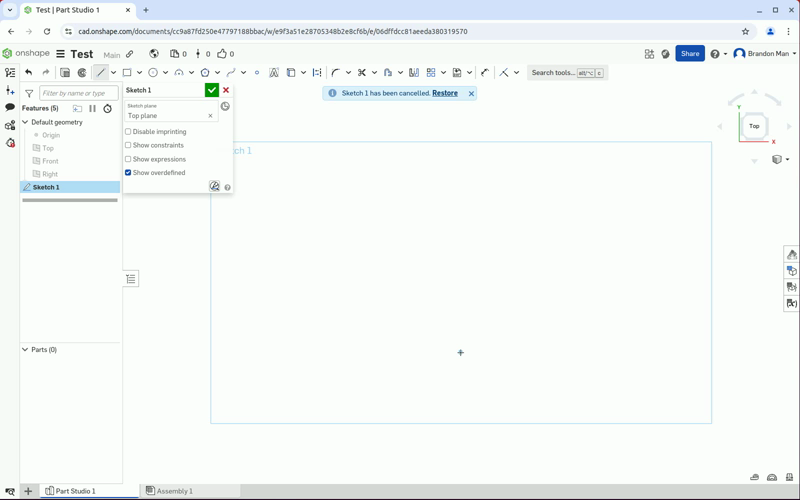
key_down(shift)
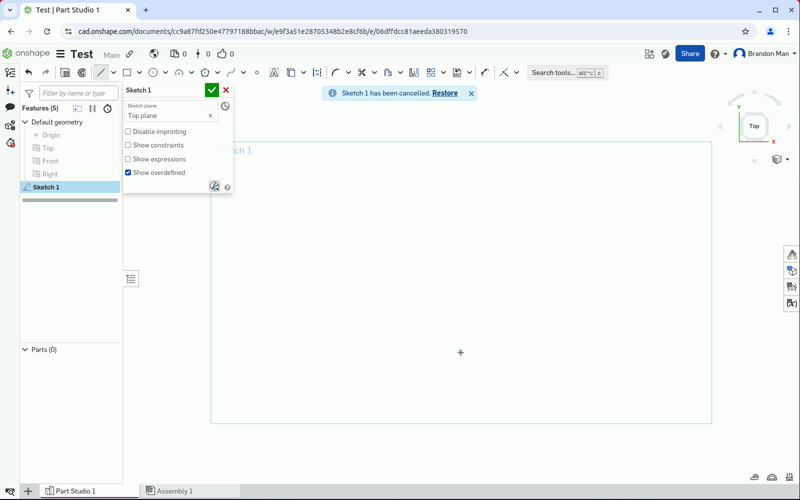
mouse_move(490, 352)
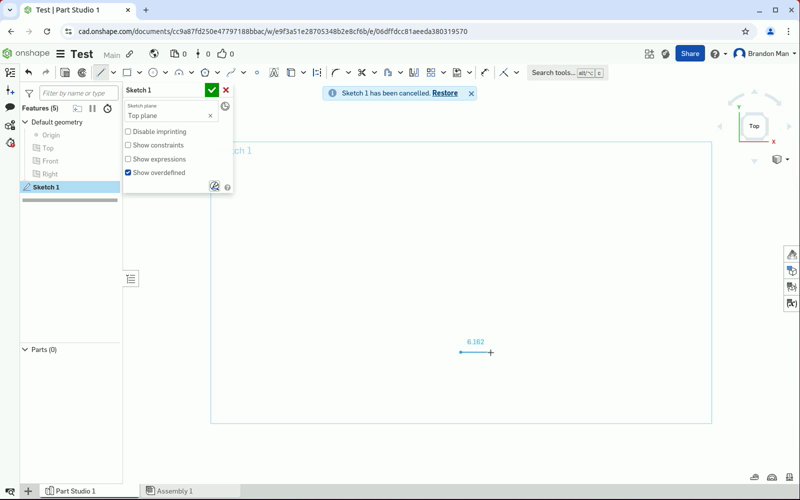
mouse_move(466, 352)
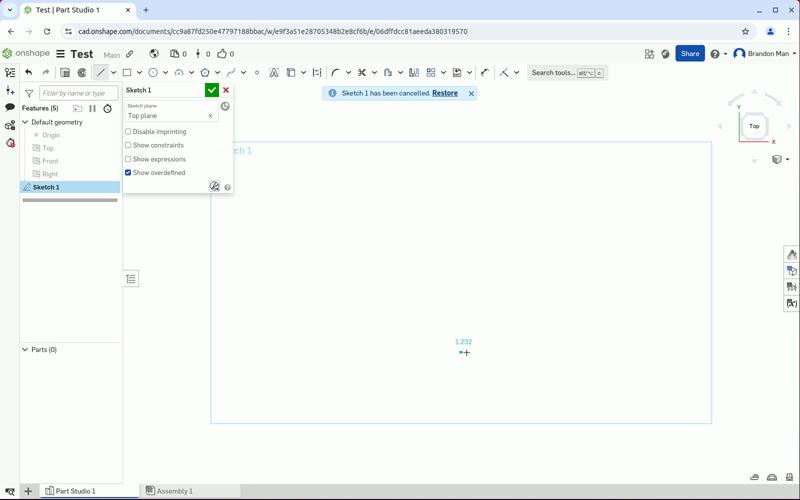
scroll(6)
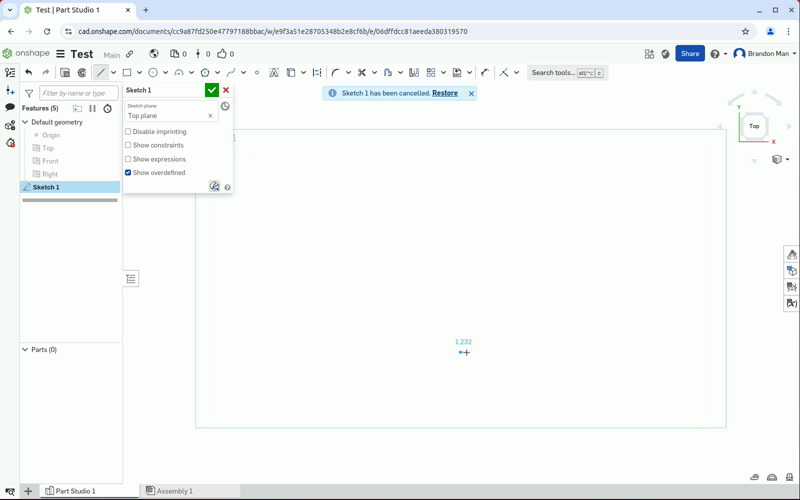
scroll(6)
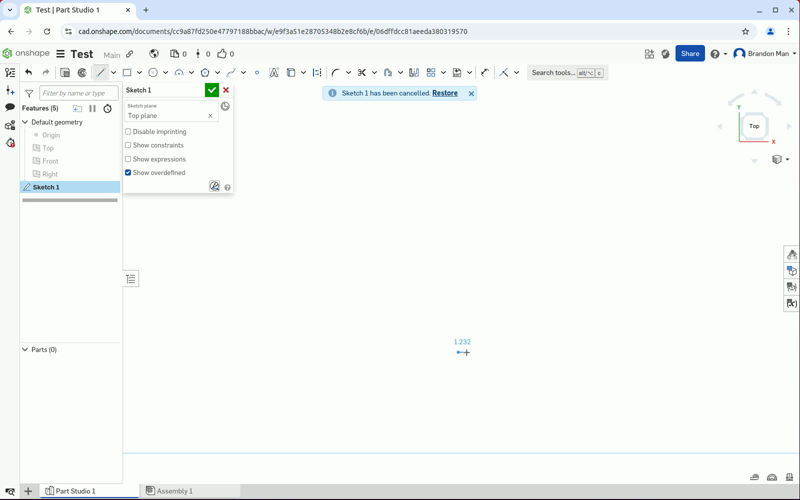
scroll(6)
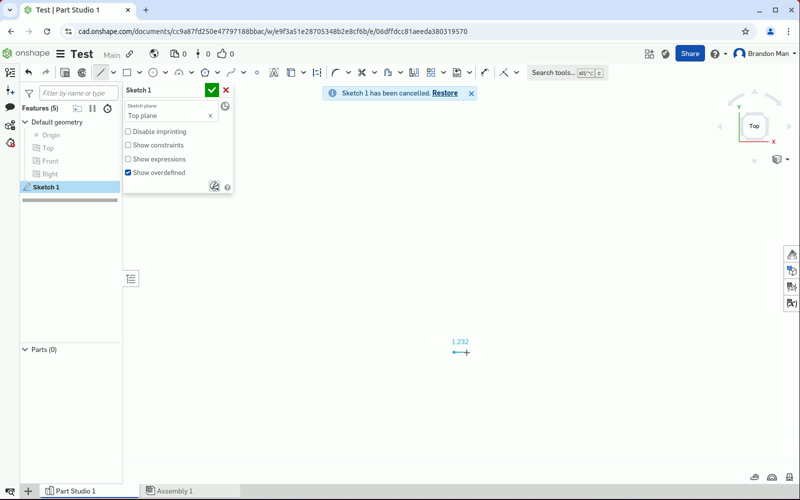
scroll(6)
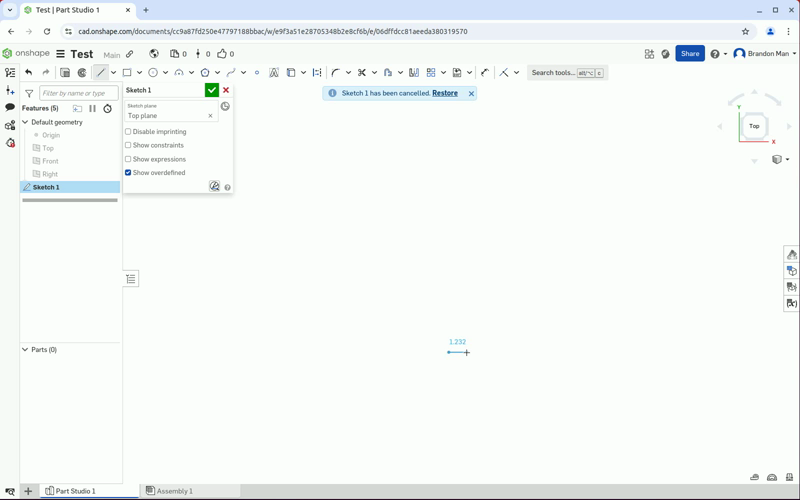
scroll(6)
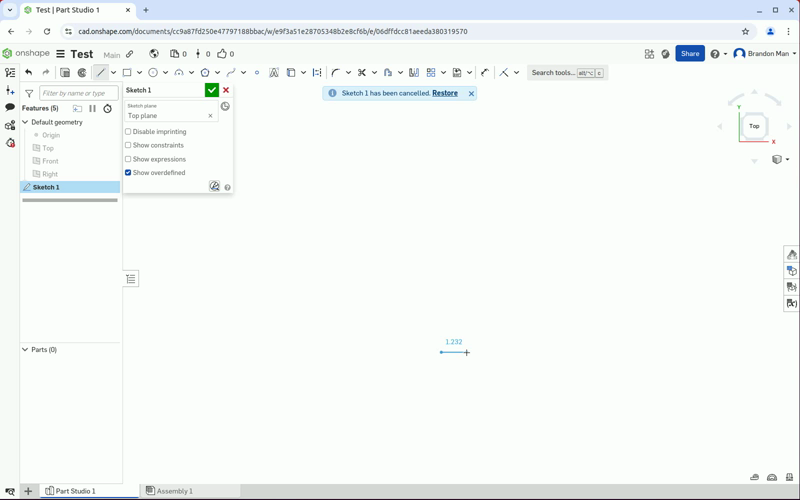
scroll(6)
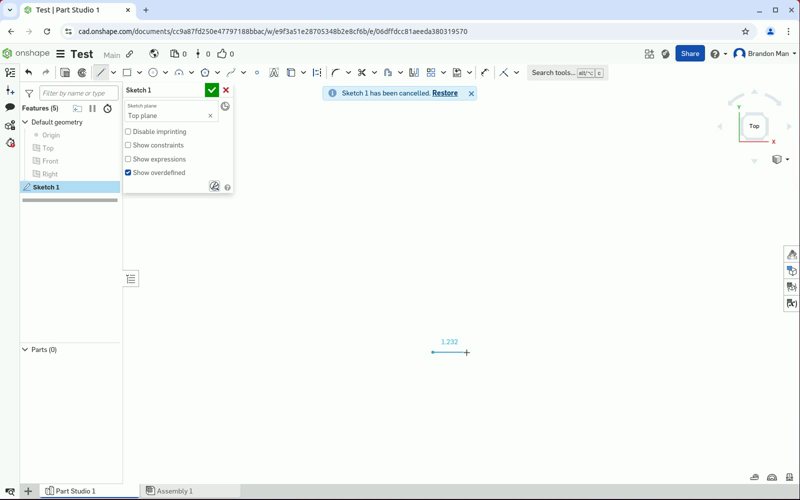
scroll(6)
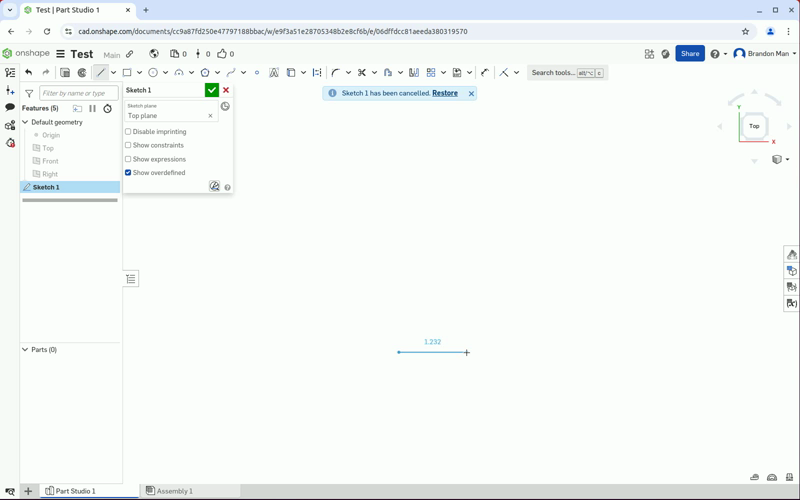
click(466, 352)
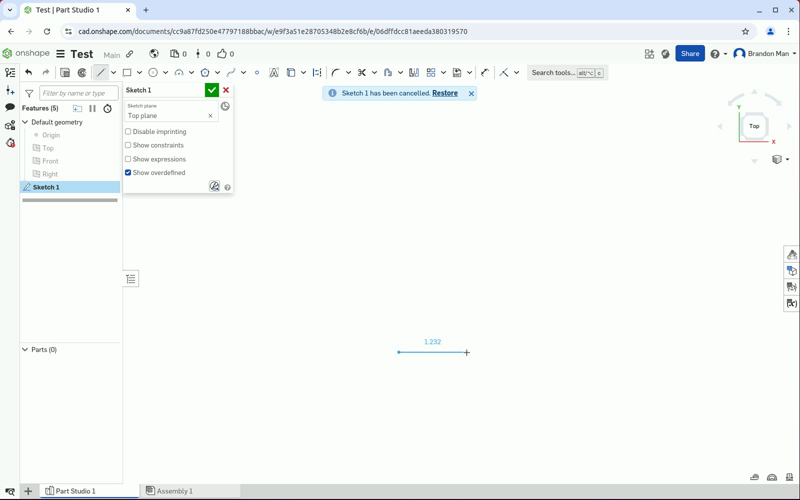
scroll(-6)
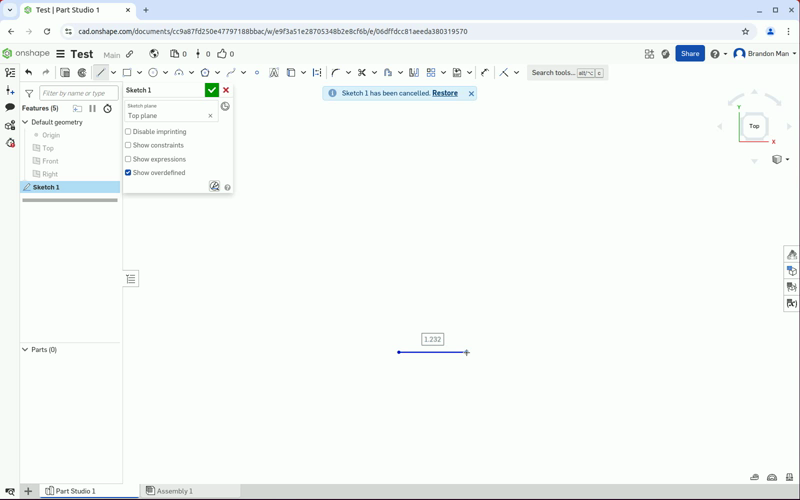
scroll(-6)
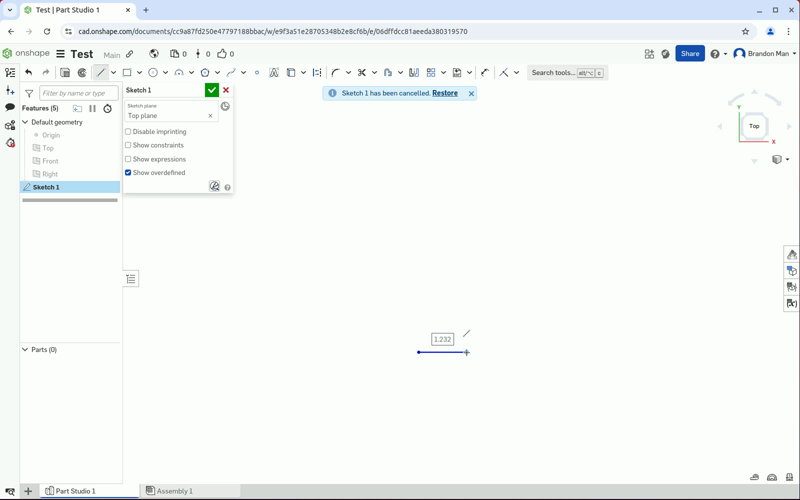
scroll(-6)
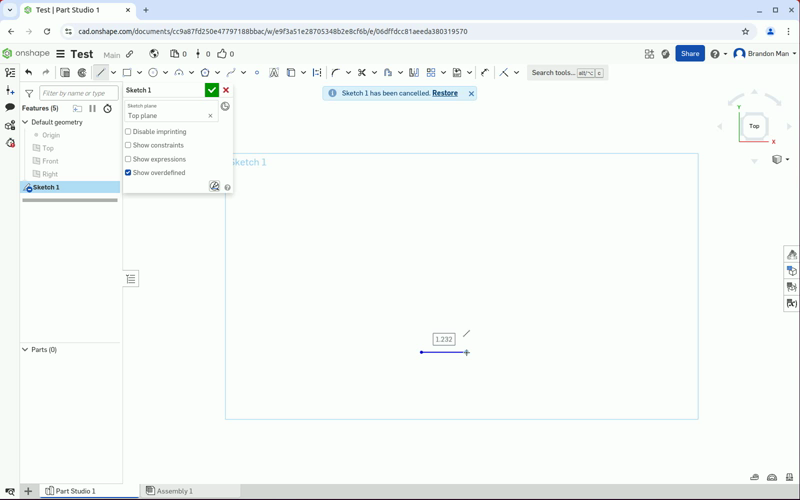
scroll(-6)
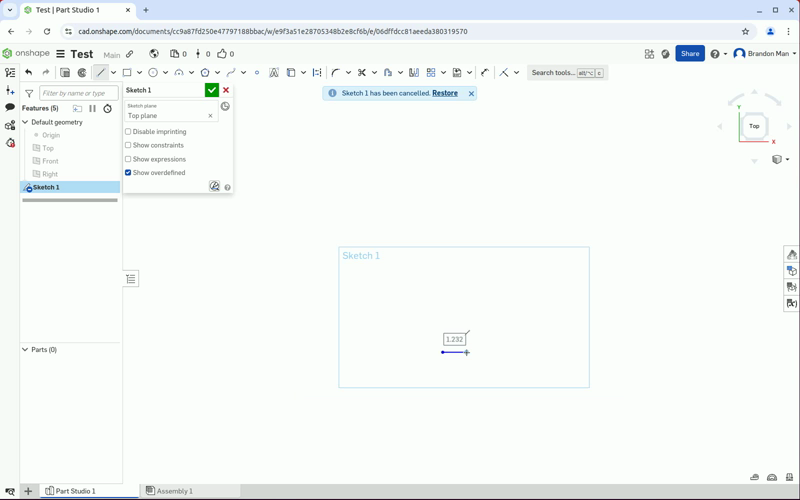
scroll(-6)
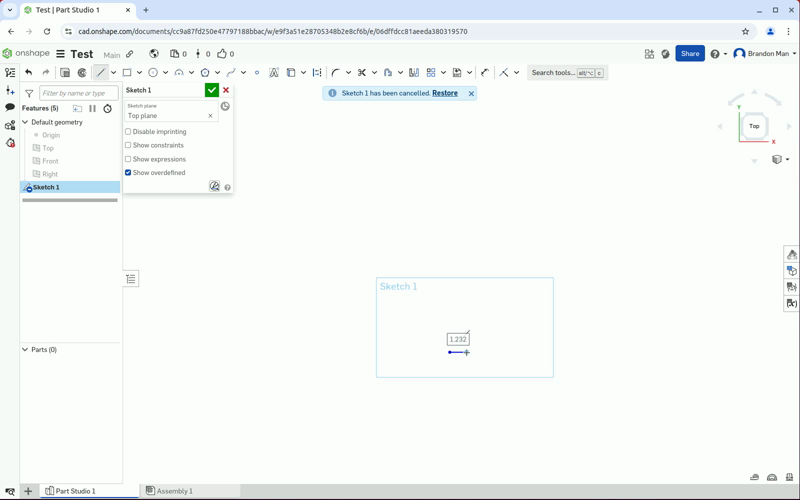
scroll(-6)
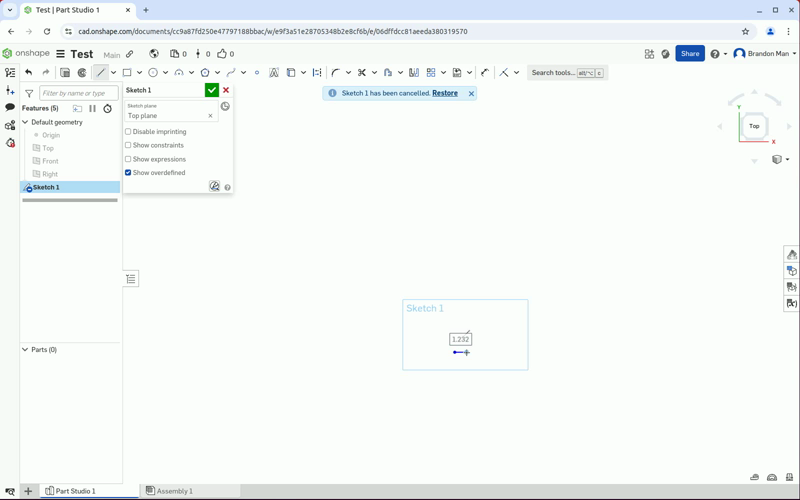
scroll(-6)
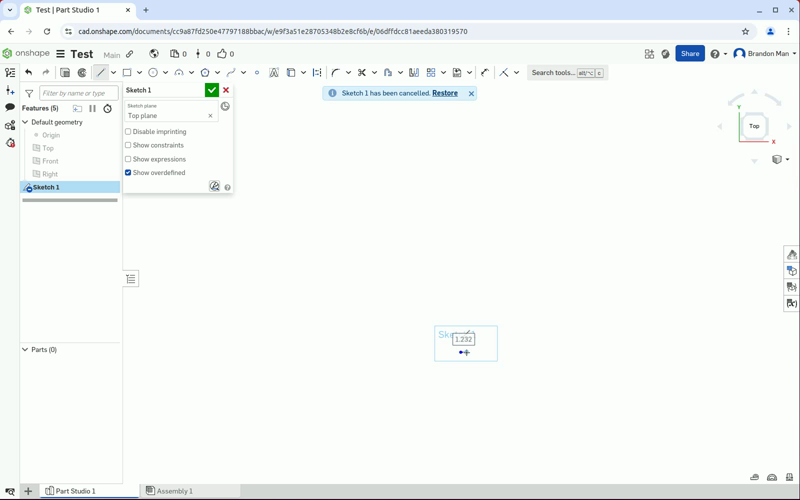
key_up(shift)
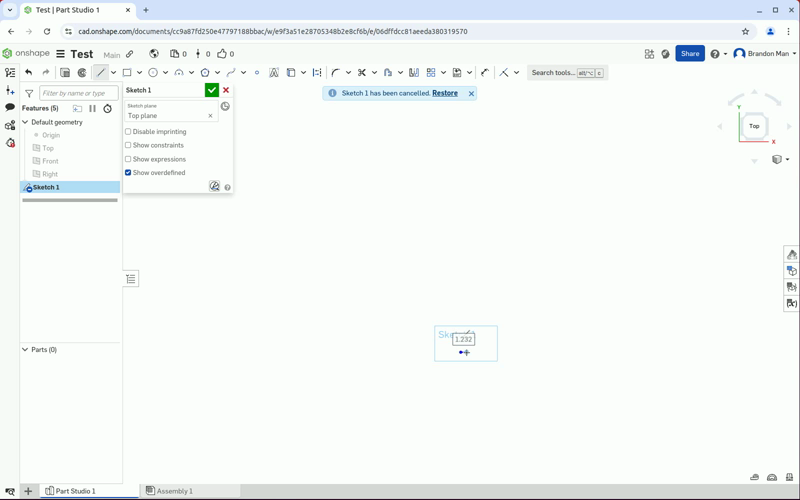
key_down(shift)
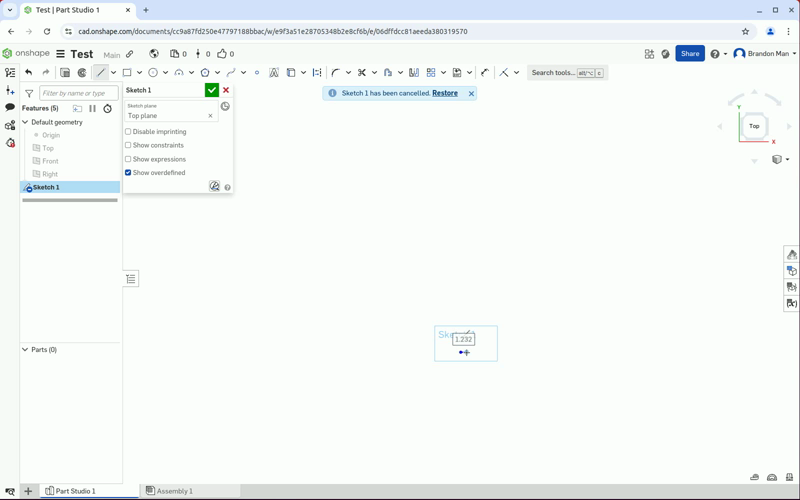
mouse_move(466, 289)
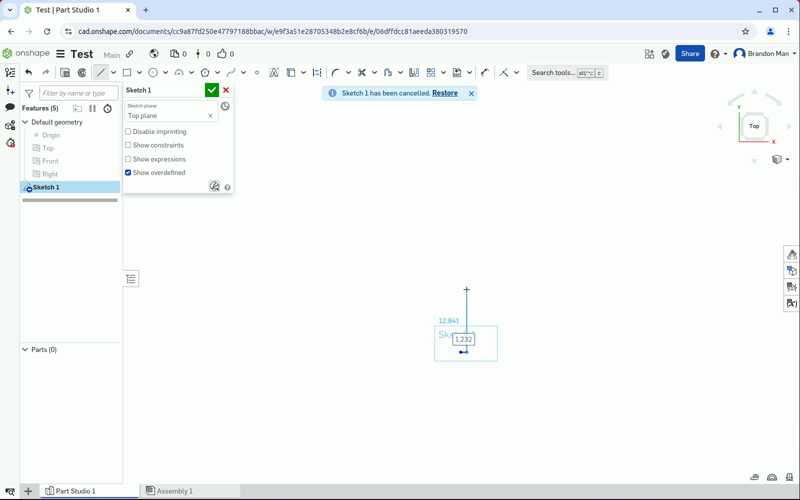
click(466, 289)
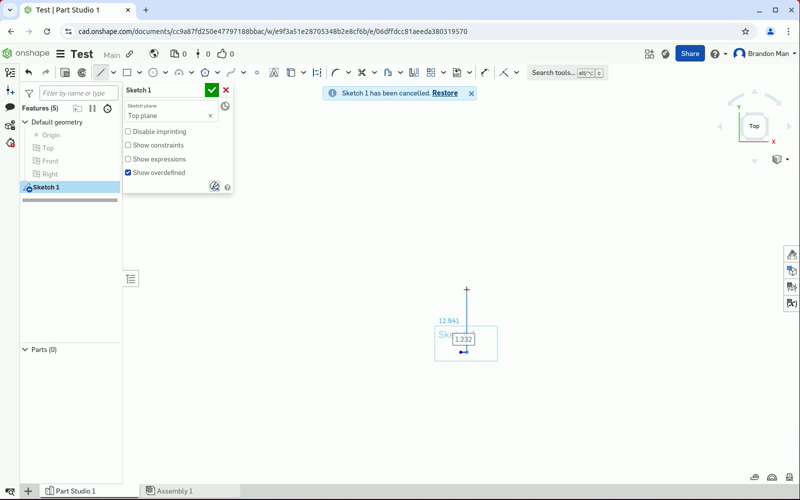
key_up(shift)
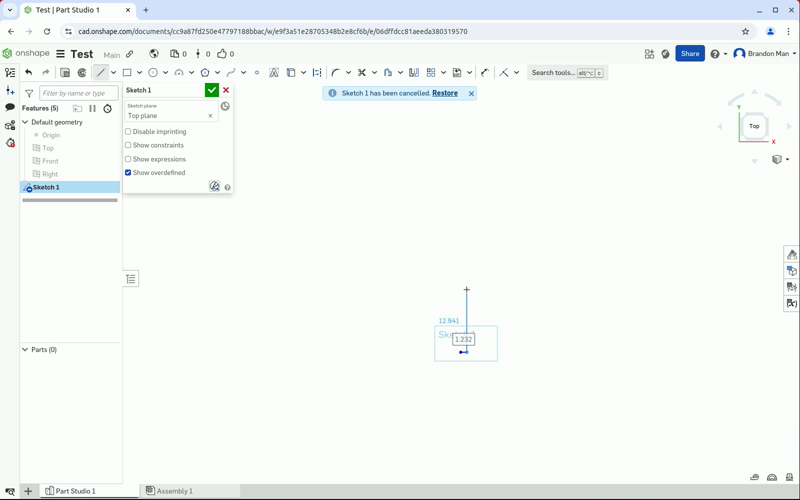
key_down(shift)
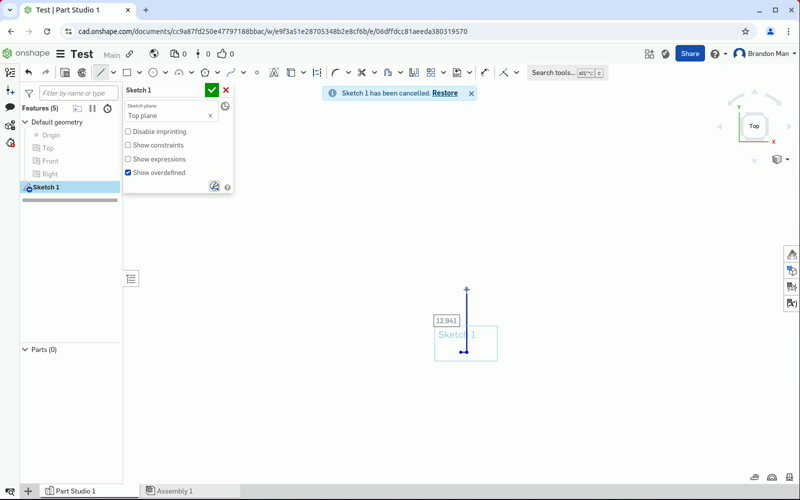
mouse_move(567, 289)
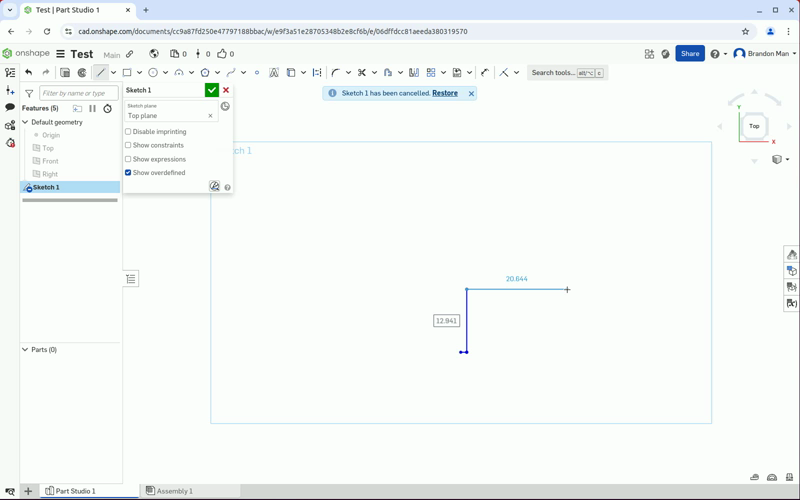
click(567, 289)
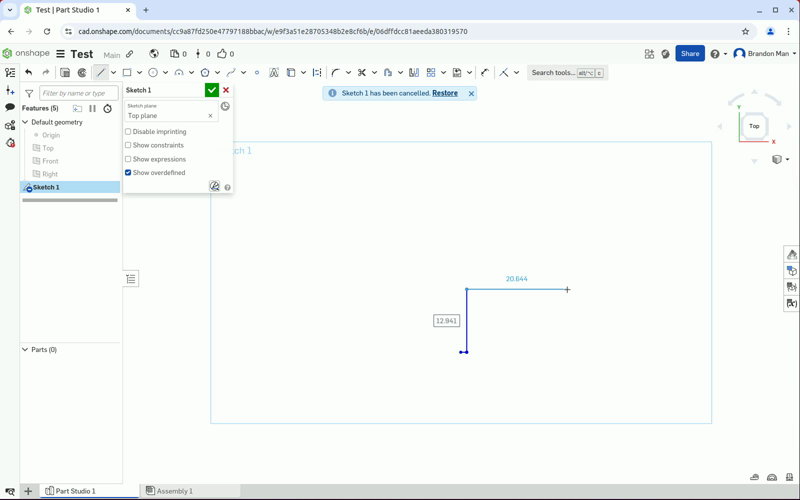
key_up(shift)
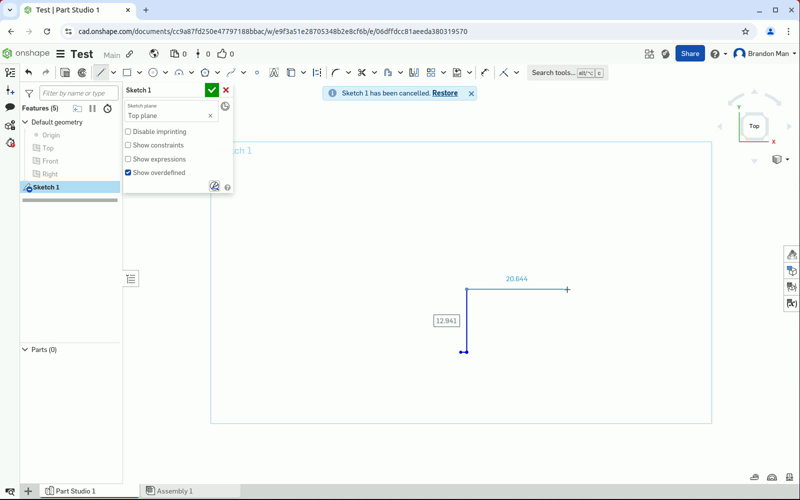
key_down(shift)
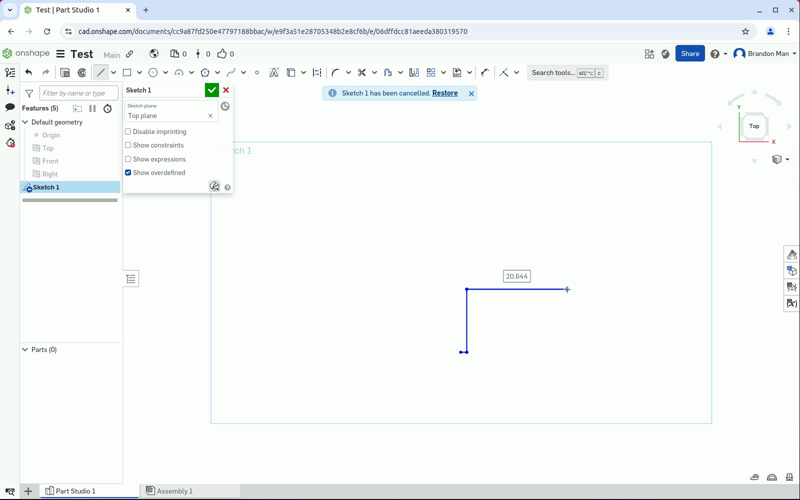
mouse_move(567, 352)
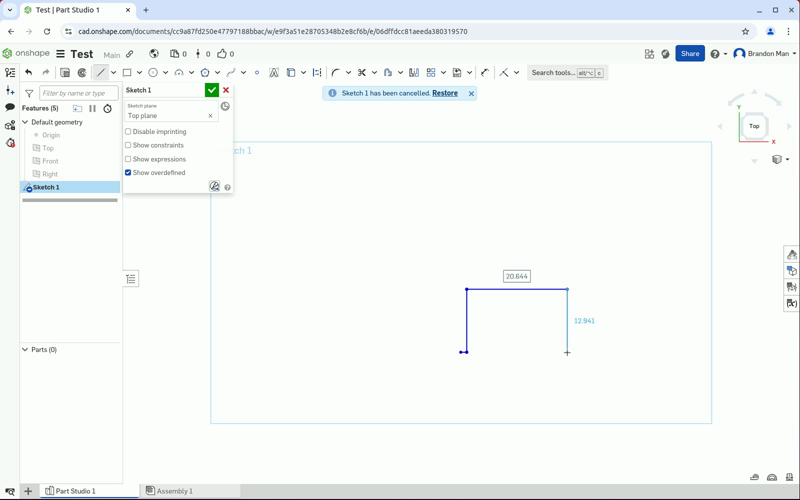
click(567, 352)
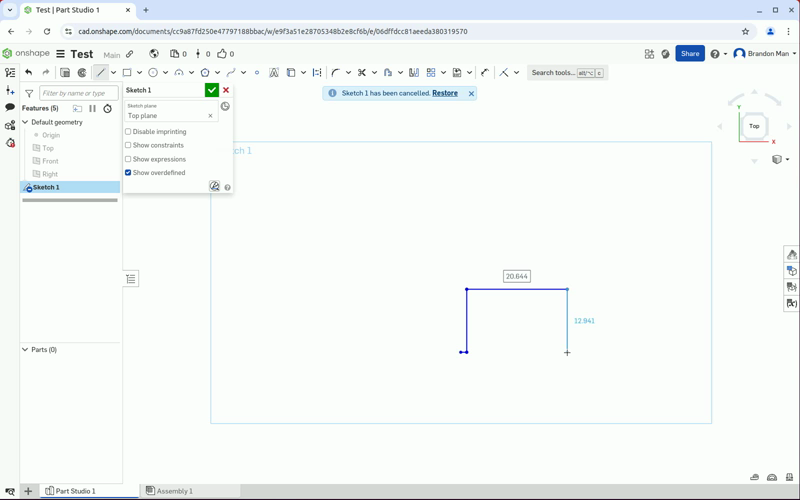
key_up(shift)
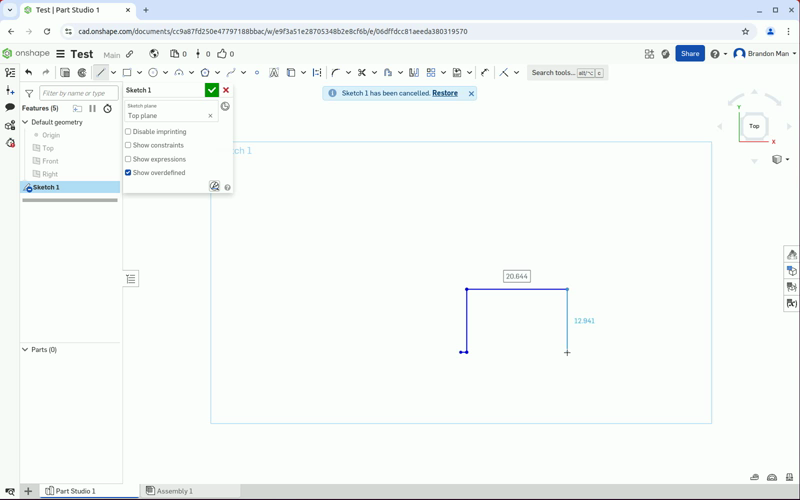
key_down(shift)
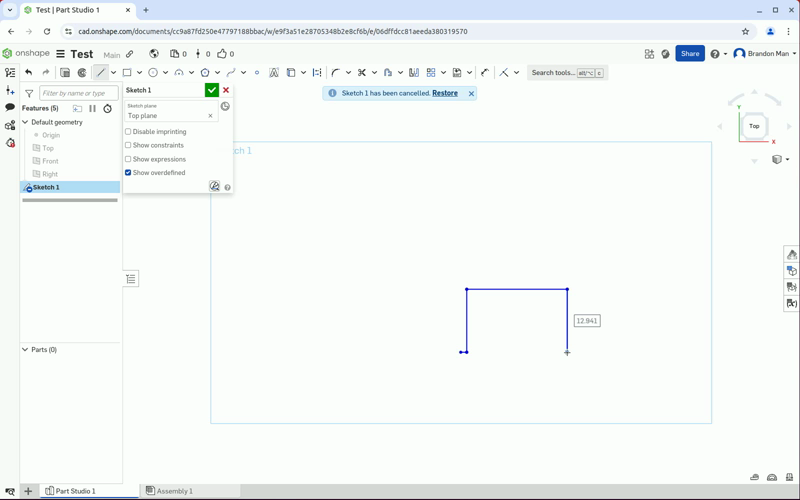
mouse_move(589, 352)
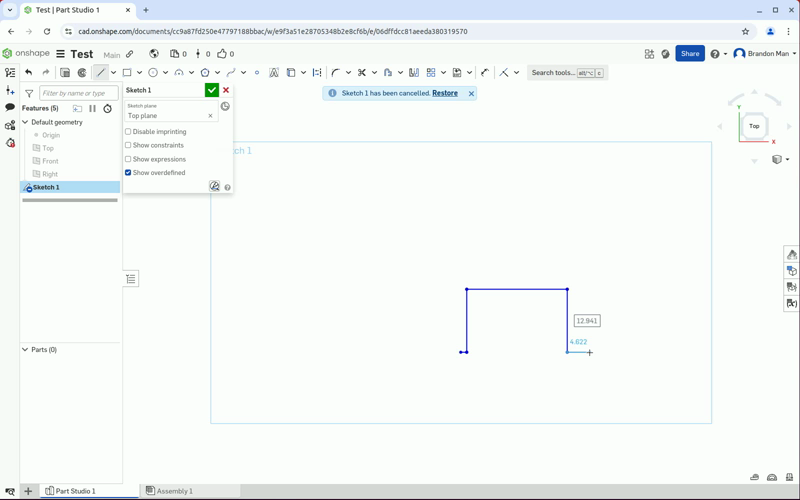
mouse_move(533, 352)
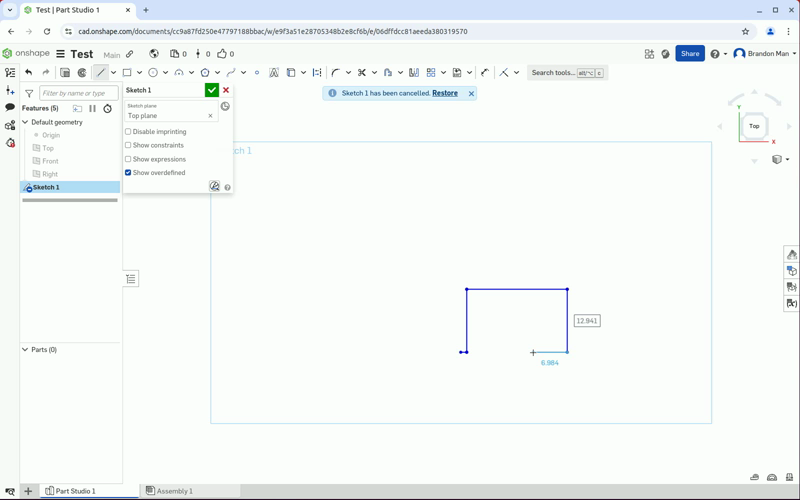
click(533, 352)
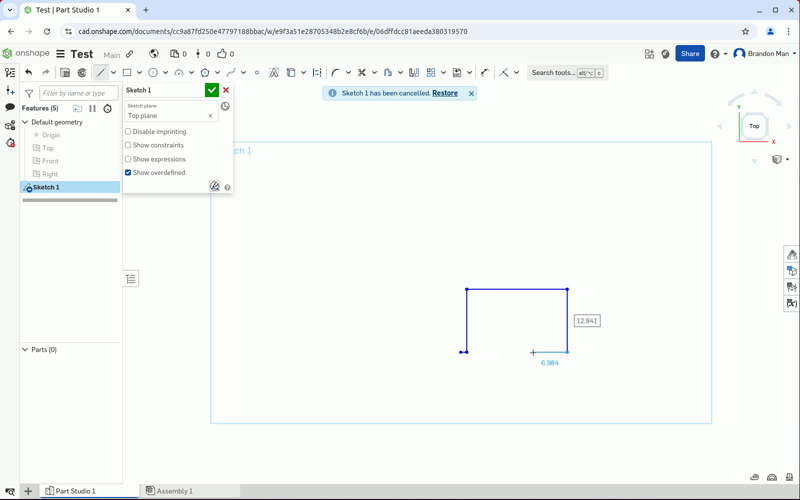
key_up(shift)
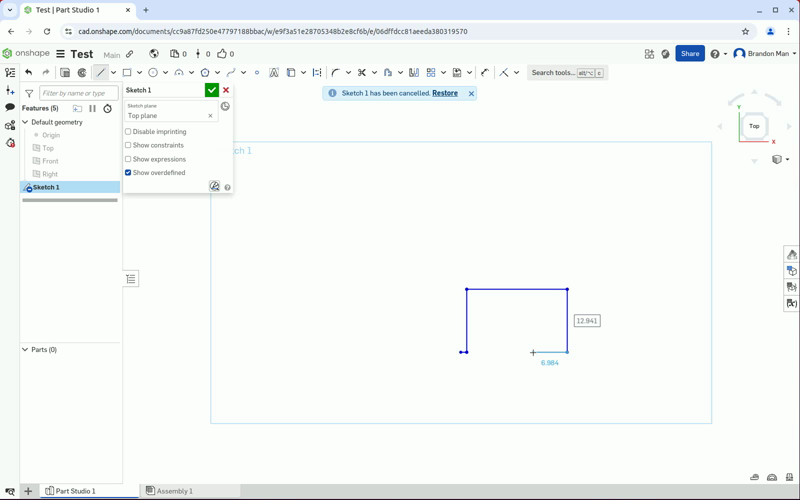
key_down(shift)
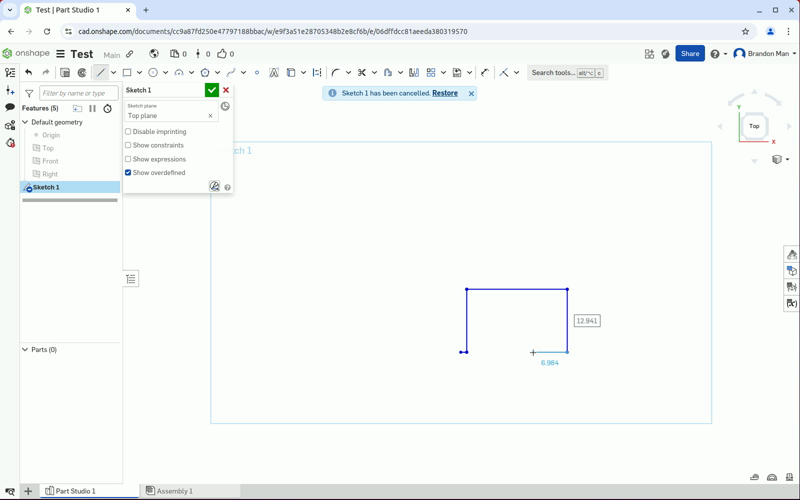
mouse_move(563, 352)
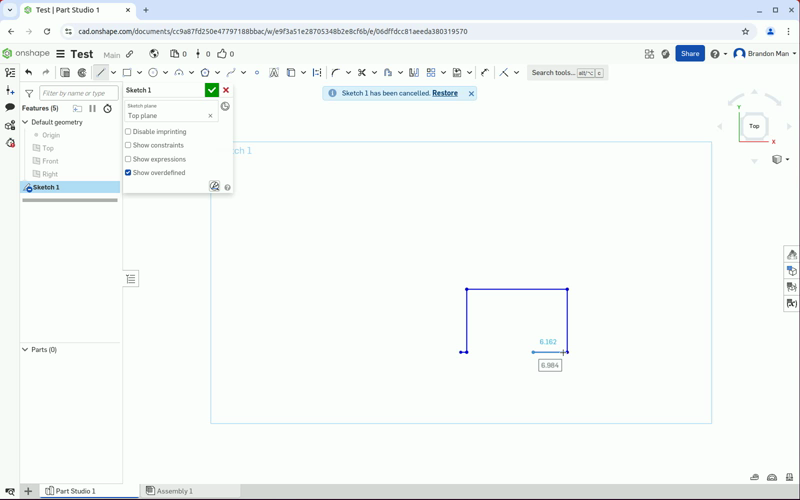
mouse_move(533, 357)
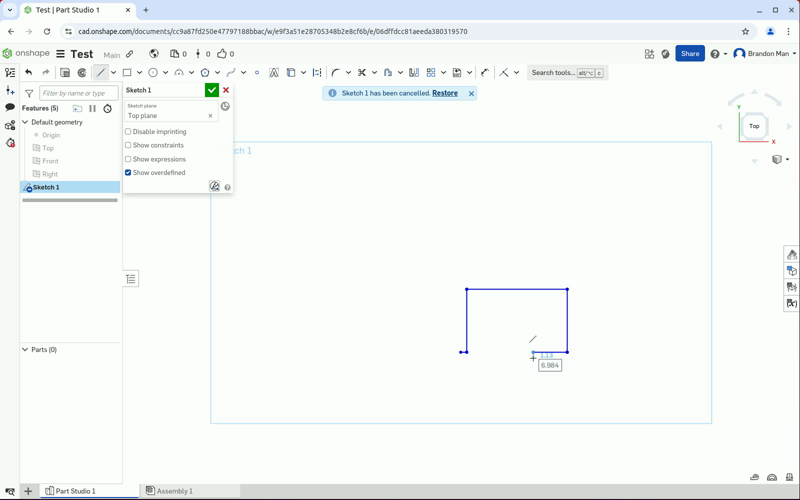
scroll(6)
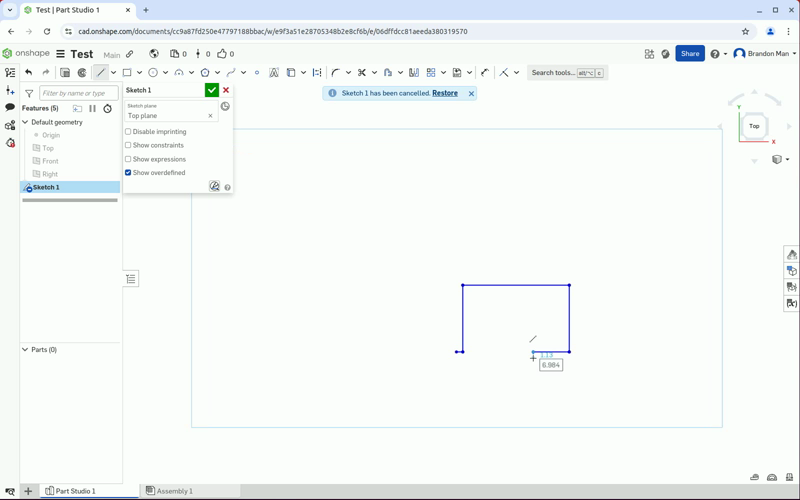
scroll(6)
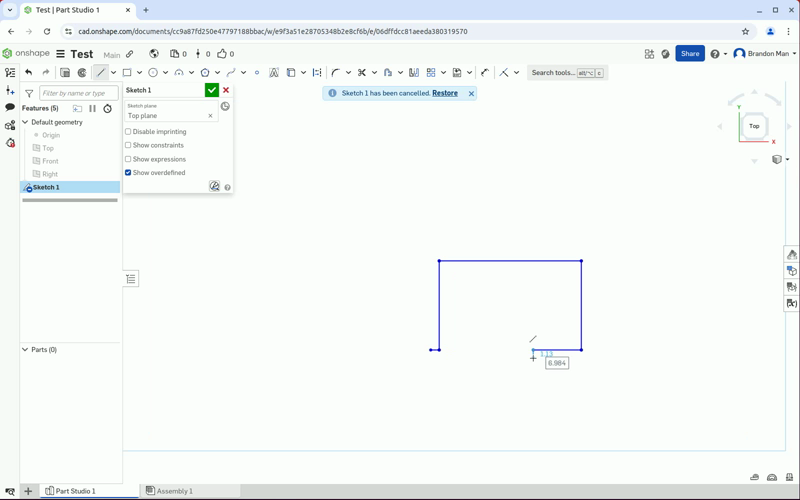
scroll(6)
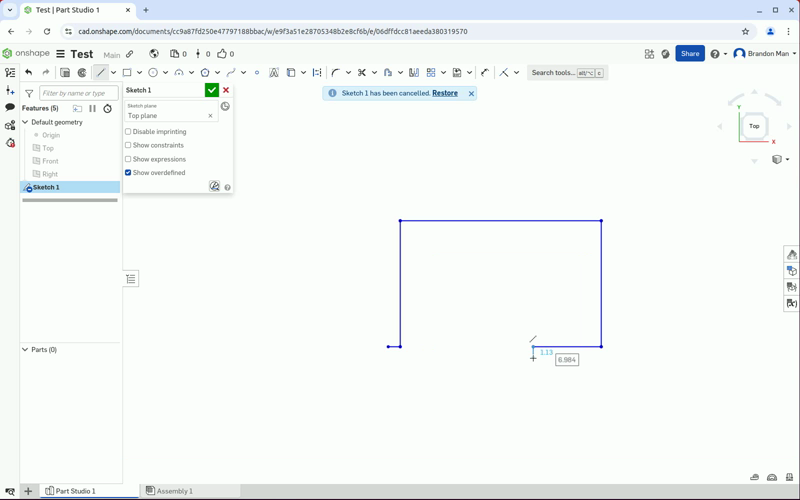
scroll(6)
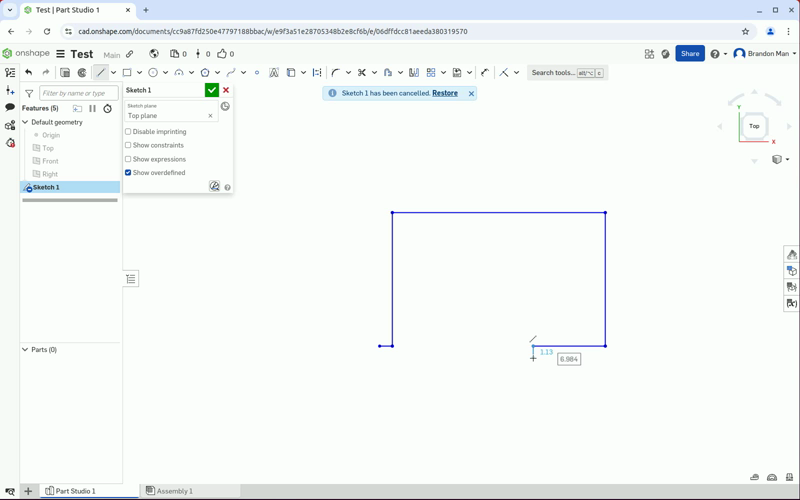
scroll(6)
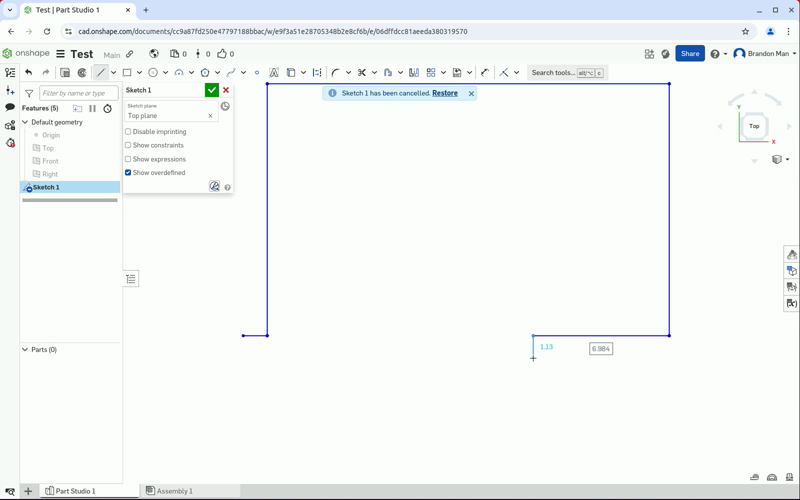
scroll(6)
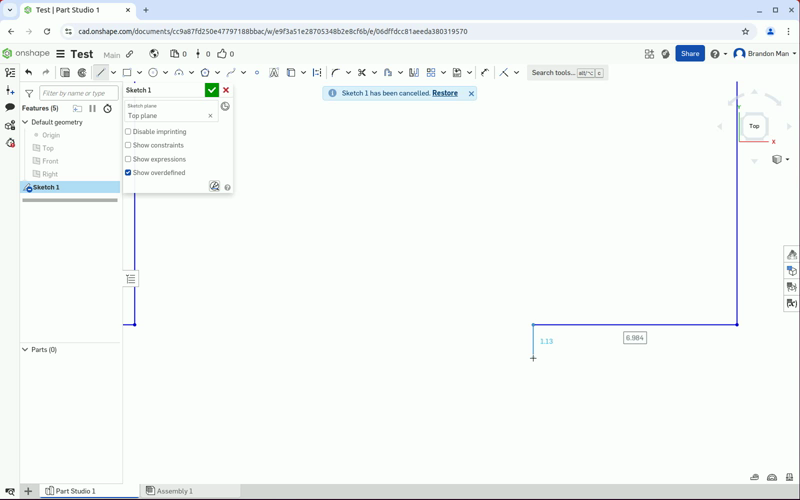
scroll(6)
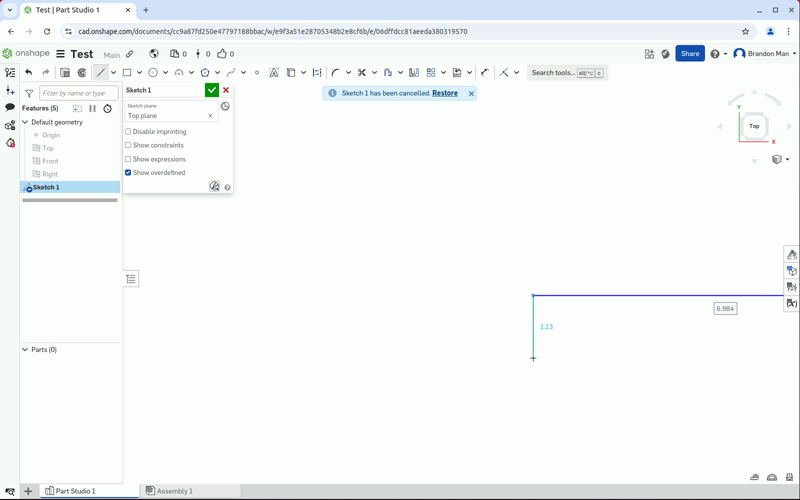
click(533, 357)
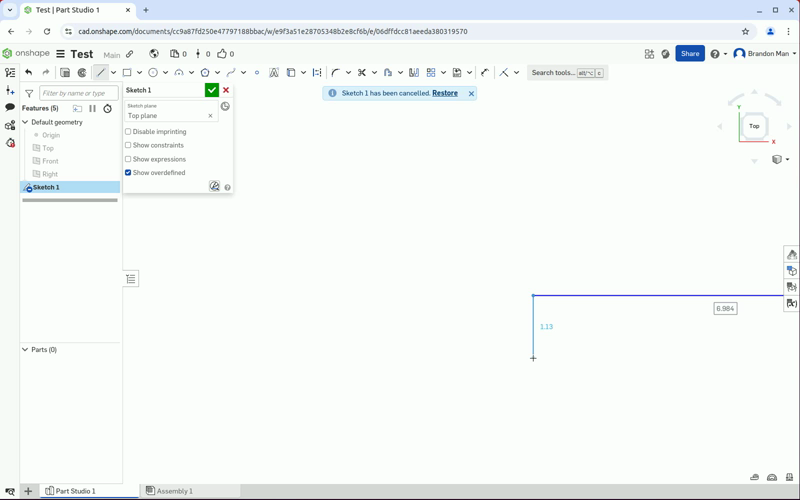
scroll(-6)
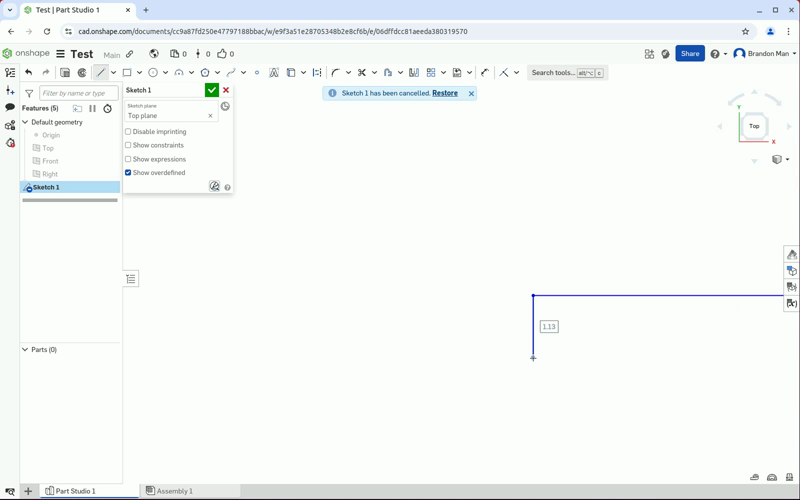
scroll(-6)
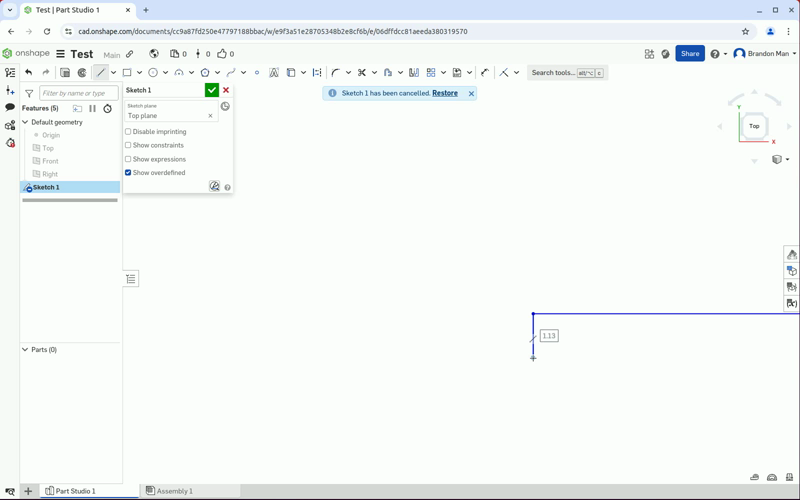
scroll(-6)
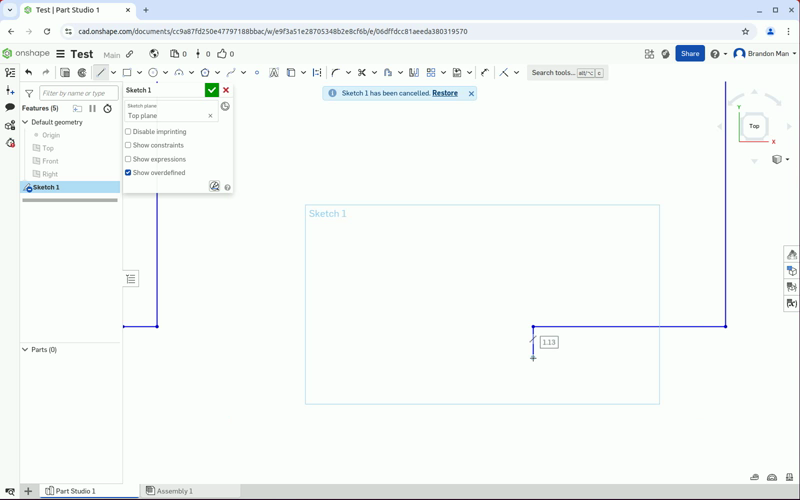
scroll(-6)
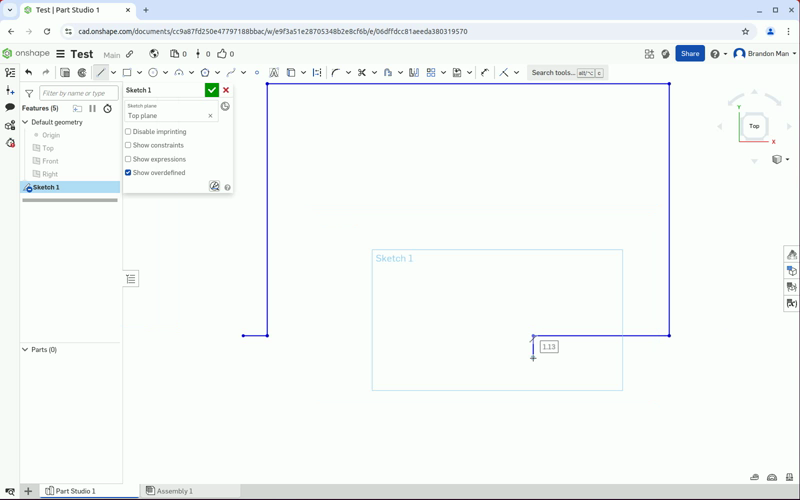
scroll(-6)
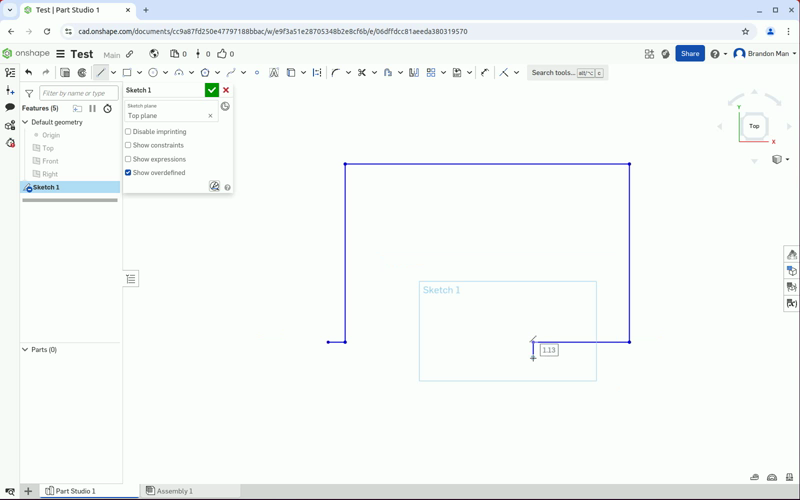
scroll(-6)
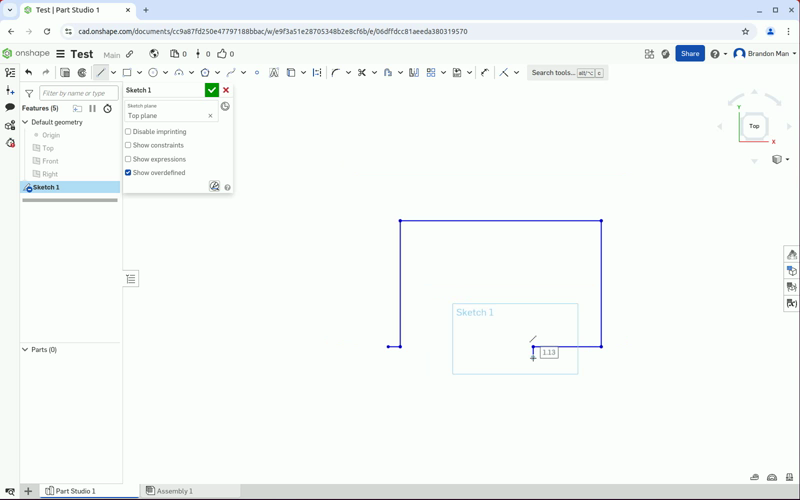
scroll(-6)
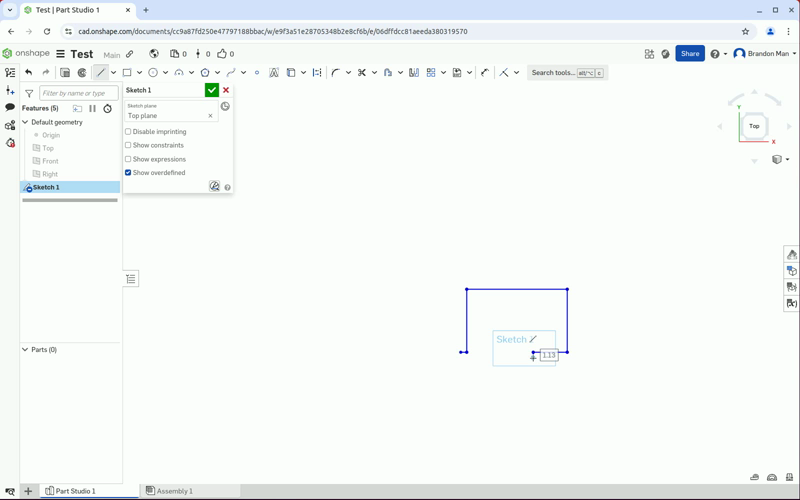
key_up(shift)
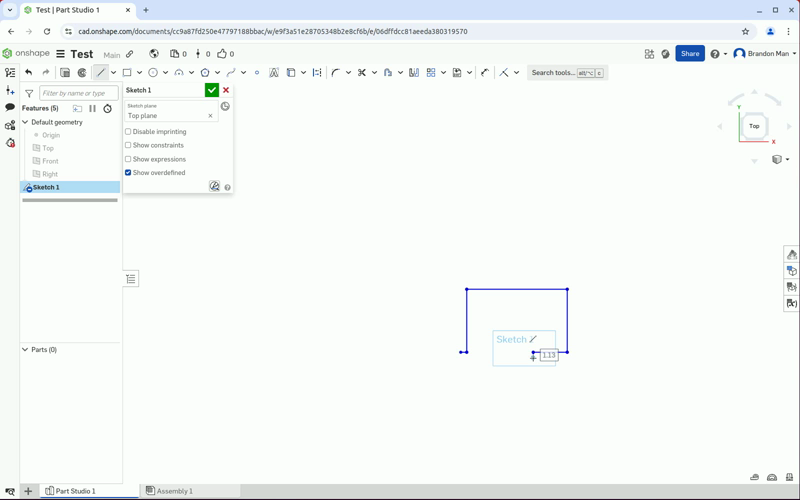
key_down(shift)
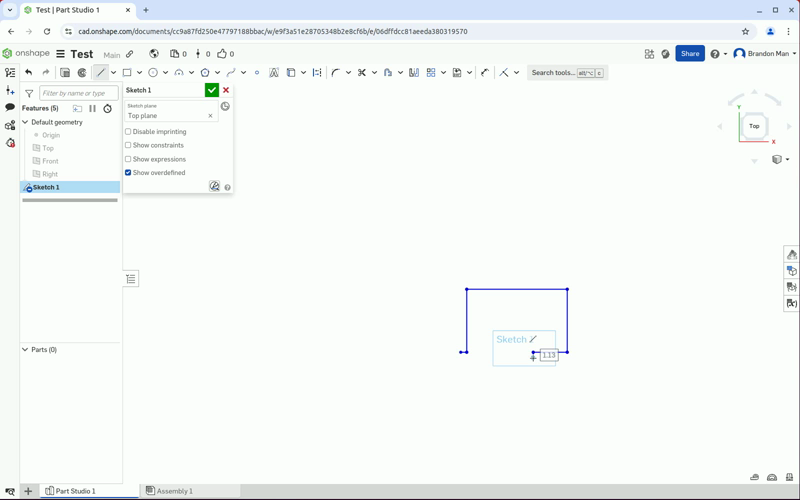
mouse_move(563, 357)
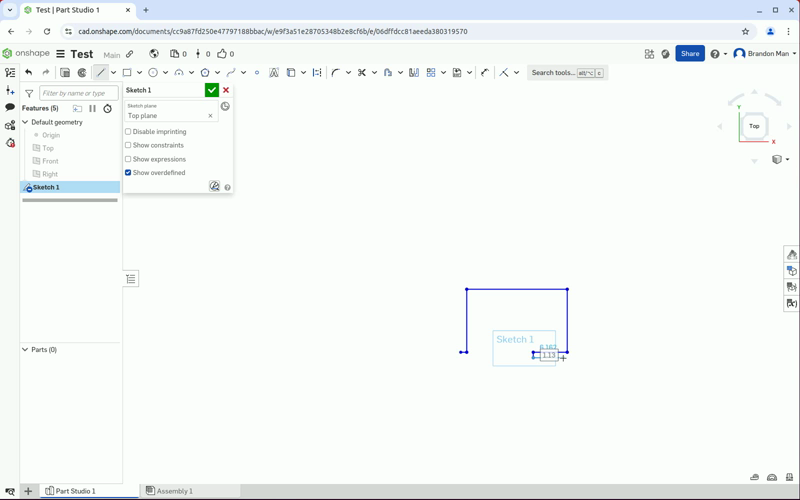
mouse_move(573, 357)
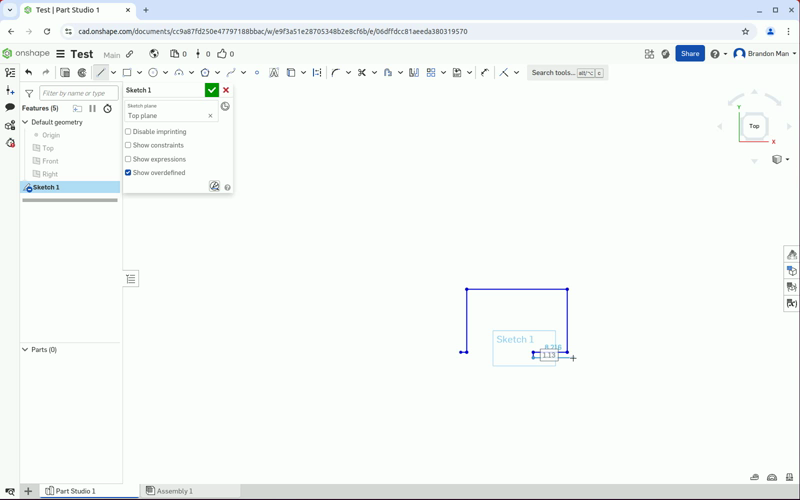
click(573, 357)
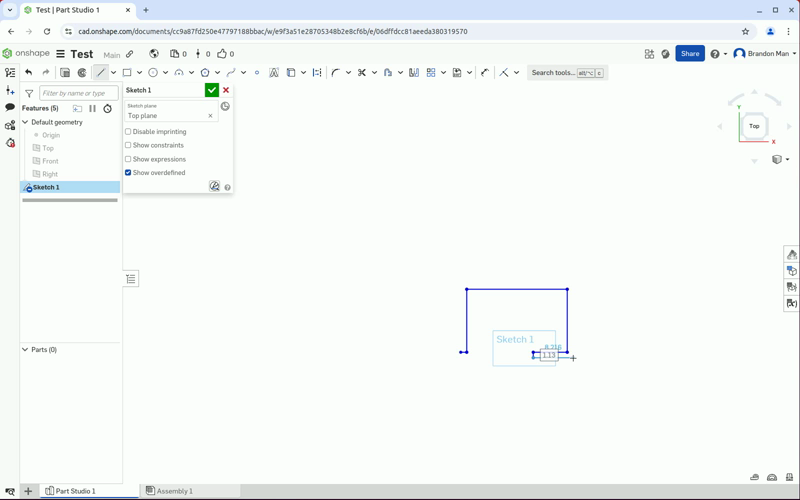
key_up(shift)
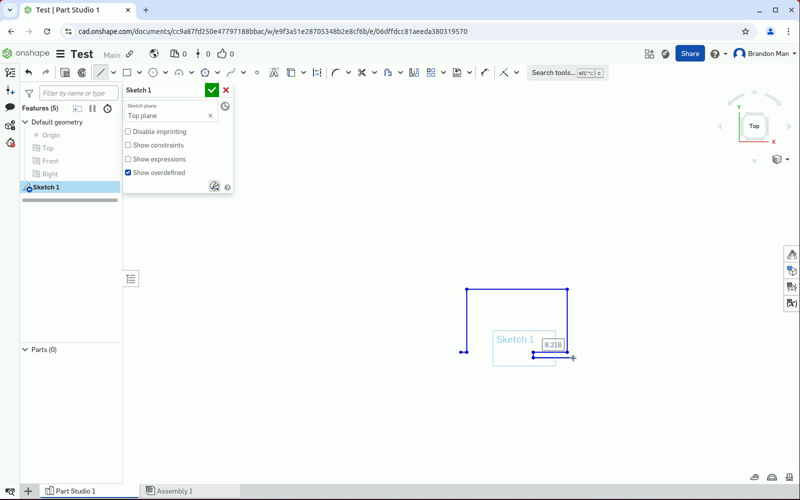
key_down(shift)
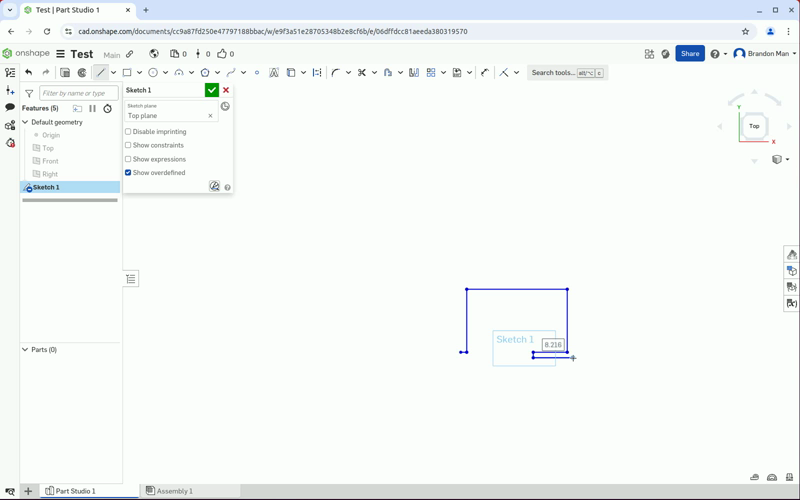
mouse_move(573, 283)
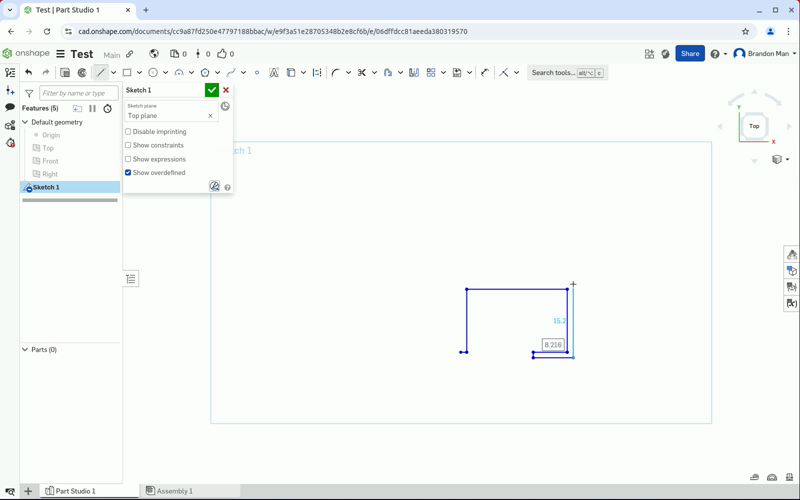
click(573, 283)
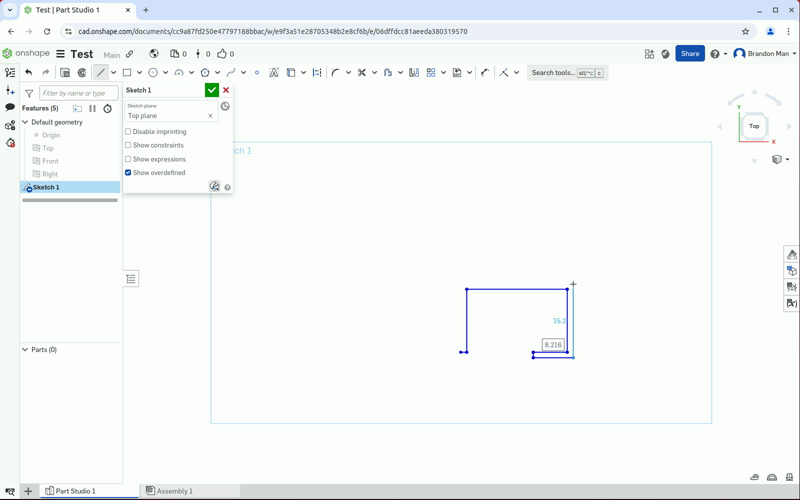
key_up(shift)
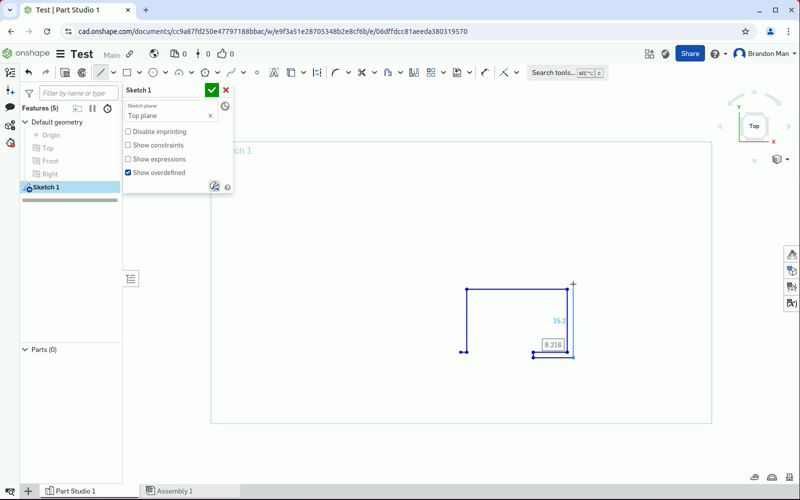
key_down(shift)
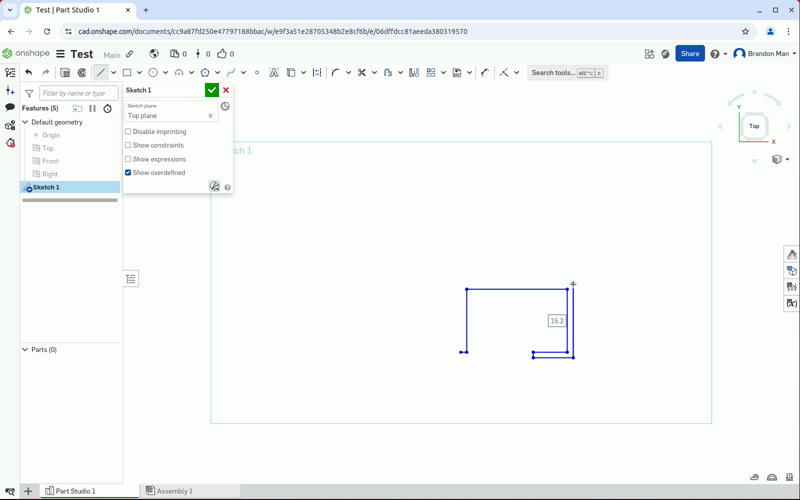
mouse_move(460, 283)
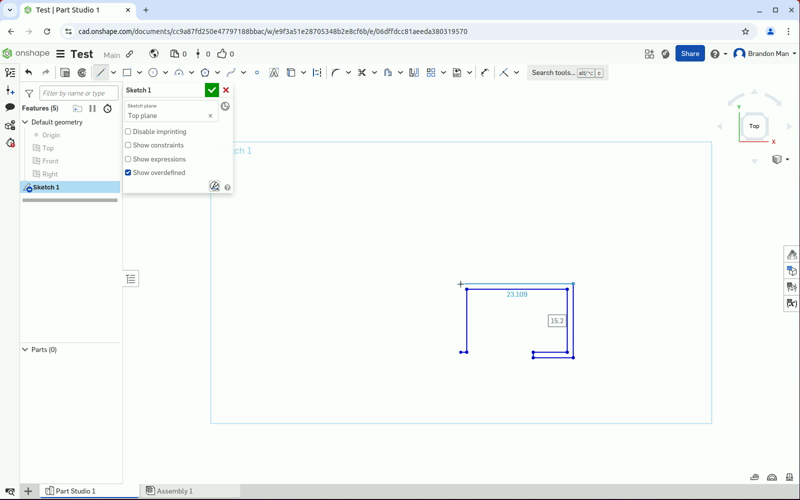
click(460, 283)
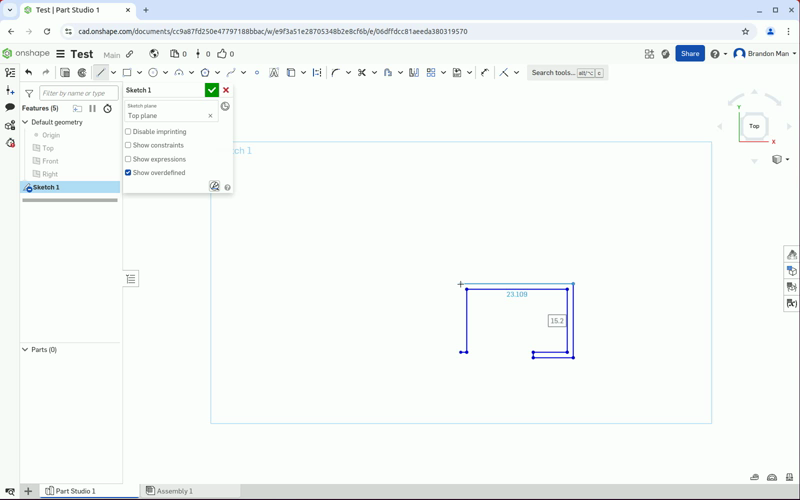
key_up(shift)
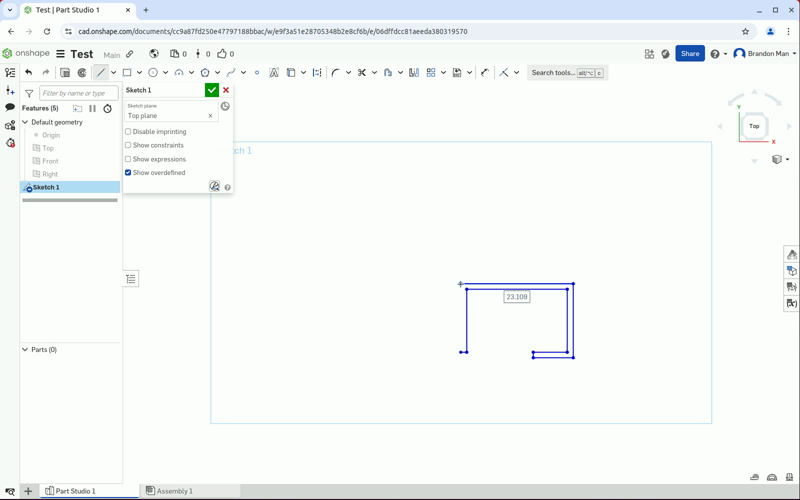
key_down(shift)
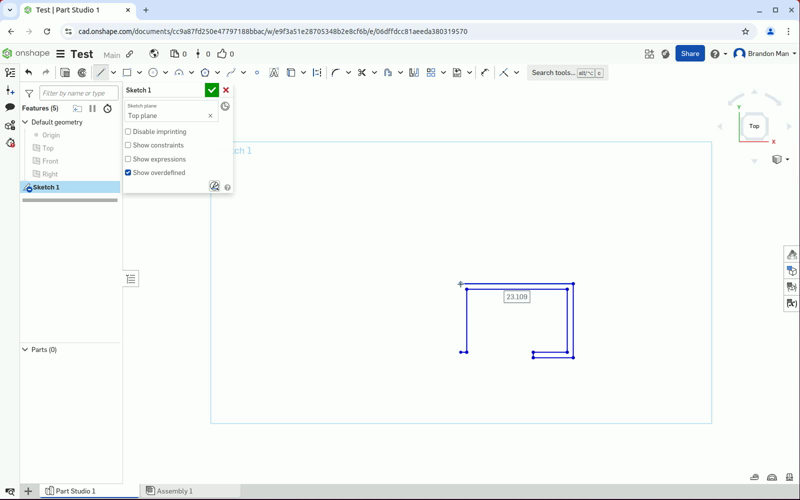
mouse_move(460, 352)
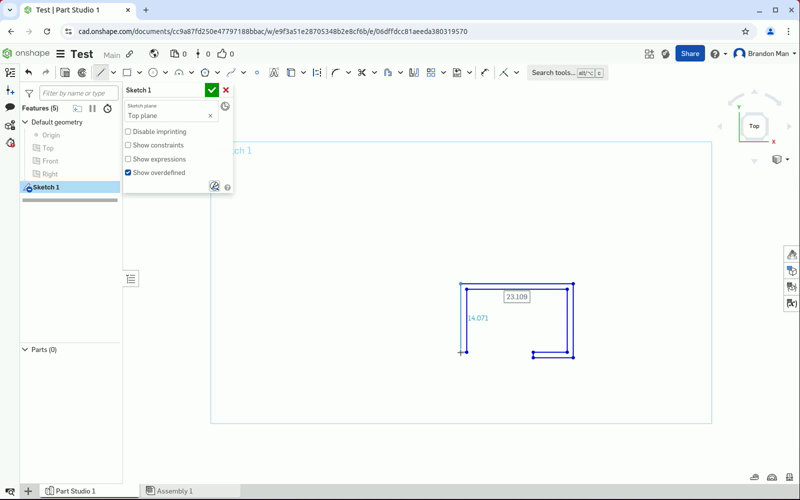
key_up(shift)
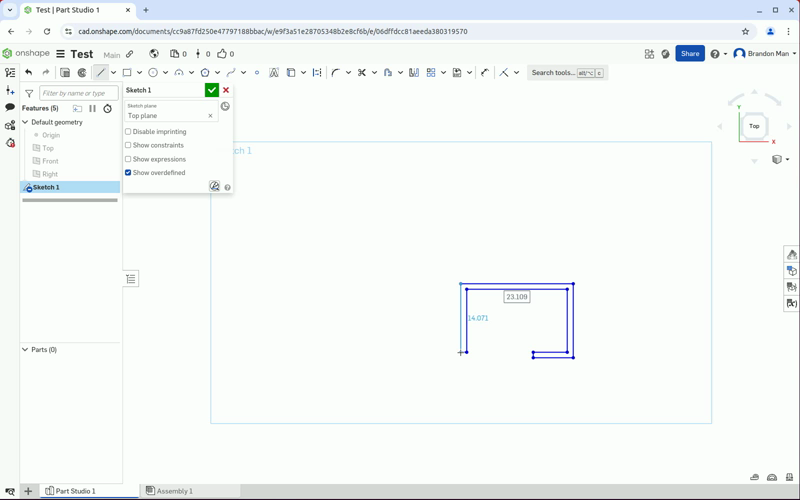
click(460, 352)
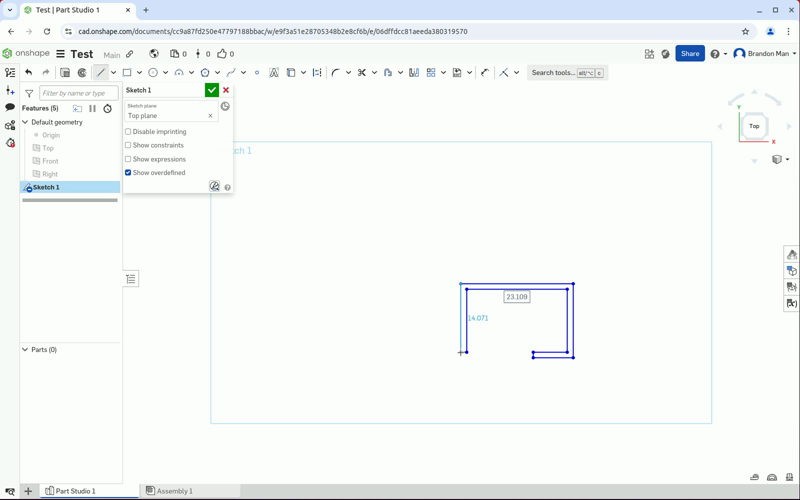
key(esc)
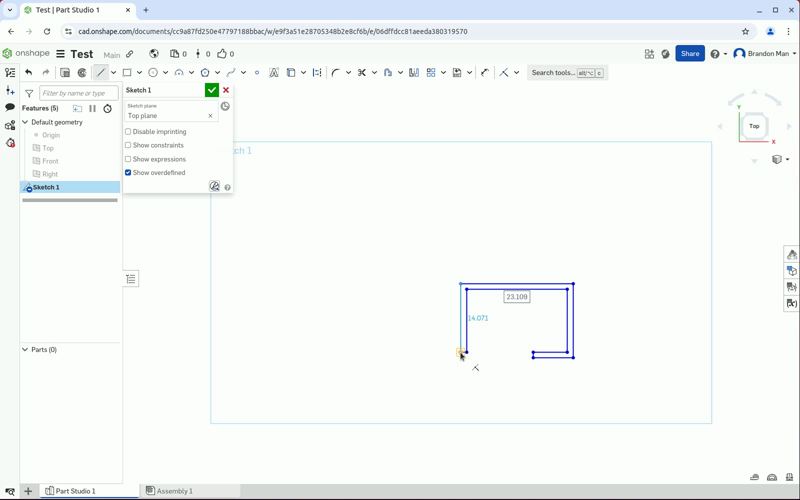
mouse_move(571, 336)
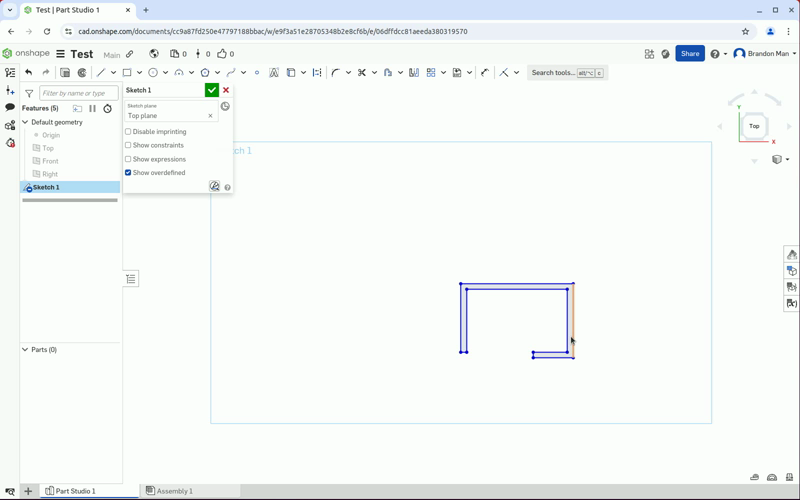
scroll(6)
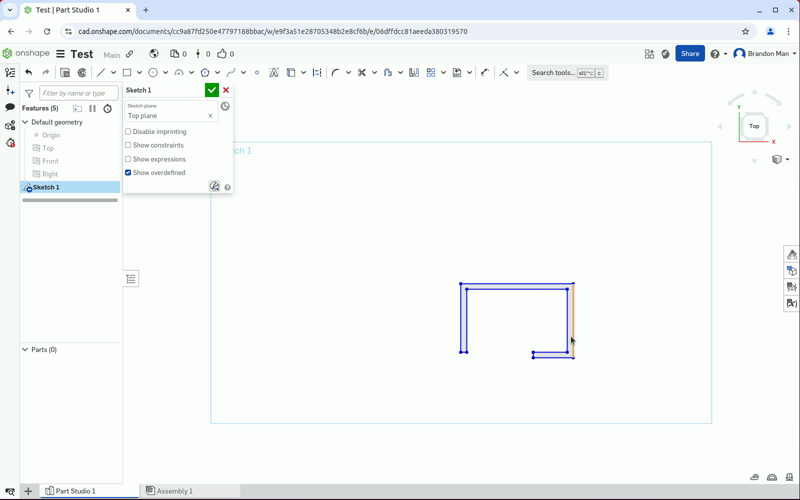
scroll(6)
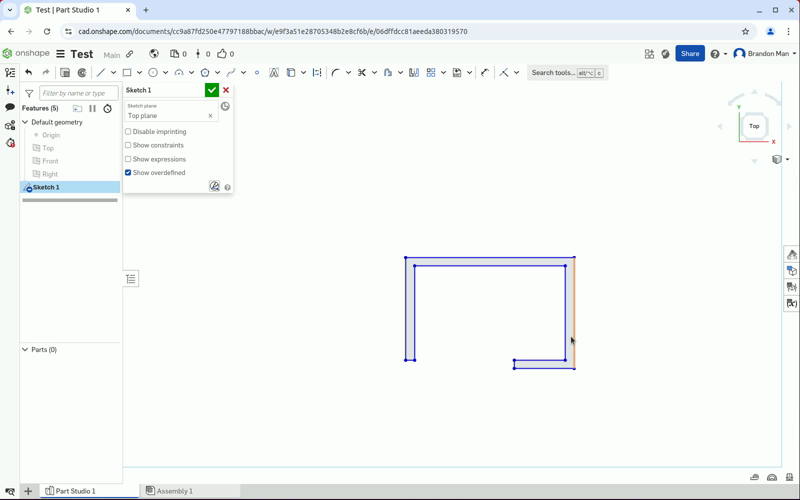
scroll(6)
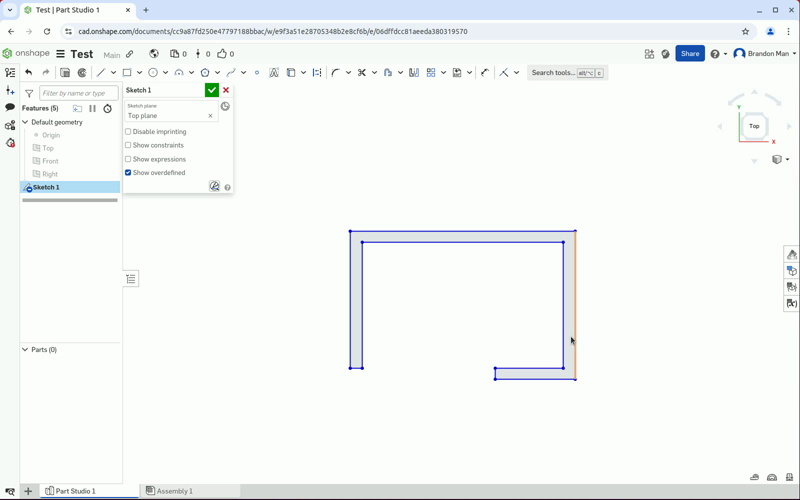
scroll(6)
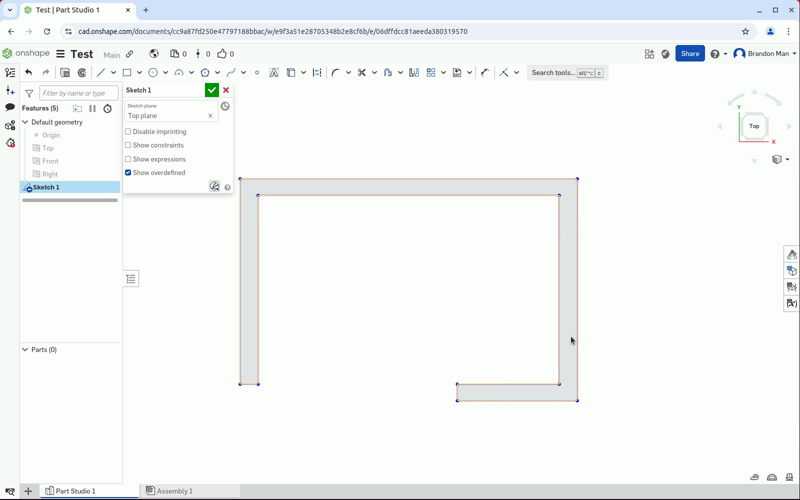
scroll(6)
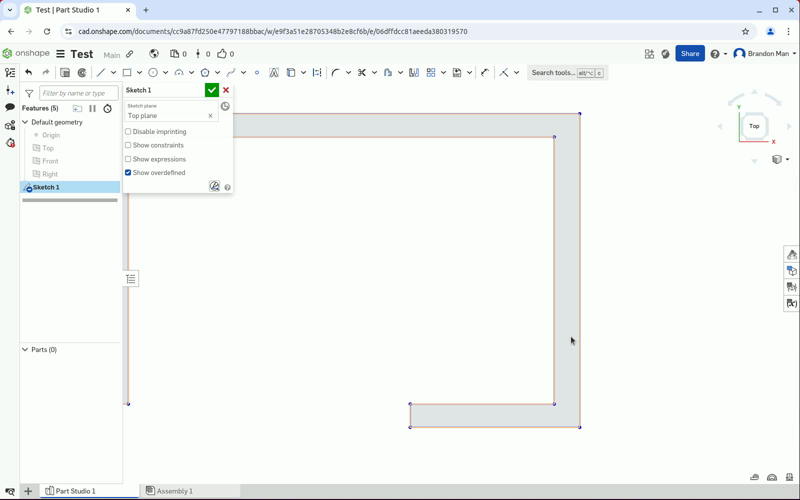
scroll(6)
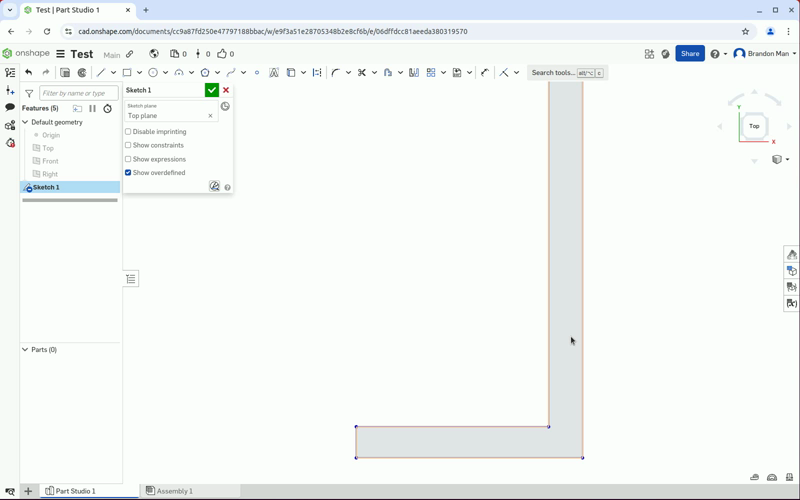
scroll(6)
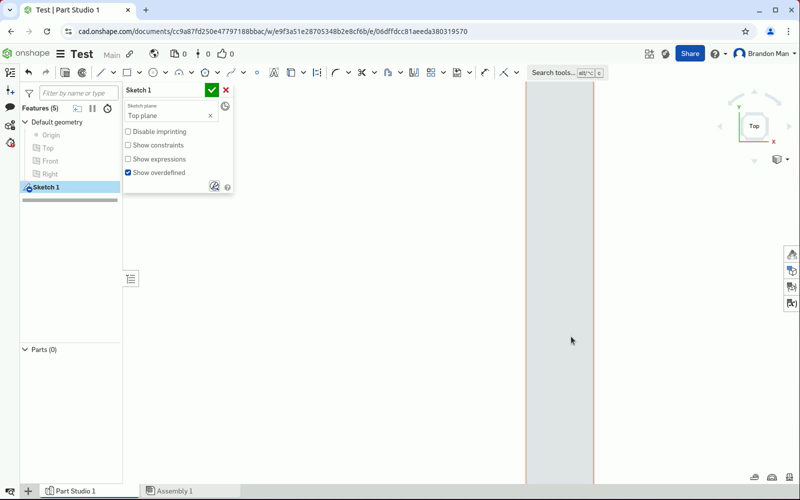
click(571, 336)
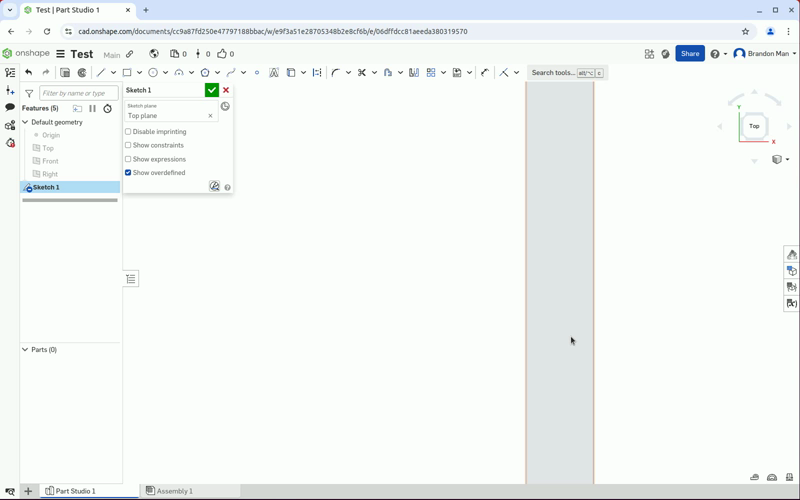
scroll(-6)
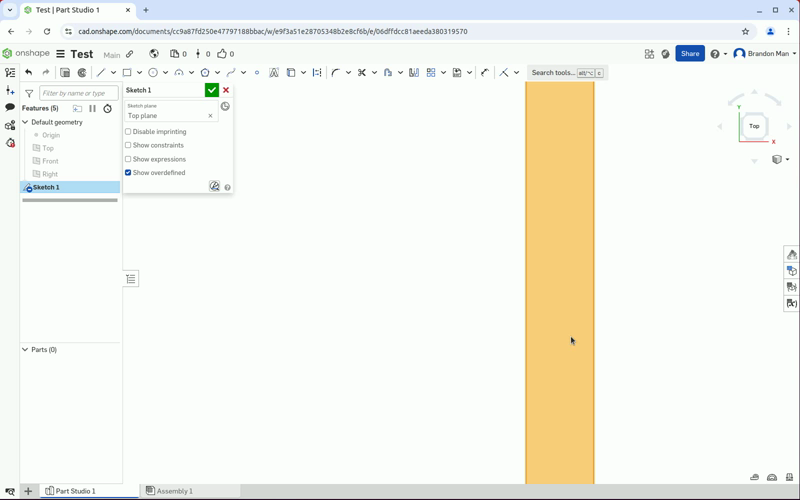
scroll(-6)
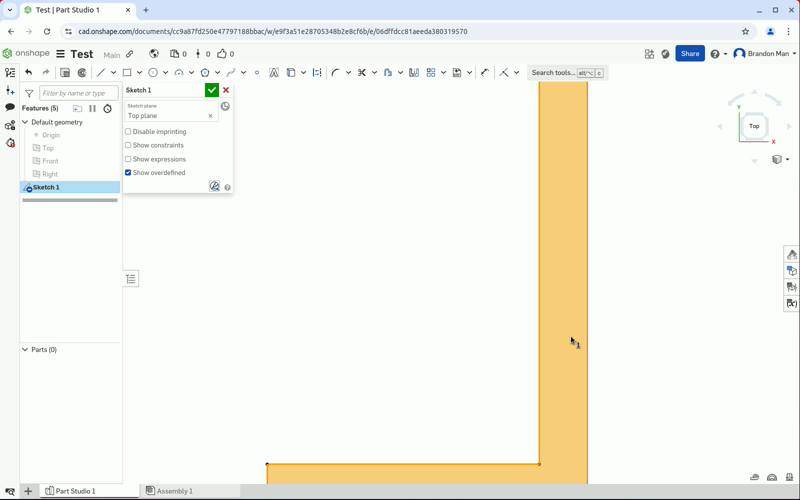
scroll(-6)
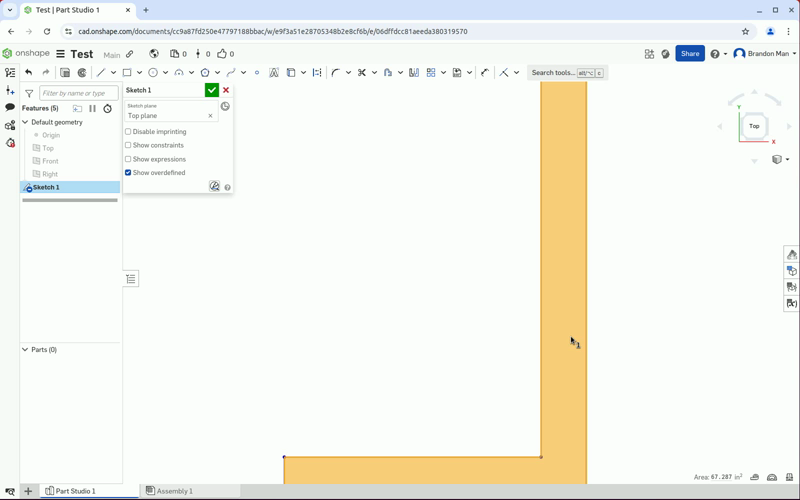
scroll(-6)
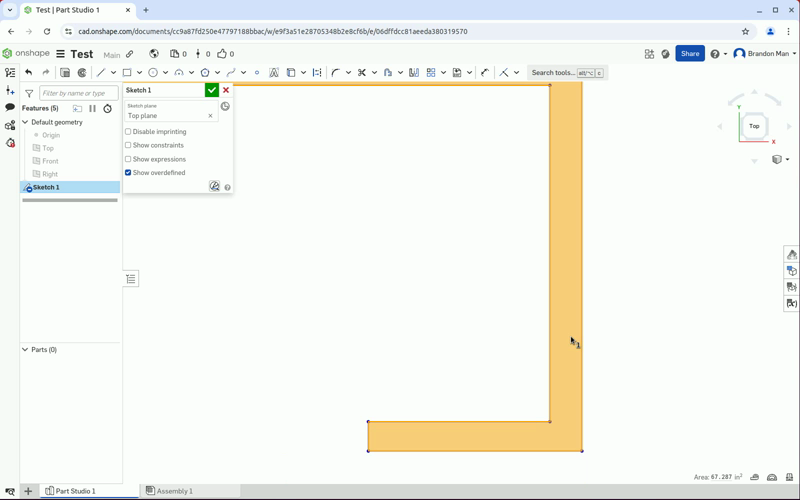
scroll(-6)
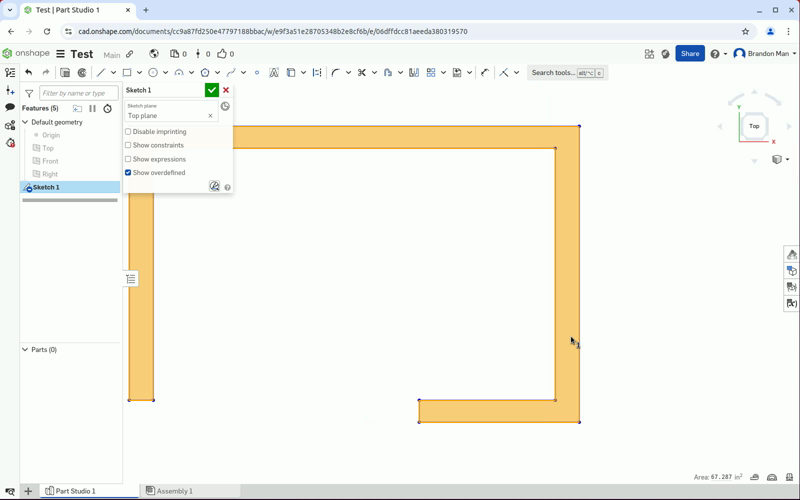
scroll(-6)
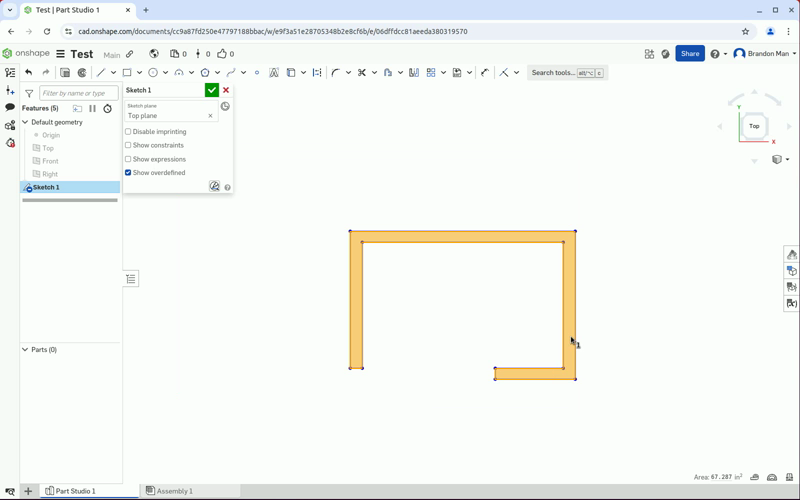
scroll(-6)
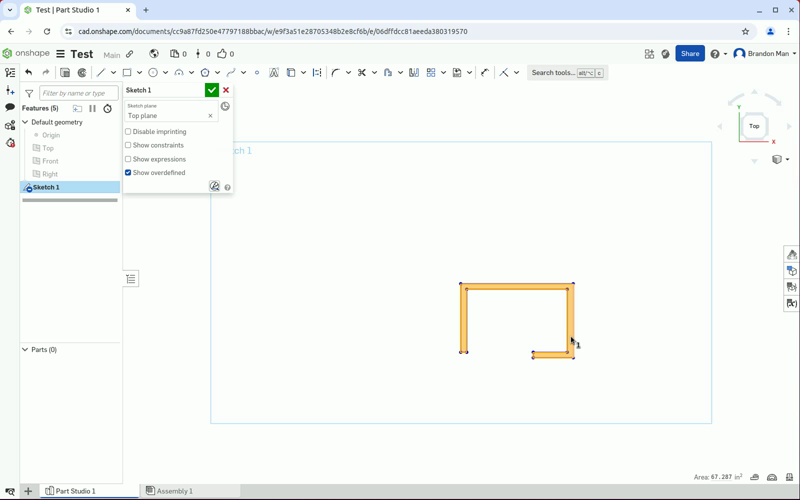
mouse_move(73, 352)
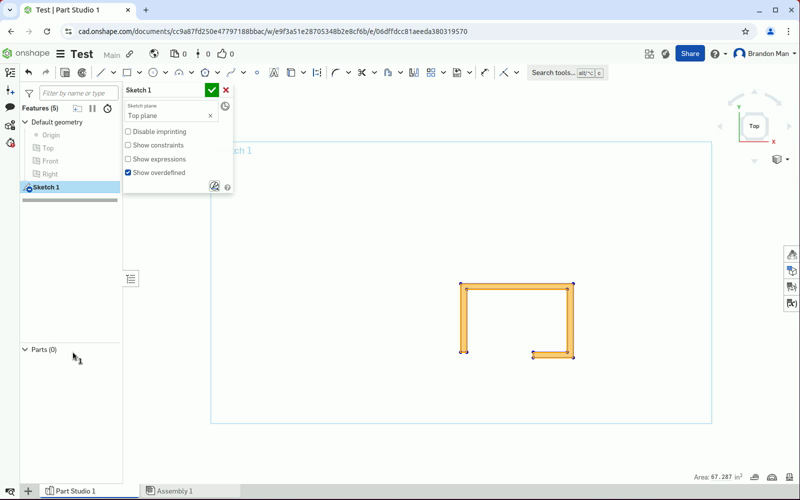
key(shift+y)
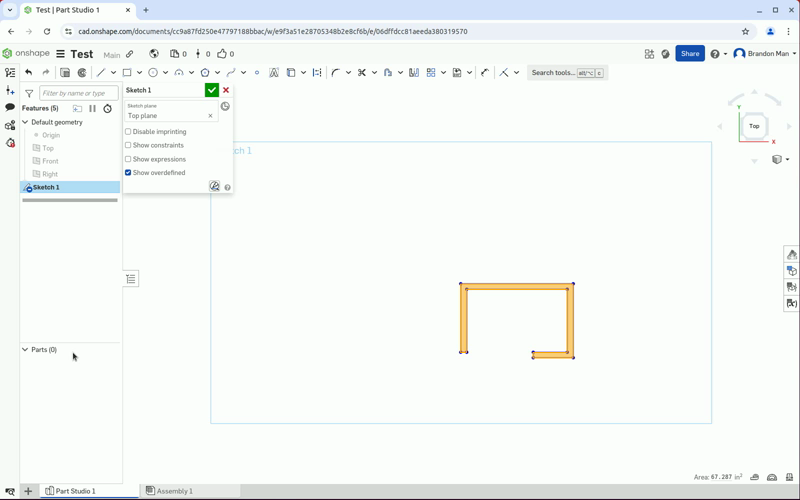
key(shift+e)
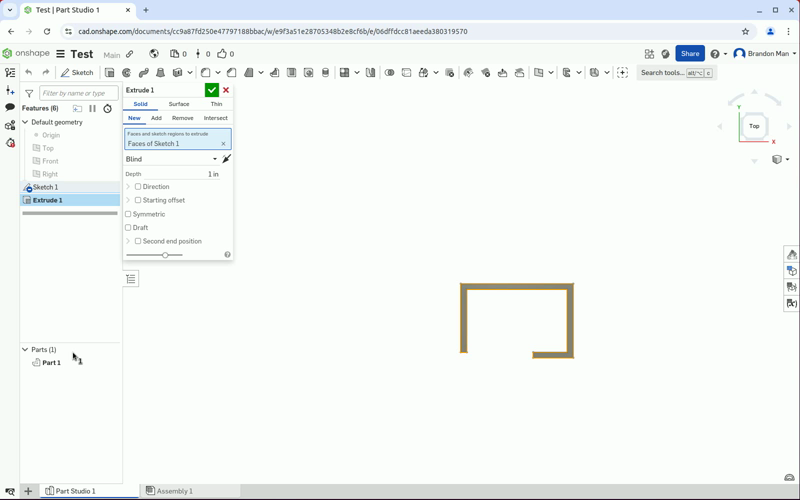
mouse_move(143, 106)
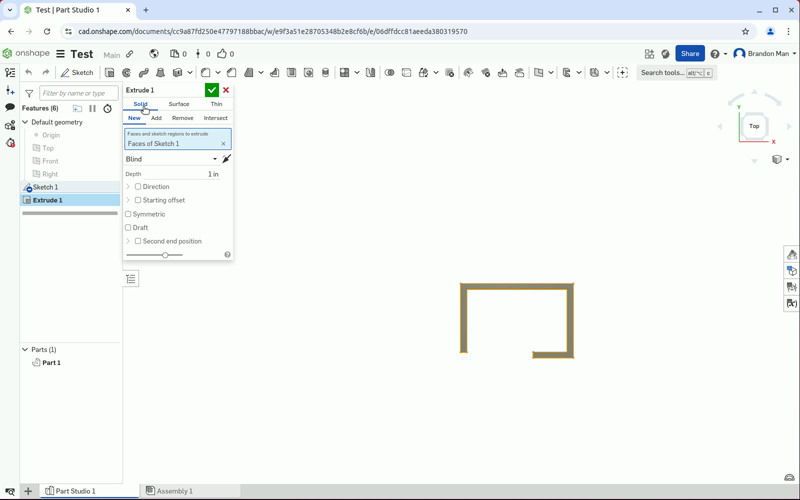
click(143, 106)
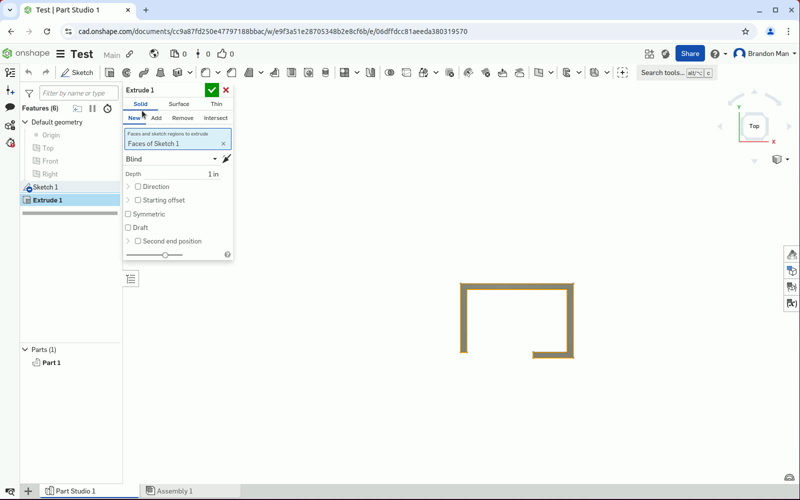
mouse_move(137, 120)
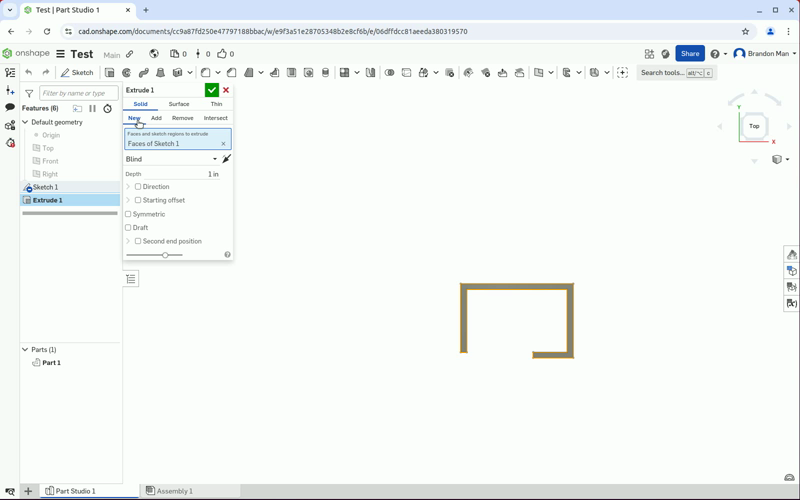
click(137, 120)
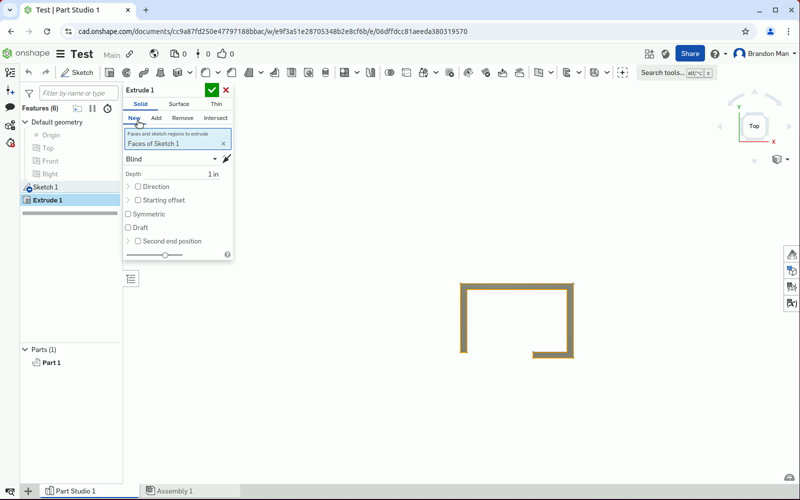
key(tab, 4)
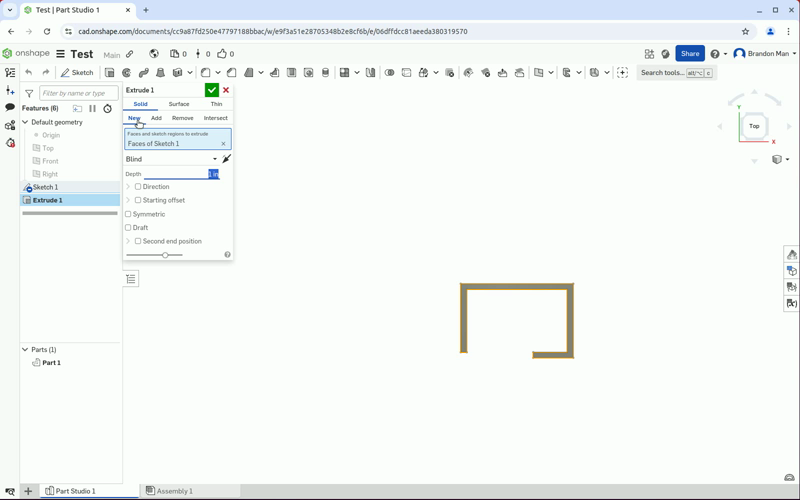
text(0.722)
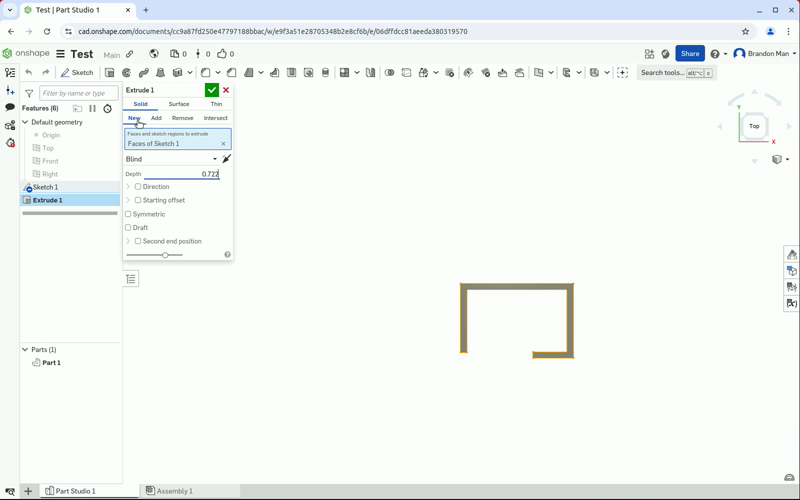
key(enter)
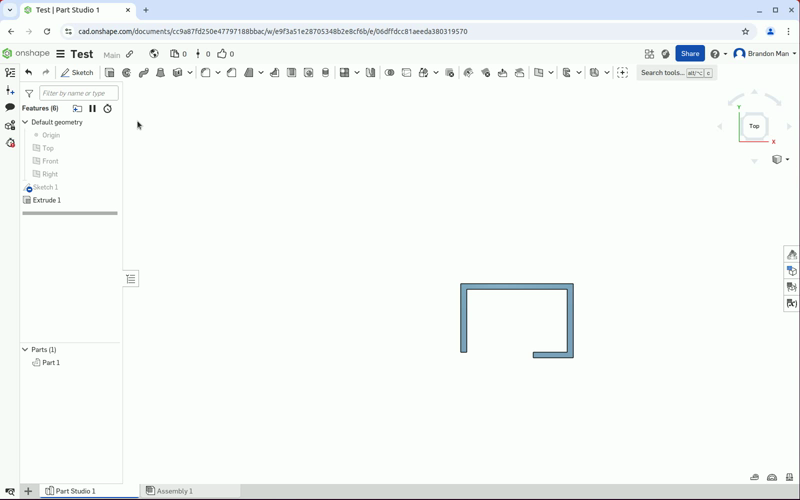
key(shift+h)
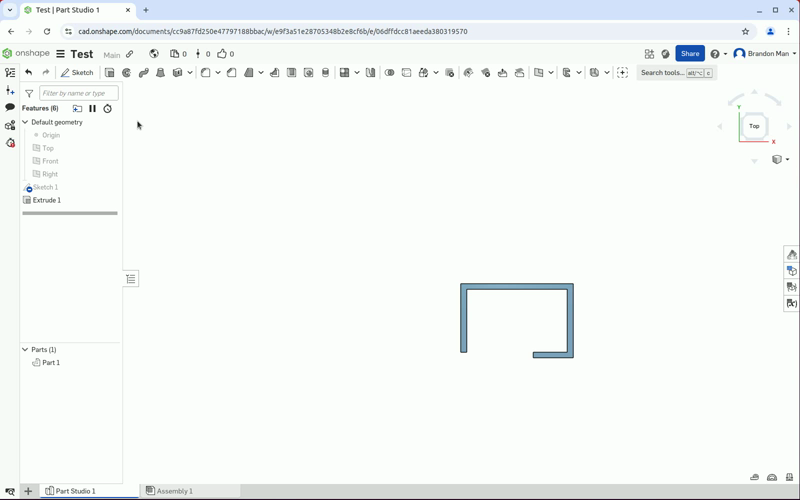
key(shift+h)
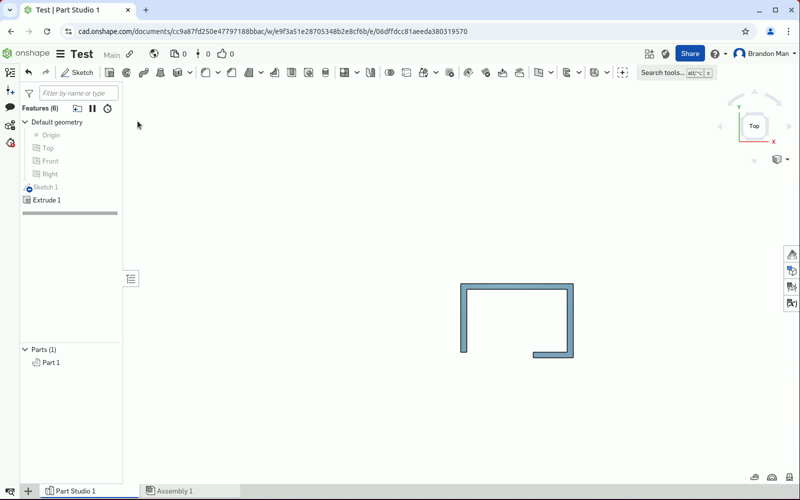
mouse_move(73, 189)
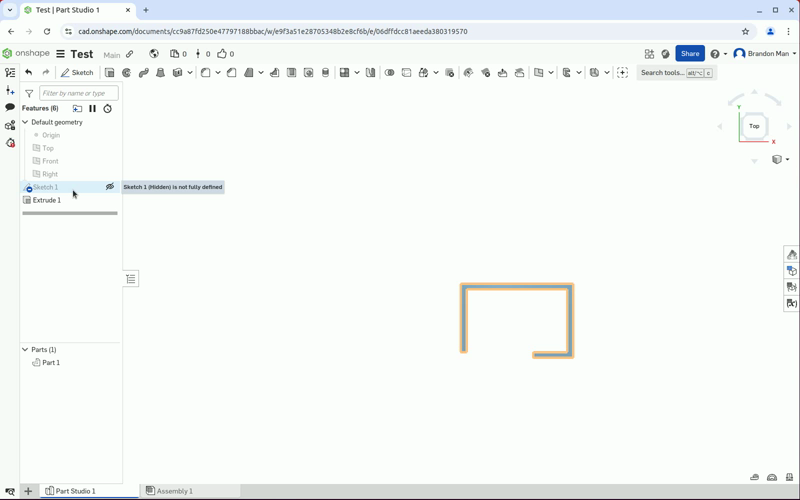
click(73, 189)
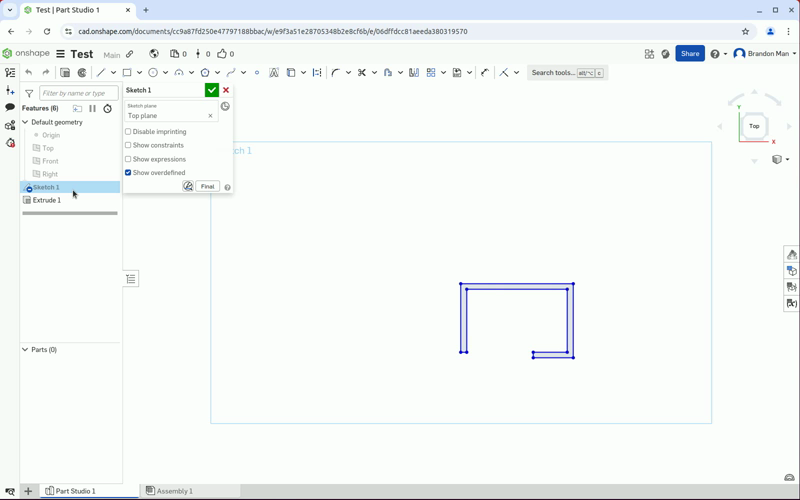
mouse_move(229, 92)
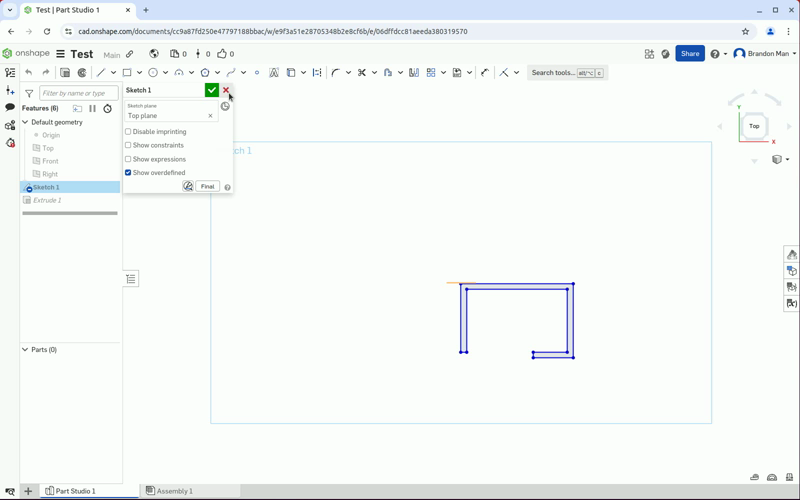
click(229, 92)
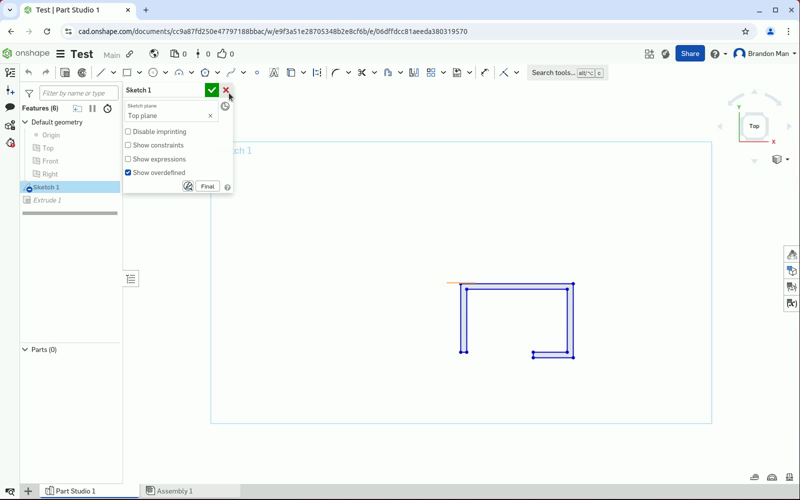
key(shift+s)
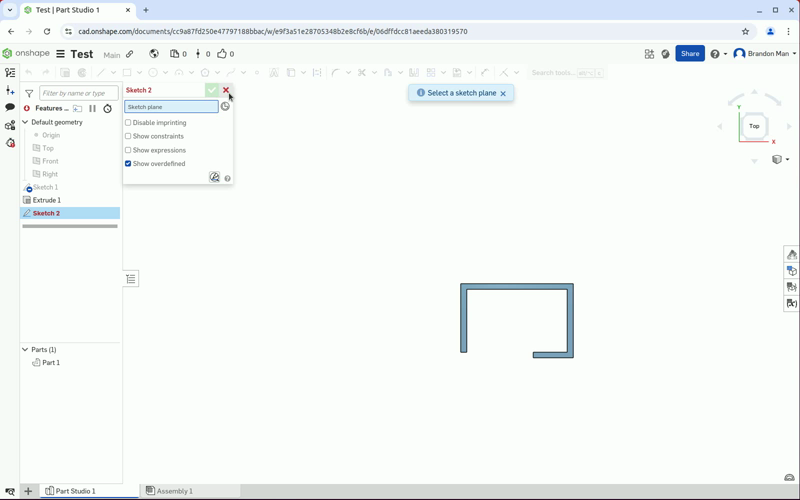
mouse_move(73, 150)
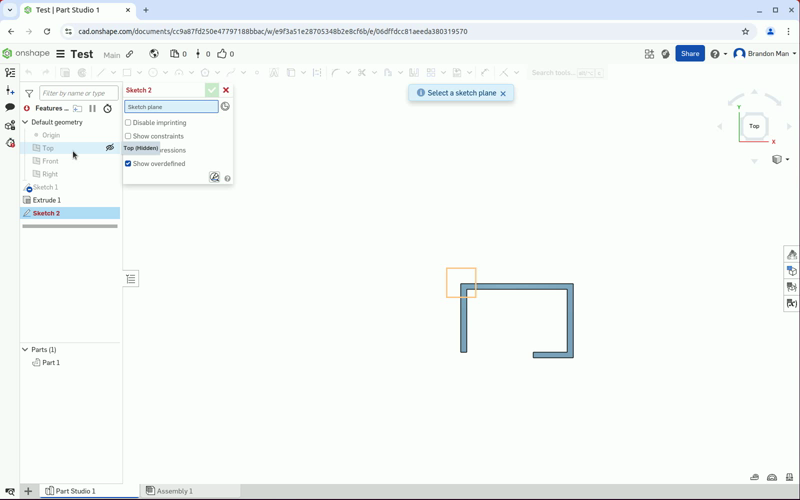
click(73, 150)
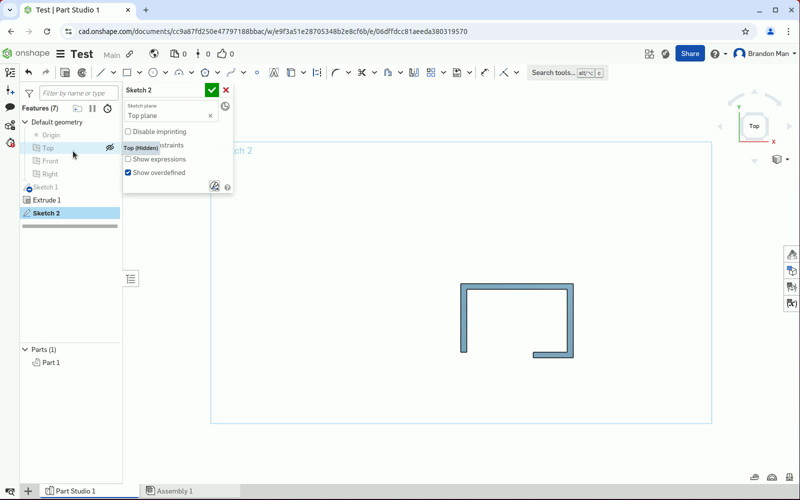
mouse_move(73, 352)
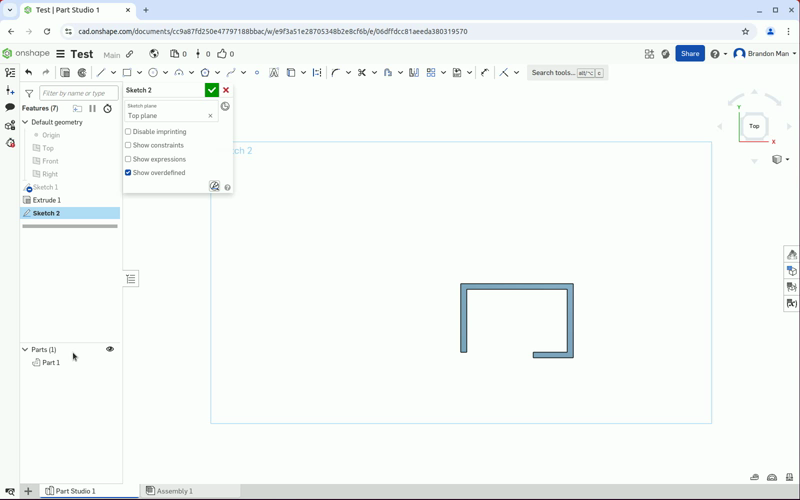
key(y)
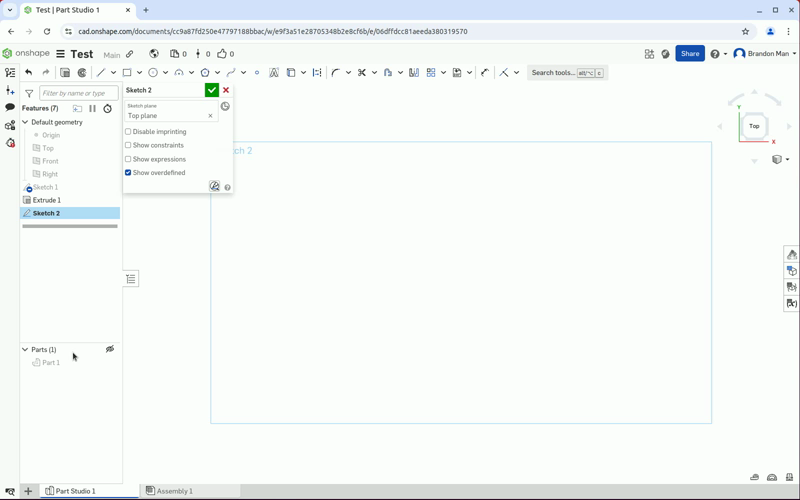
key(l)
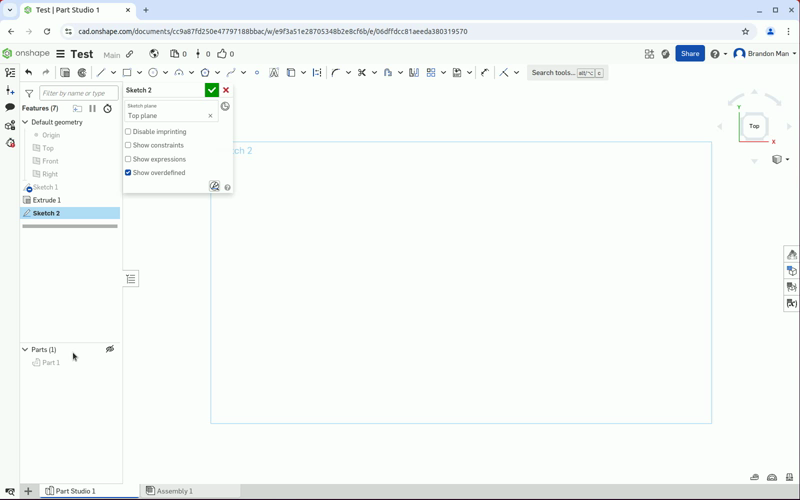
key_down(shift)
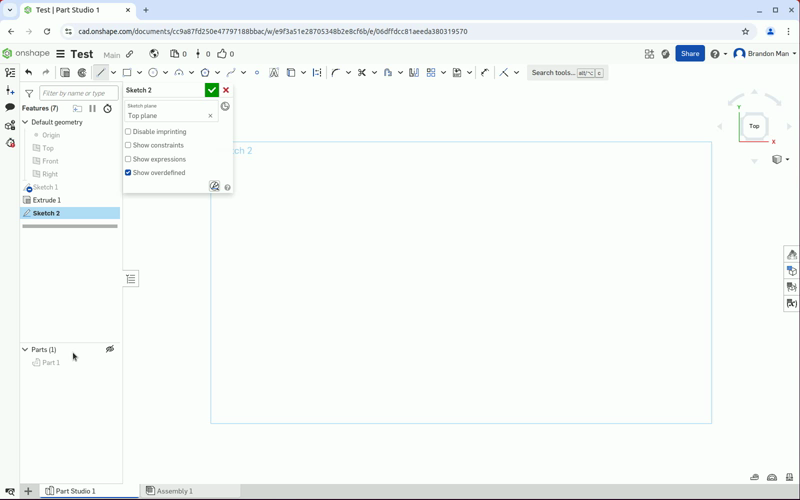
mouse_move(460, 357)
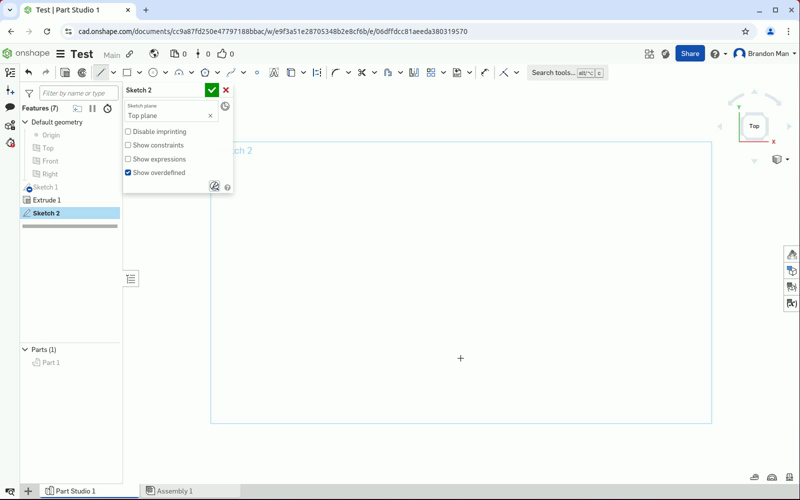
click(460, 357)
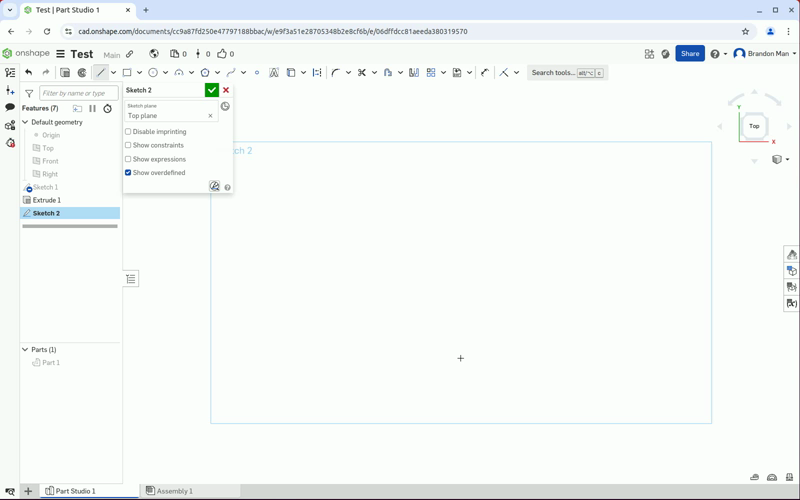
key_up(shift)
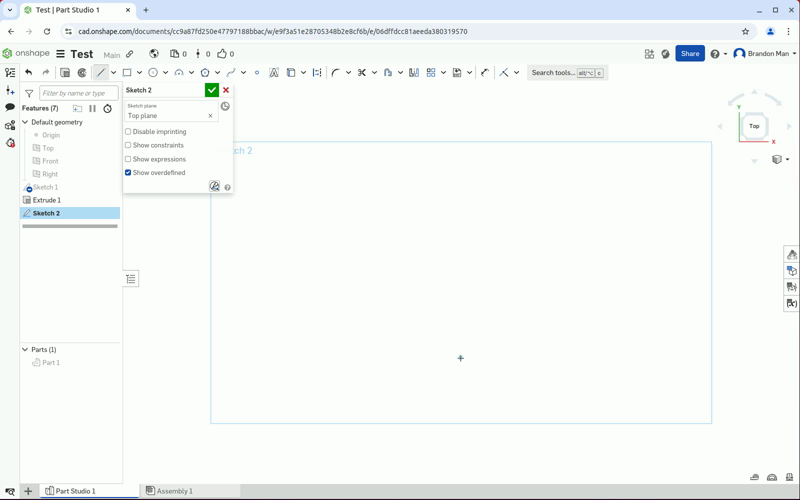
key_down(shift)
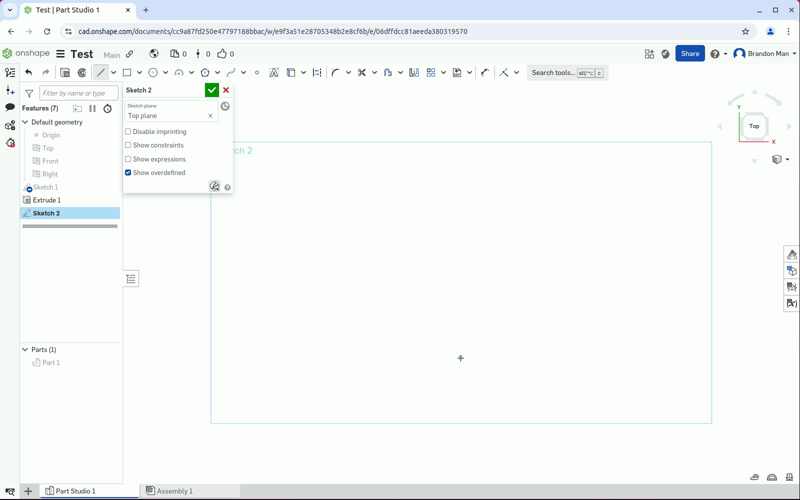
mouse_move(490, 357)
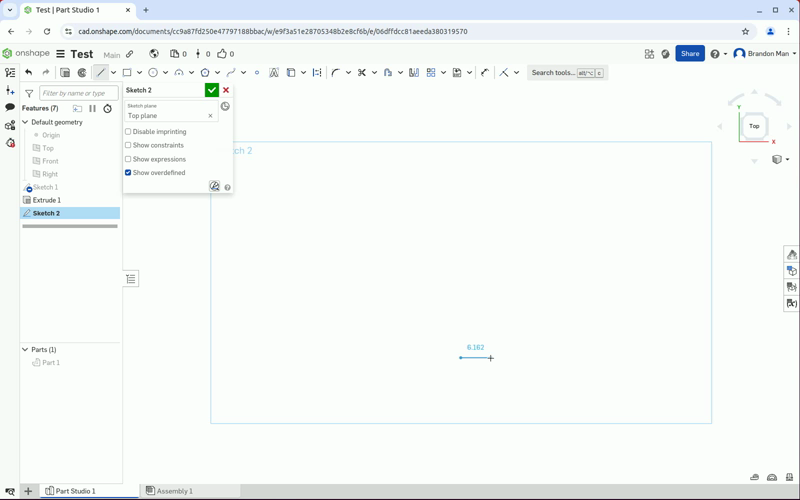
mouse_move(502, 357)
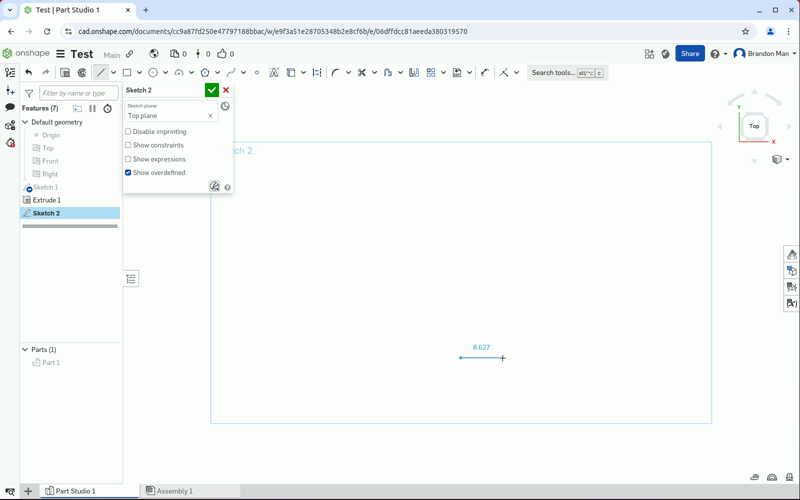
click(502, 357)
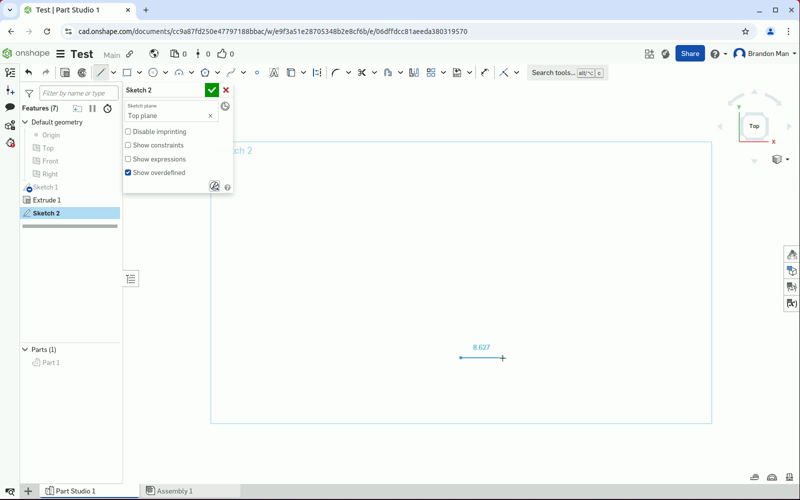
key_up(shift)
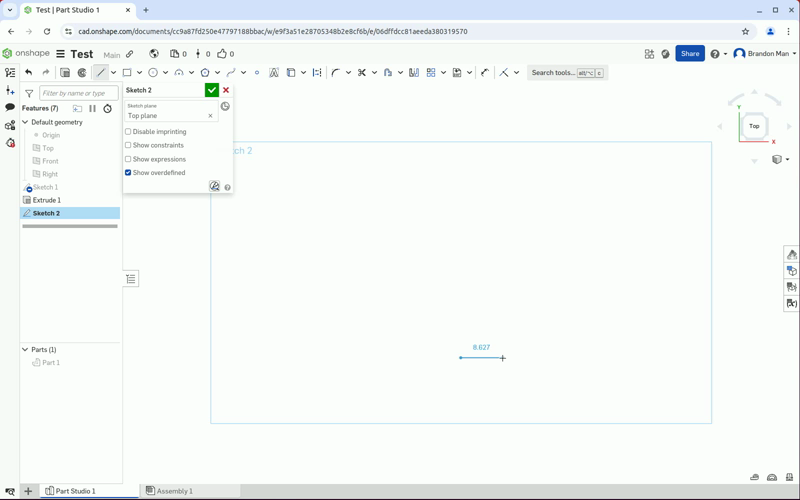
key_down(shift)
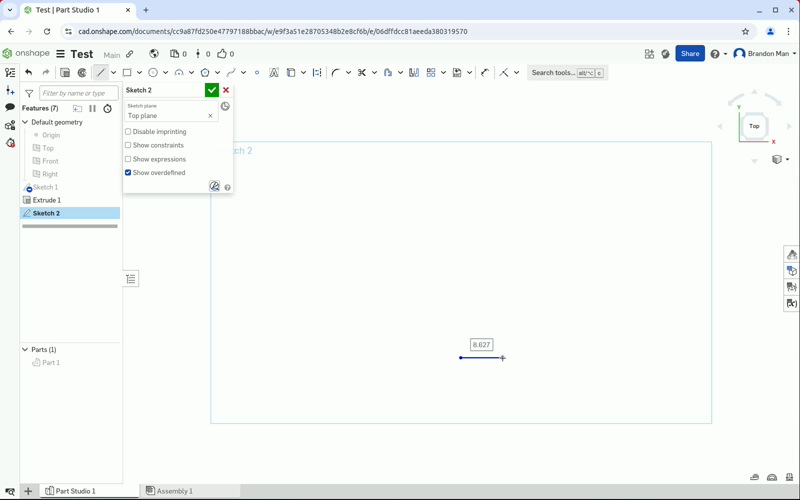
mouse_move(532, 357)
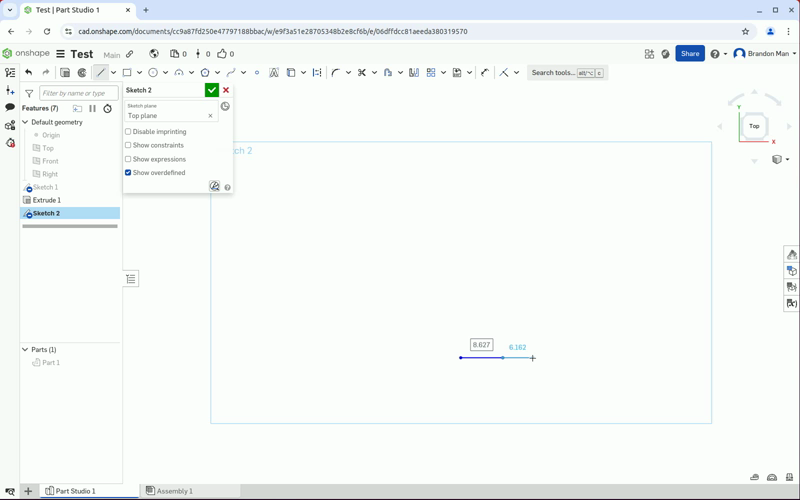
mouse_move(502, 351)
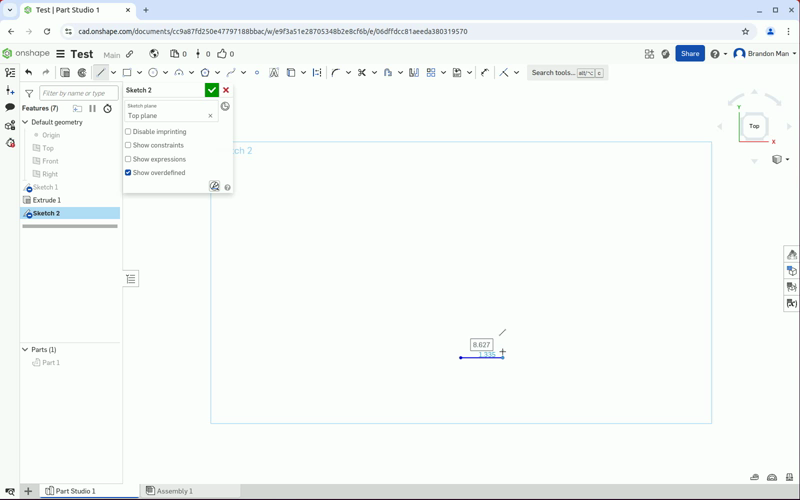
scroll(6)
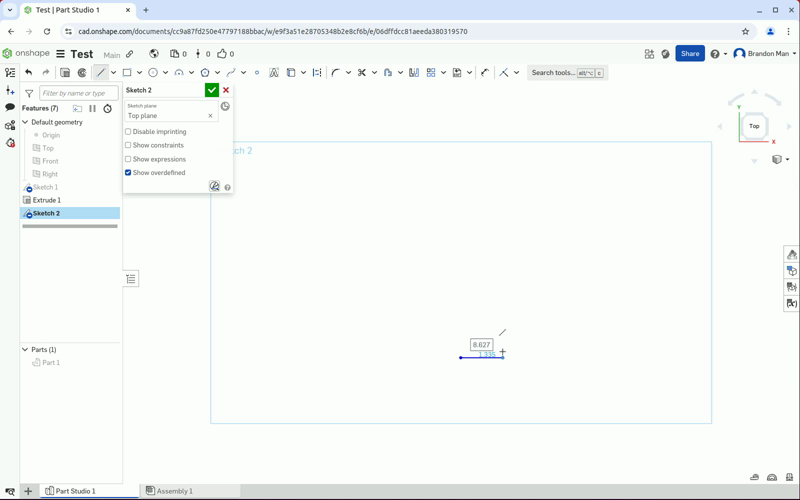
scroll(6)
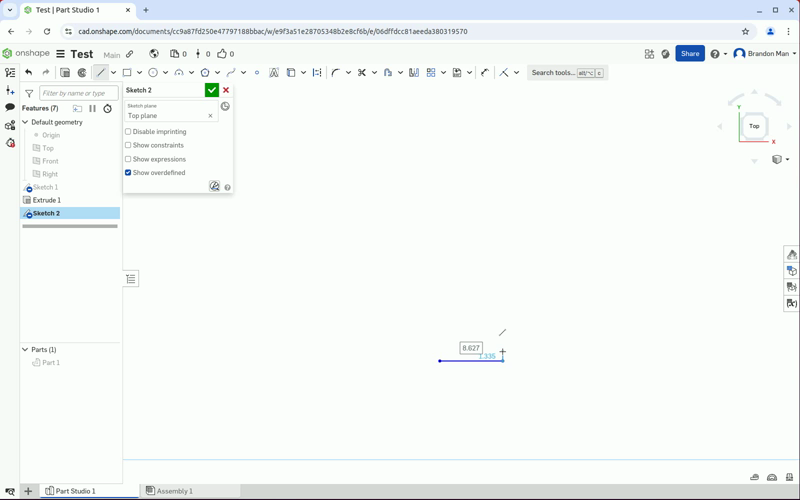
scroll(6)
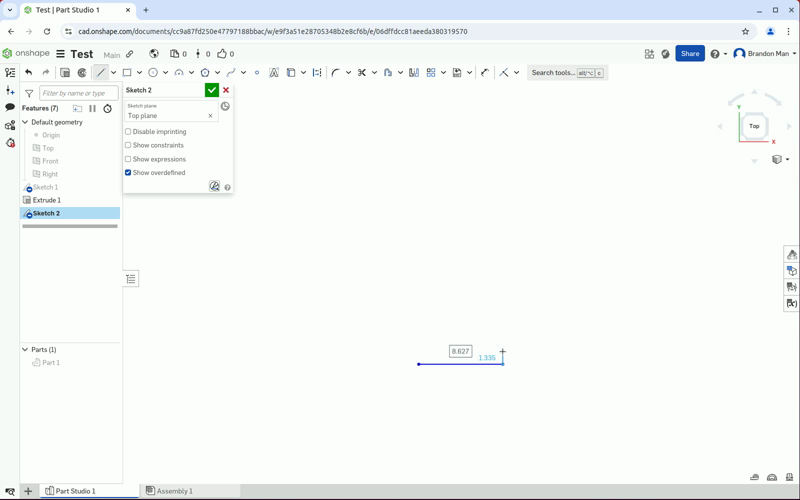
scroll(6)
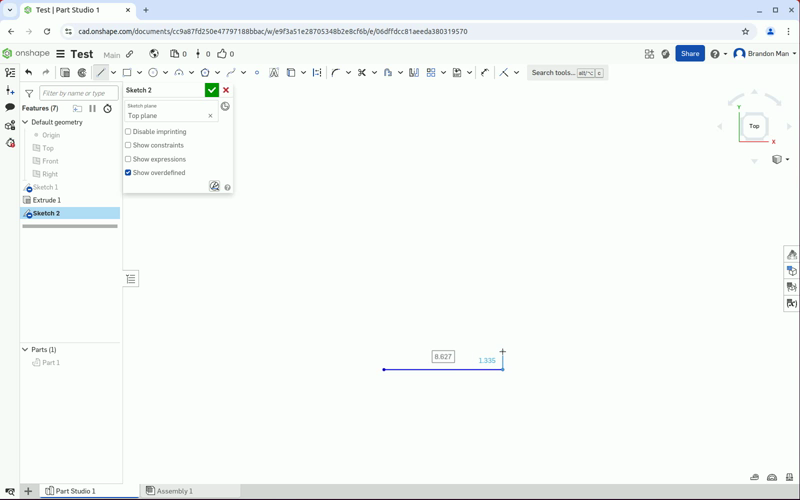
scroll(6)
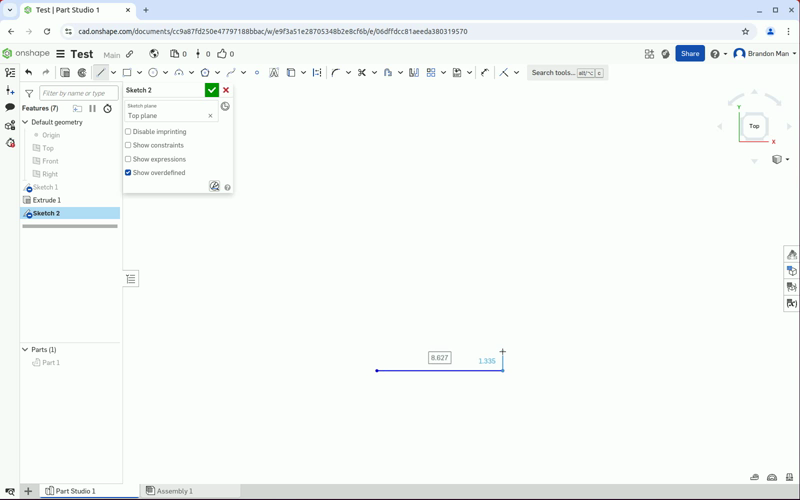
scroll(6)
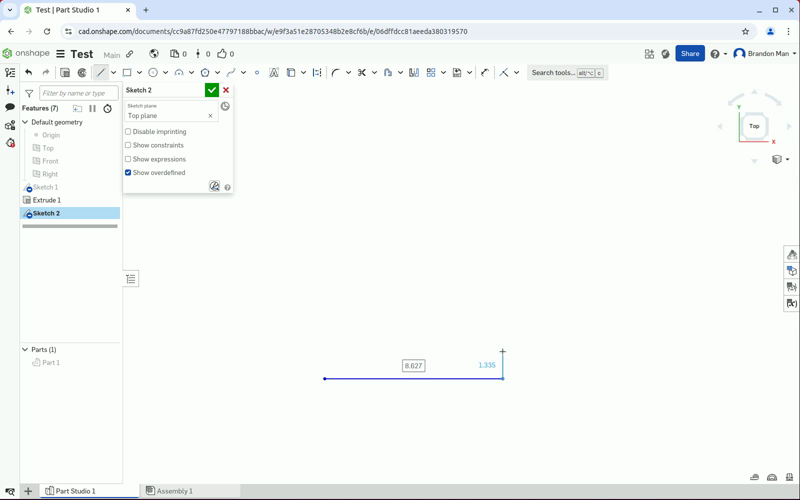
scroll(6)
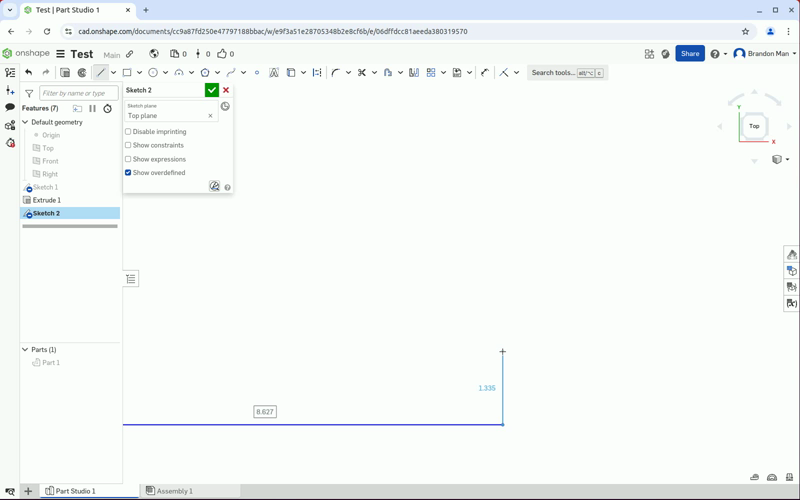
click(502, 351)
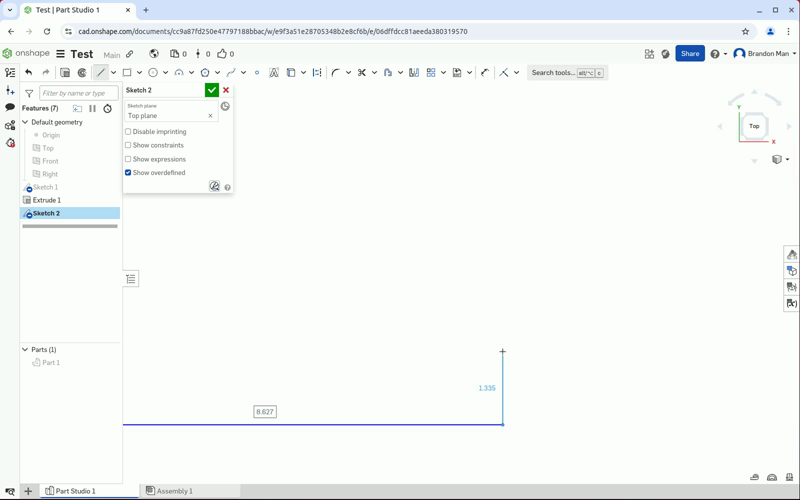
scroll(-6)
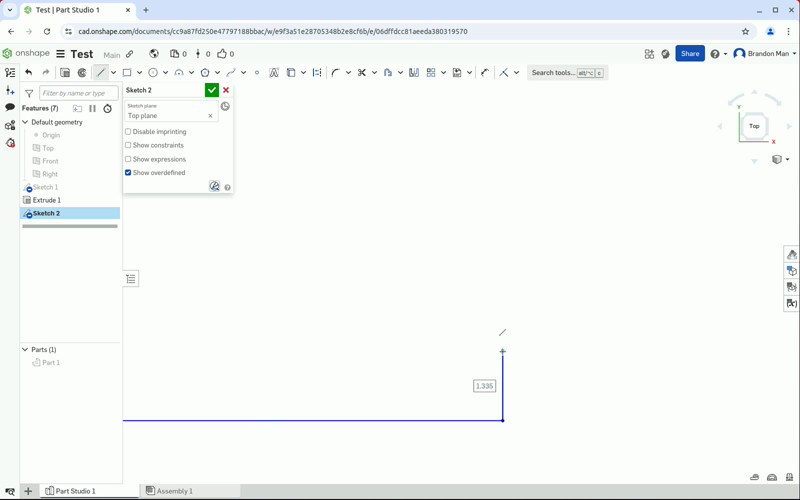
scroll(-6)
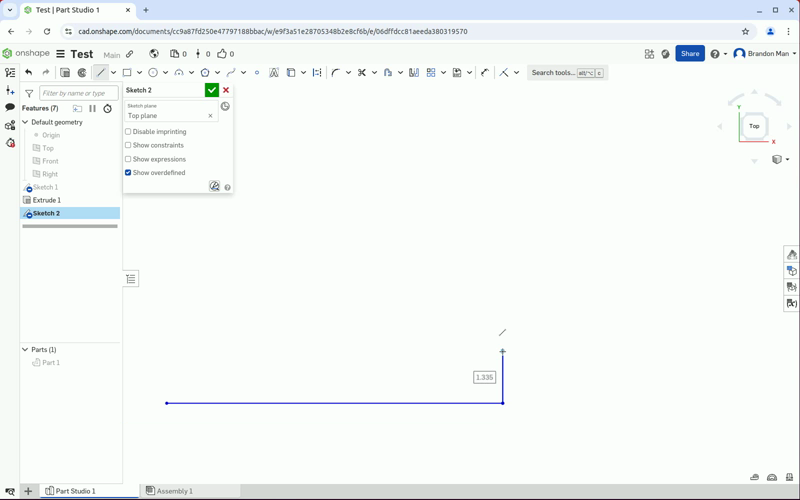
scroll(-6)
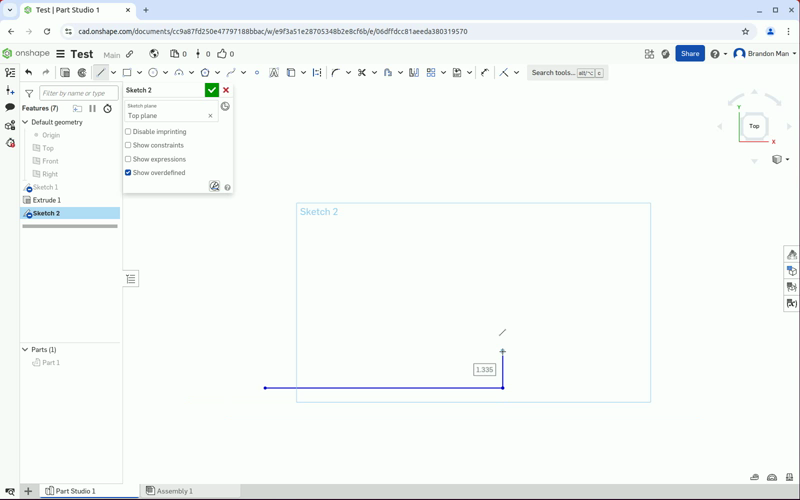
scroll(-6)
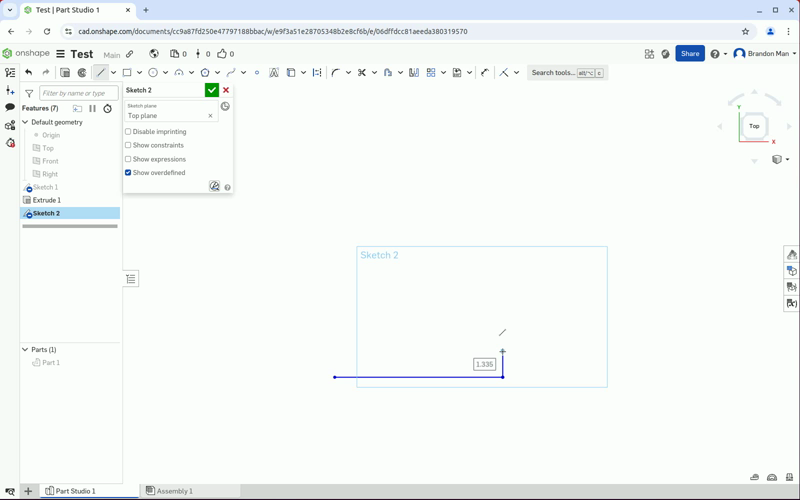
scroll(-6)
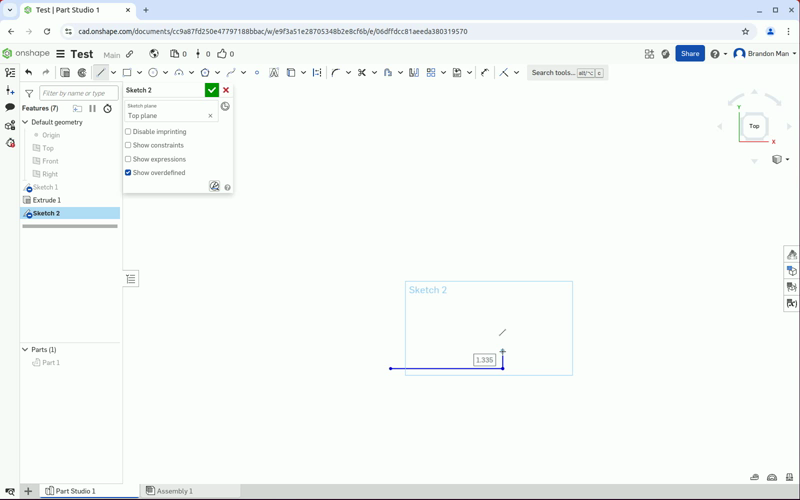
scroll(-6)
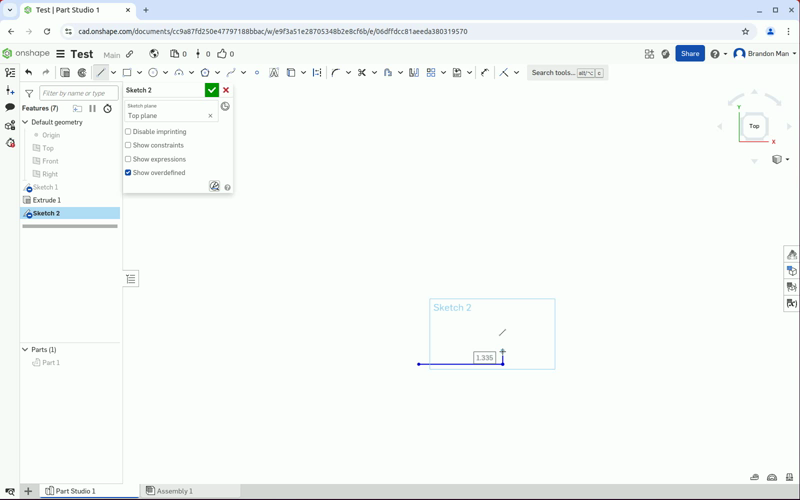
scroll(-6)
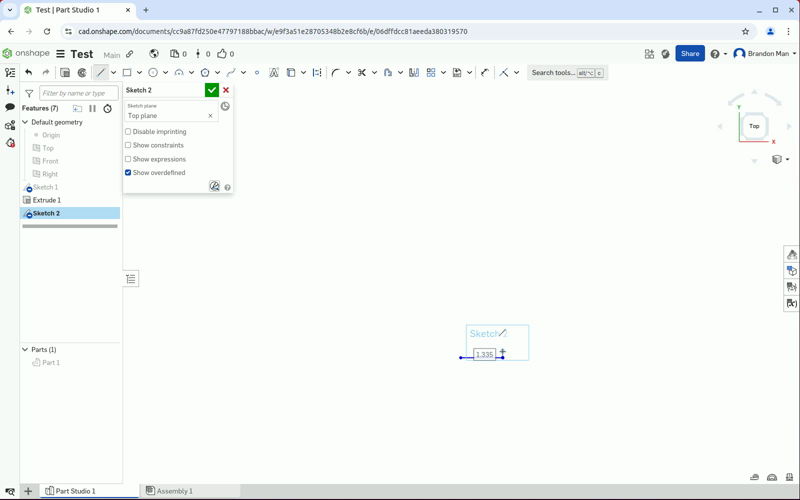
key_up(shift)
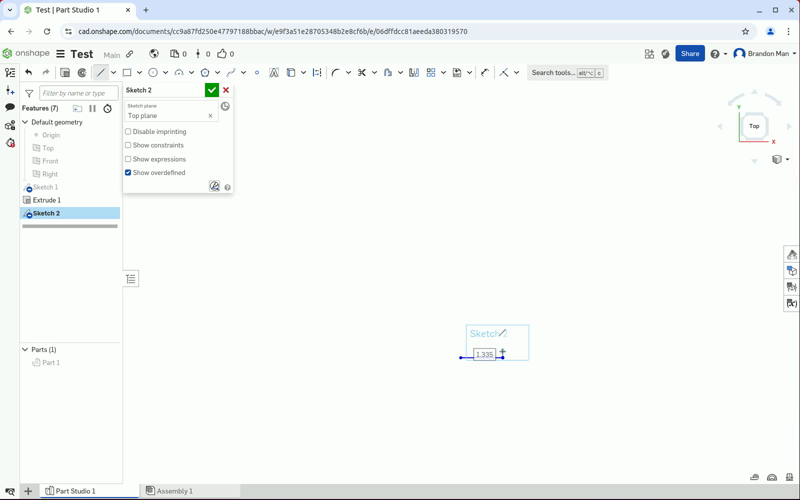
key_down(shift)
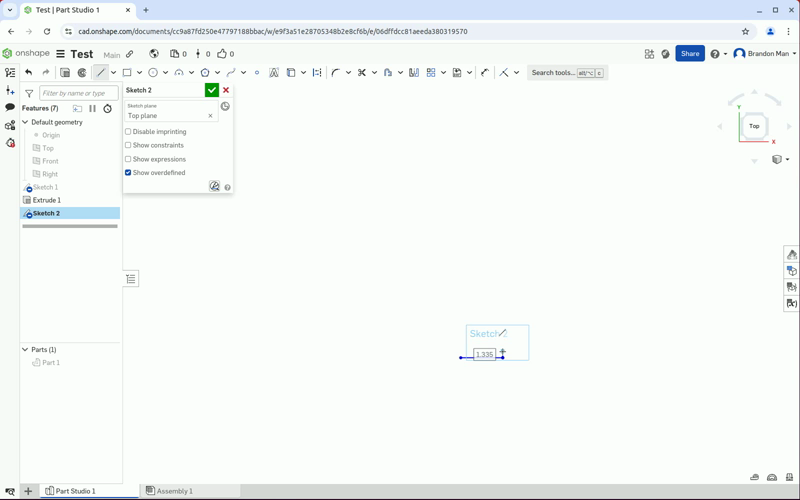
mouse_move(532, 351)
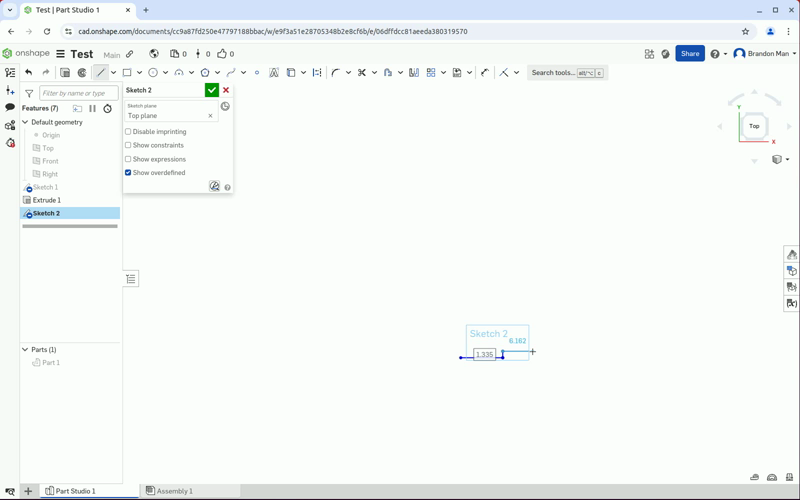
mouse_move(467, 351)
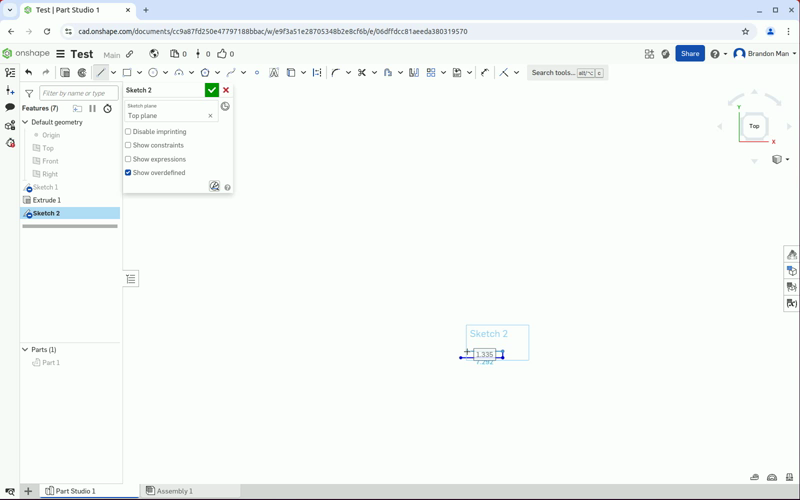
click(467, 351)
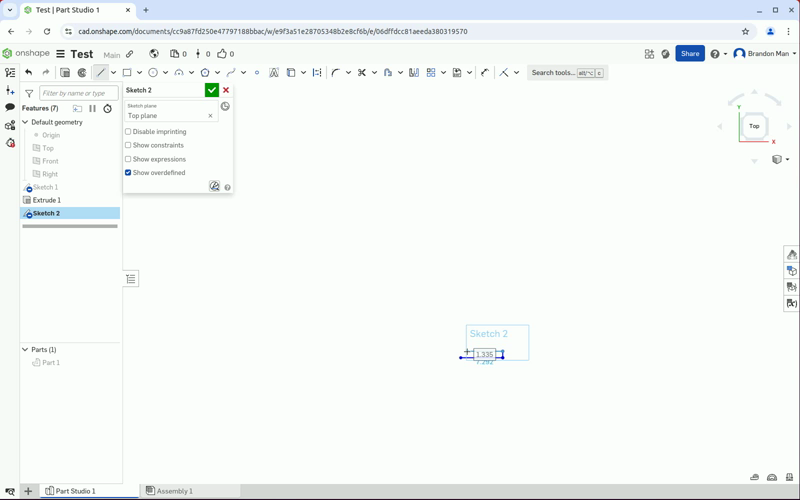
key_up(shift)
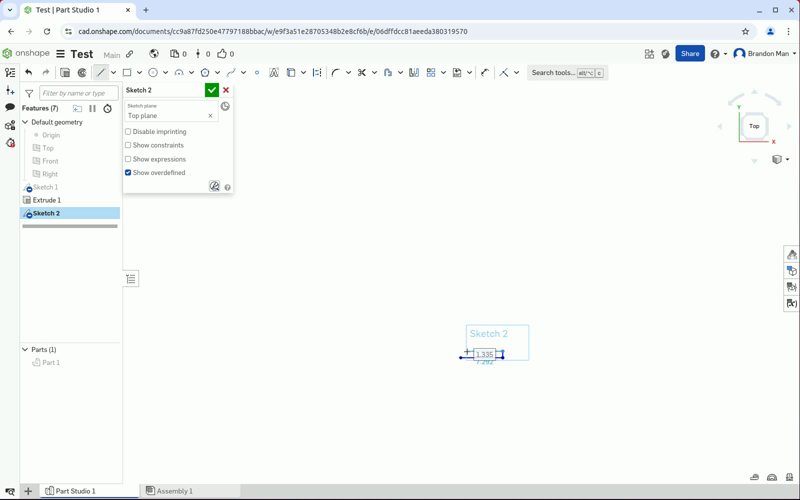
key_down(shift)
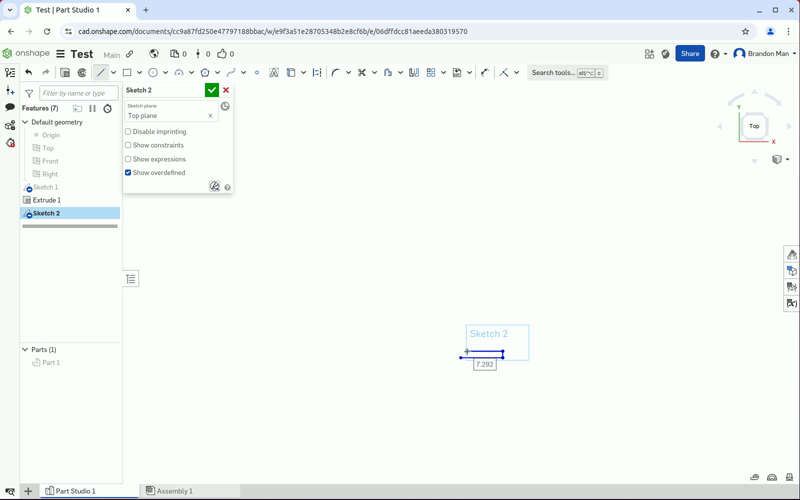
mouse_move(497, 351)
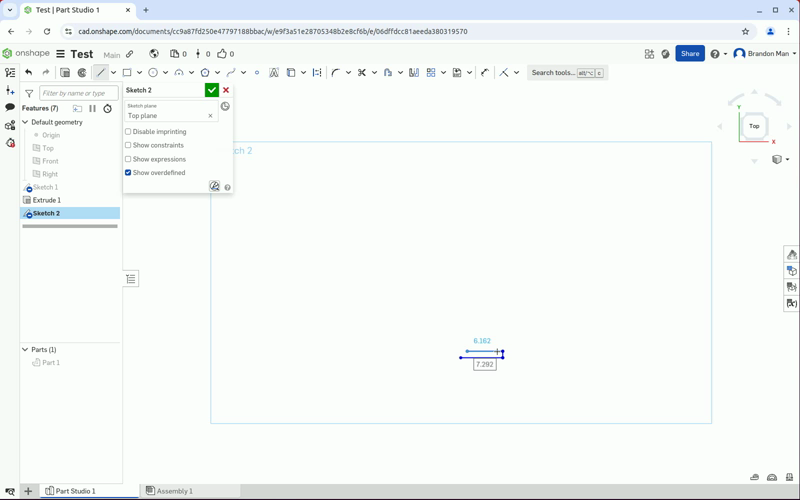
mouse_move(460, 351)
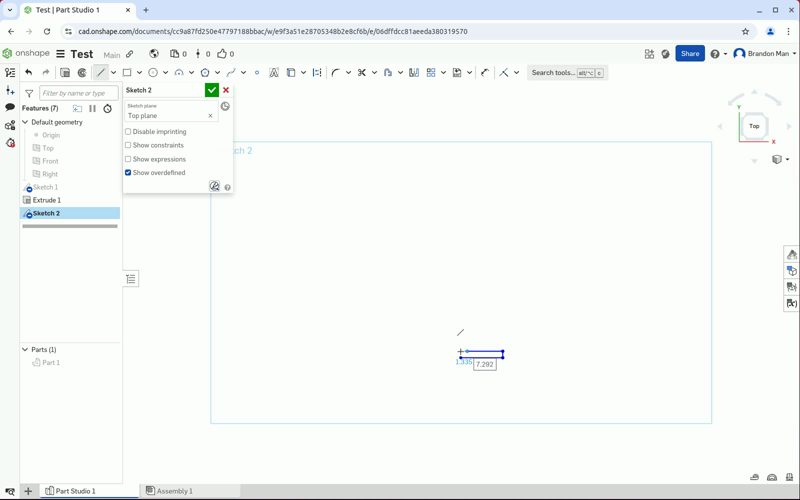
scroll(6)
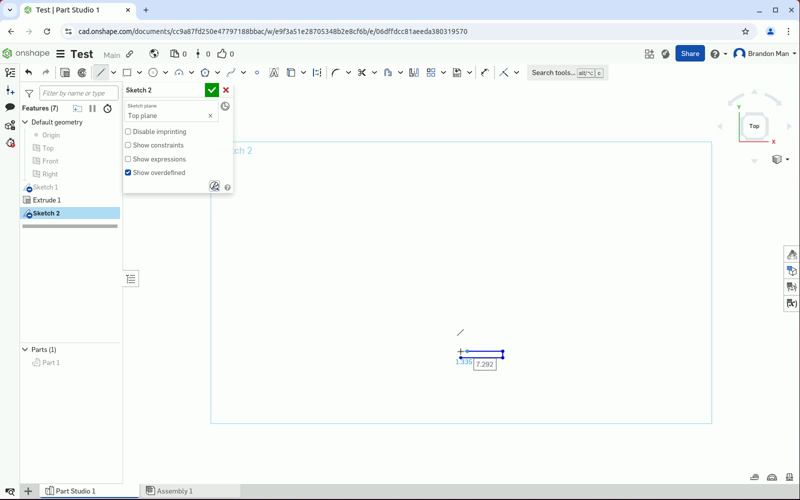
scroll(6)
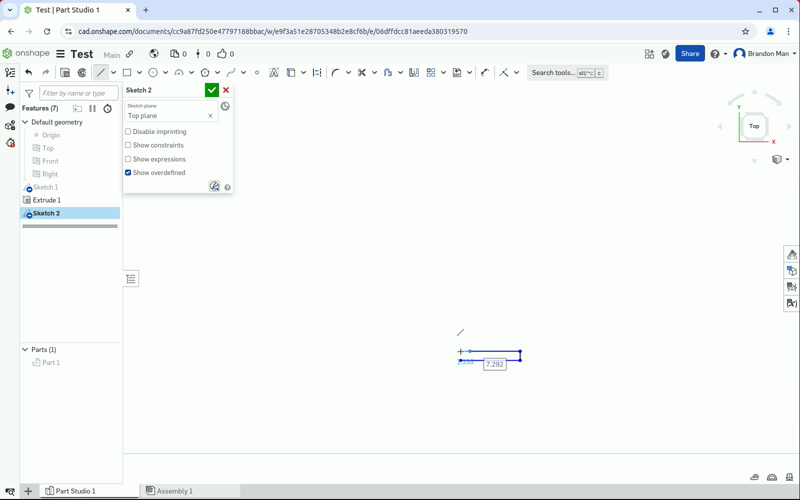
scroll(6)
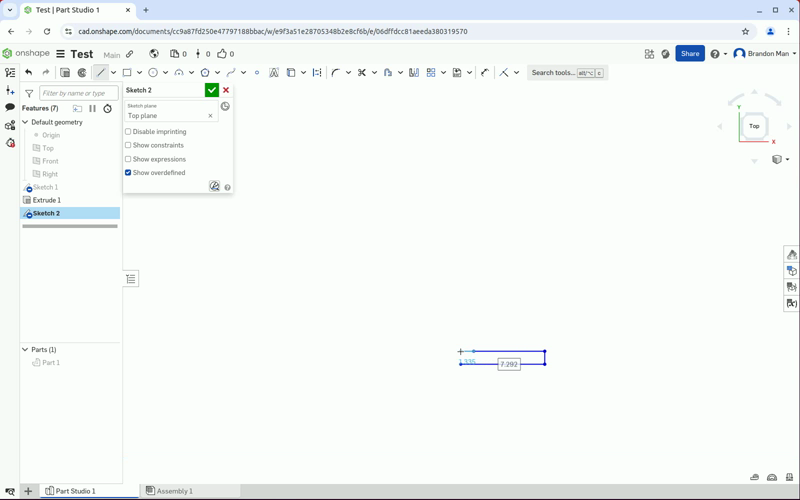
scroll(6)
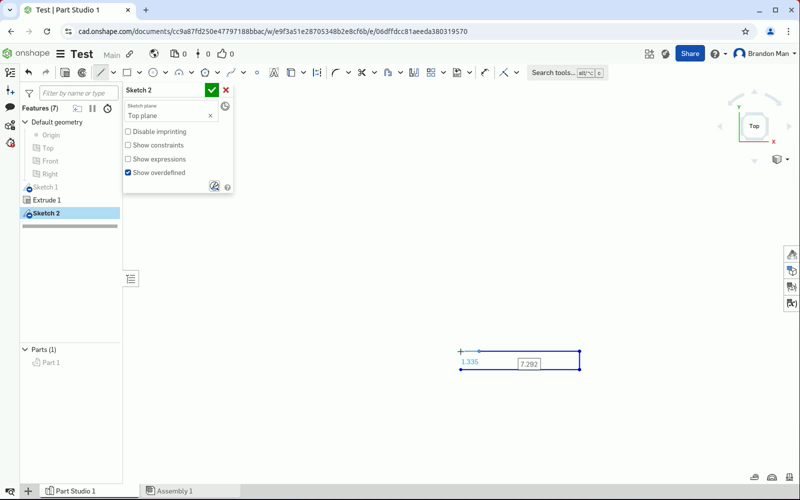
scroll(6)
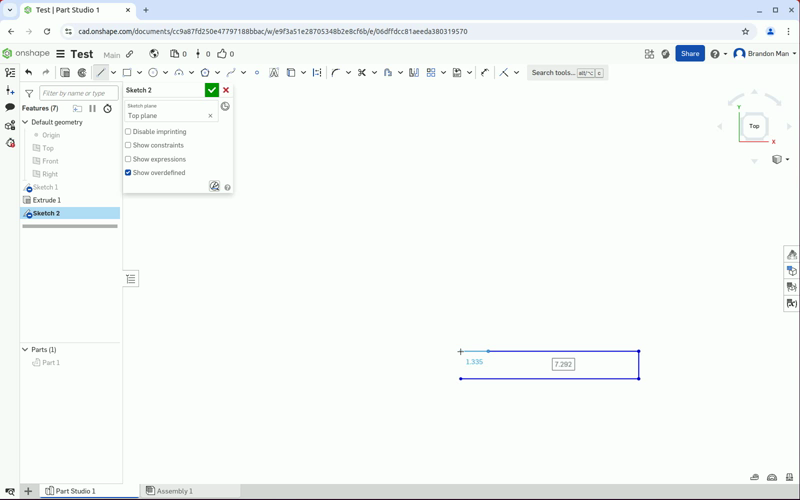
scroll(6)
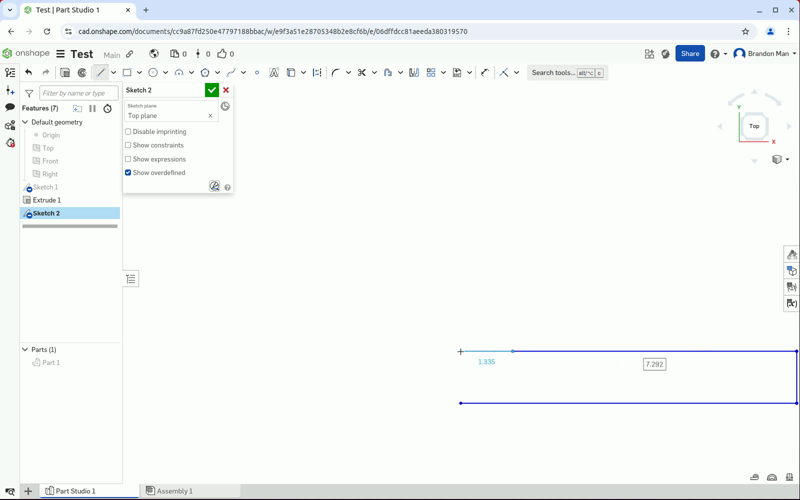
scroll(6)
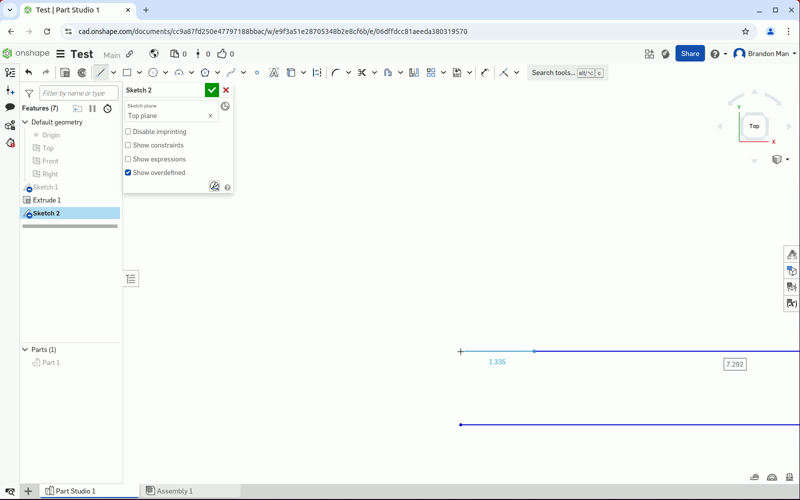
click(460, 351)
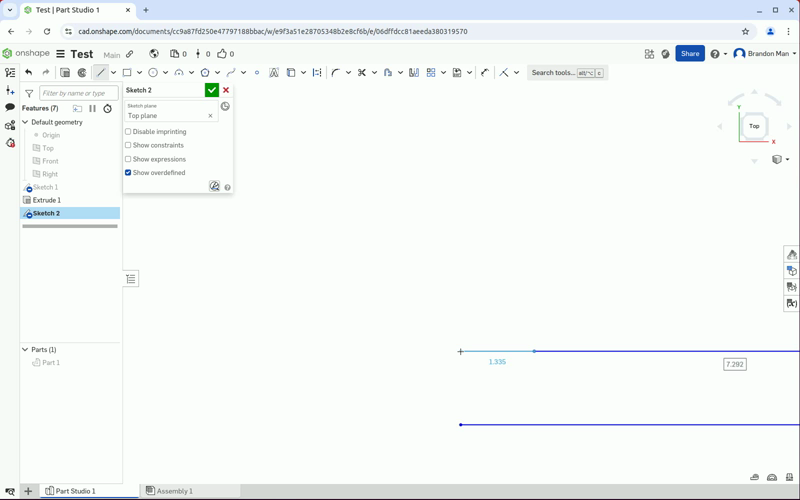
scroll(-6)
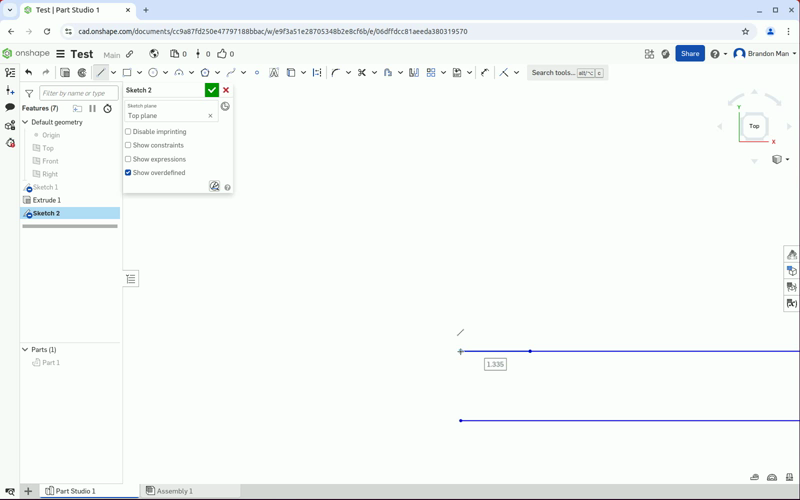
scroll(-6)
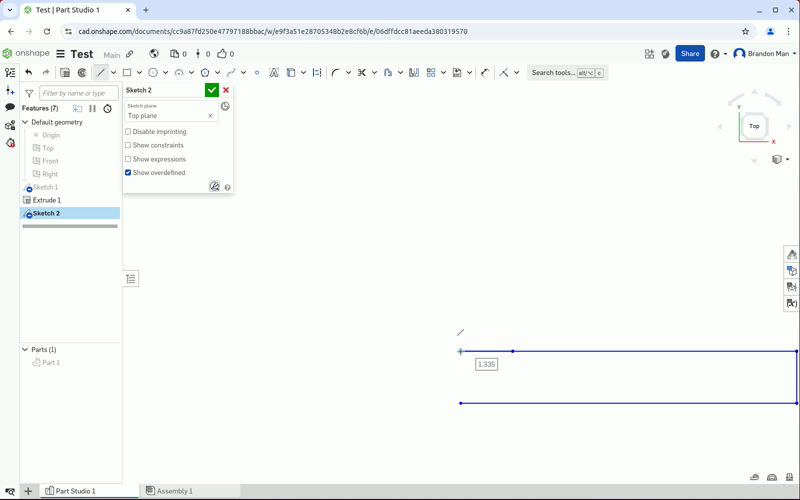
scroll(-6)
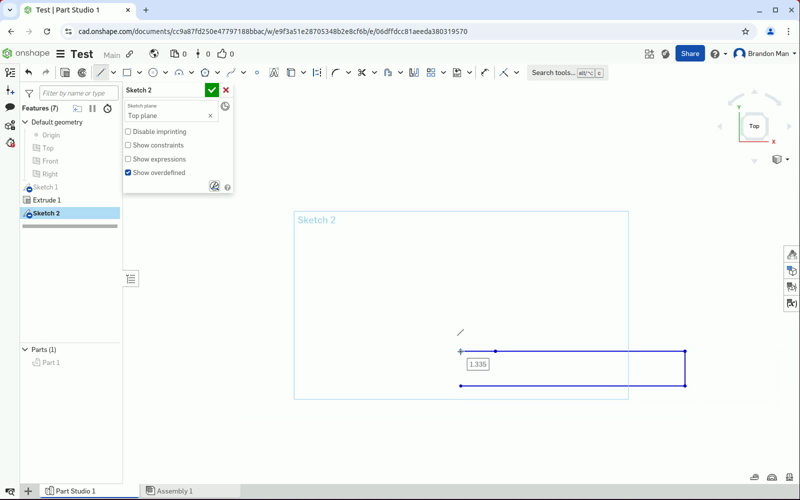
scroll(-6)
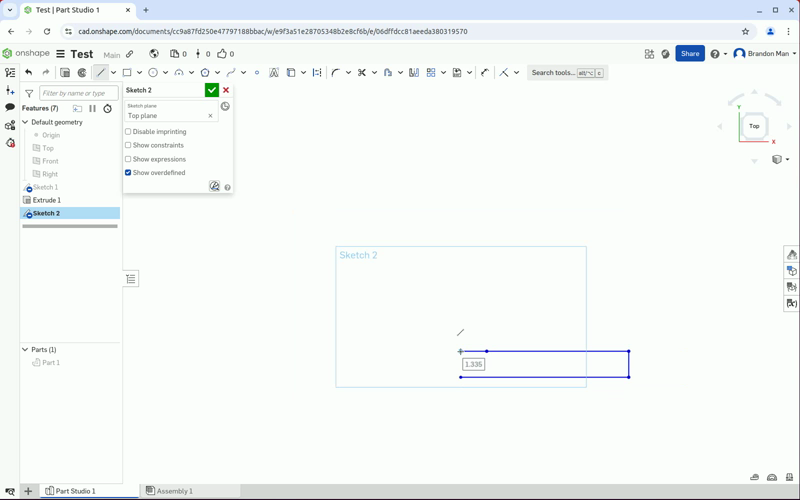
scroll(-6)
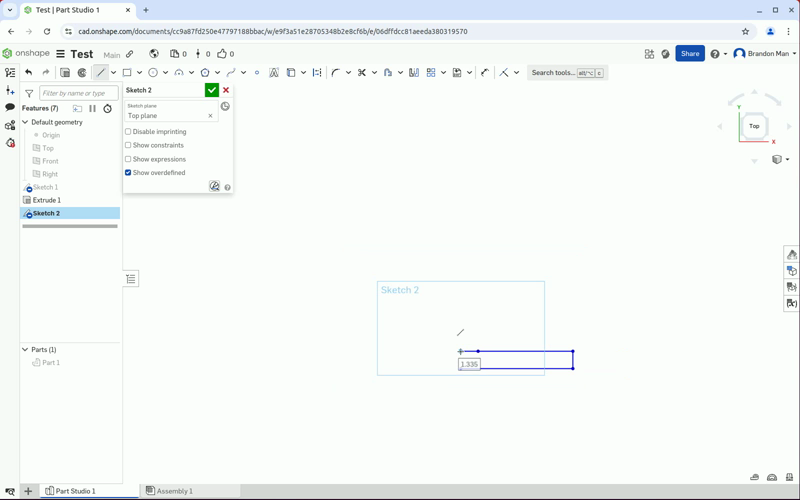
scroll(-6)
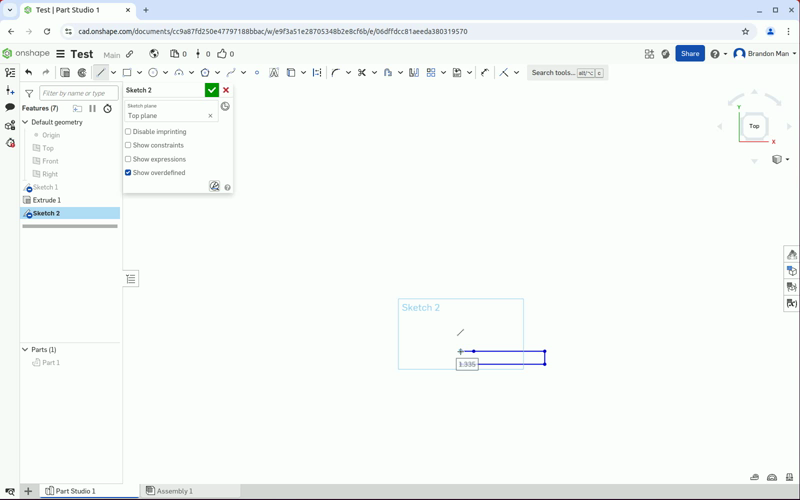
scroll(-6)
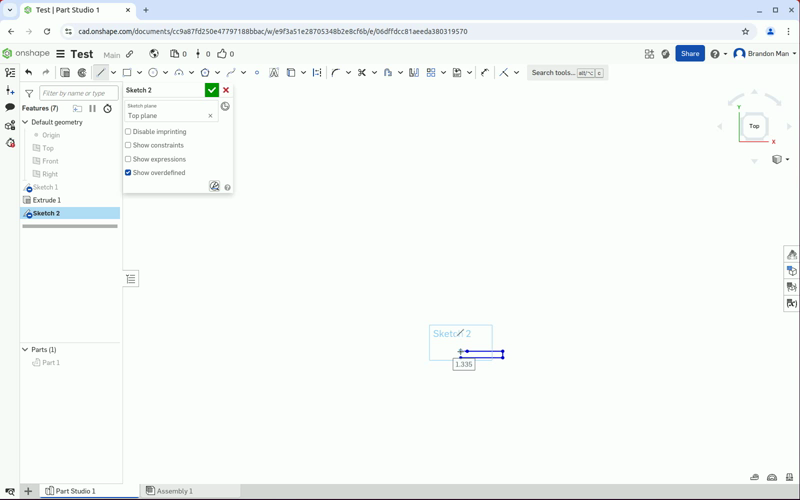
key_up(shift)
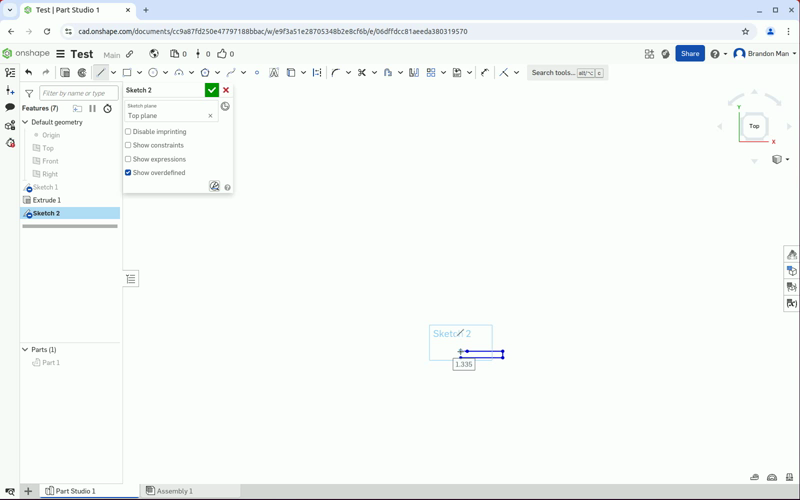
mouse_move(490, 351)
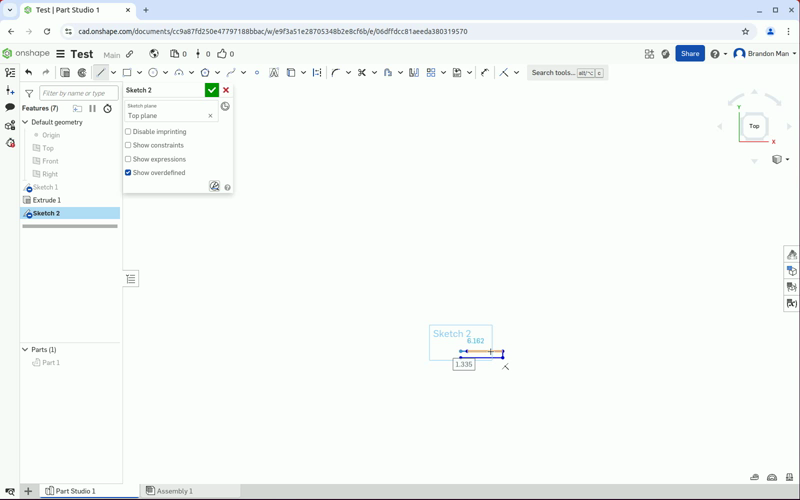
key_down(shift)
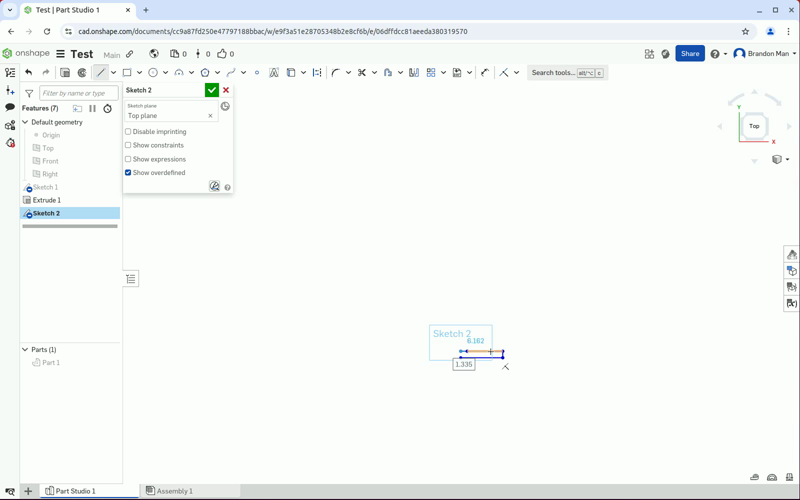
mouse_move(460, 357)
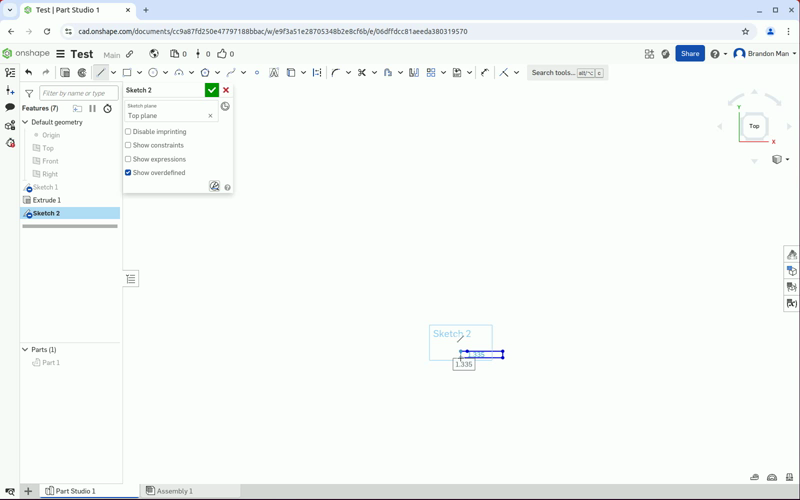
scroll(6)
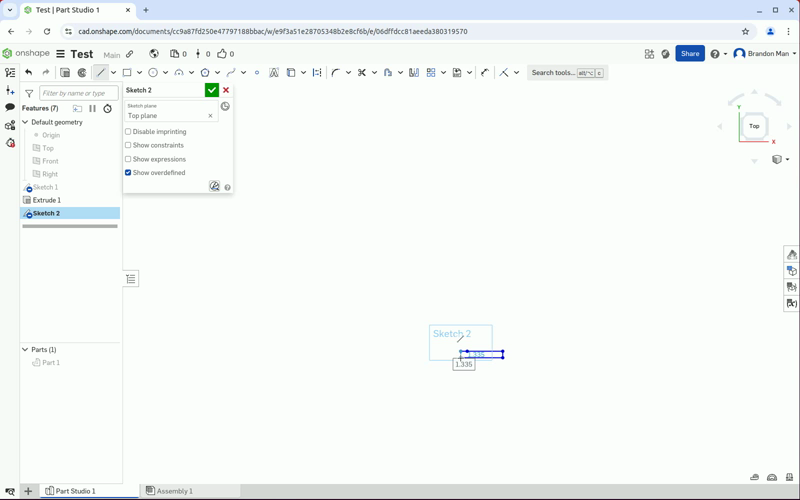
scroll(6)
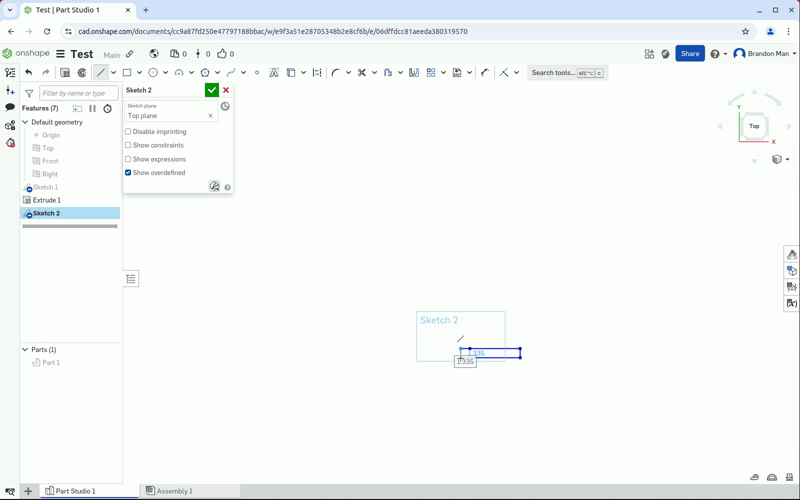
scroll(6)
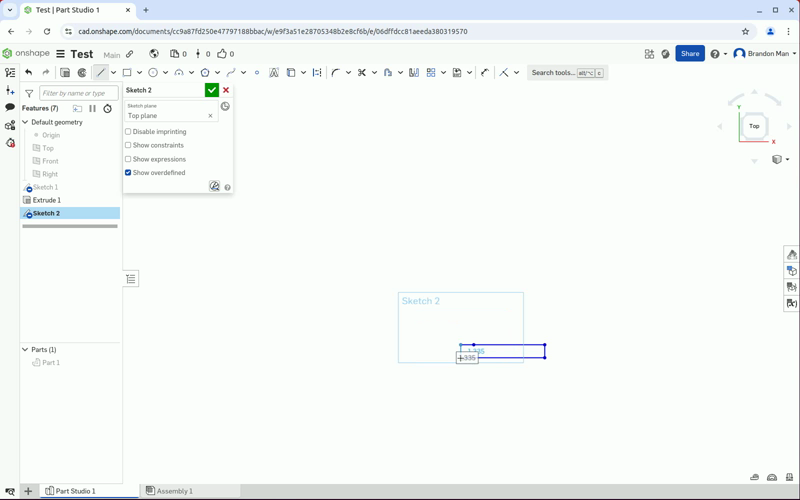
scroll(6)
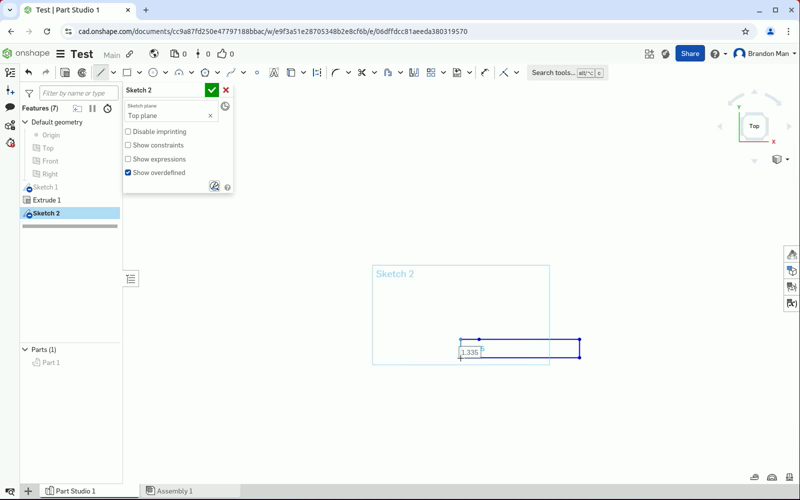
scroll(6)
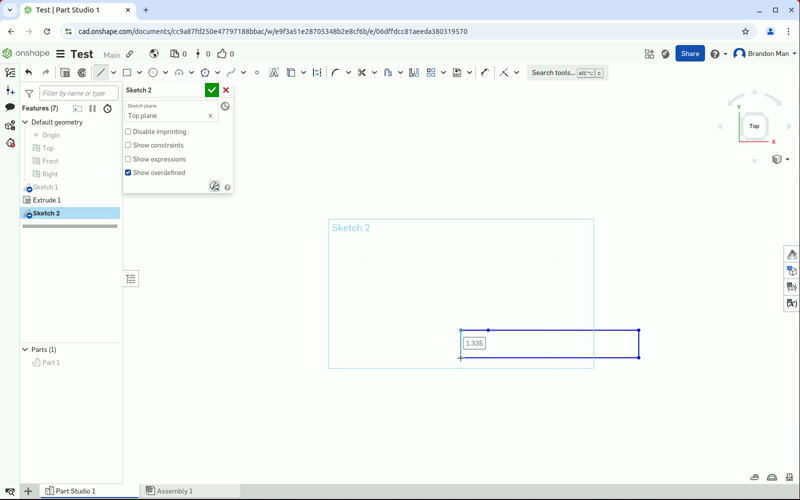
scroll(6)
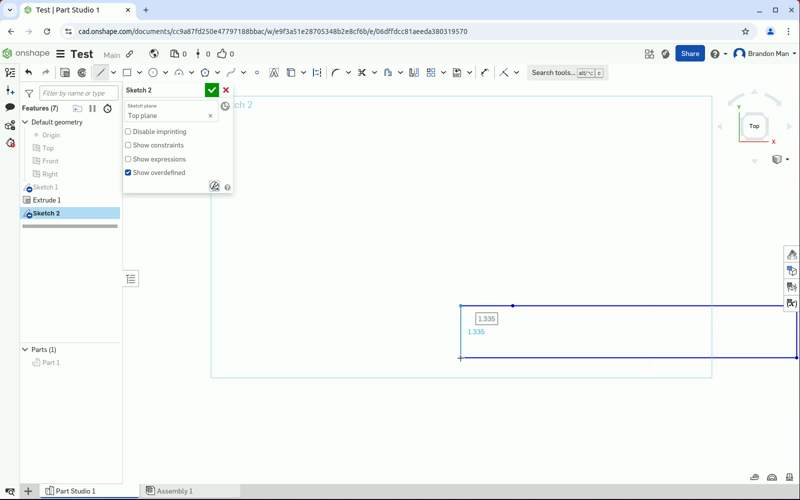
scroll(6)
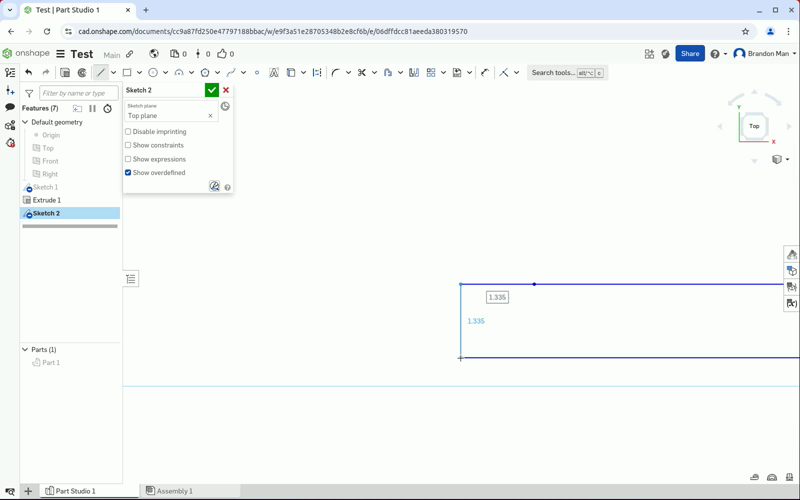
key_up(shift)
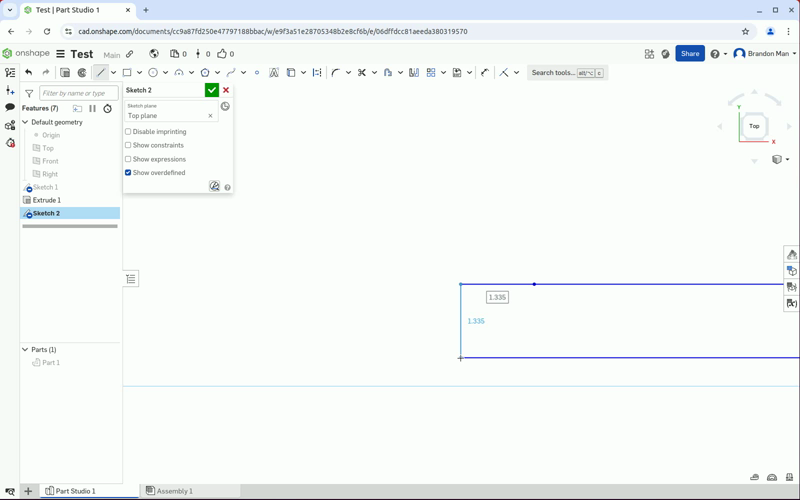
click(460, 357)
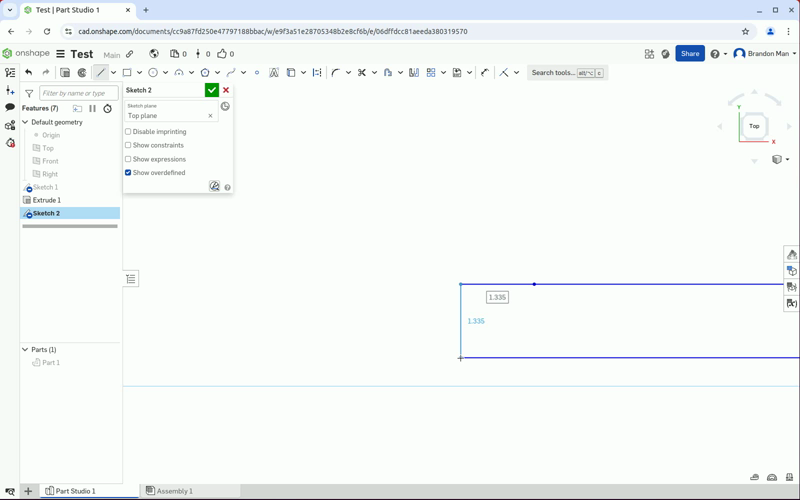
scroll(-6)
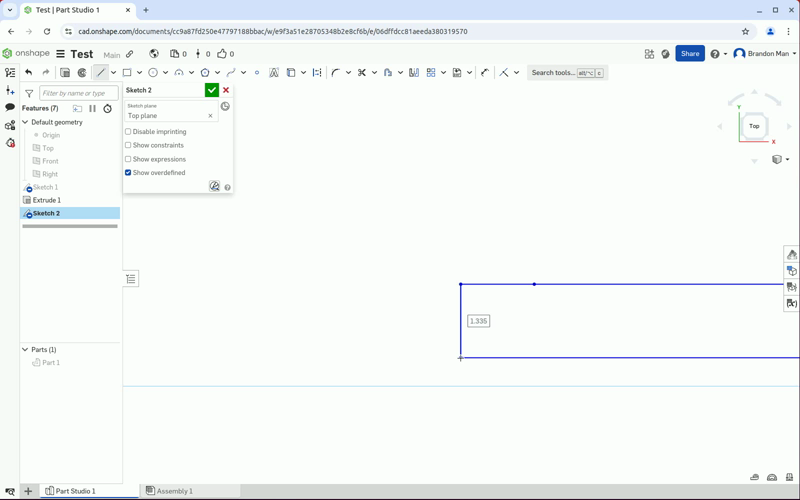
scroll(-6)
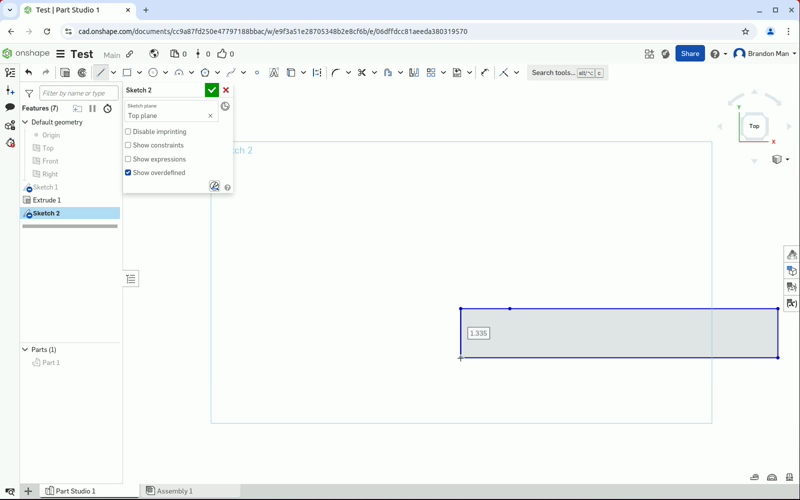
scroll(-6)
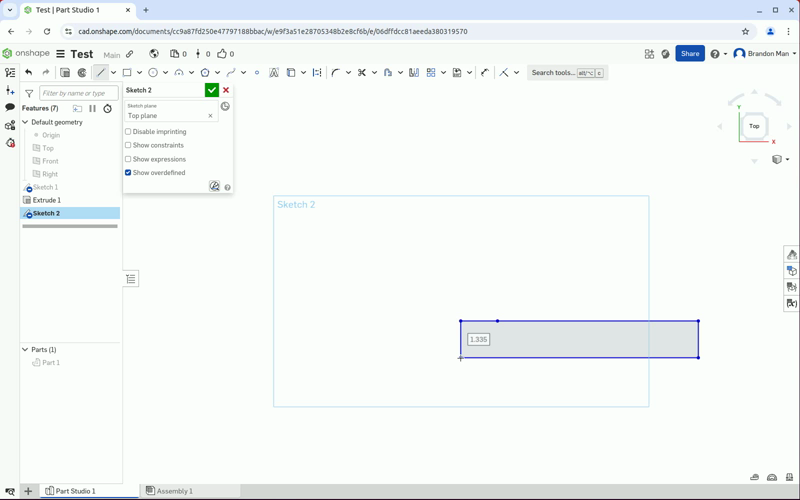
scroll(-6)
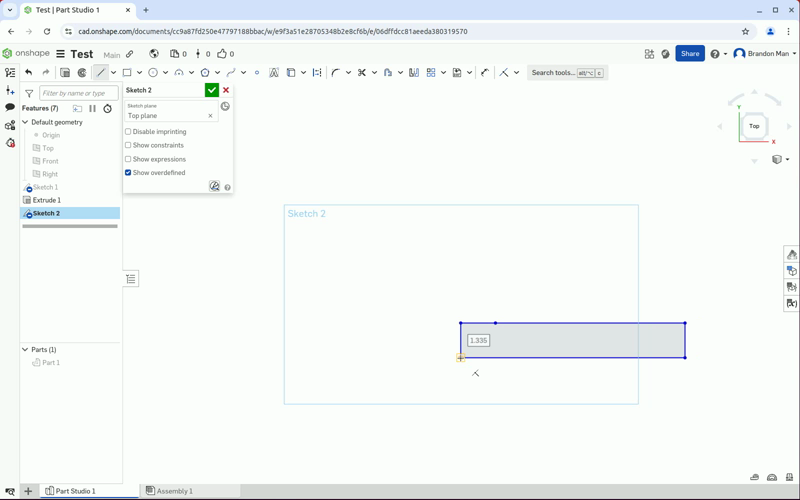
scroll(-6)
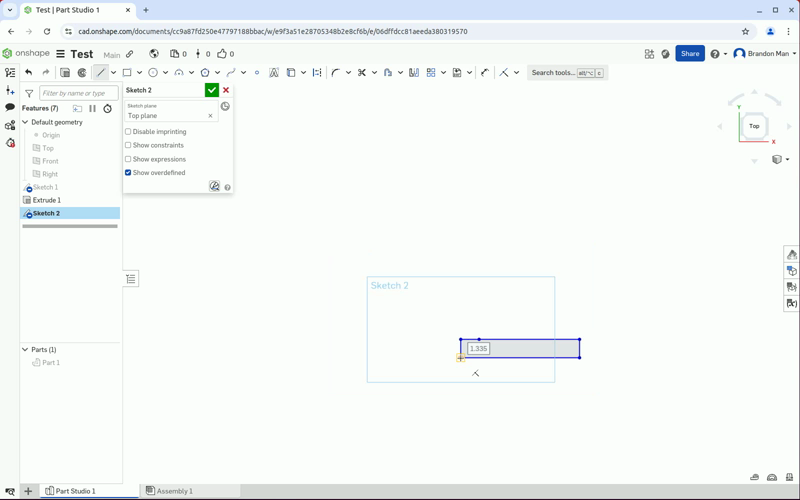
scroll(-6)
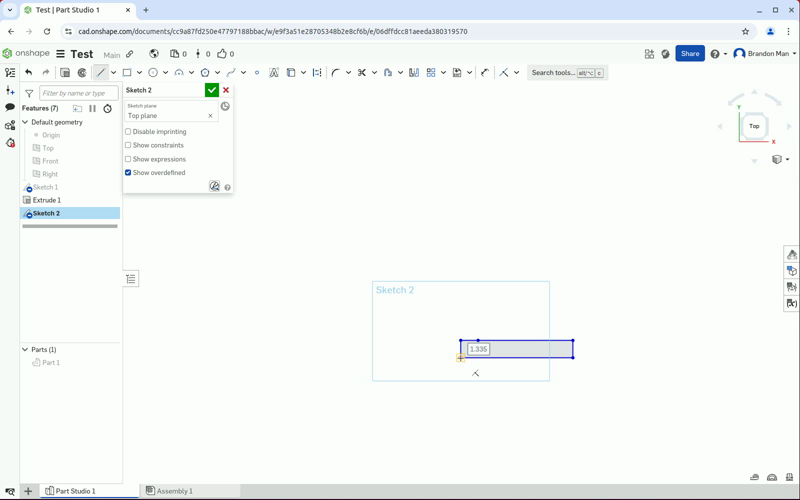
scroll(-6)
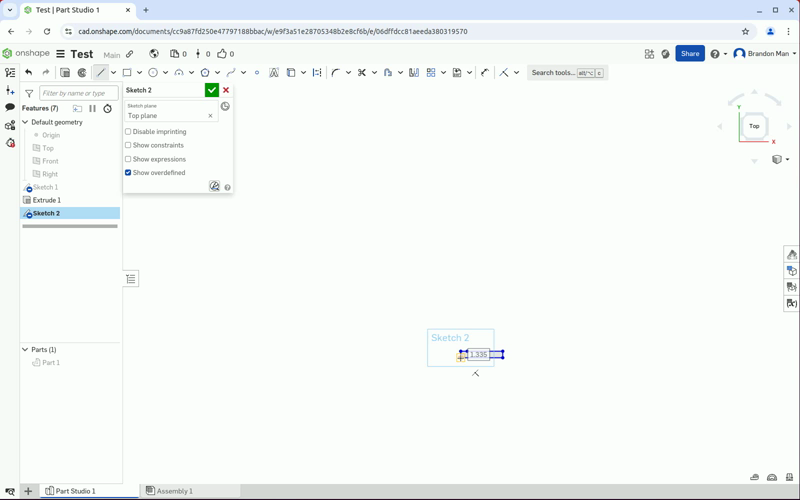
key(esc)
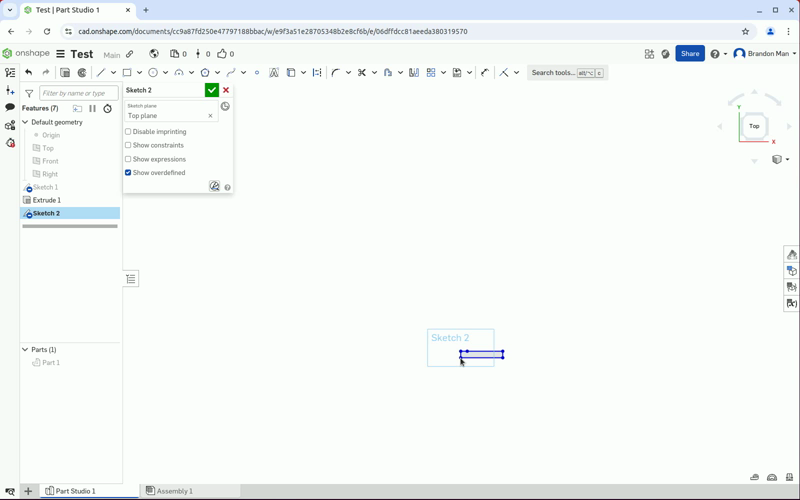
mouse_move(470, 351)
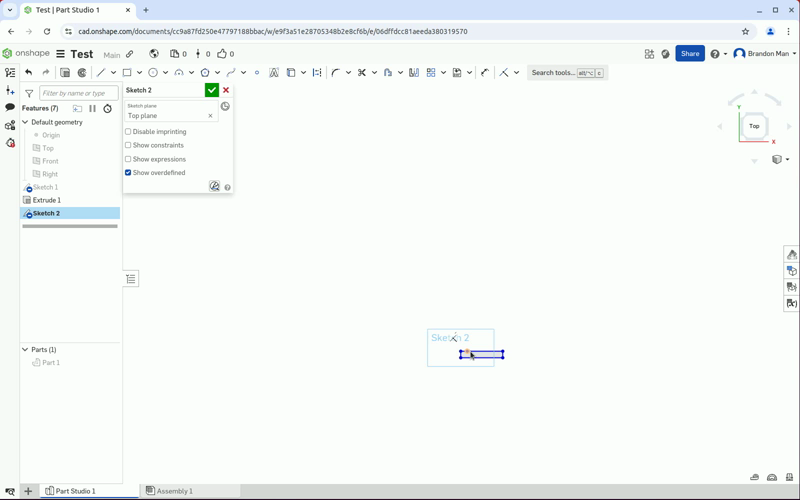
scroll(6)
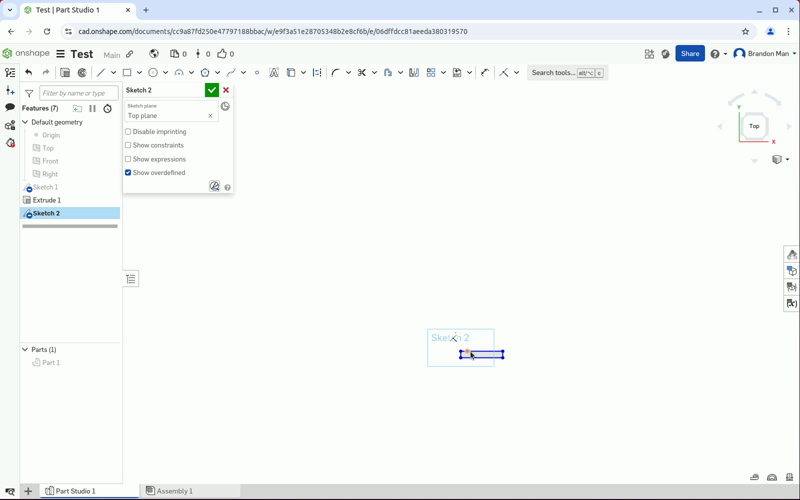
scroll(6)
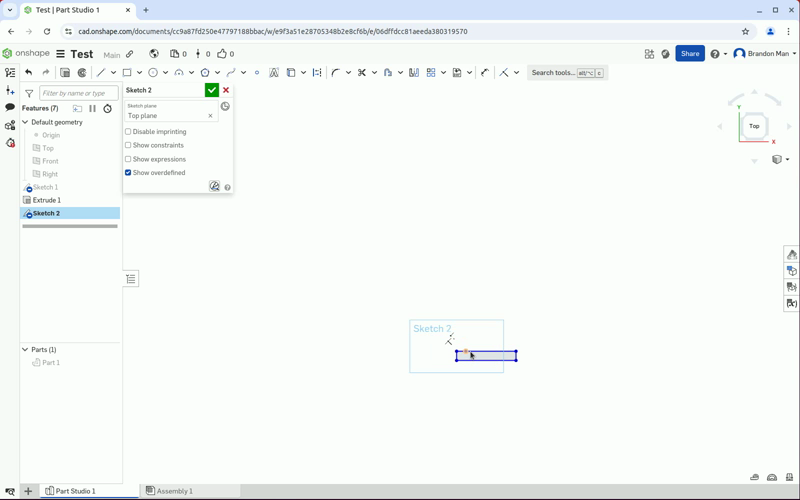
scroll(6)
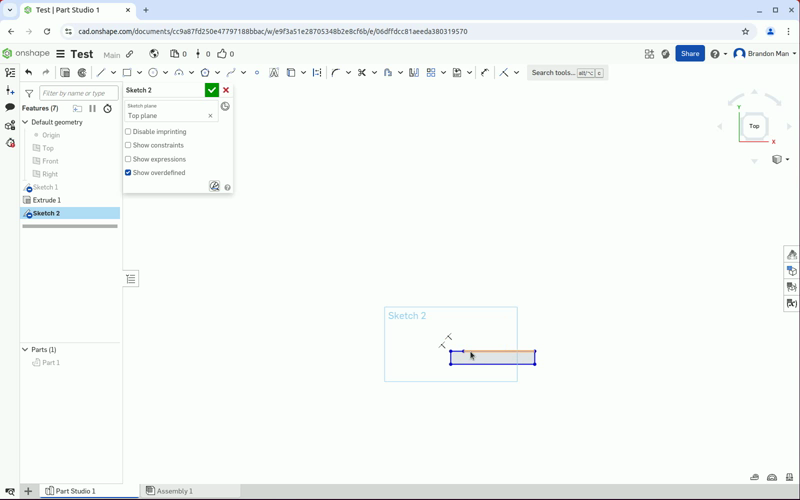
scroll(6)
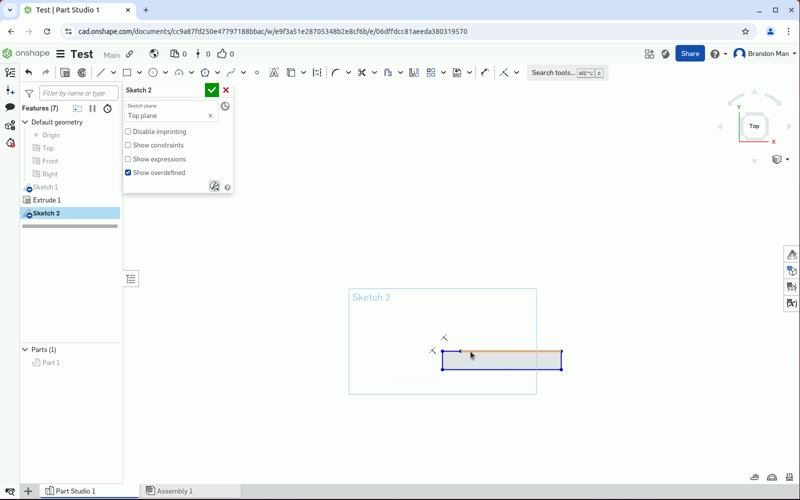
scroll(6)
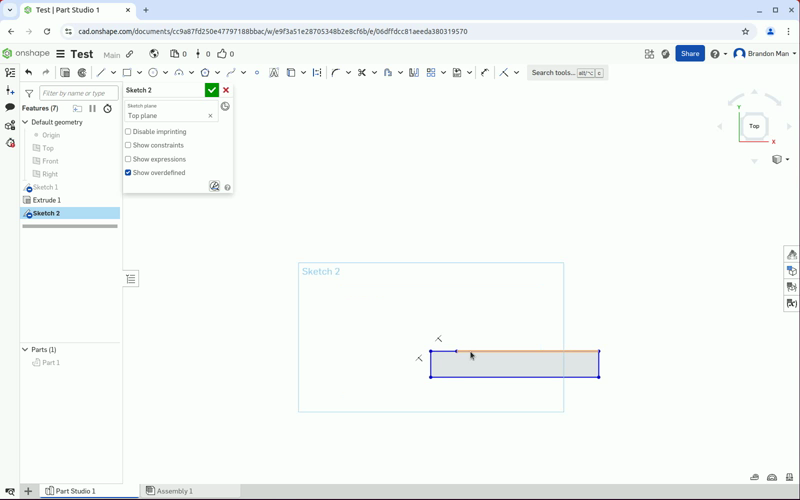
scroll(6)
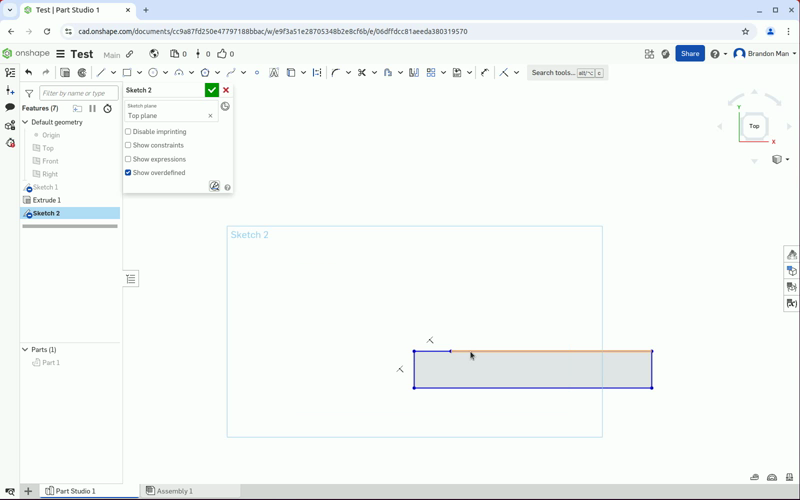
scroll(6)
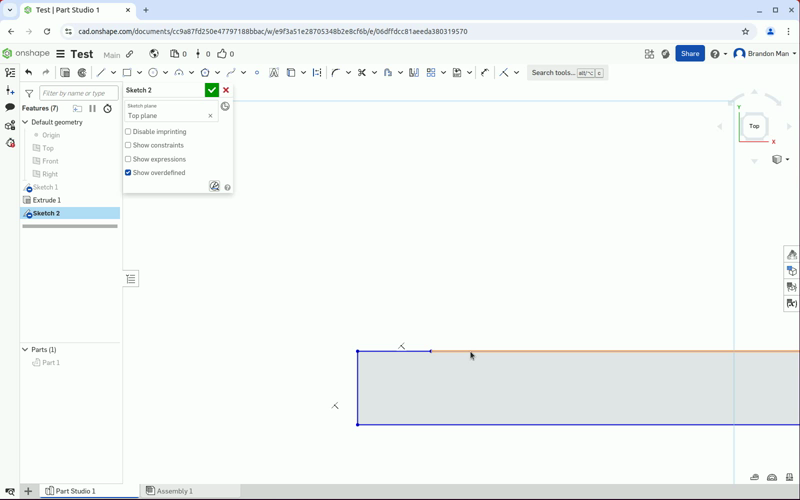
click(470, 351)
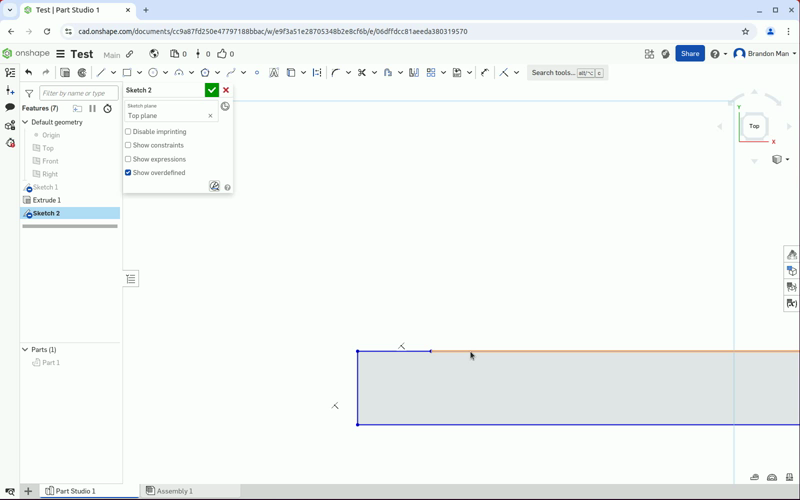
scroll(-6)
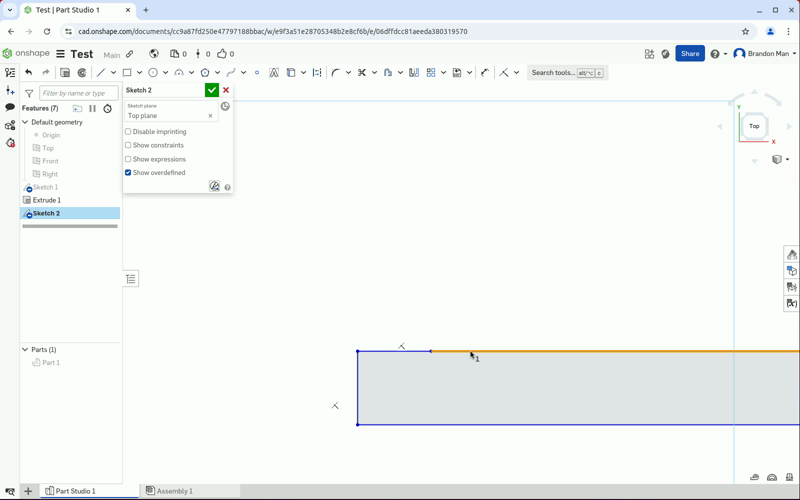
scroll(-6)
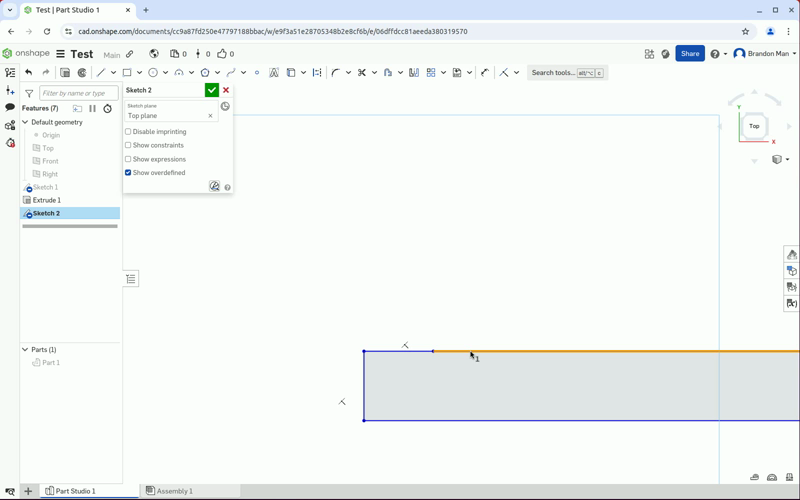
scroll(-6)
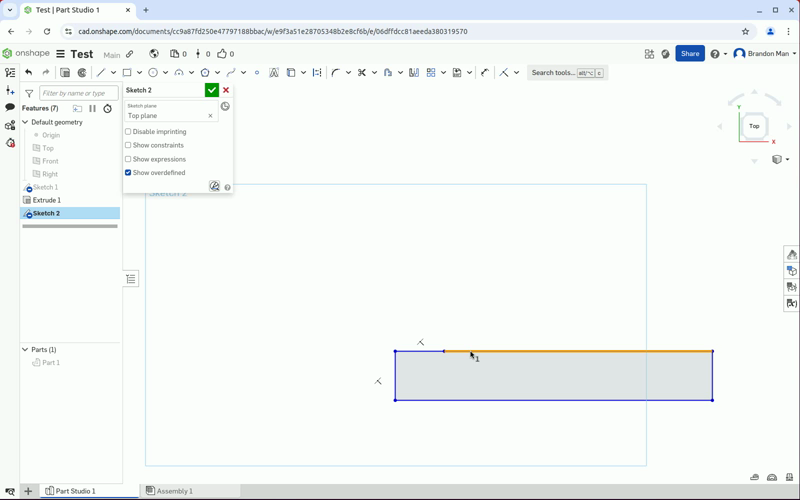
scroll(-6)
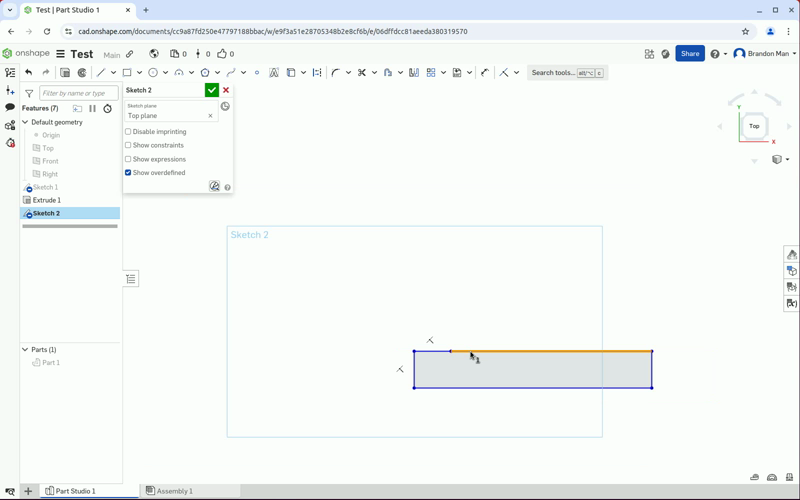
scroll(-6)
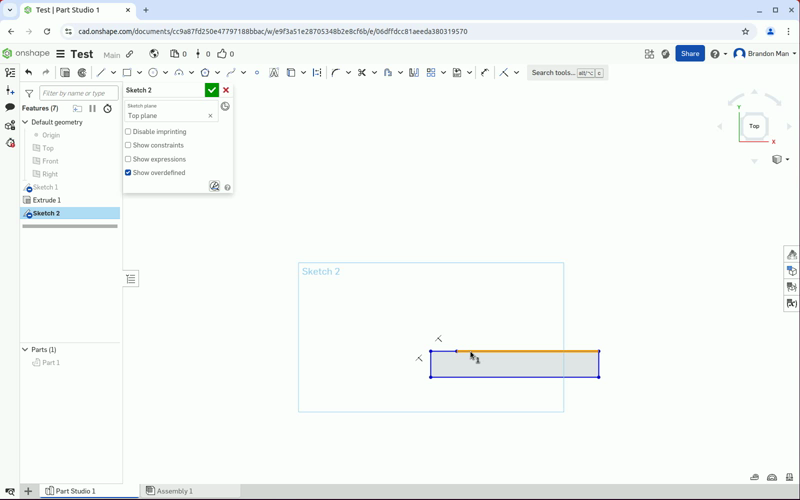
scroll(-6)
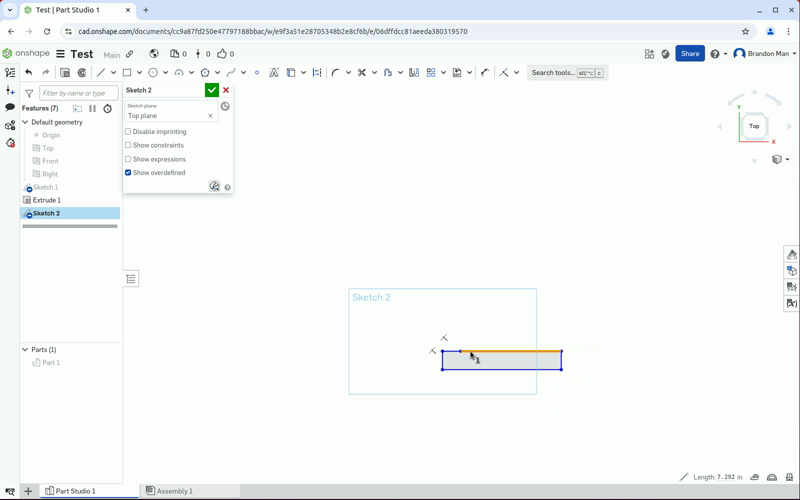
scroll(-6)
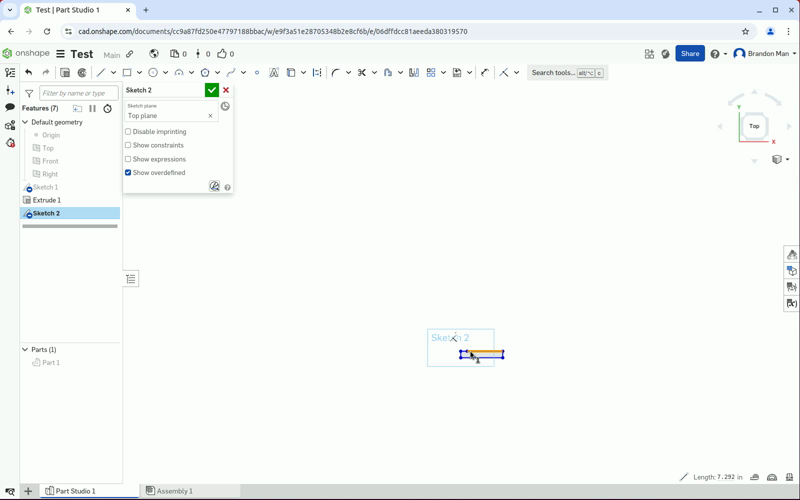
mouse_move(73, 352)
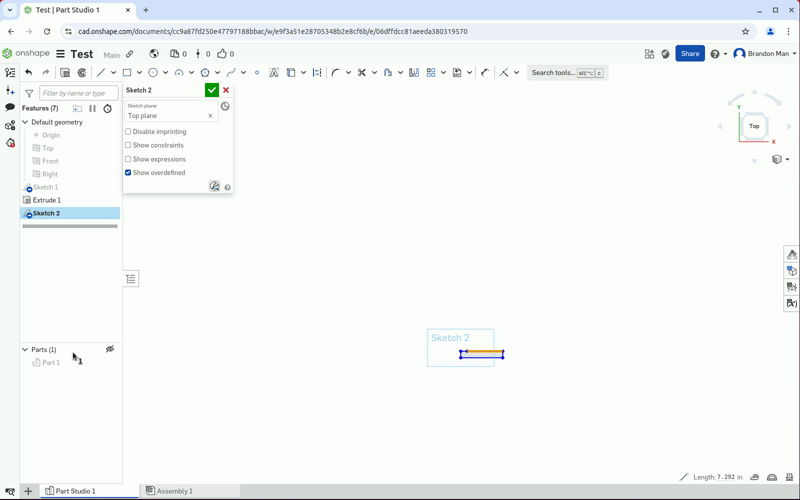
key(shift+y)
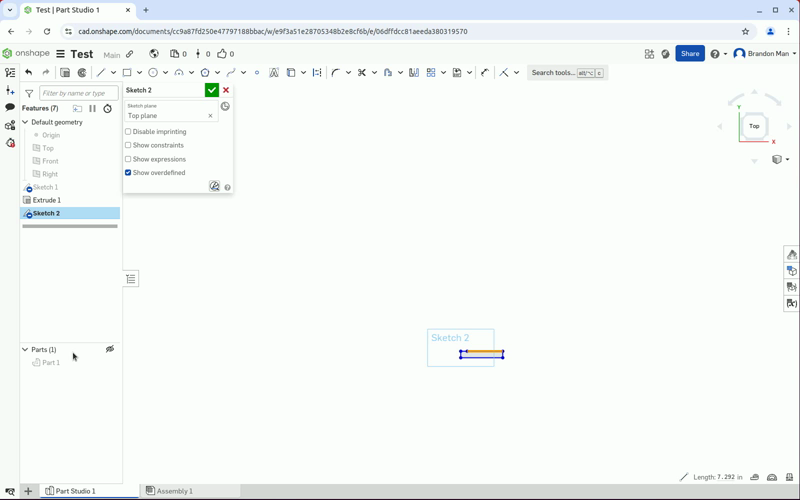
key(shift+e)
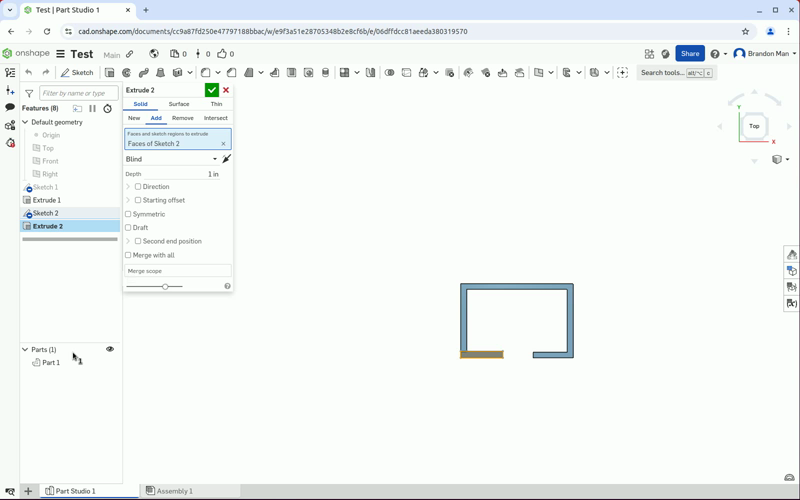
mouse_move(143, 106)
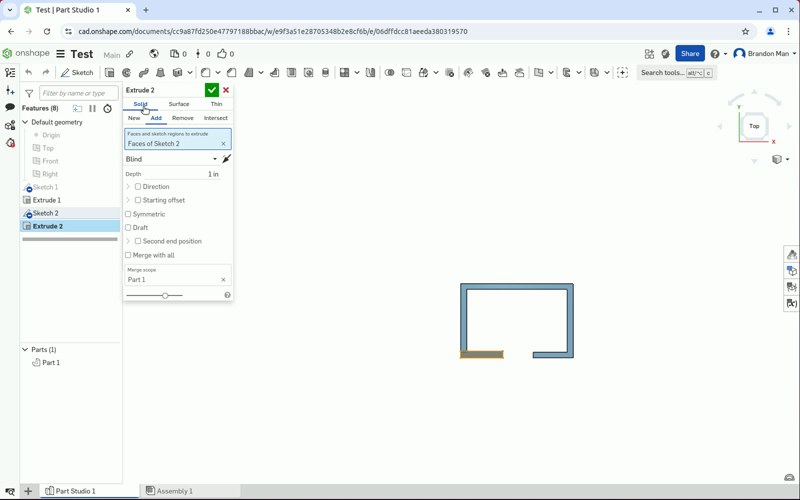
click(143, 106)
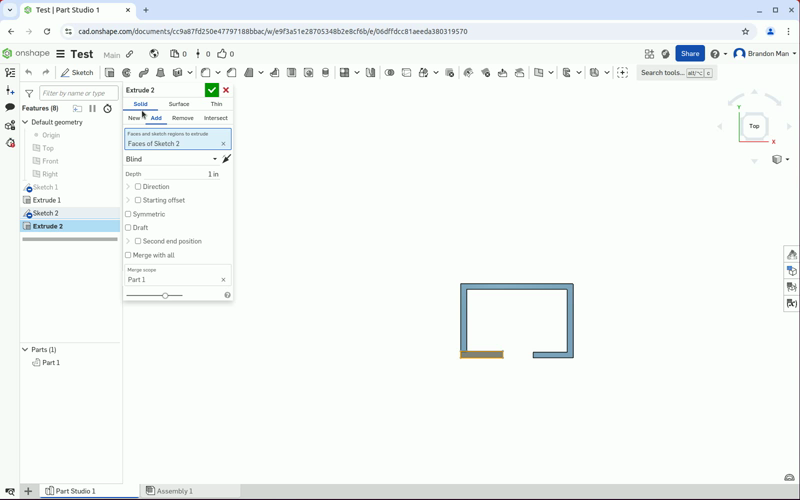
mouse_move(137, 120)
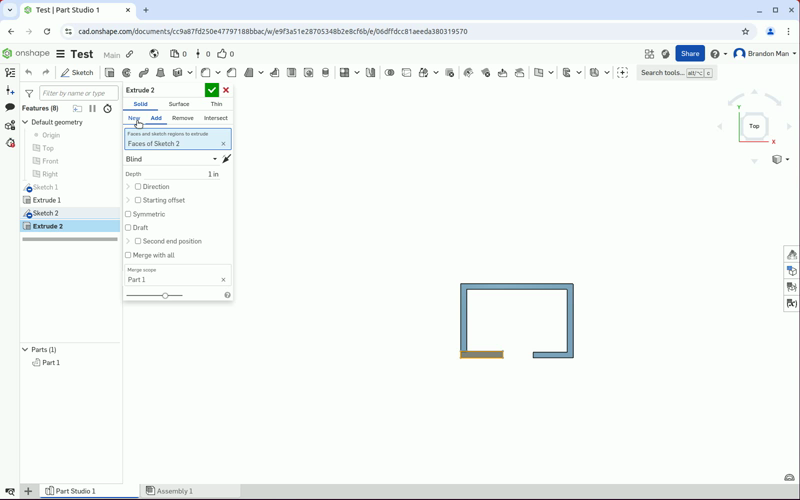
click(137, 120)
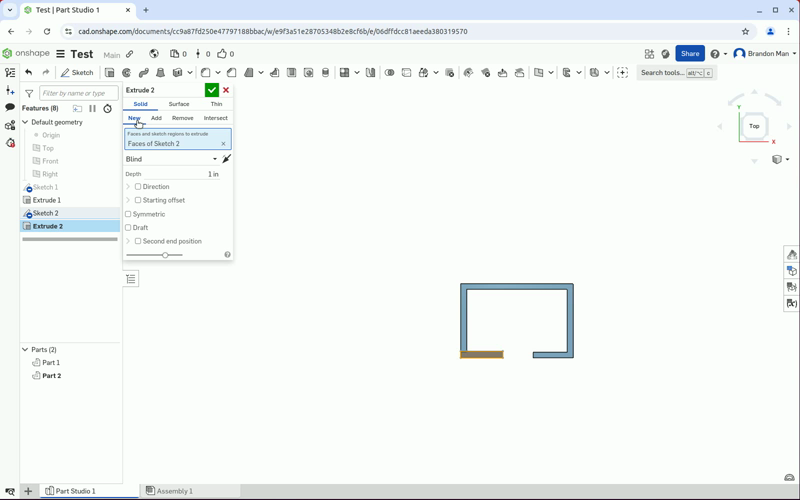
key(tab, 4)
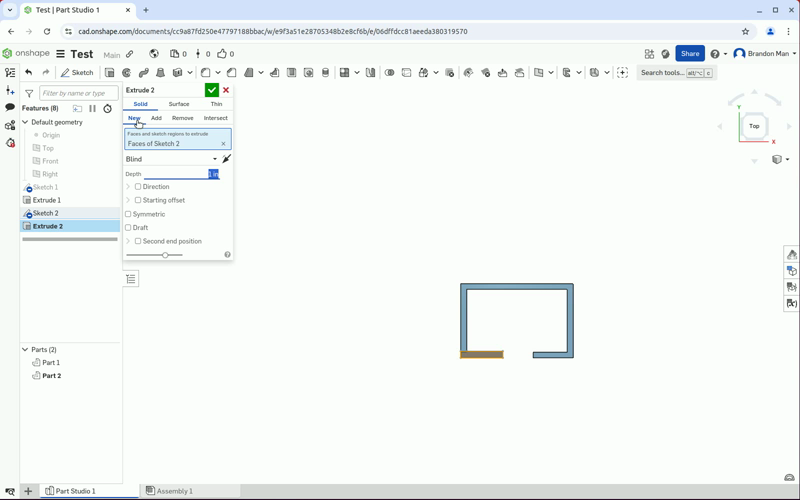
text(0.722)
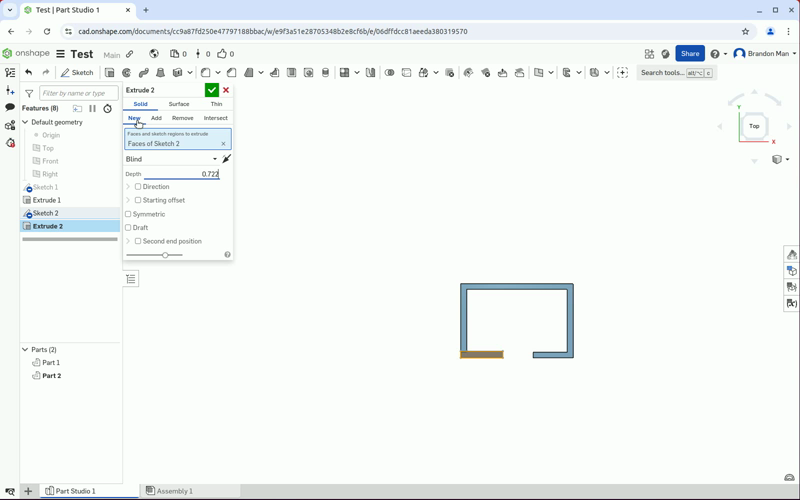
key(enter)
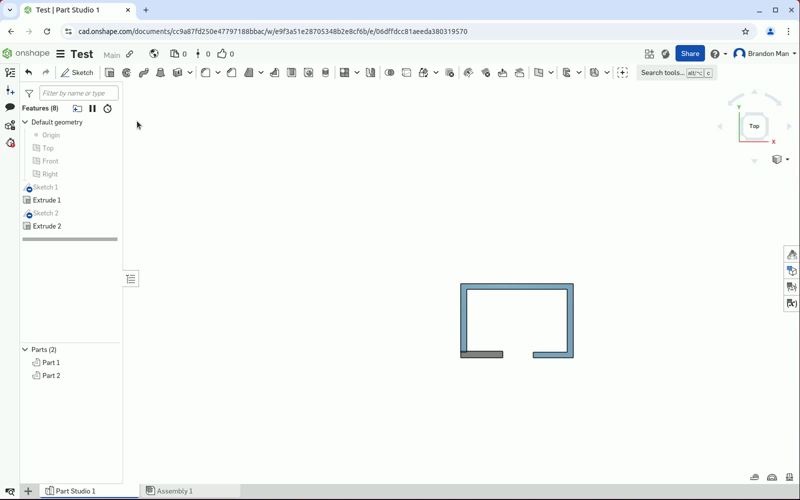
key(shift+h)
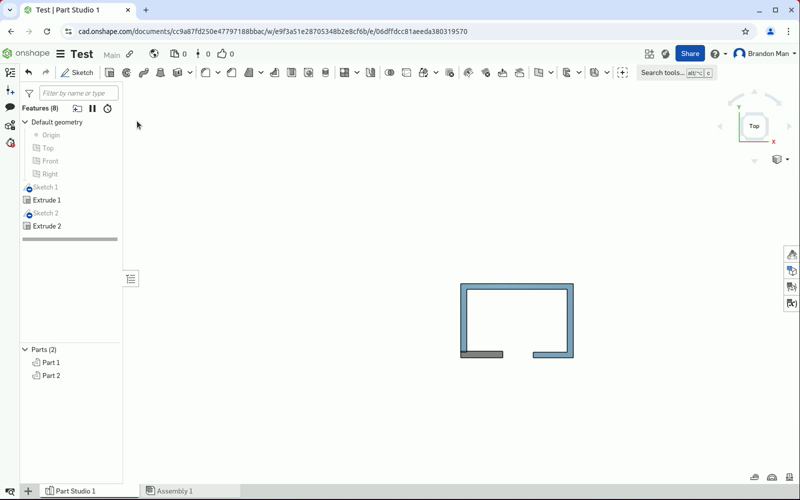
key(shift+h)
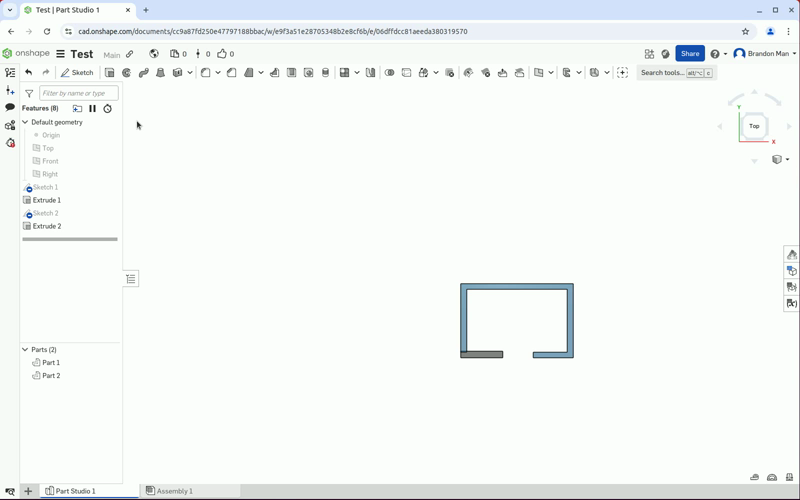
mouse_move(73, 189)
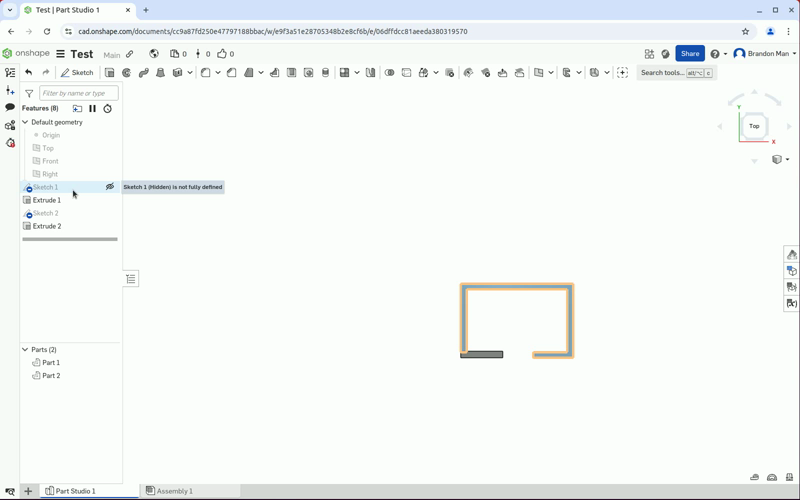
click(73, 189)
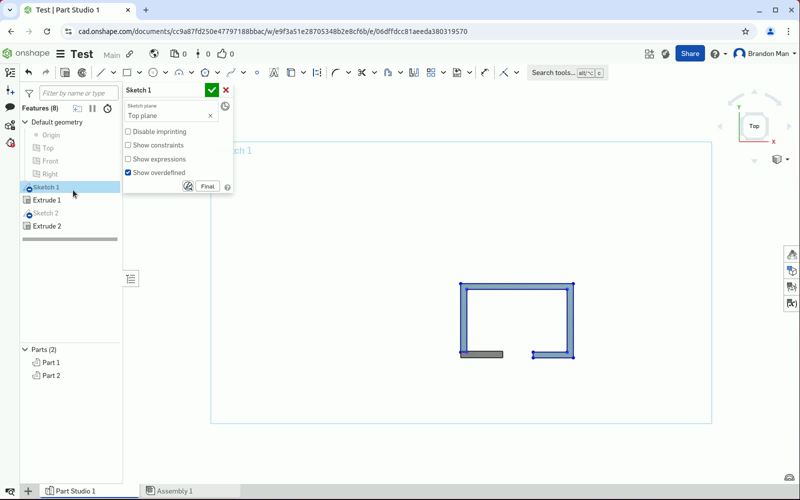
mouse_move(229, 92)
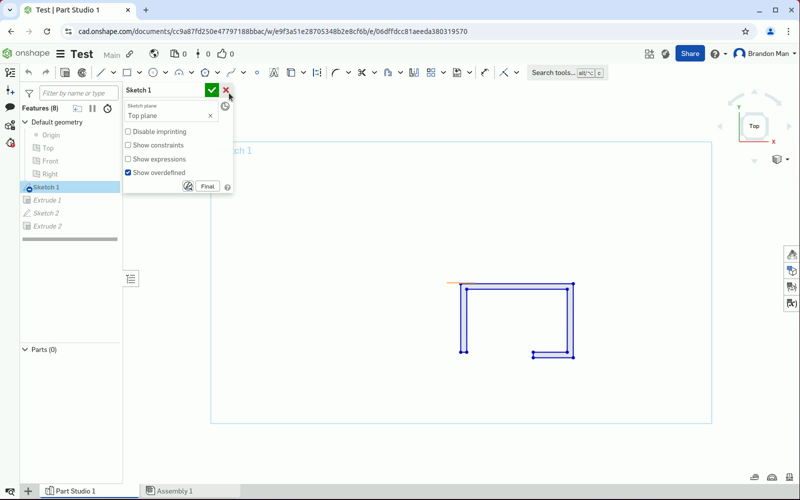
click(229, 92)
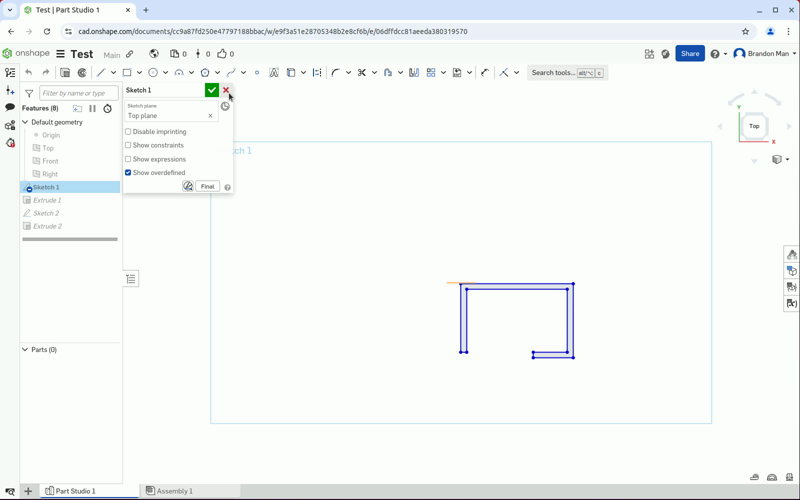
key(shift+s)
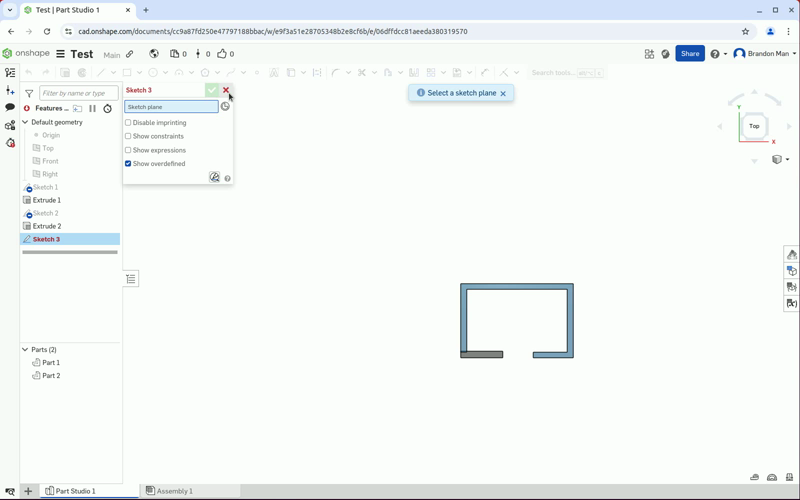
mouse_move(73, 150)
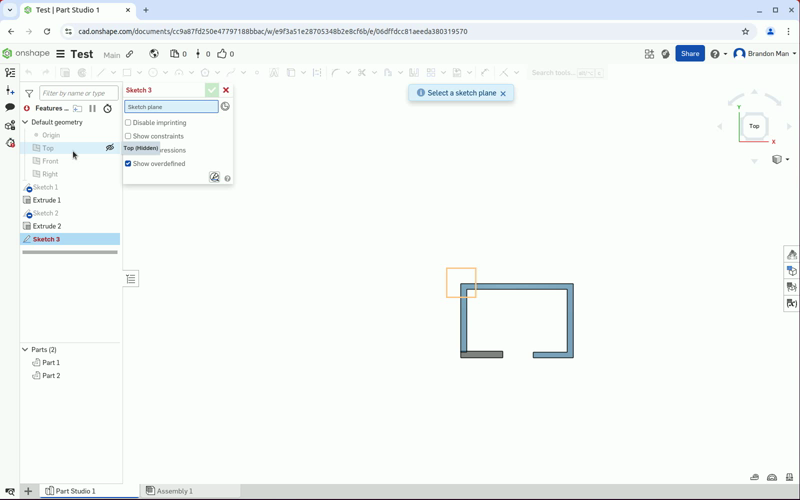
click(73, 150)
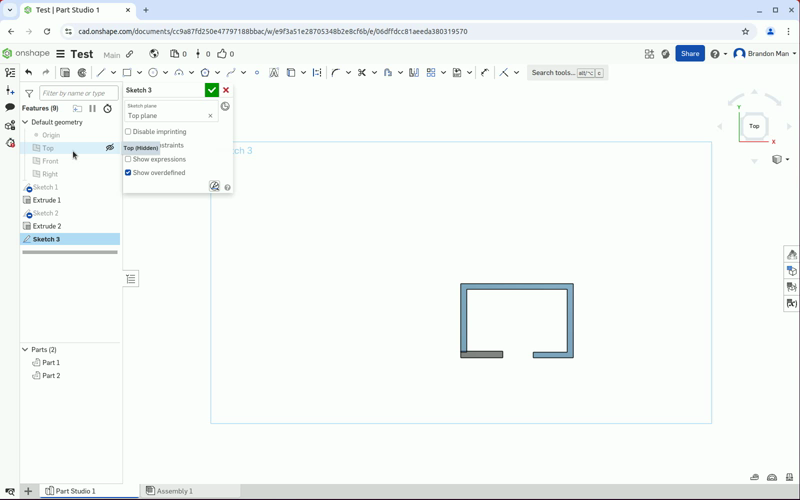
mouse_move(73, 352)
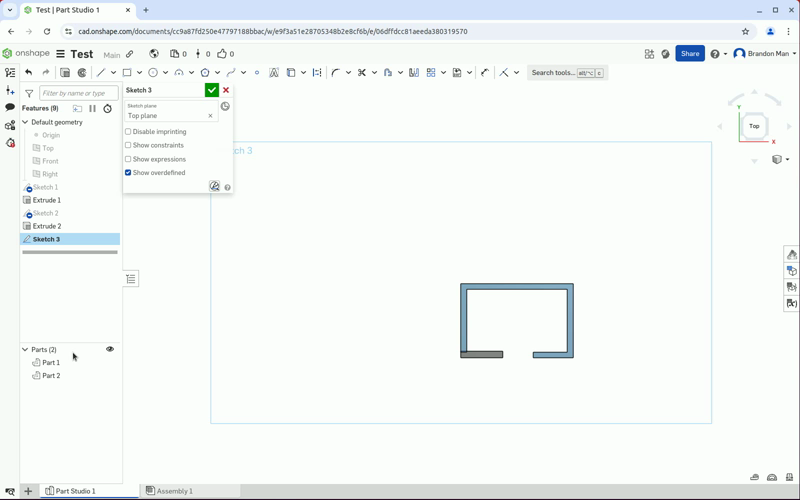
key(y)
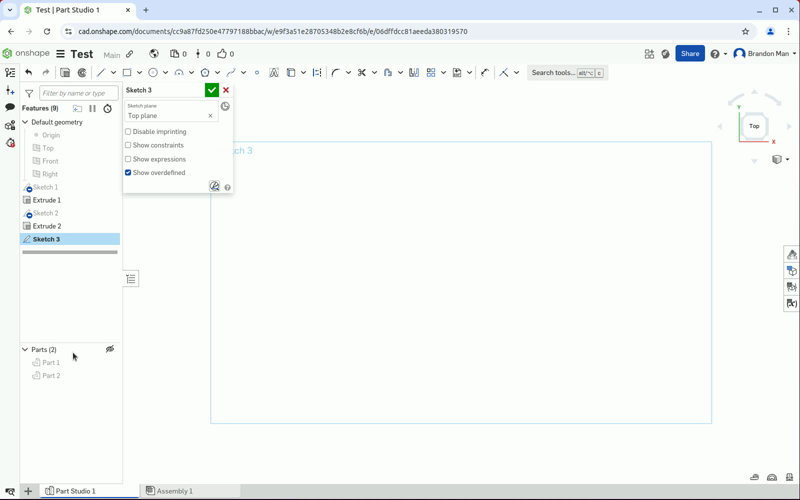
key(l)
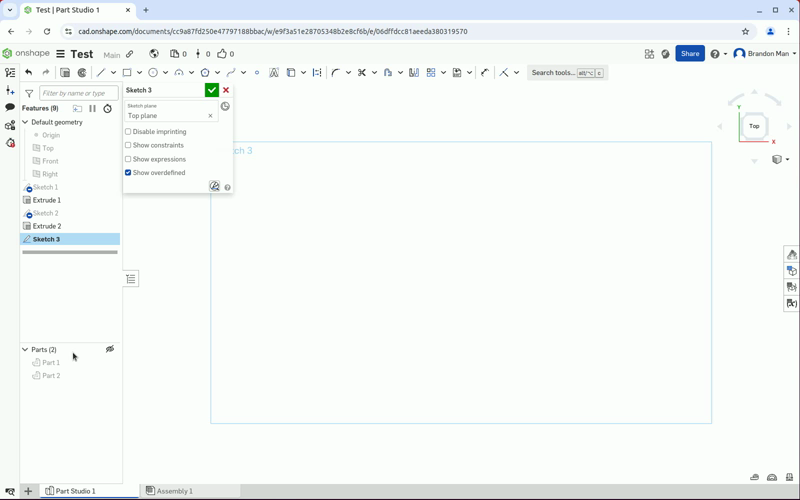
key_down(shift)
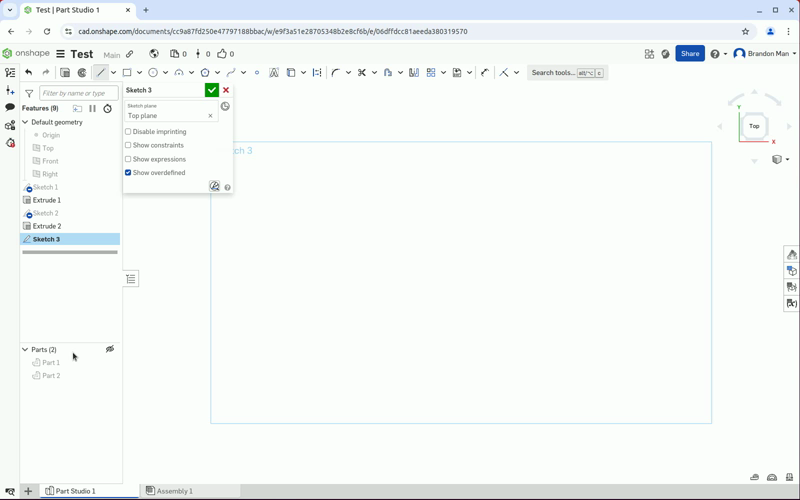
mouse_move(501, 360)
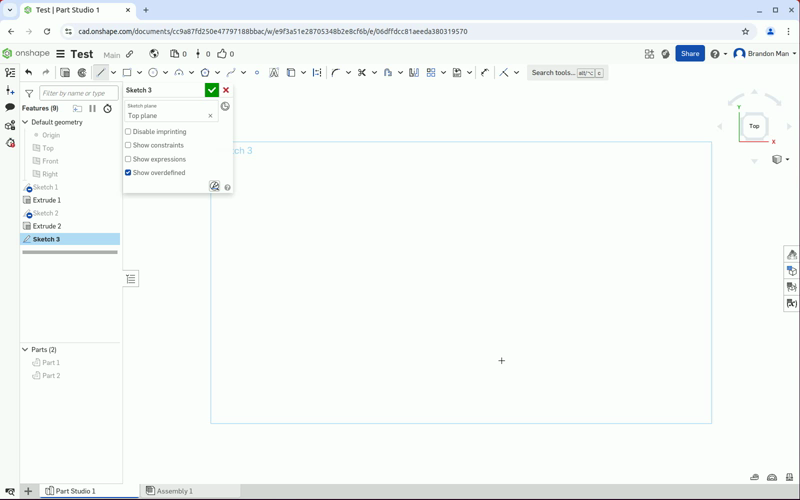
click(501, 360)
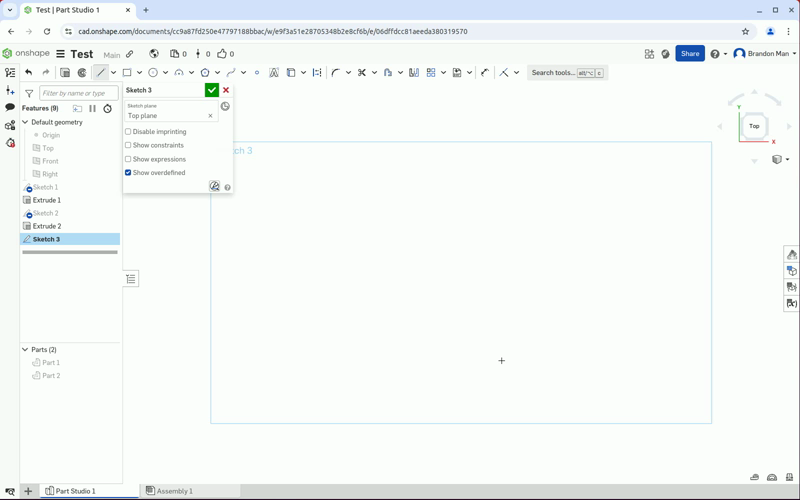
key_up(shift)
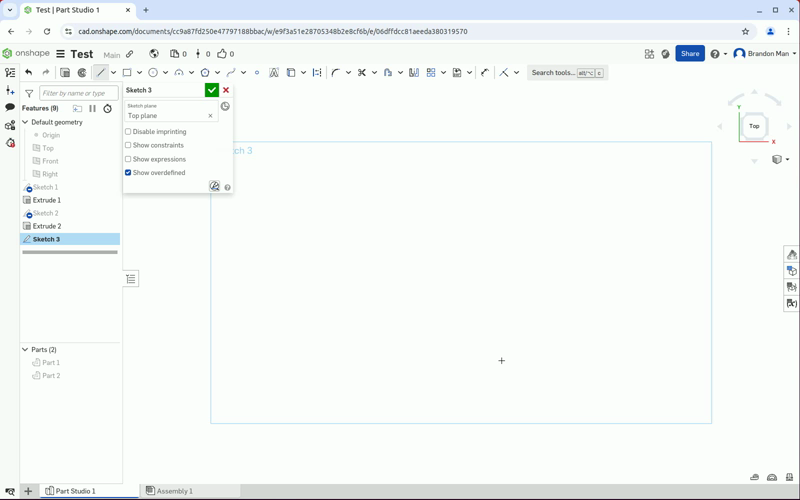
key_down(shift)
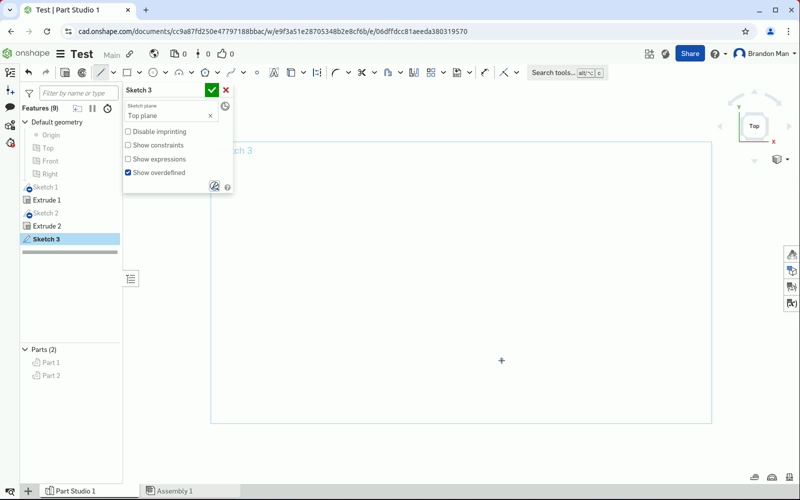
mouse_move(531, 360)
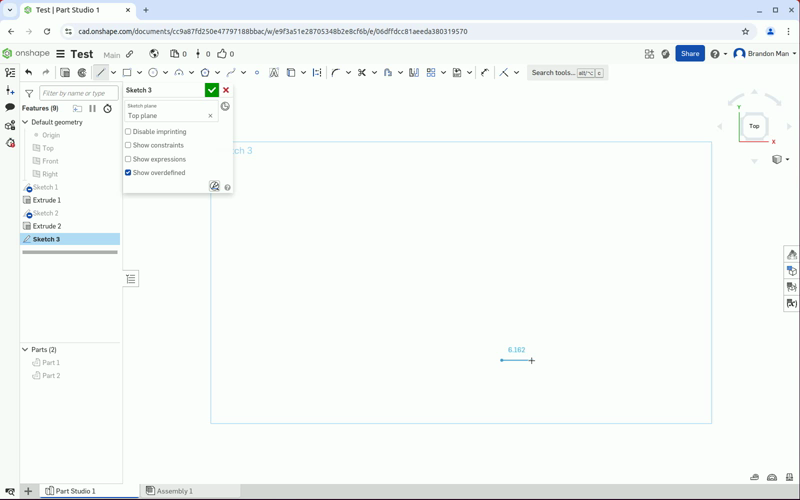
mouse_move(534, 360)
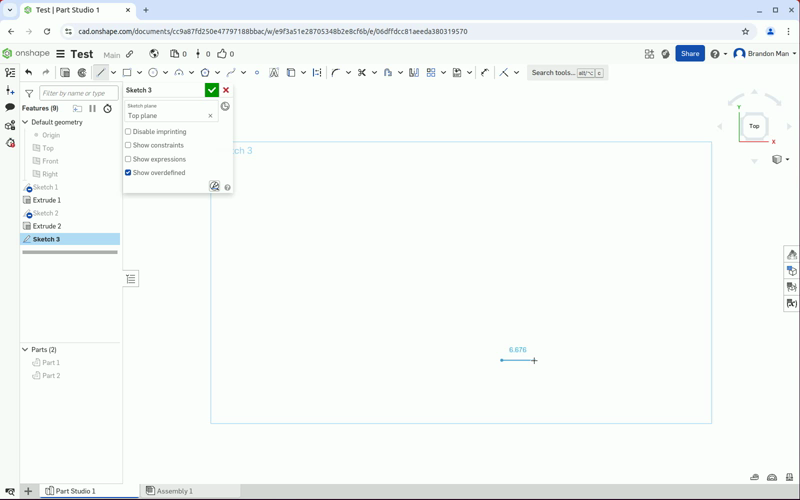
click(534, 360)
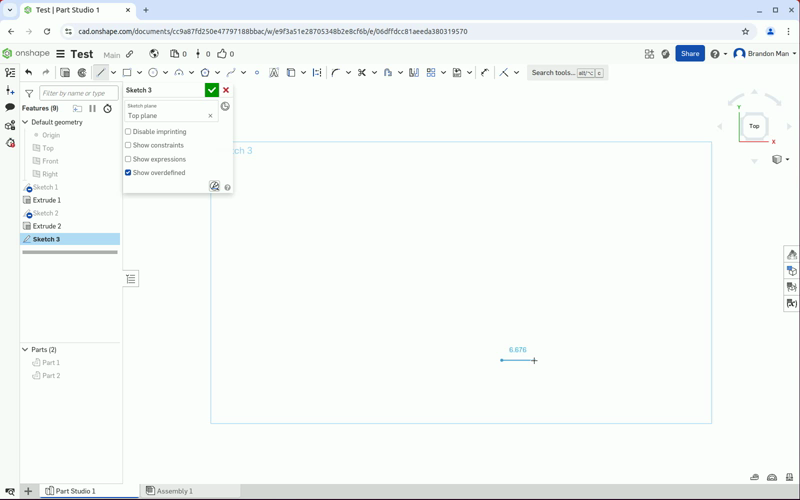
key_up(shift)
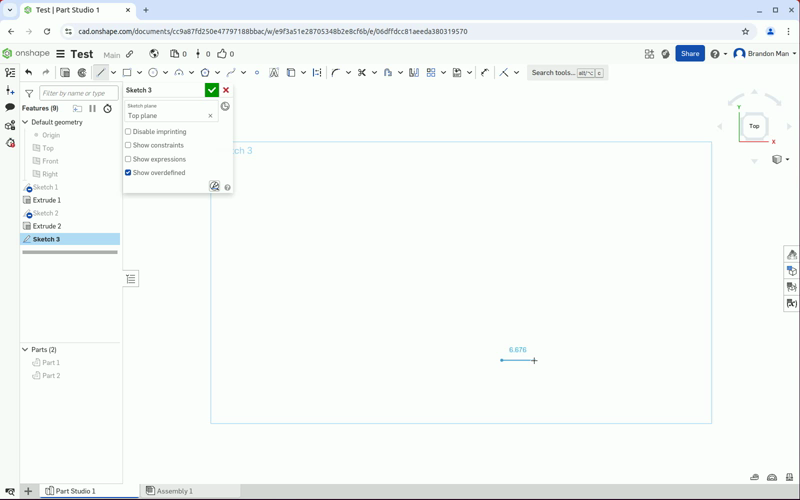
key_down(shift)
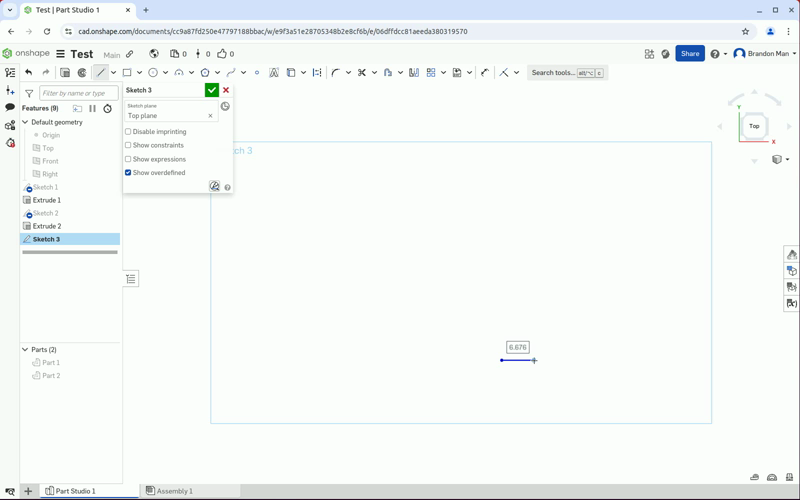
mouse_move(564, 360)
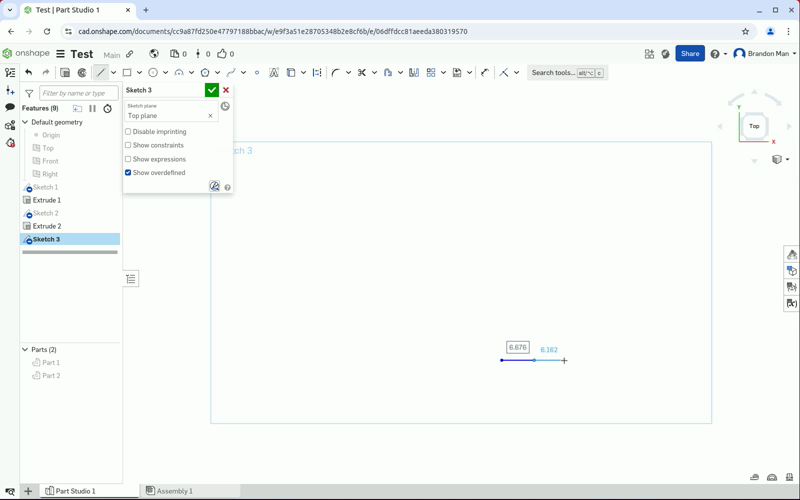
mouse_move(534, 358)
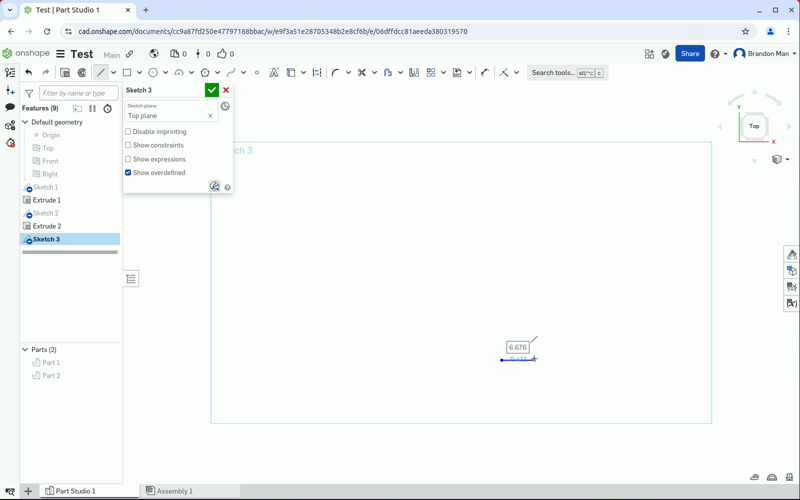
scroll(6)
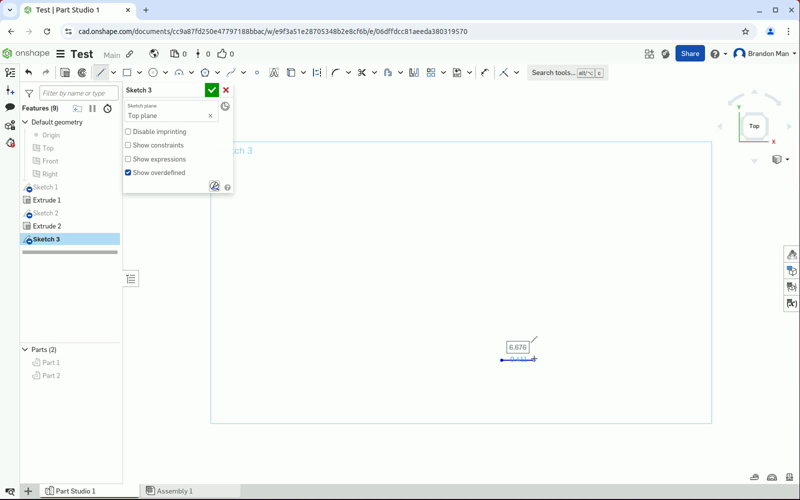
scroll(6)
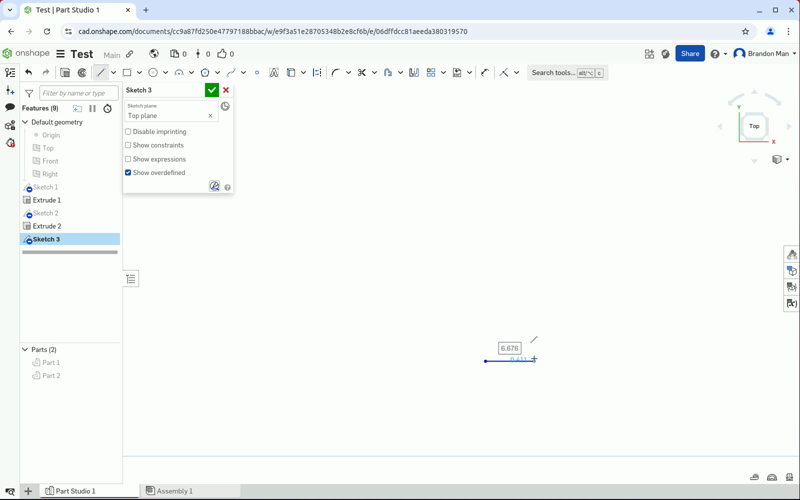
scroll(6)
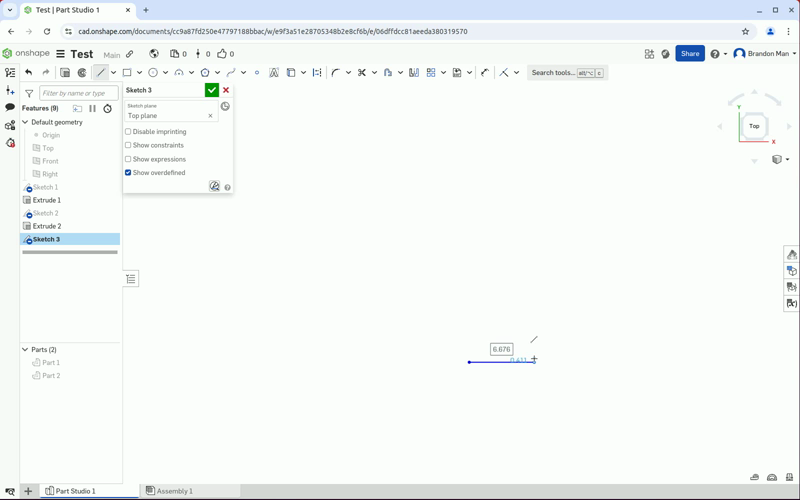
scroll(6)
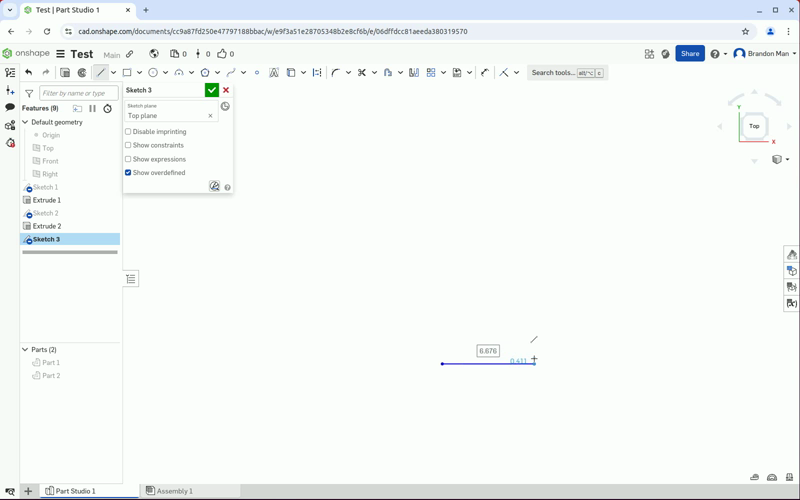
scroll(6)
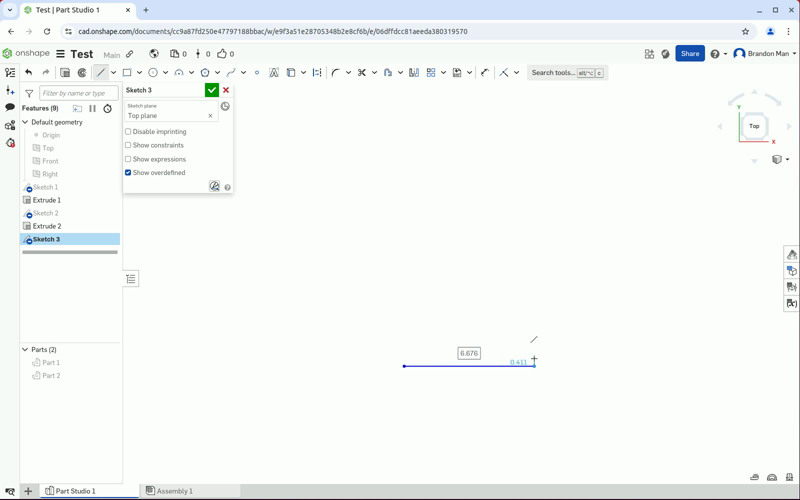
scroll(6)
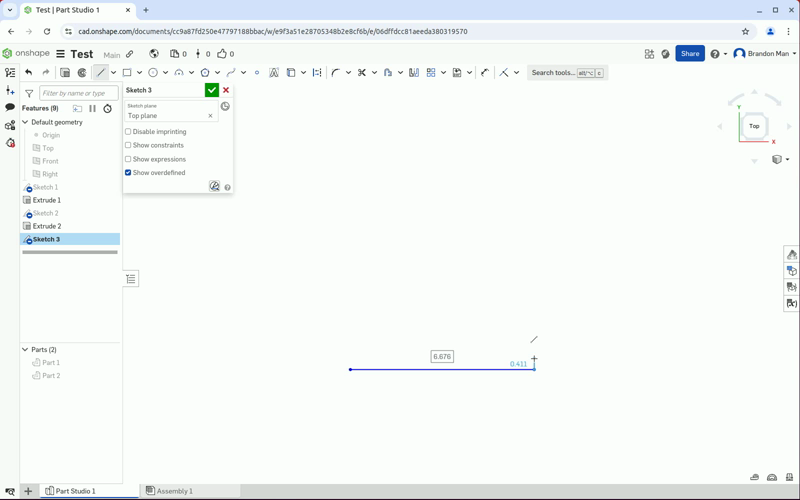
scroll(6)
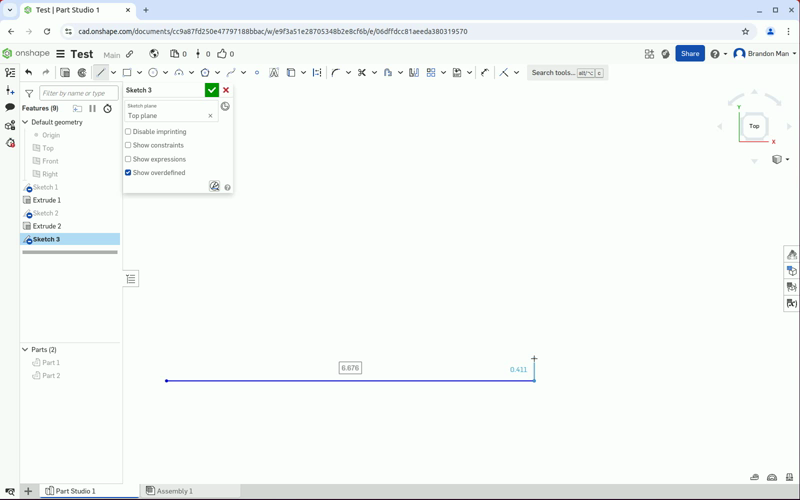
click(534, 358)
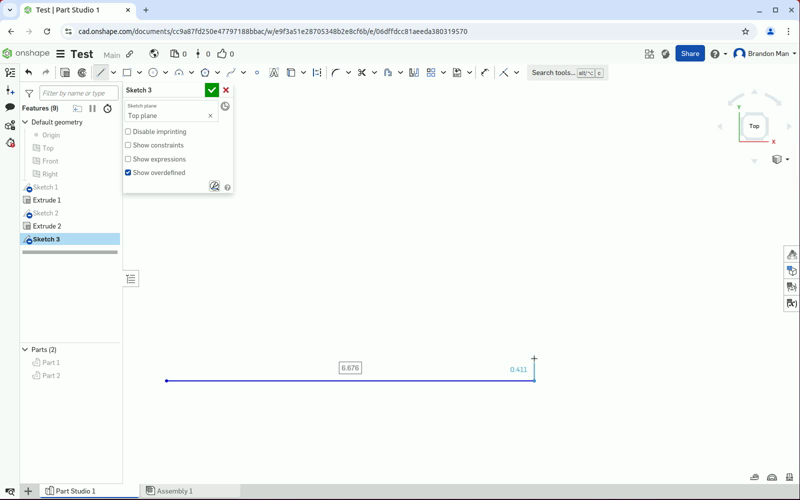
scroll(-6)
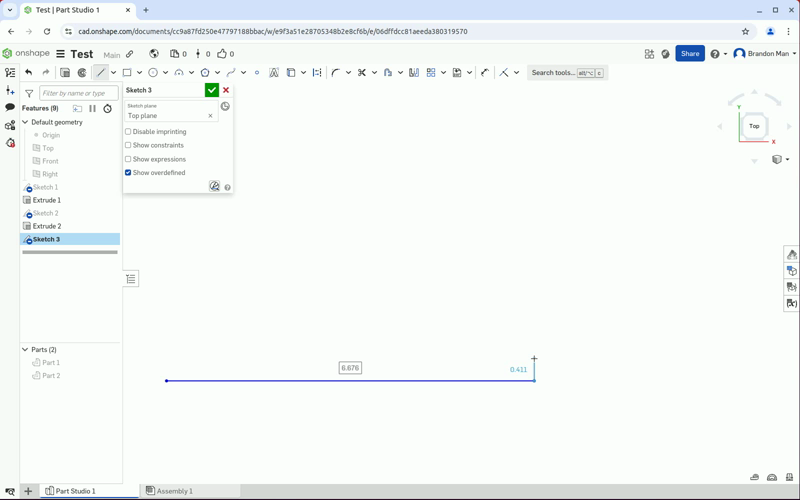
scroll(-6)
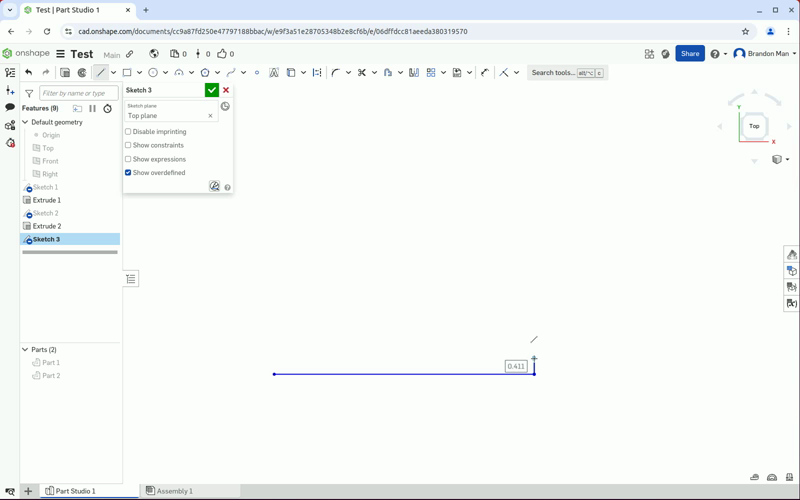
scroll(-6)
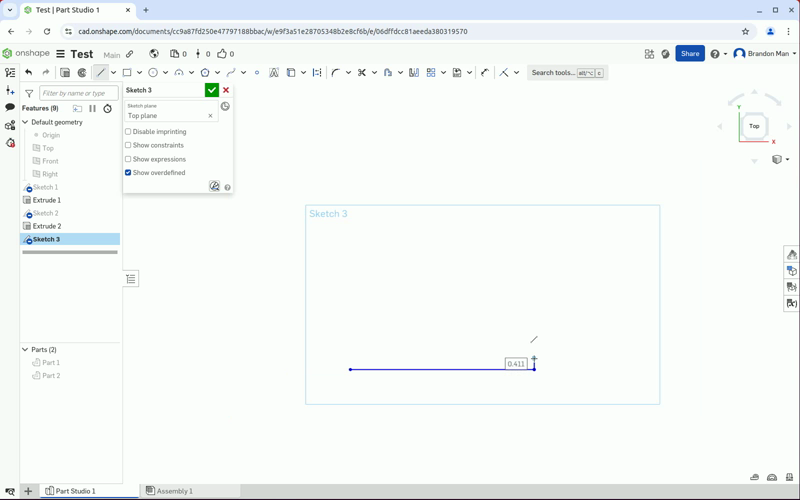
scroll(-6)
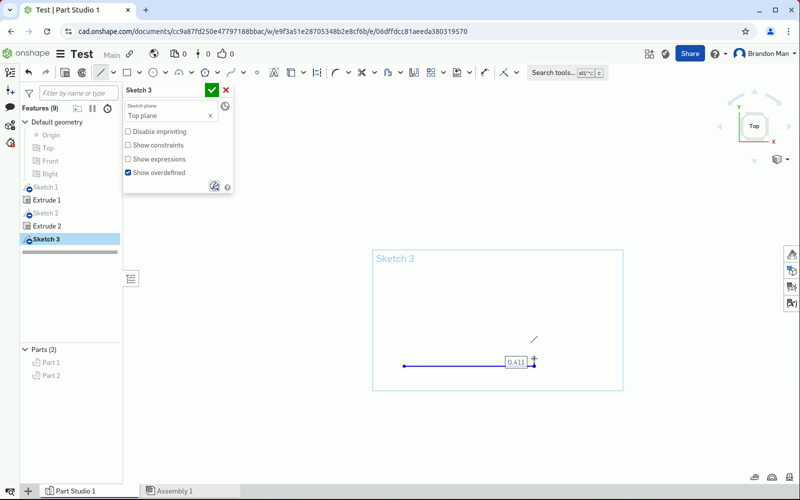
scroll(-6)
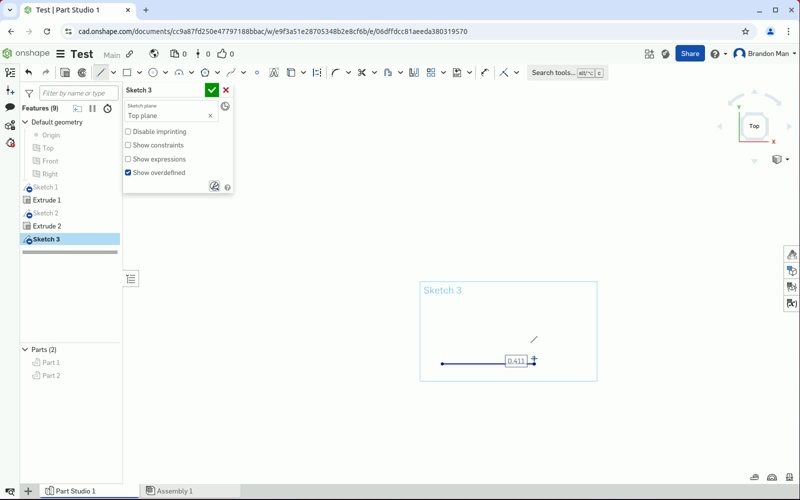
scroll(-6)
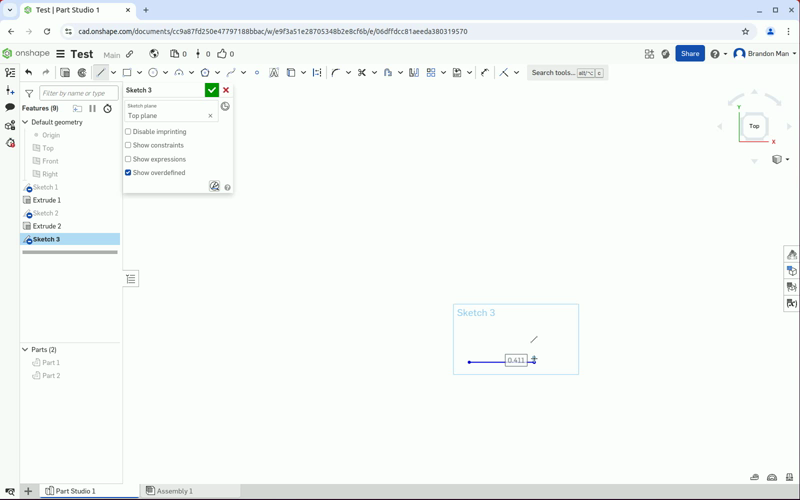
scroll(-6)
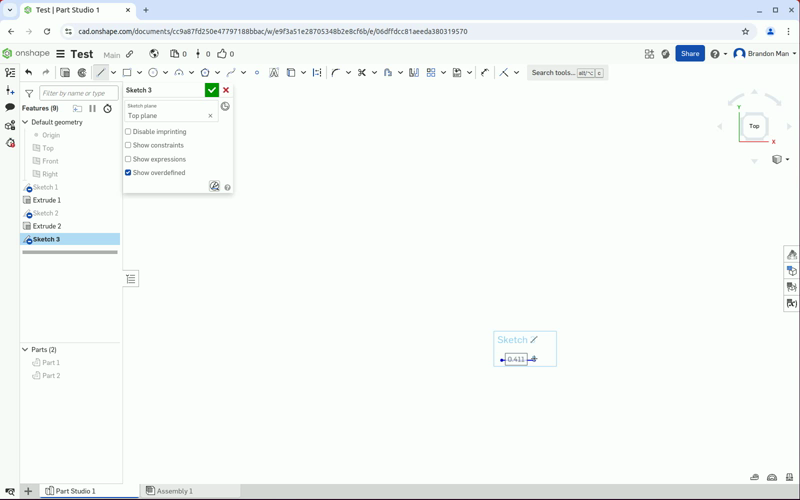
key_up(shift)
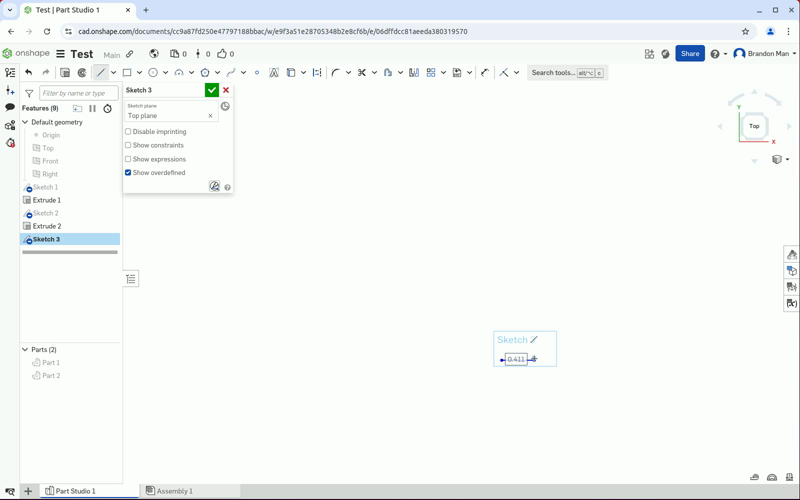
key_down(shift)
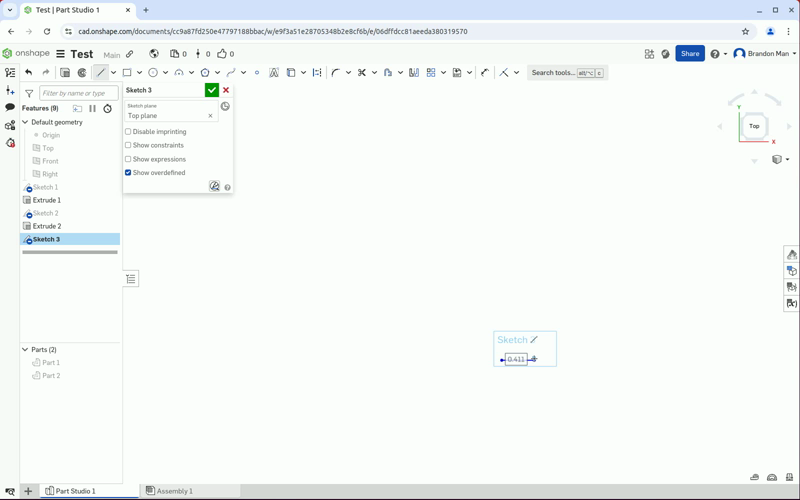
mouse_move(564, 358)
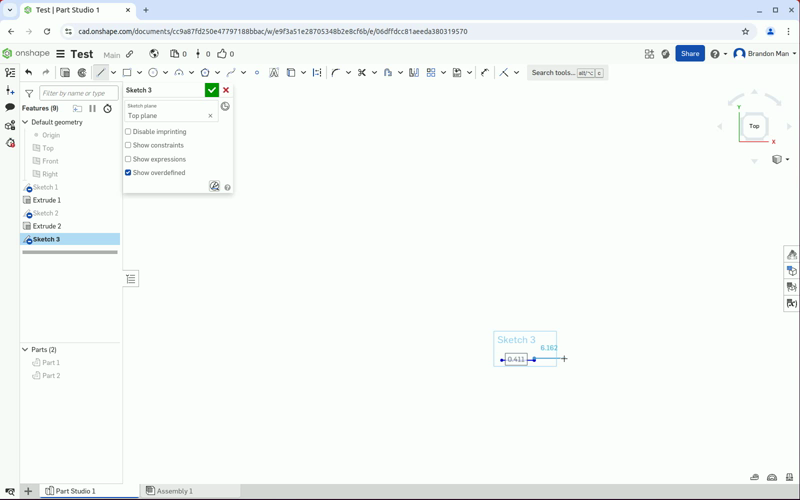
mouse_move(534, 351)
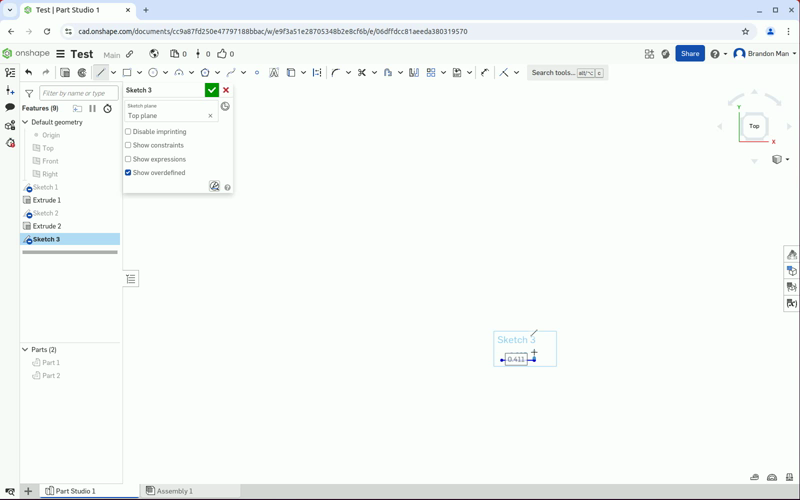
scroll(6)
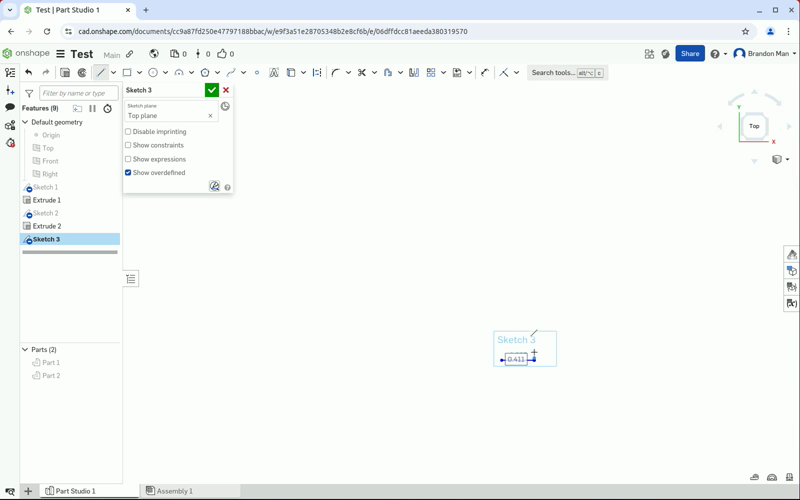
scroll(6)
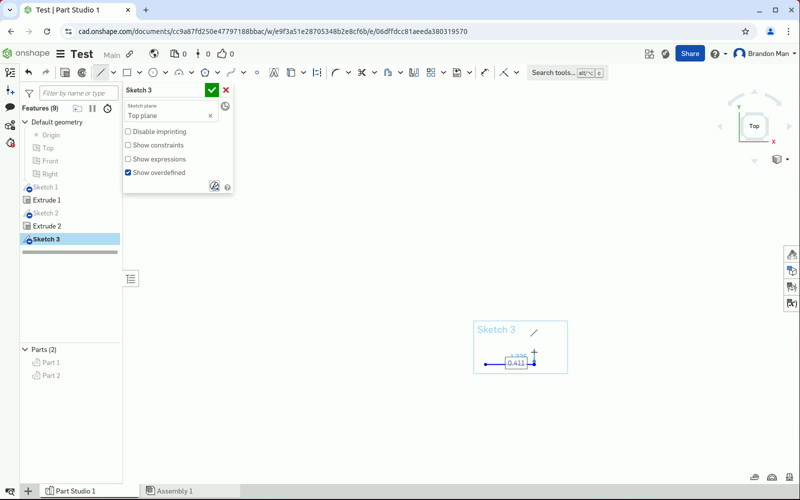
scroll(6)
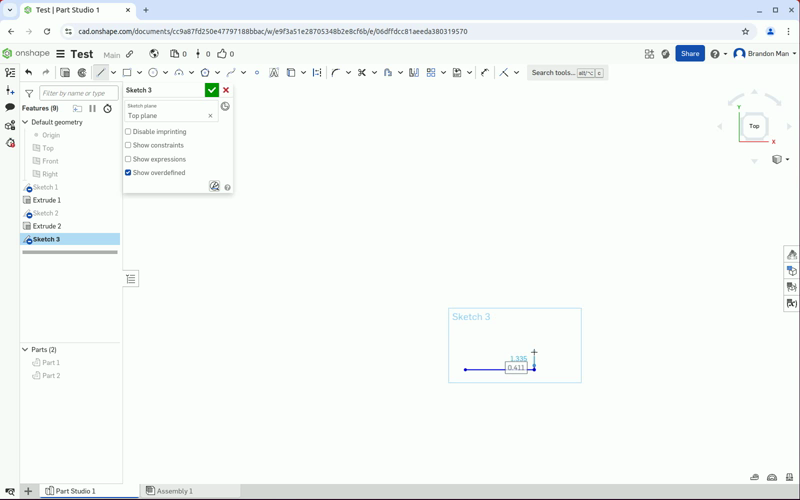
scroll(6)
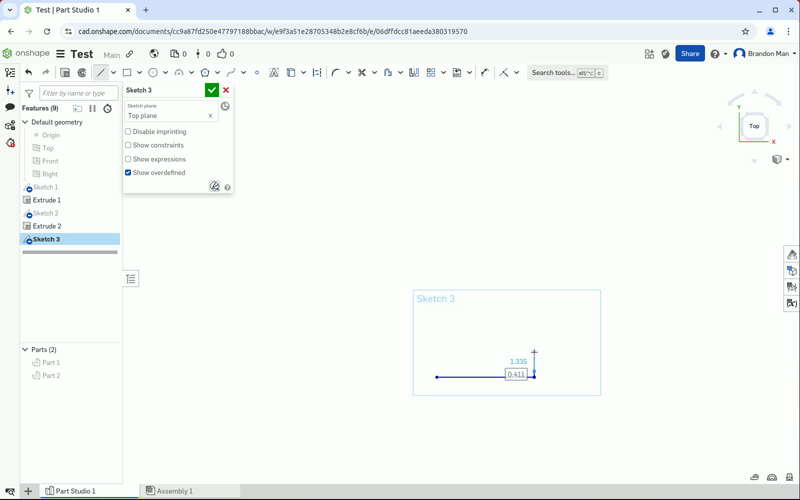
scroll(6)
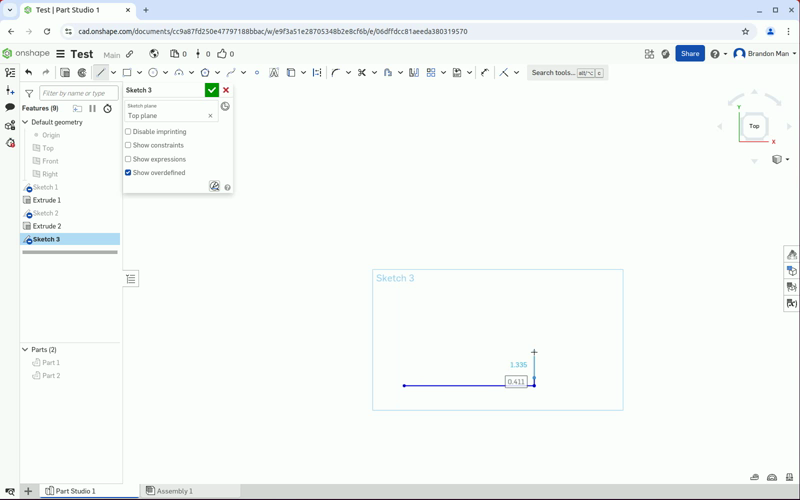
scroll(6)
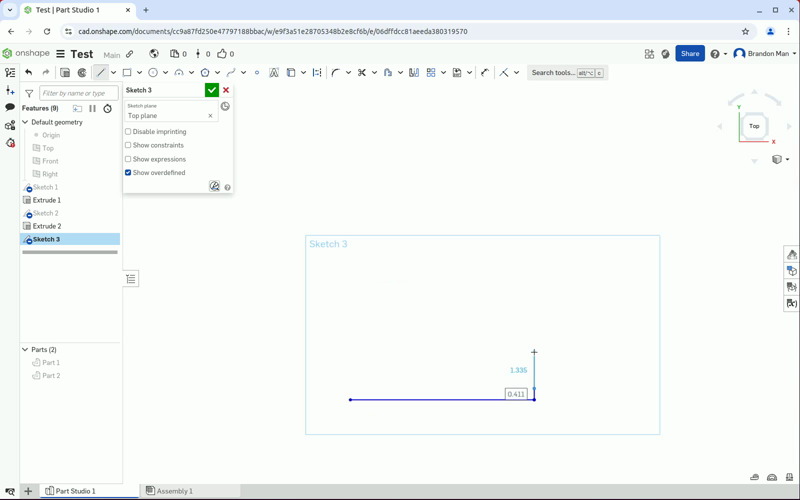
scroll(6)
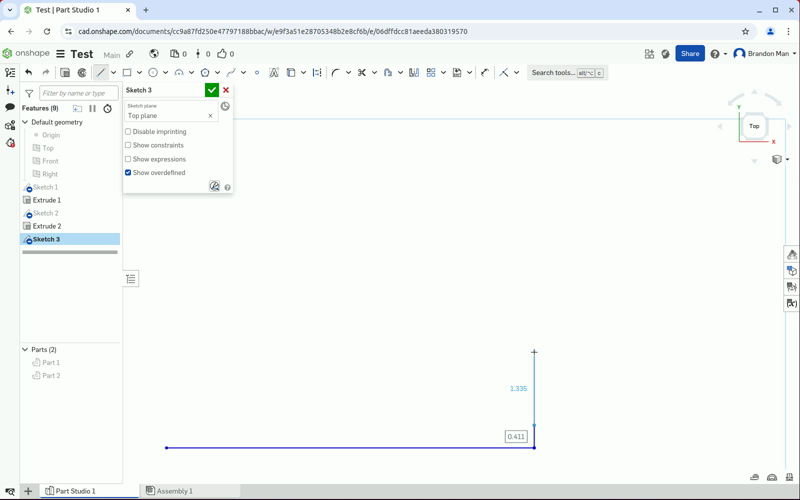
click(534, 351)
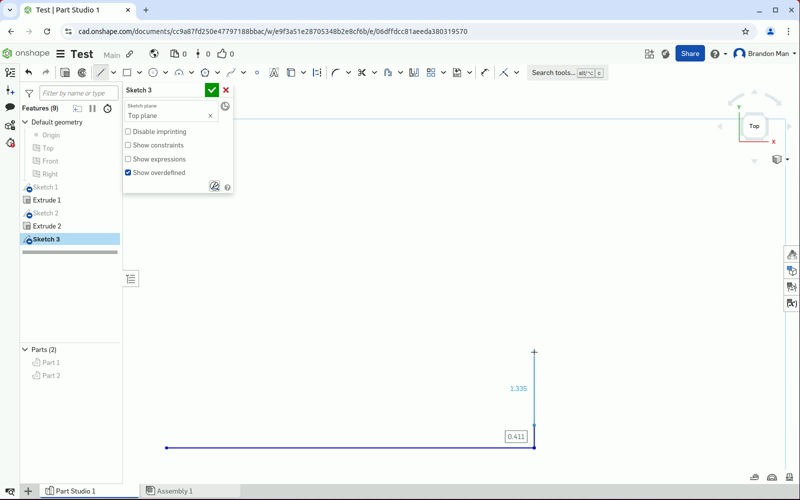
scroll(-6)
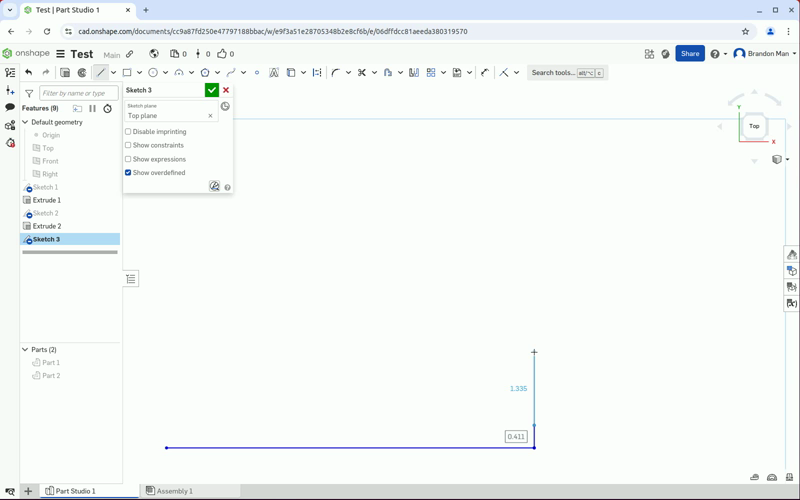
scroll(-6)
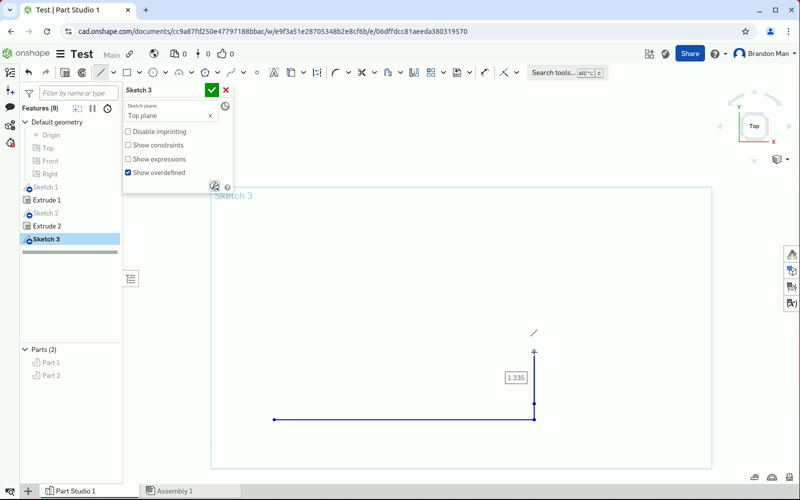
scroll(-6)
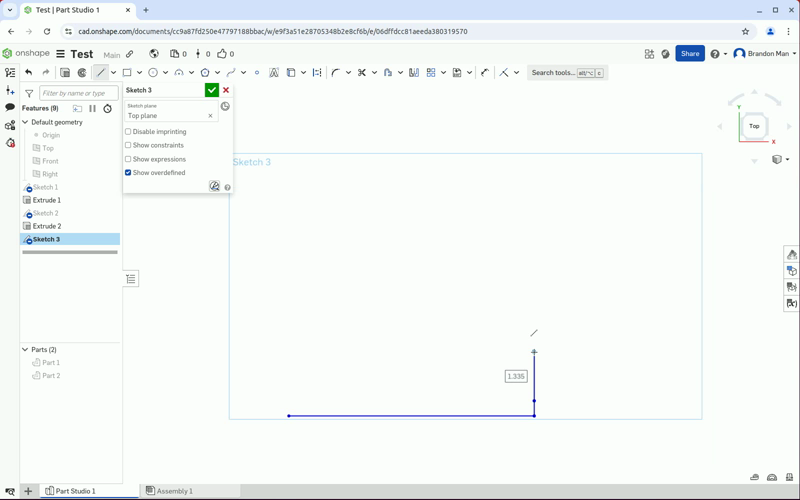
scroll(-6)
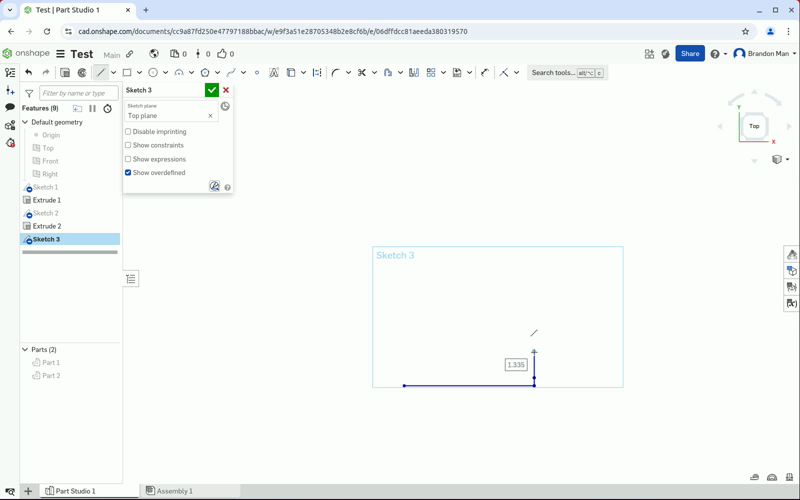
scroll(-6)
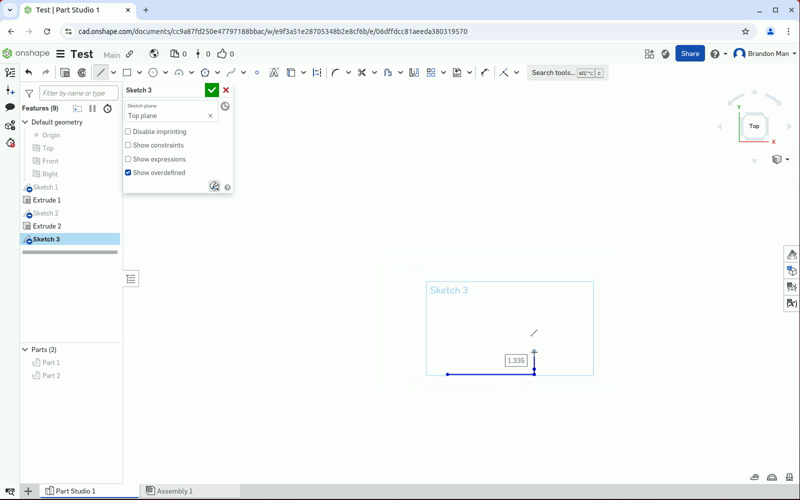
scroll(-6)
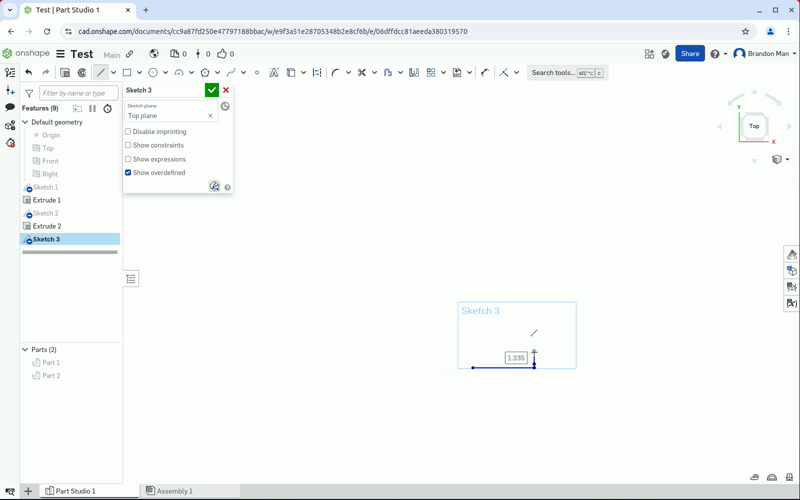
scroll(-6)
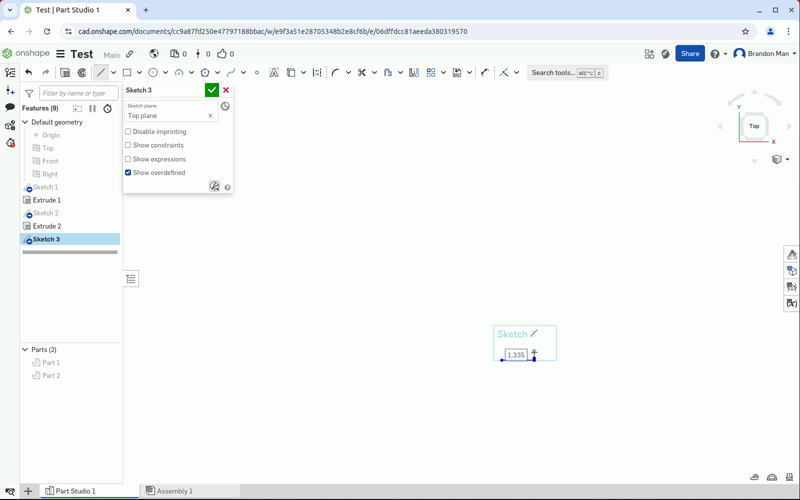
key_up(shift)
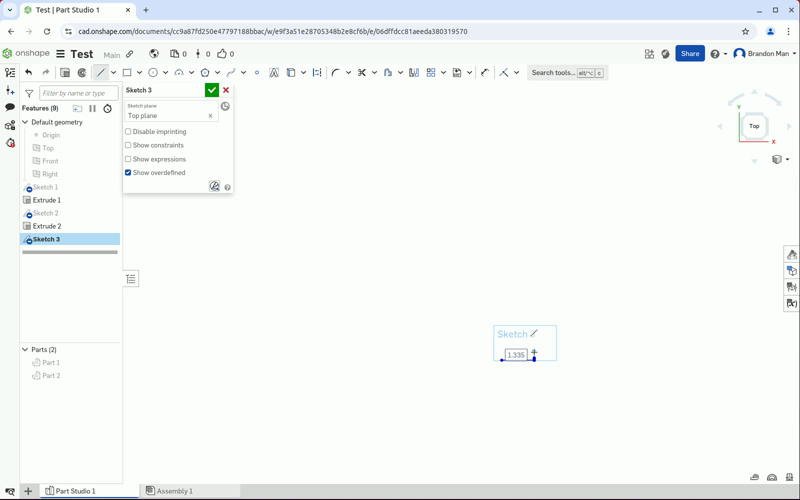
key_down(shift)
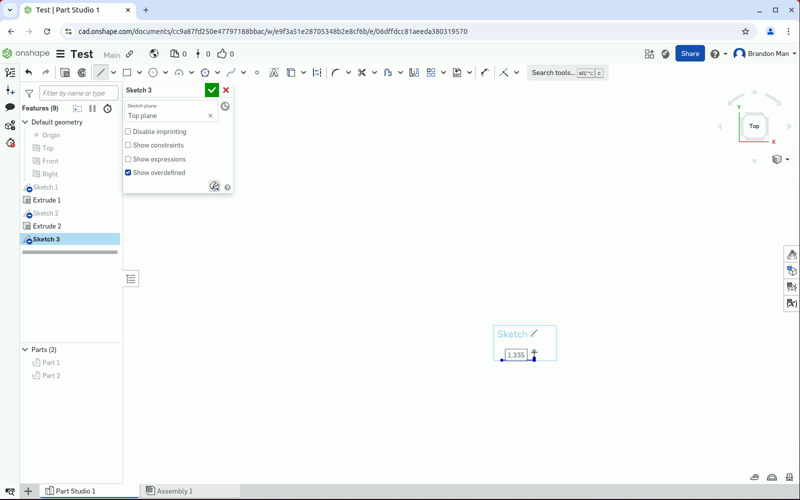
mouse_move(564, 351)
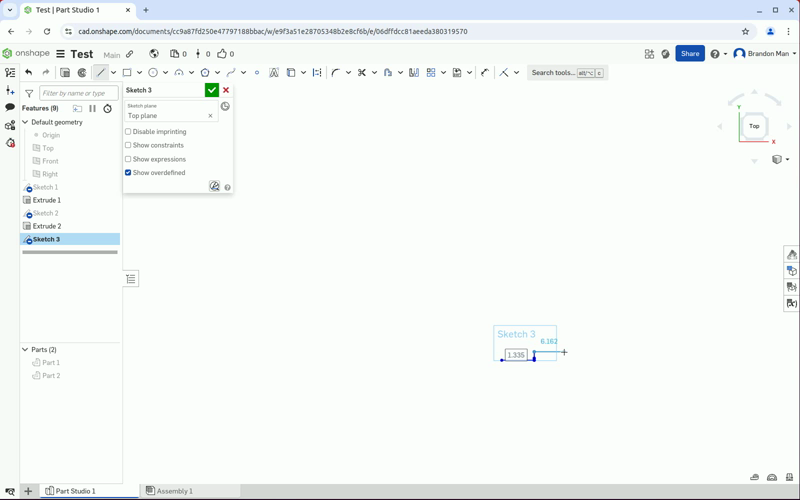
mouse_move(534, 350)
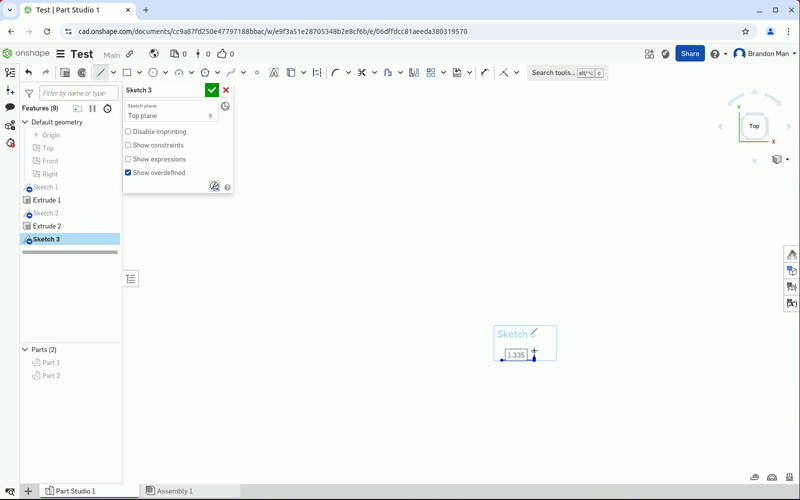
scroll(6)
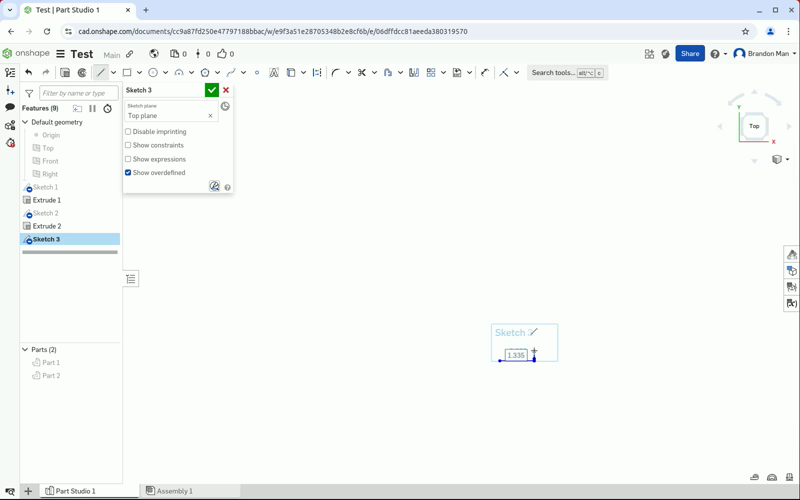
scroll(6)
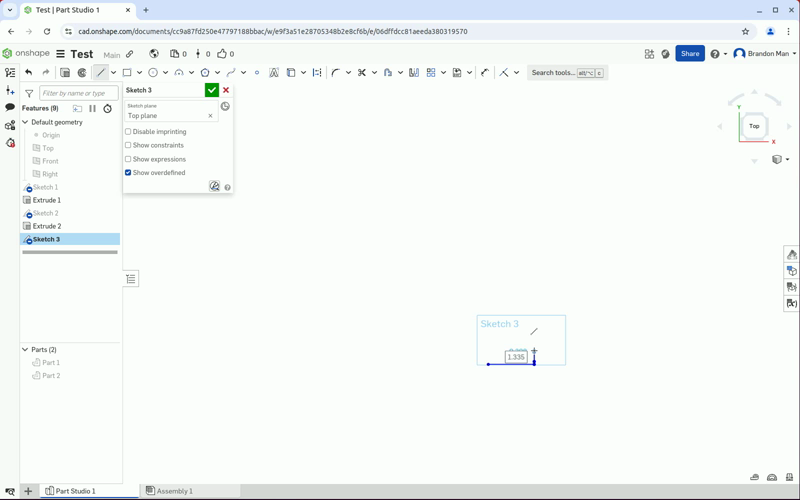
scroll(6)
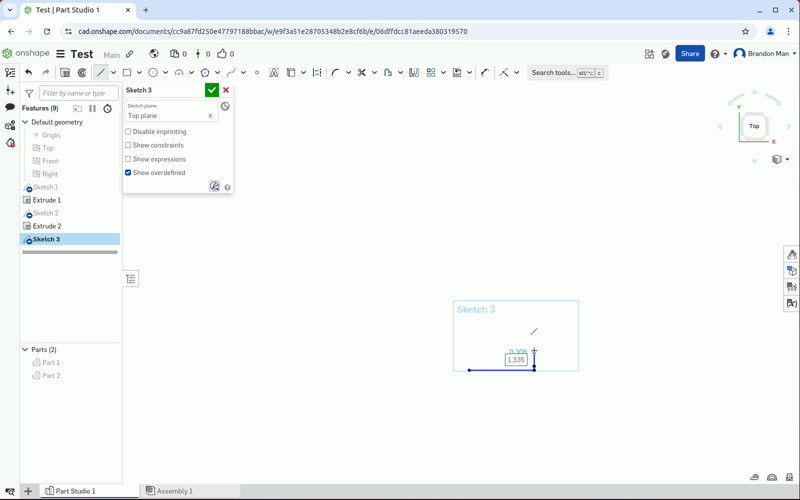
scroll(6)
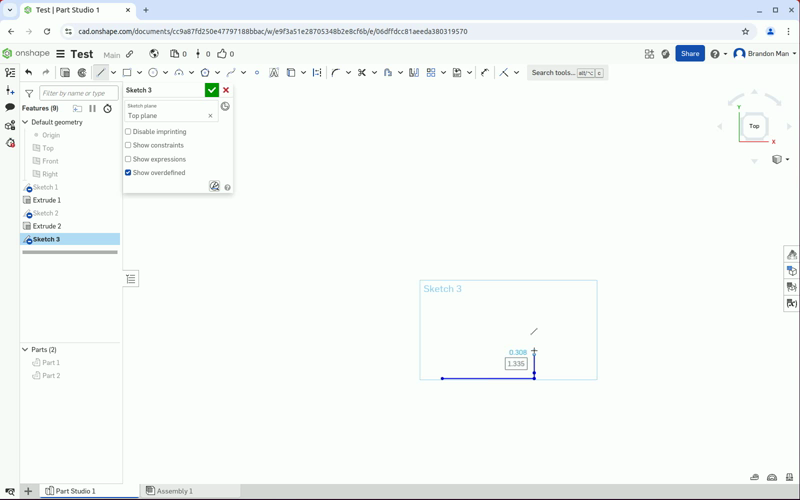
scroll(6)
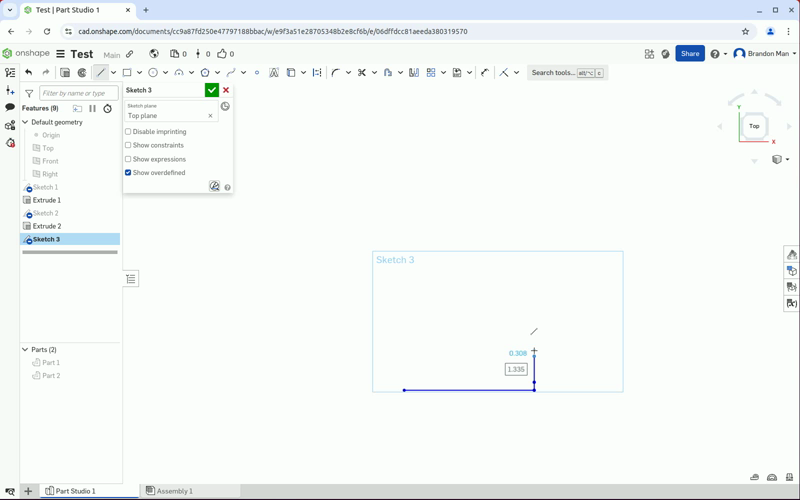
scroll(6)
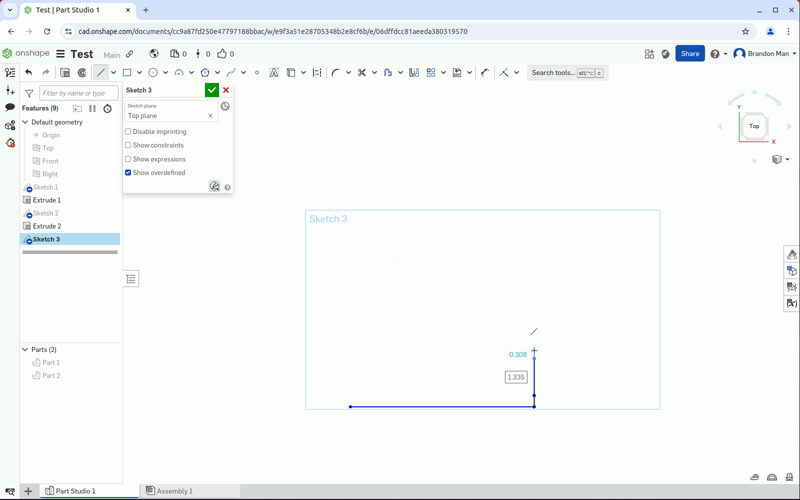
scroll(6)
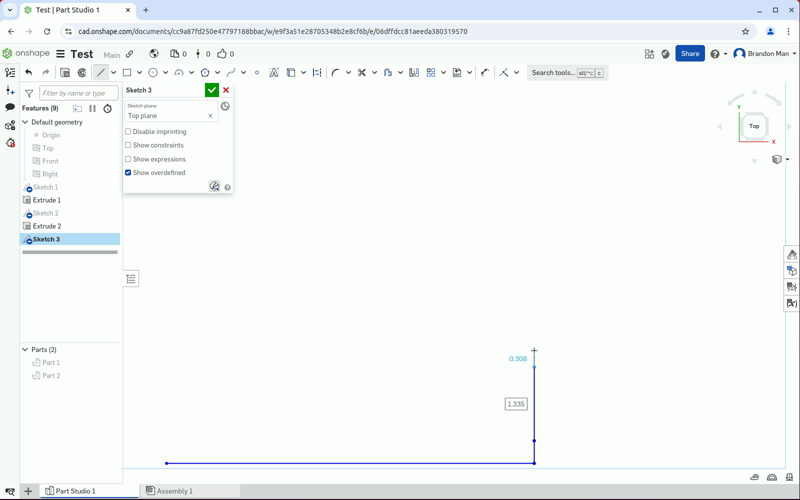
click(534, 350)
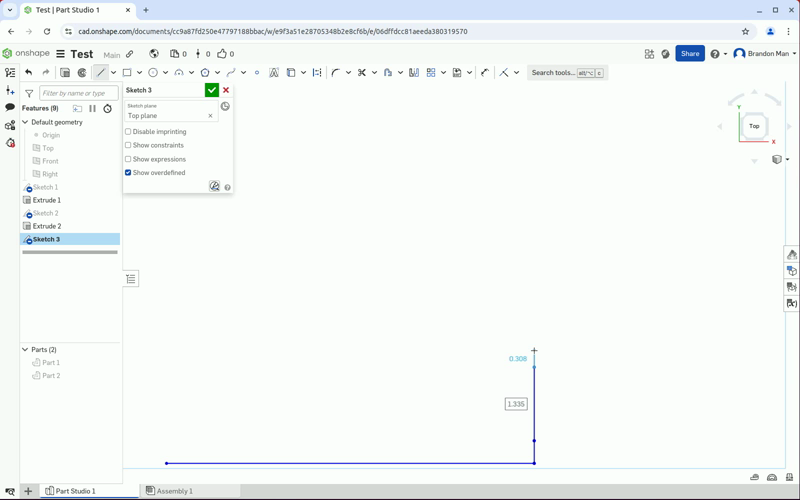
scroll(-6)
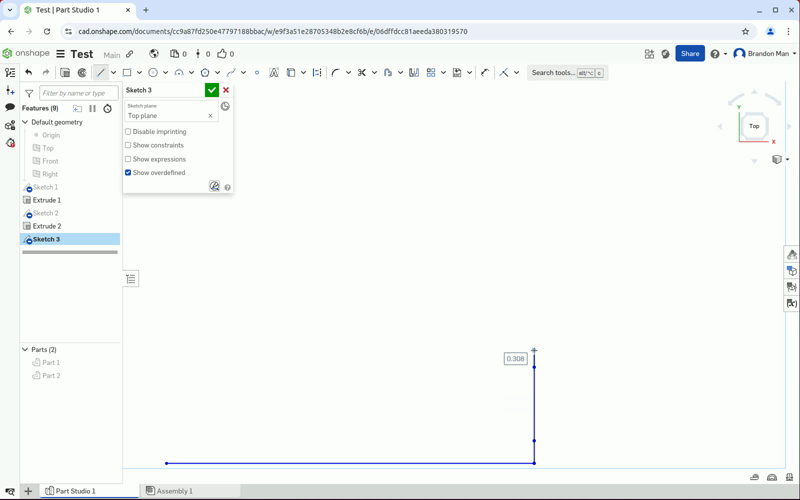
scroll(-6)
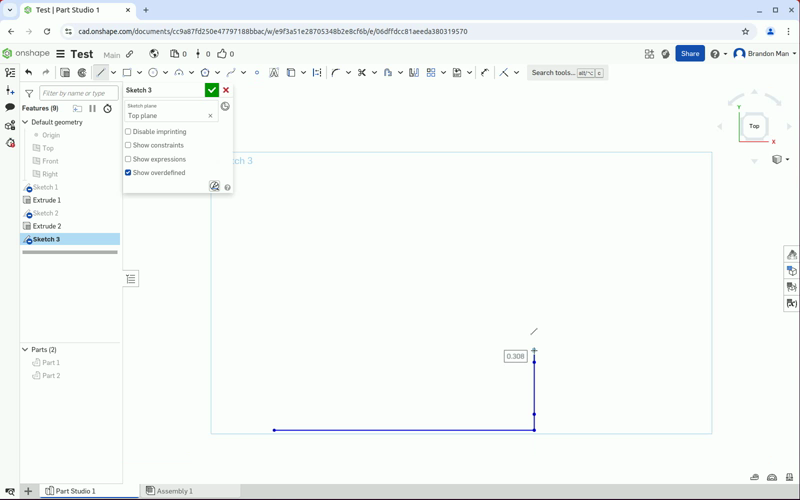
scroll(-6)
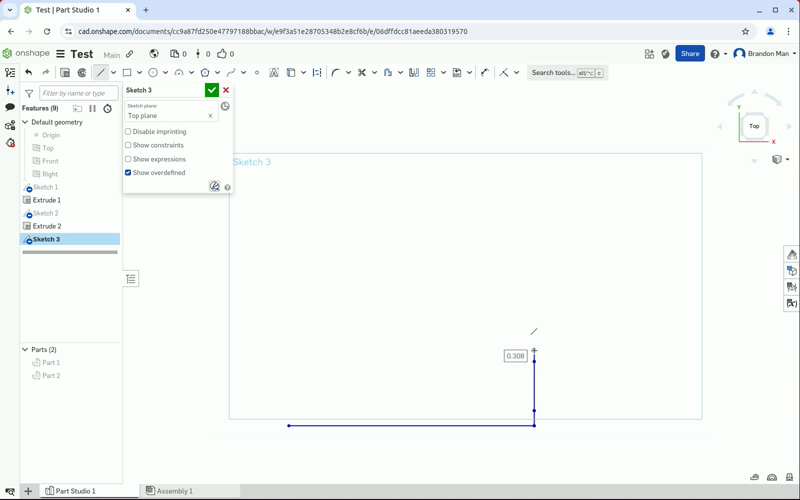
scroll(-6)
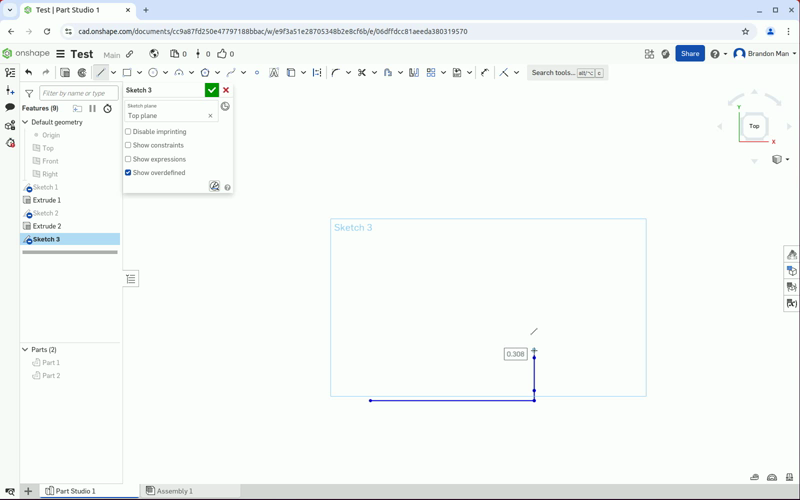
scroll(-6)
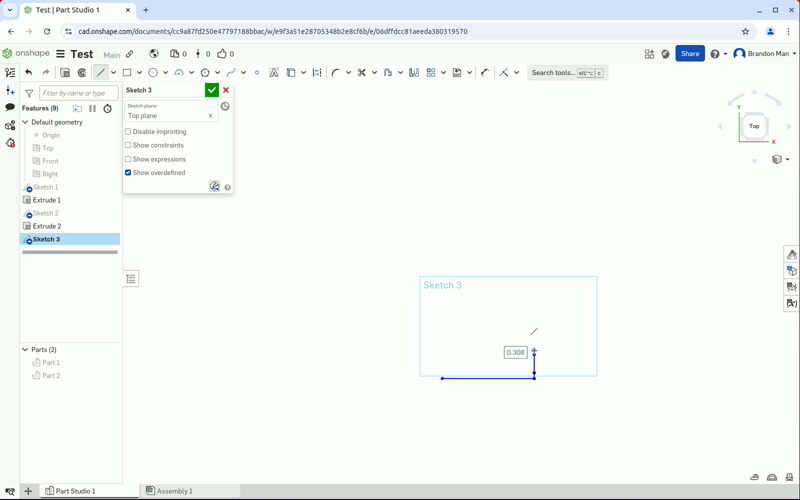
scroll(-6)
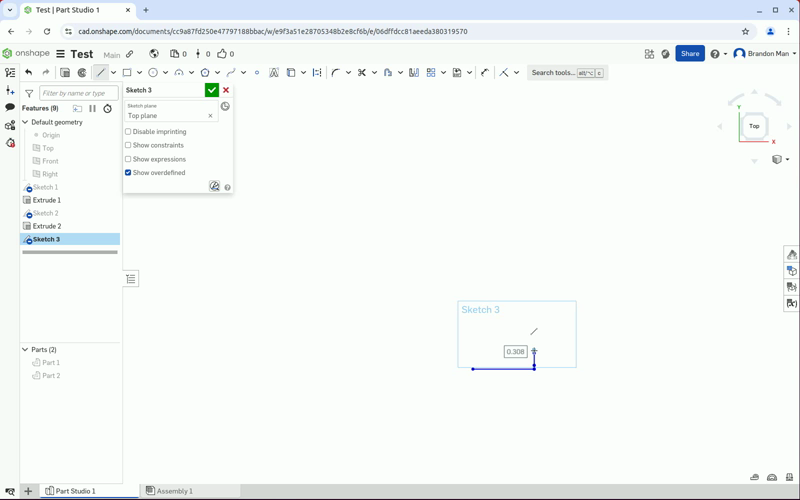
scroll(-6)
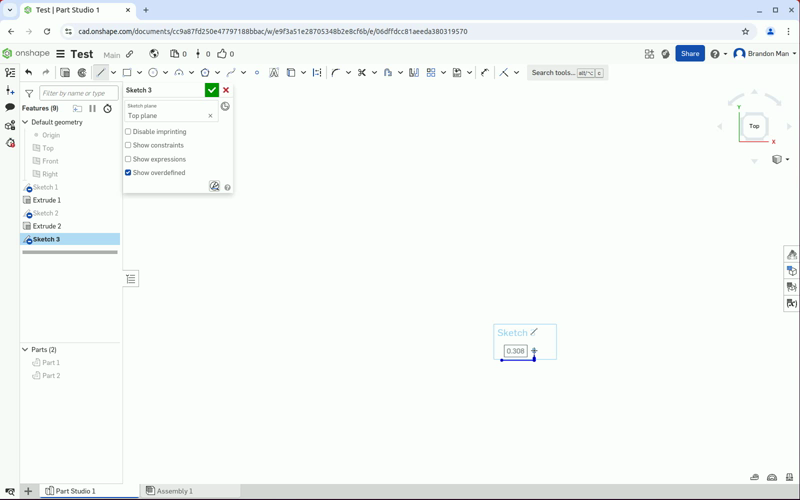
key_up(shift)
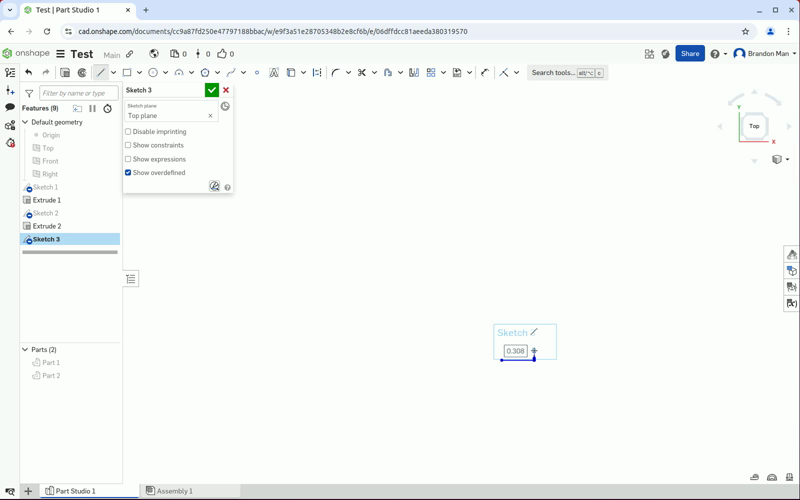
key_down(shift)
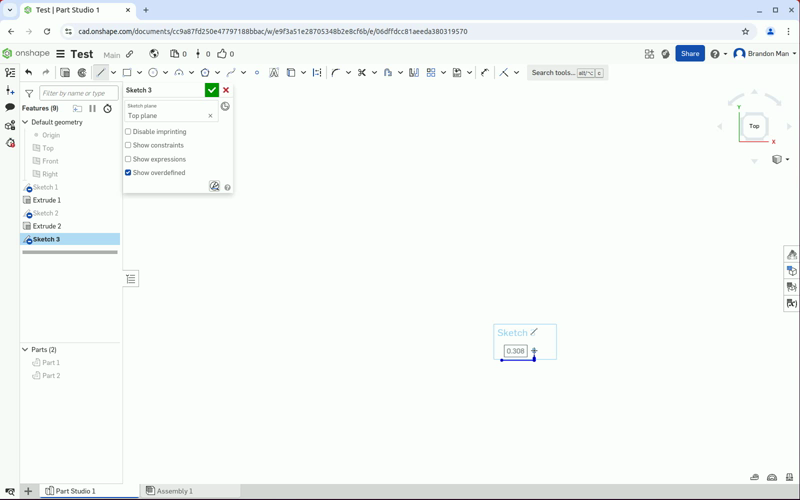
mouse_move(564, 350)
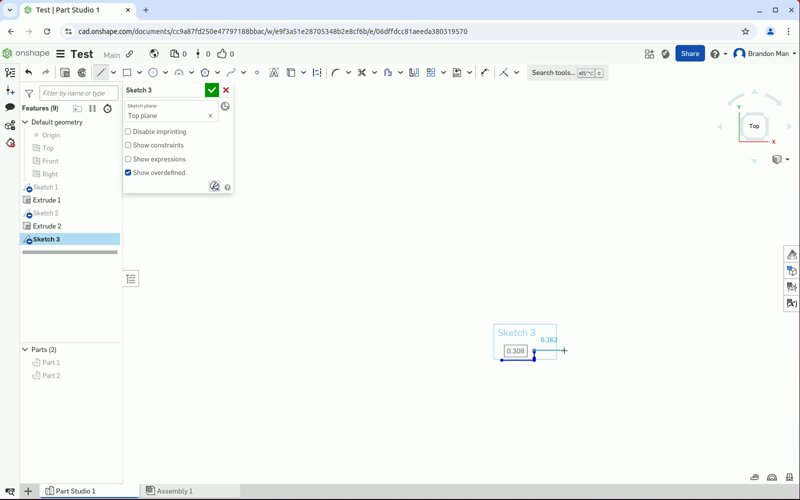
mouse_move(501, 350)
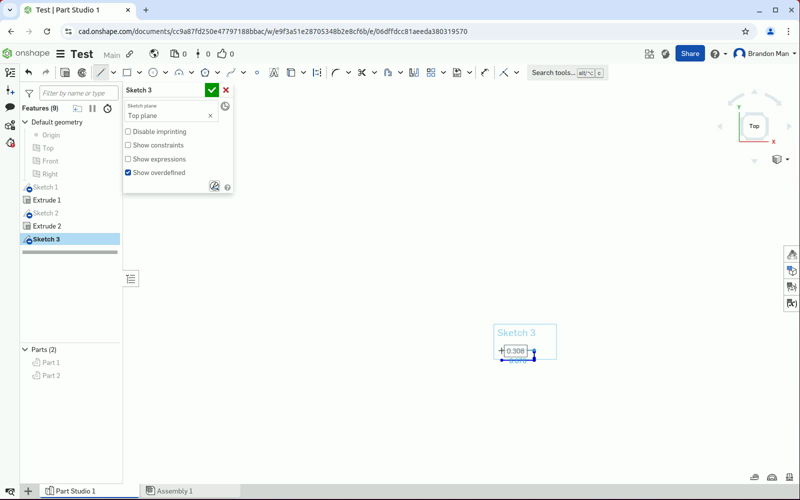
click(501, 350)
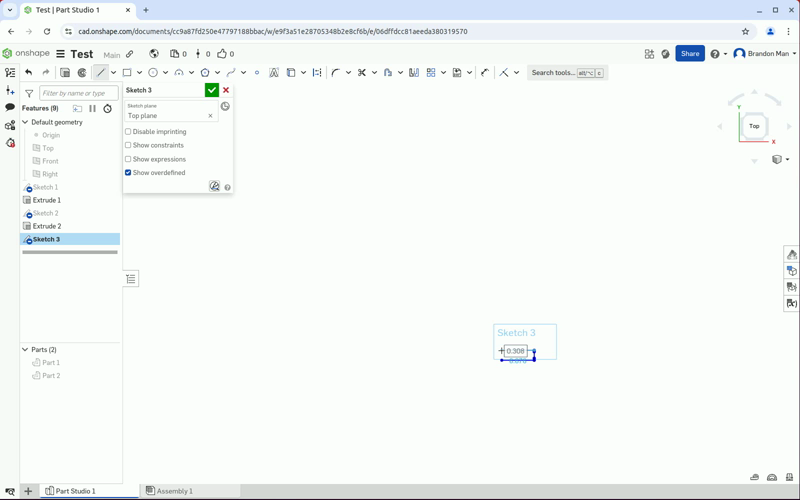
key_up(shift)
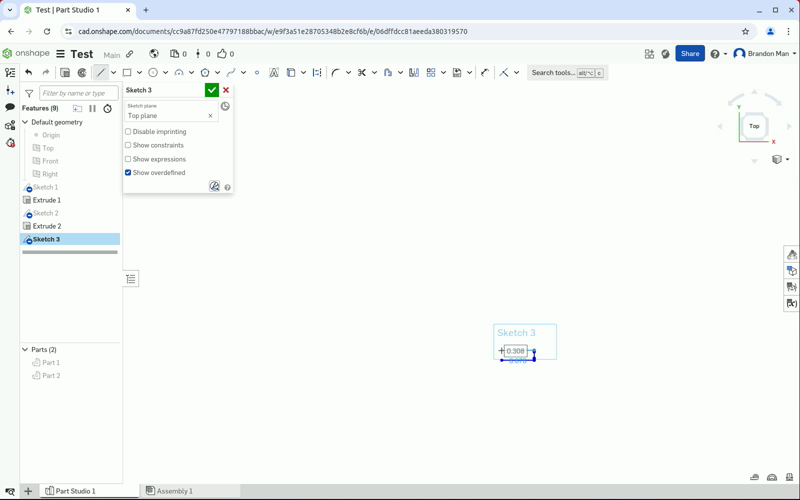
key_down(shift)
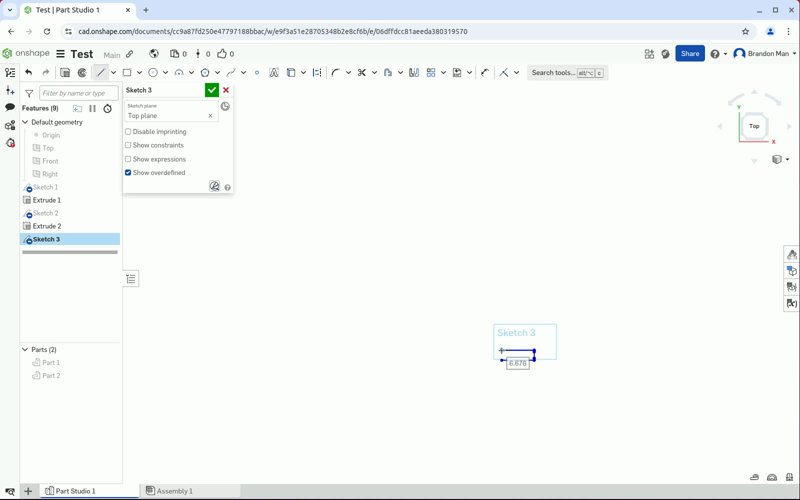
mouse_move(531, 350)
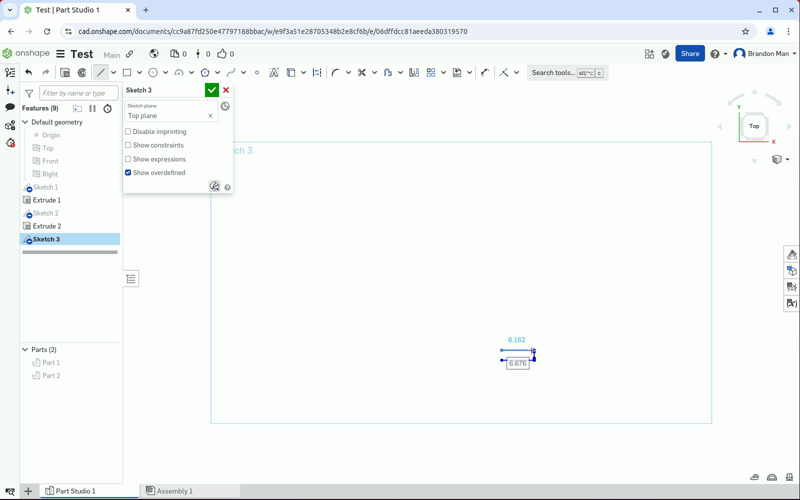
mouse_move(501, 351)
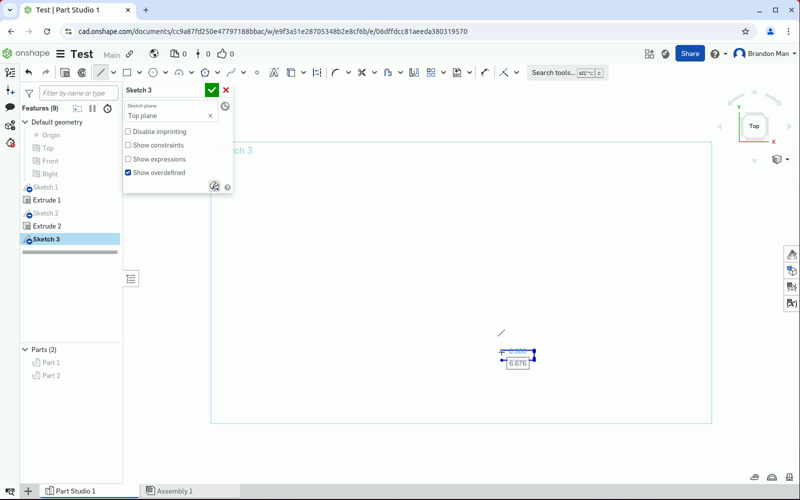
scroll(6)
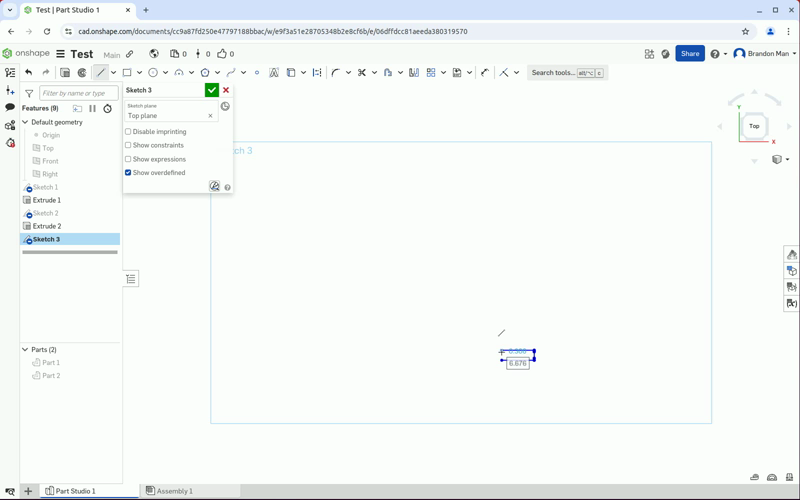
scroll(6)
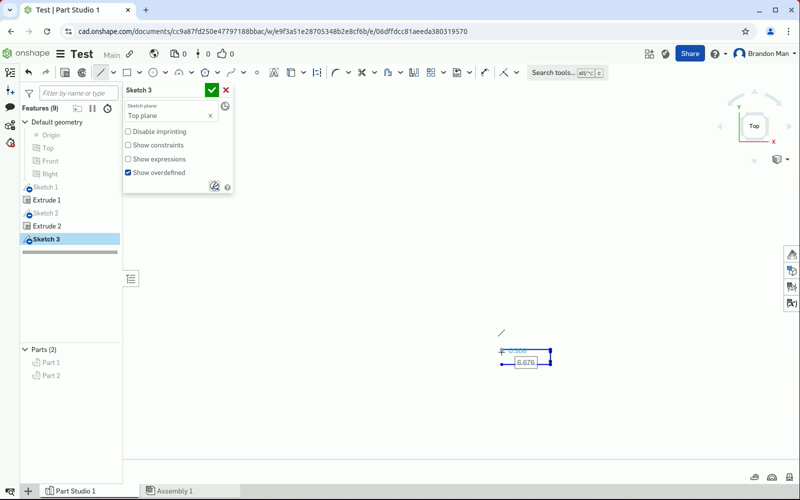
scroll(6)
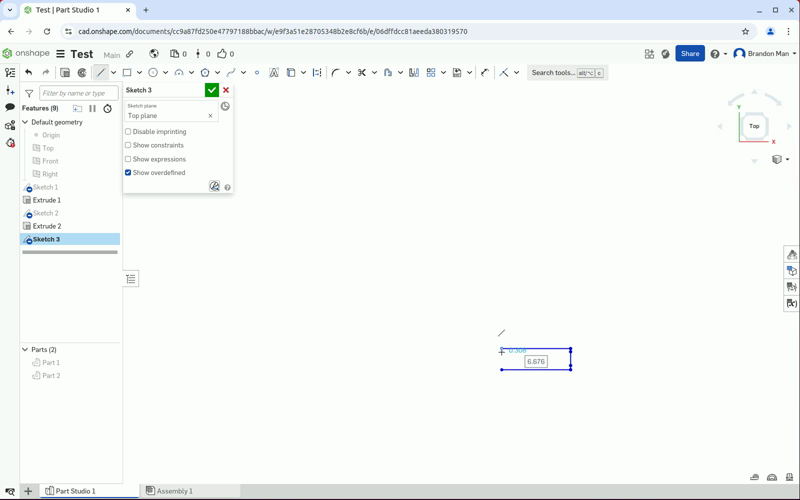
scroll(6)
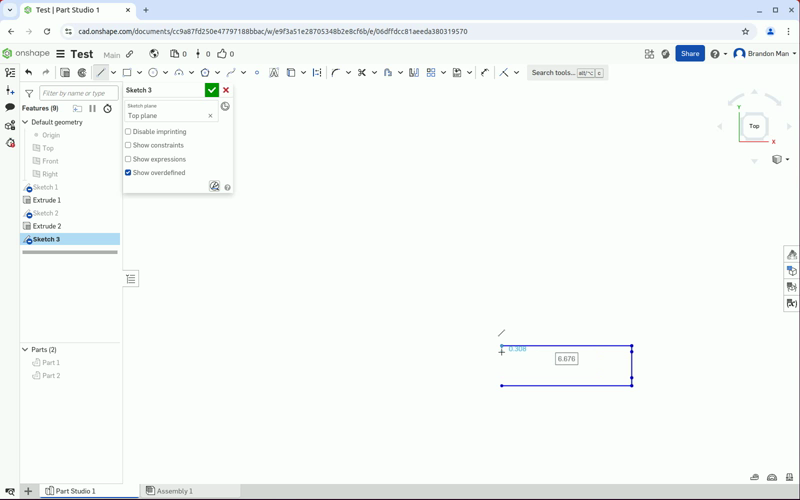
scroll(6)
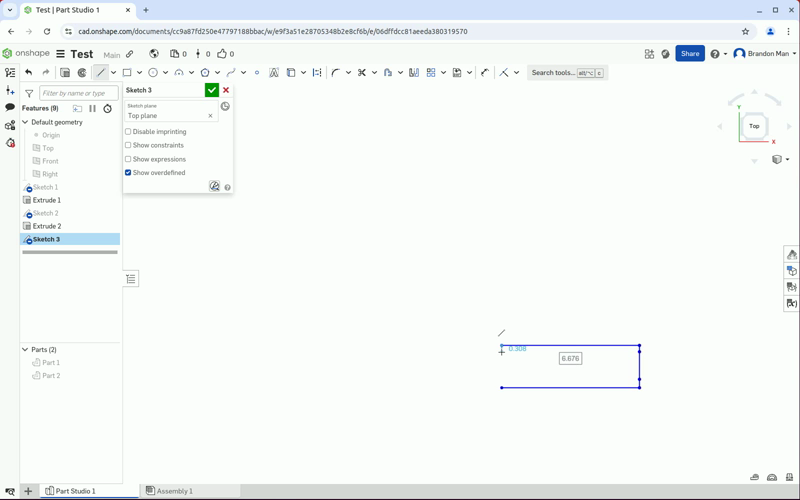
scroll(6)
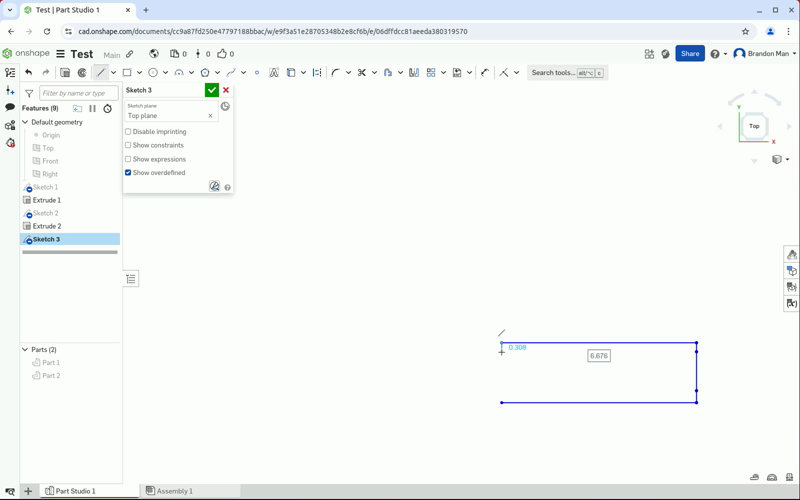
scroll(6)
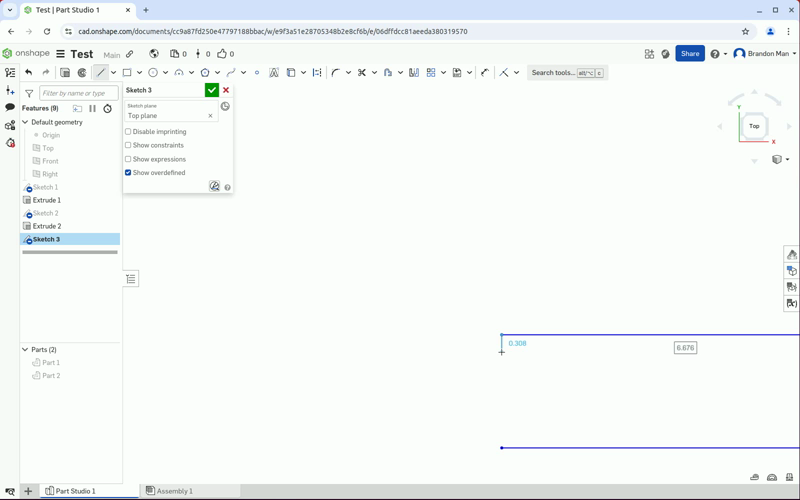
click(501, 351)
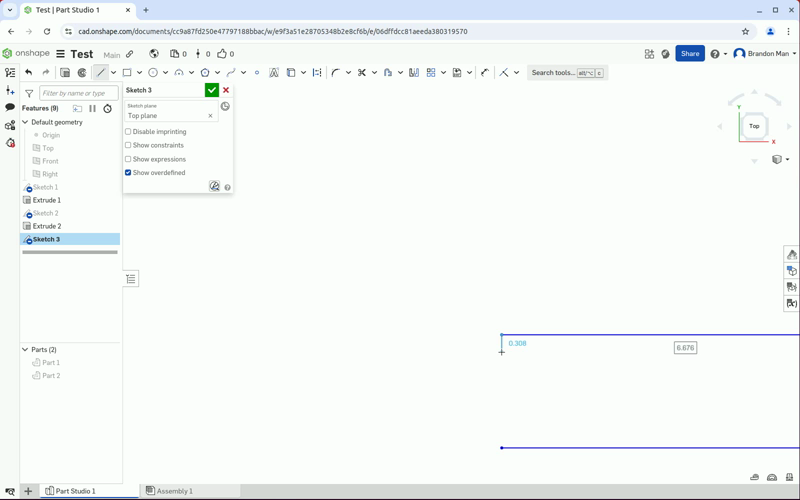
scroll(-6)
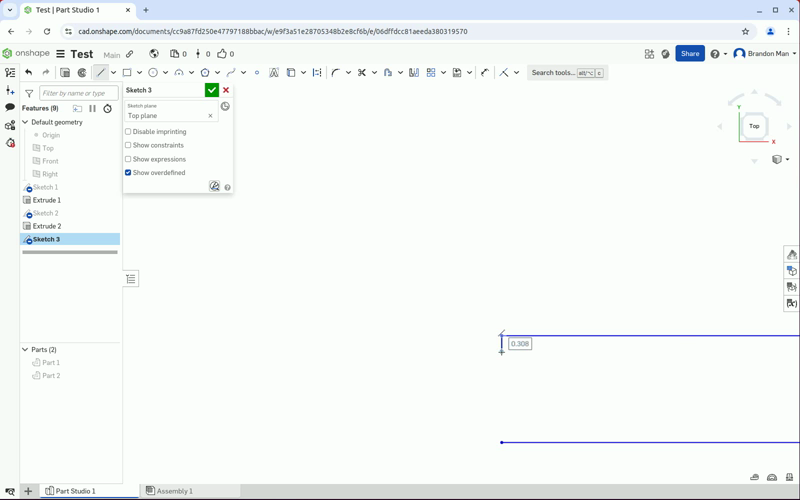
scroll(-6)
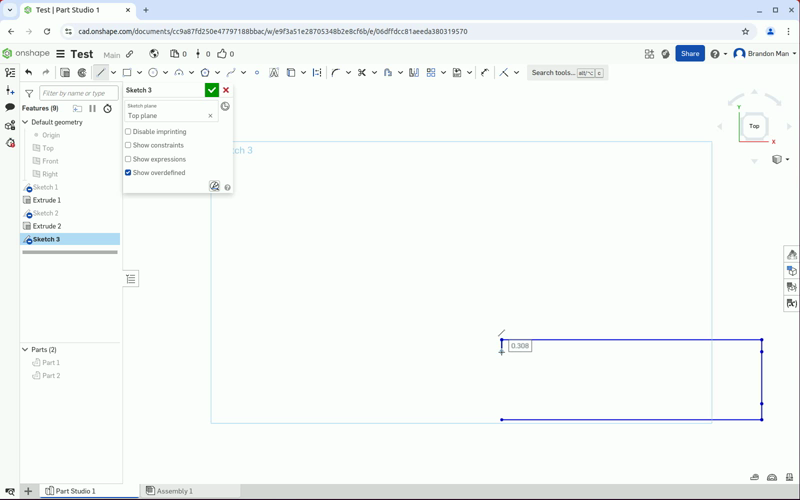
scroll(-6)
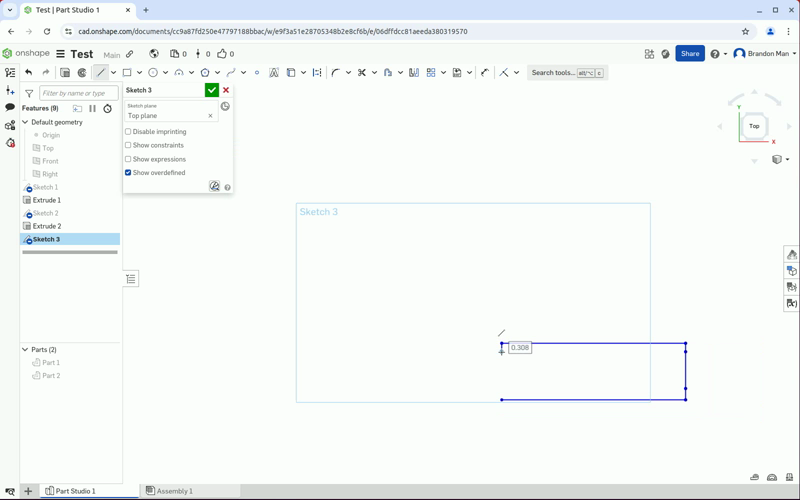
scroll(-6)
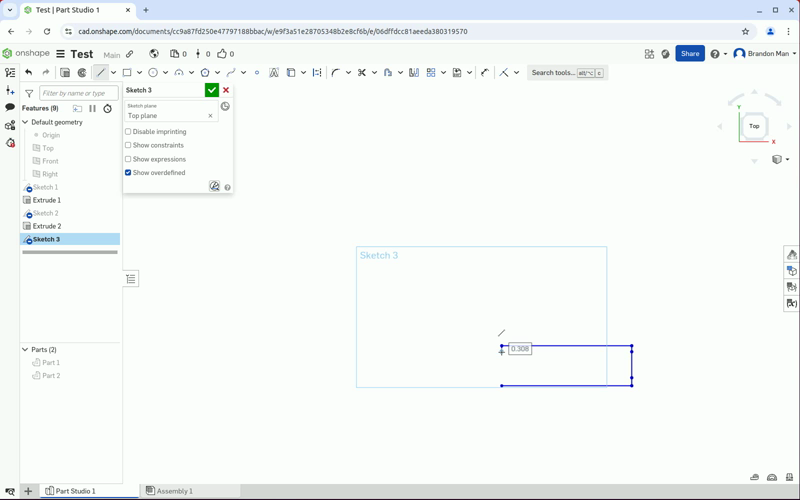
scroll(-6)
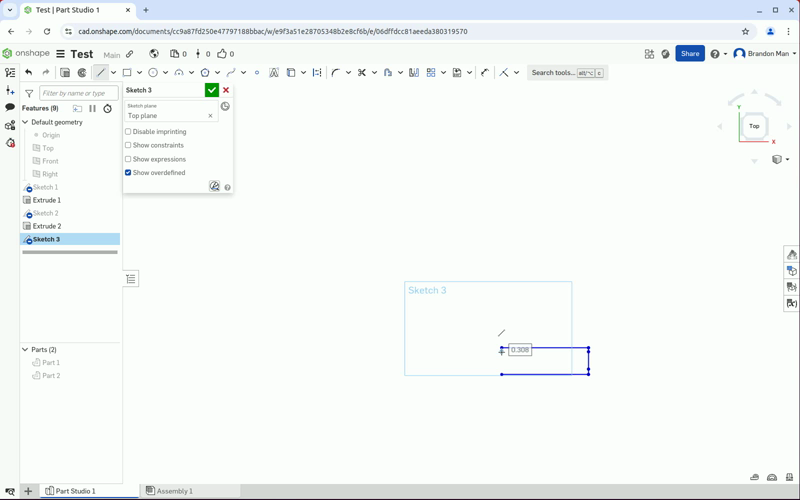
scroll(-6)
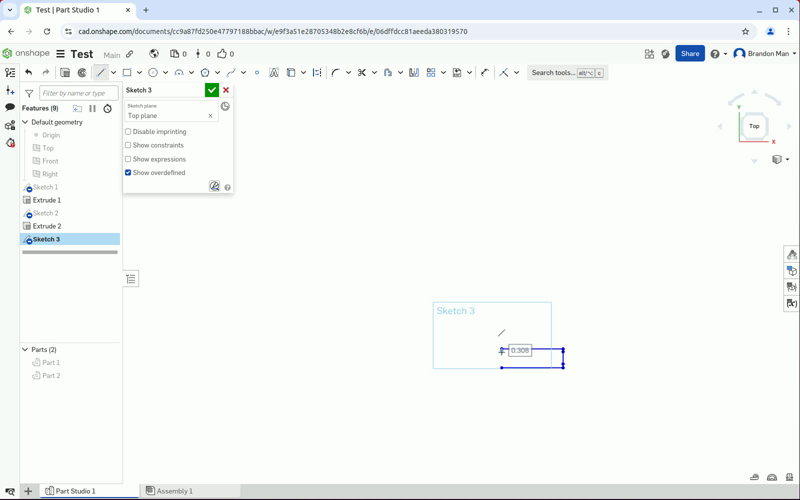
scroll(-6)
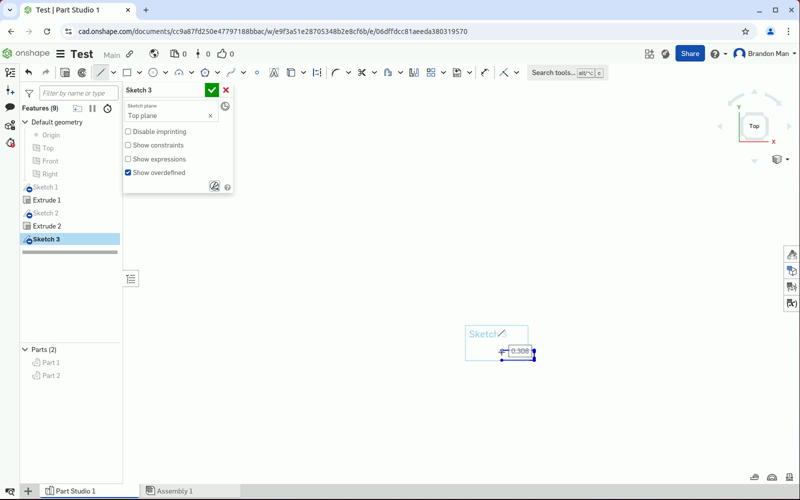
key_up(shift)
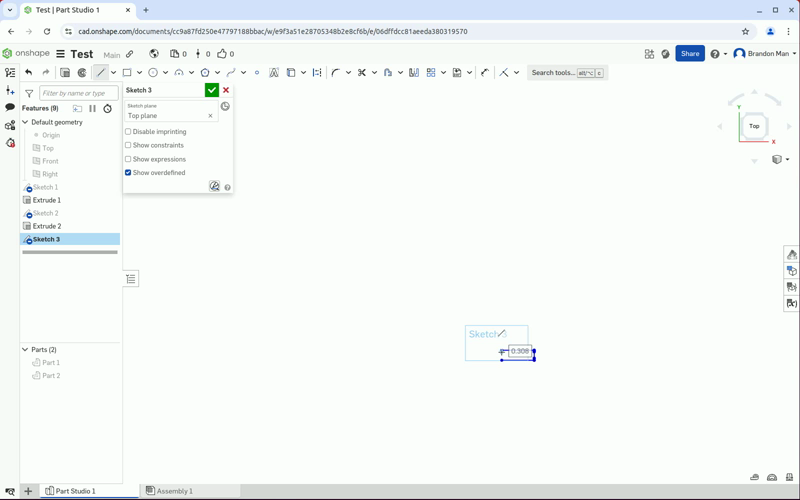
key_down(shift)
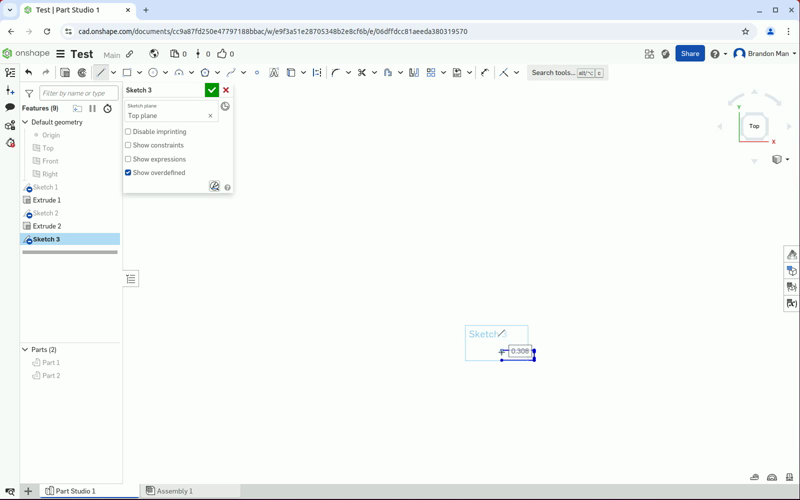
mouse_move(531, 351)
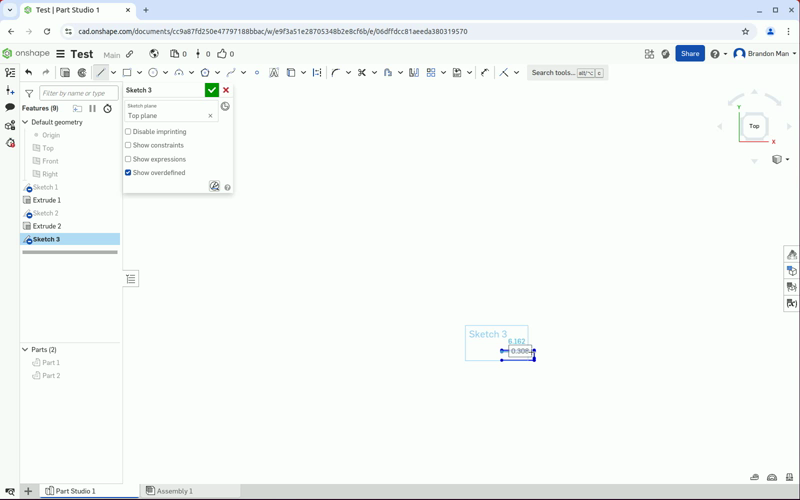
mouse_move(501, 358)
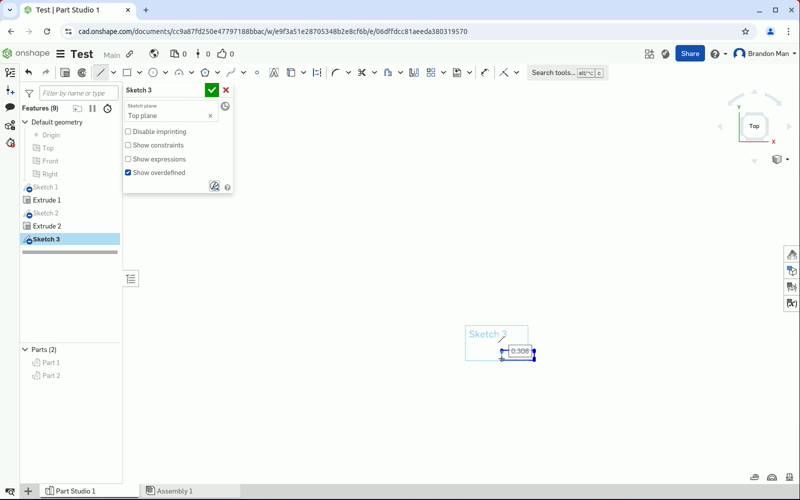
scroll(6)
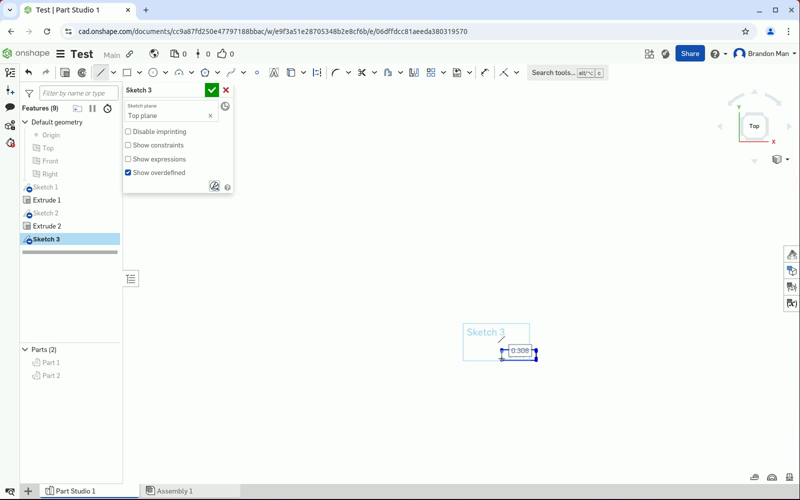
scroll(6)
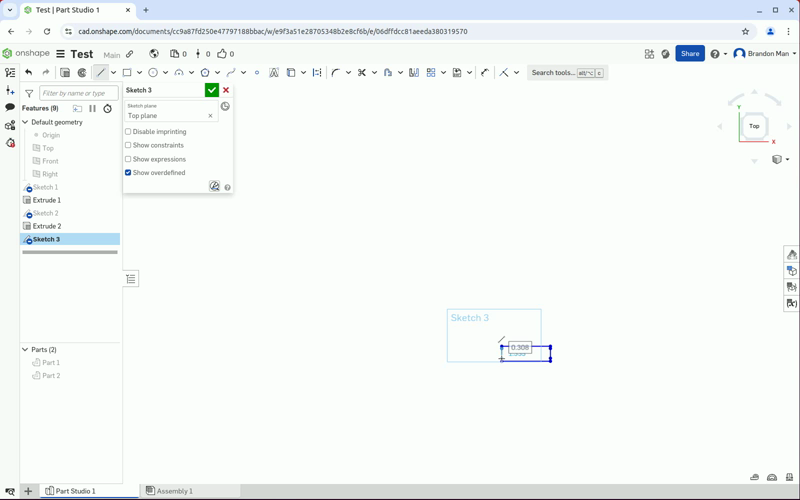
scroll(6)
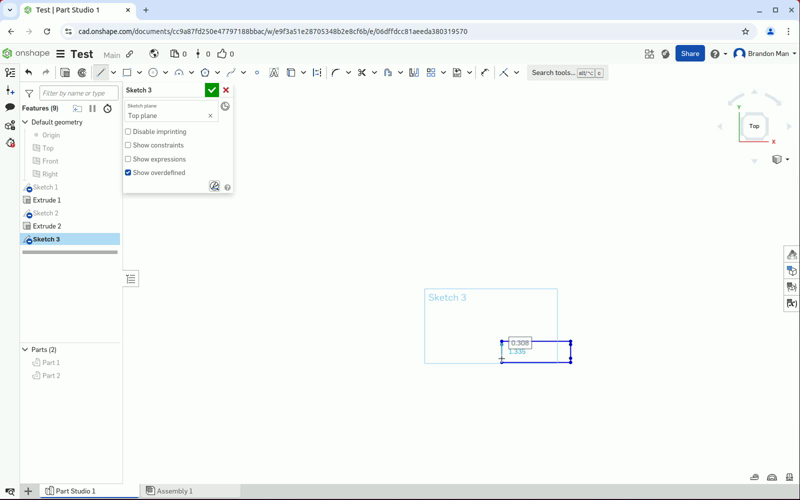
scroll(6)
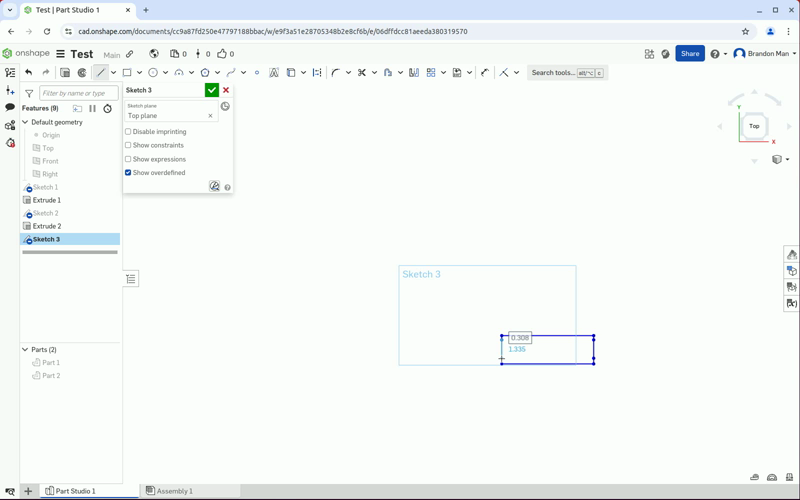
scroll(6)
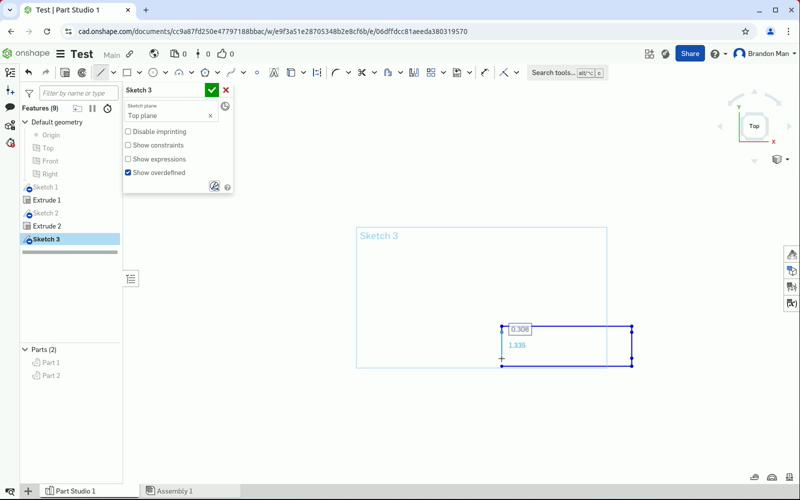
scroll(6)
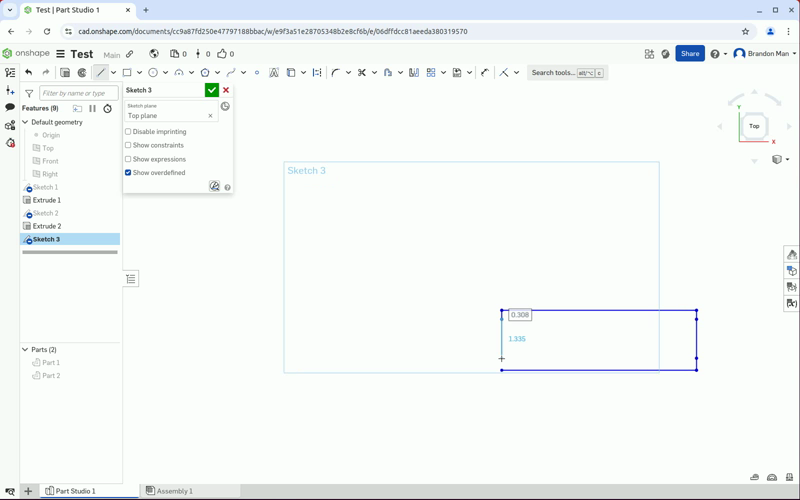
scroll(6)
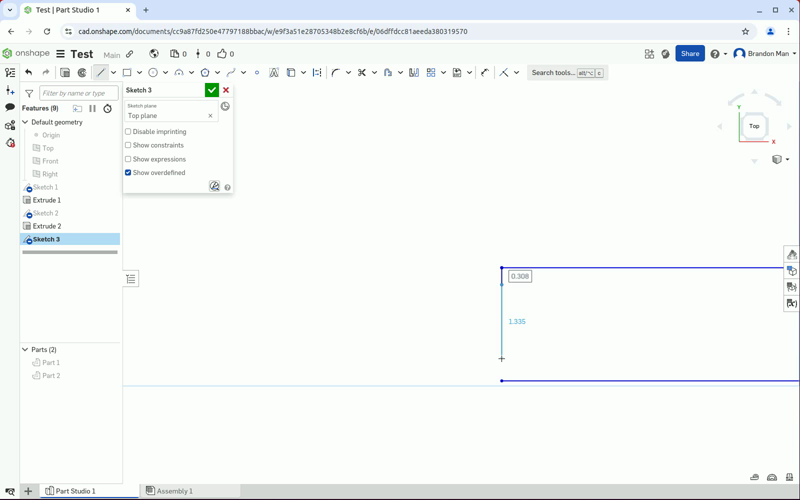
click(501, 358)
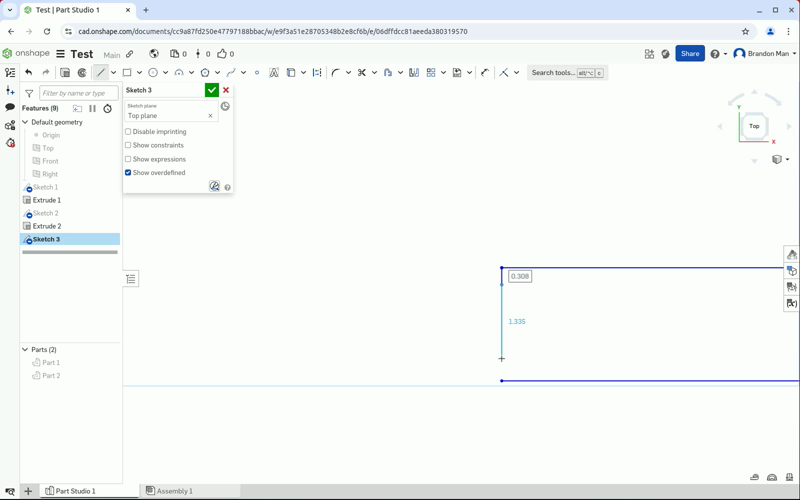
scroll(-6)
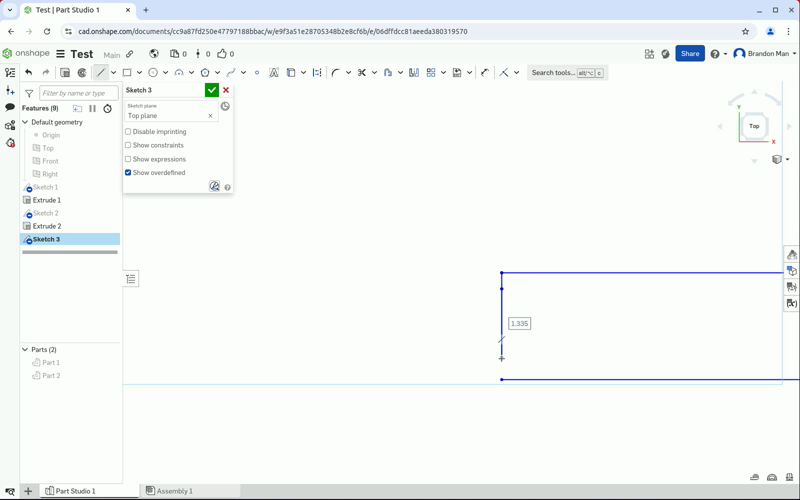
scroll(-6)
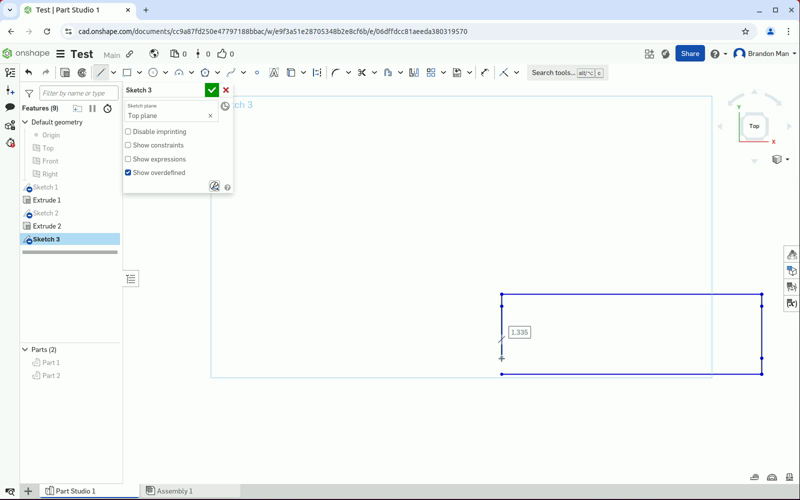
scroll(-6)
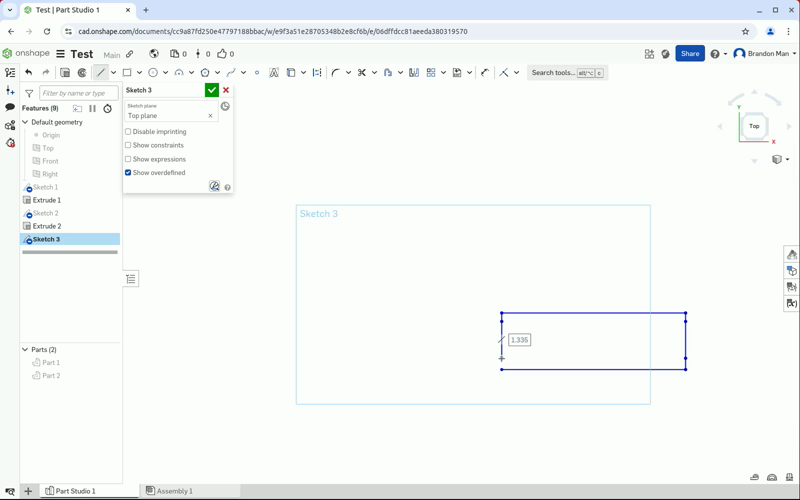
scroll(-6)
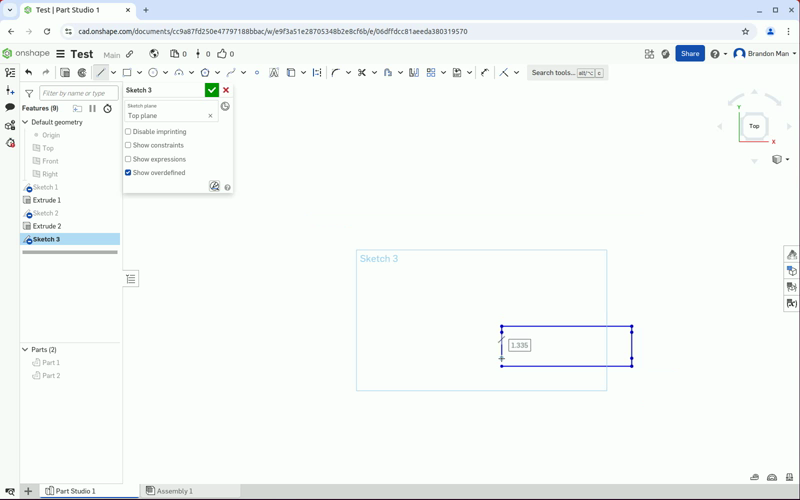
scroll(-6)
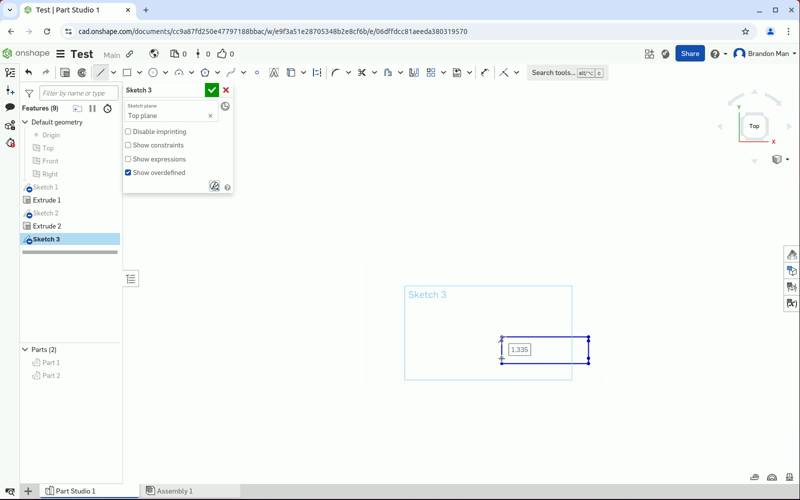
scroll(-6)
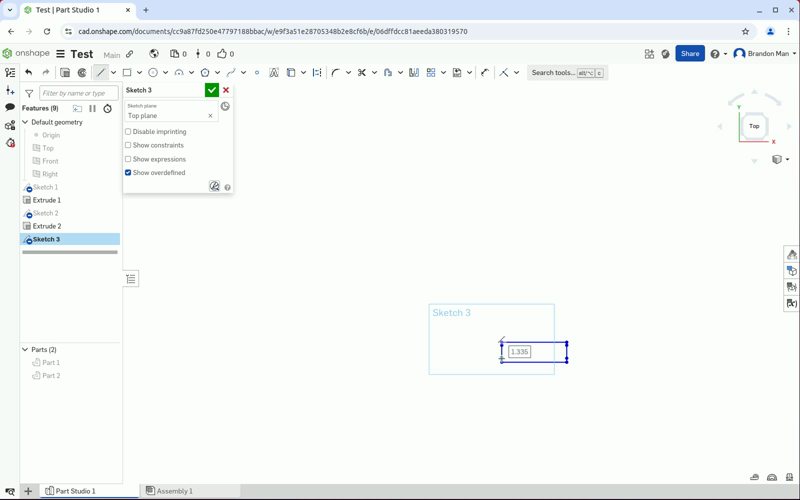
scroll(-6)
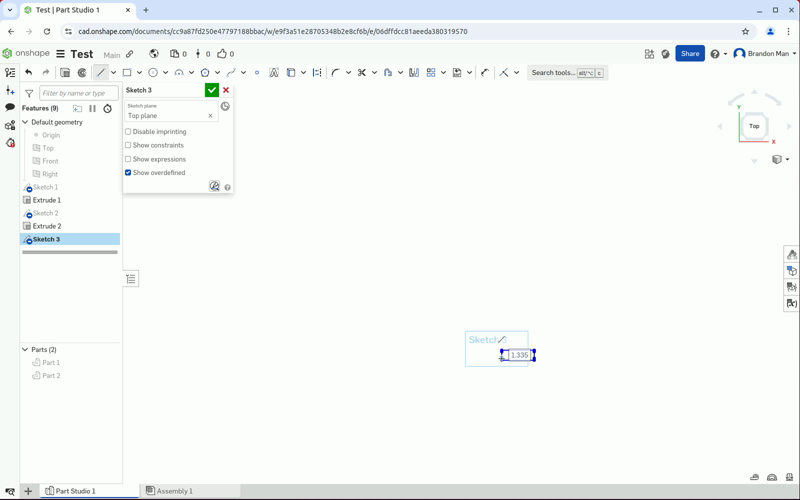
key_up(shift)
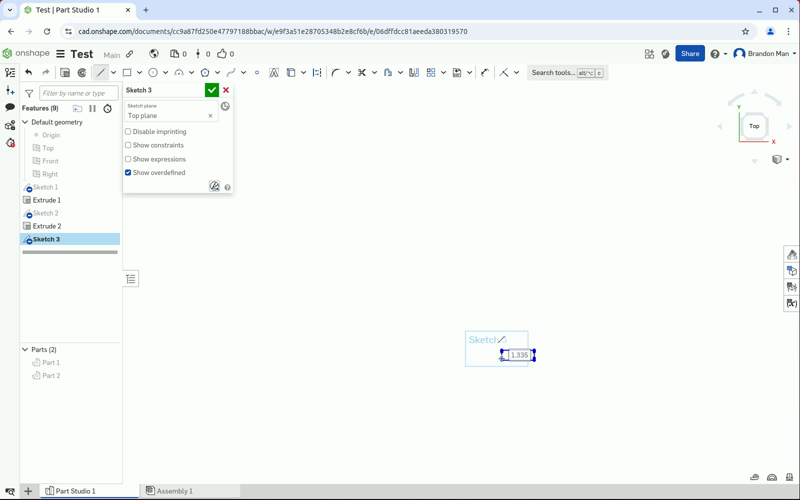
mouse_move(531, 358)
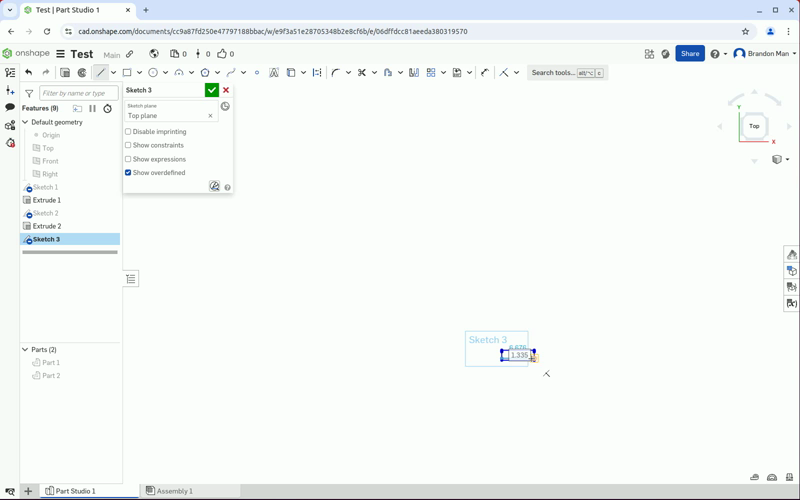
key_down(shift)
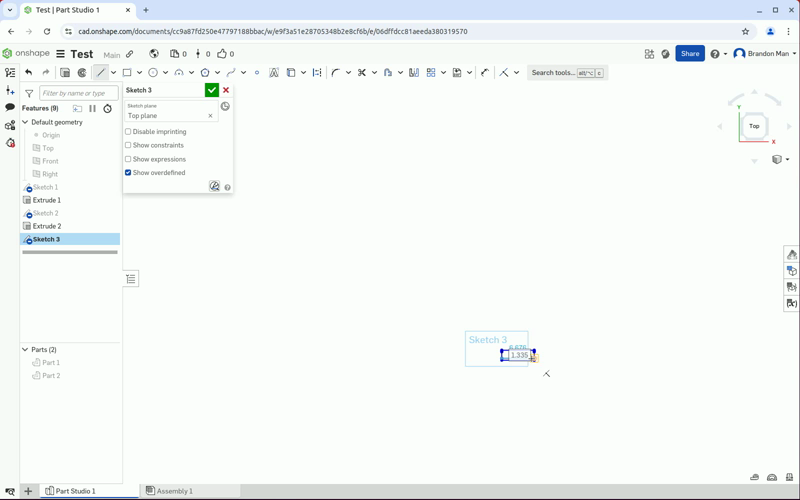
mouse_move(501, 360)
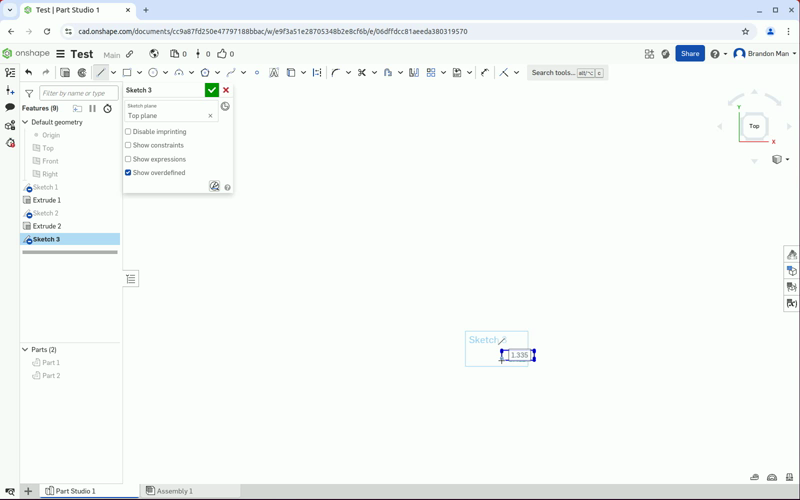
scroll(6)
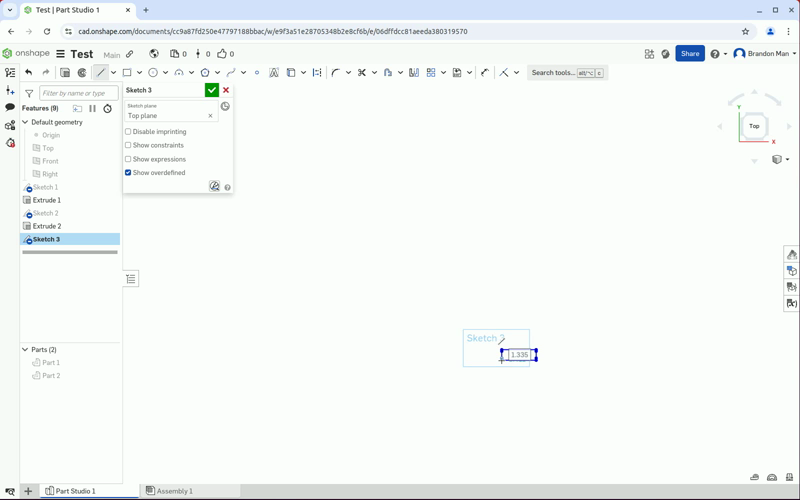
scroll(6)
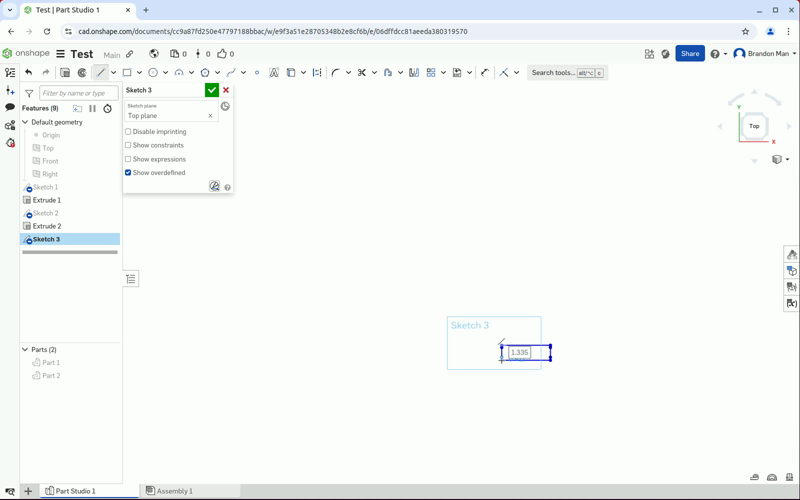
scroll(6)
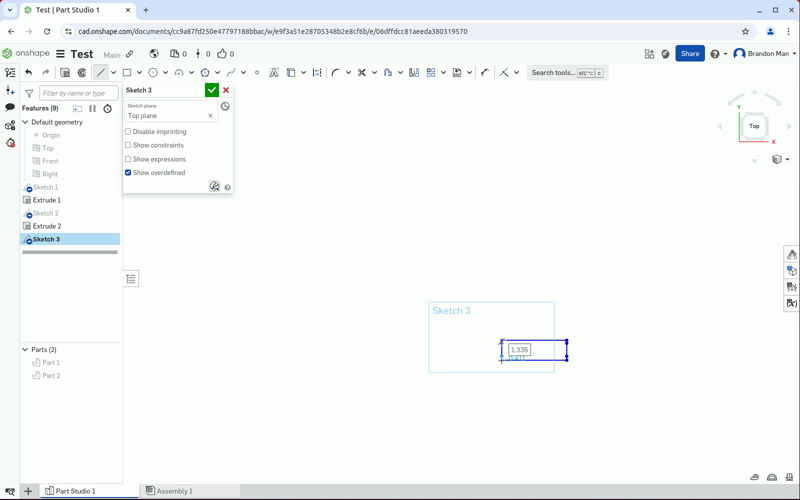
scroll(6)
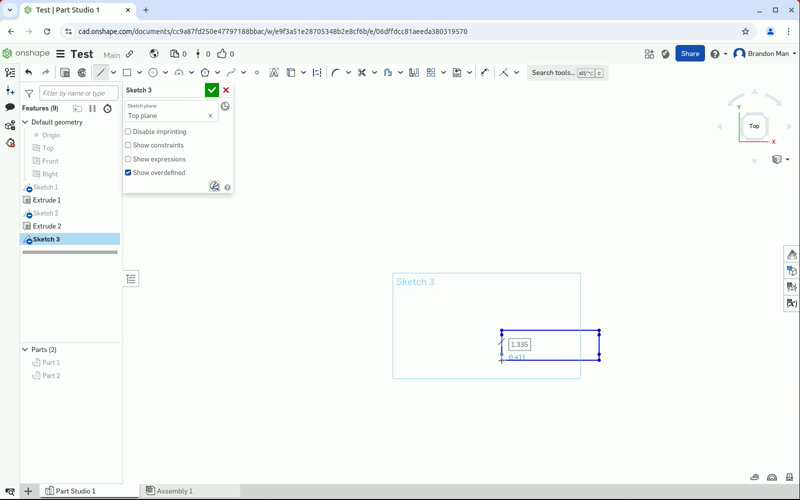
scroll(6)
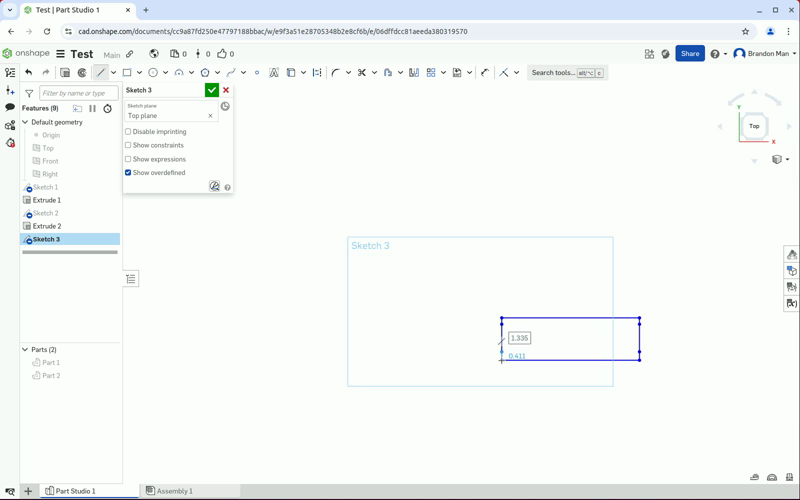
scroll(6)
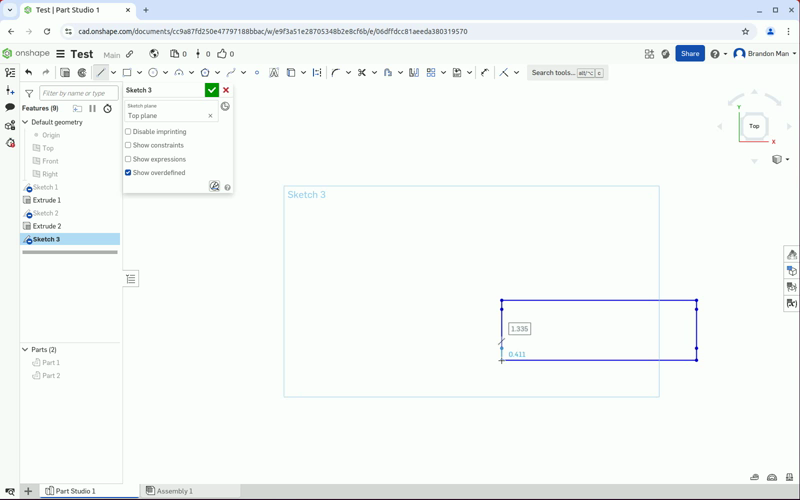
scroll(6)
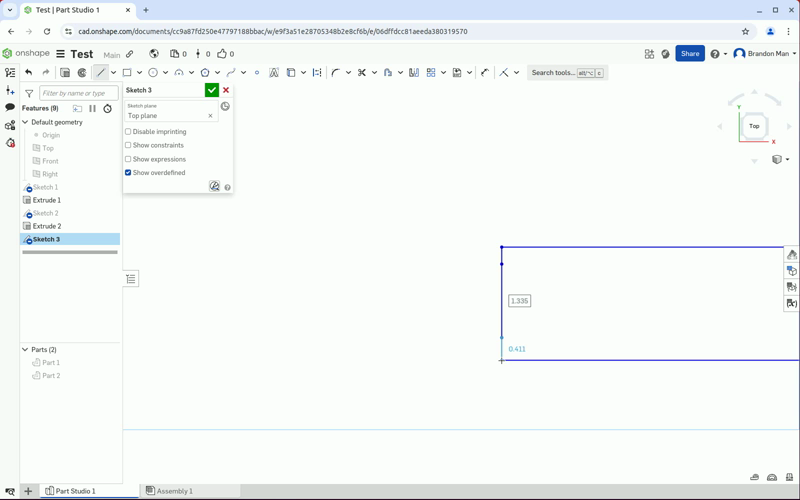
key_up(shift)
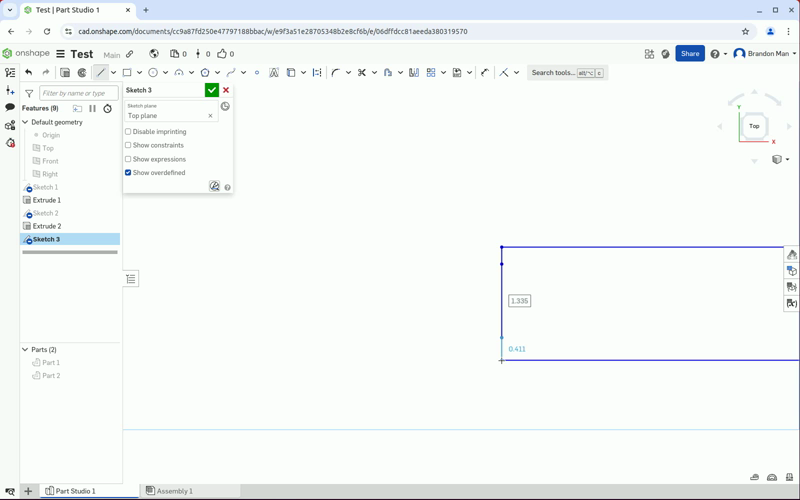
click(501, 360)
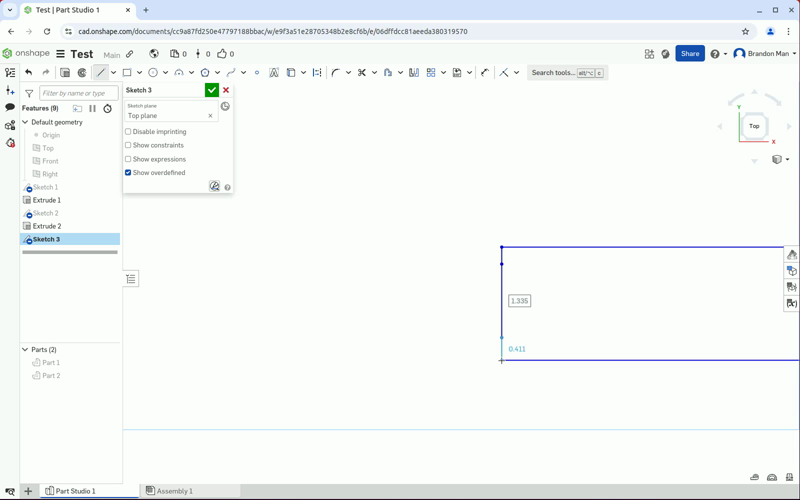
scroll(-6)
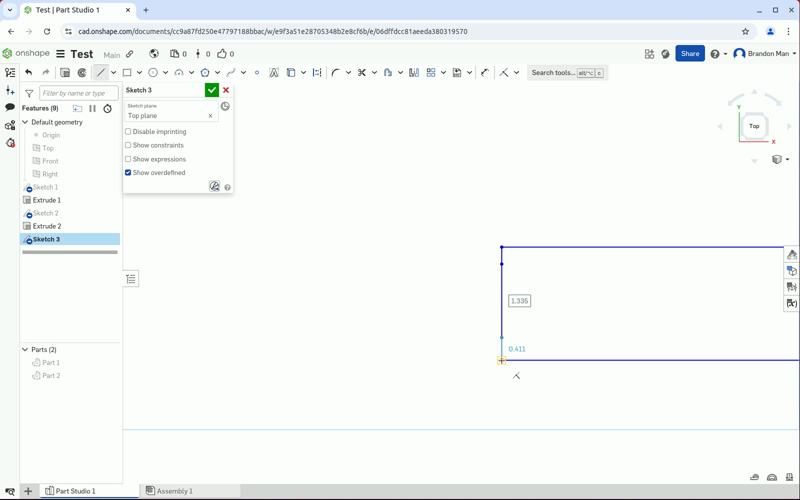
scroll(-6)
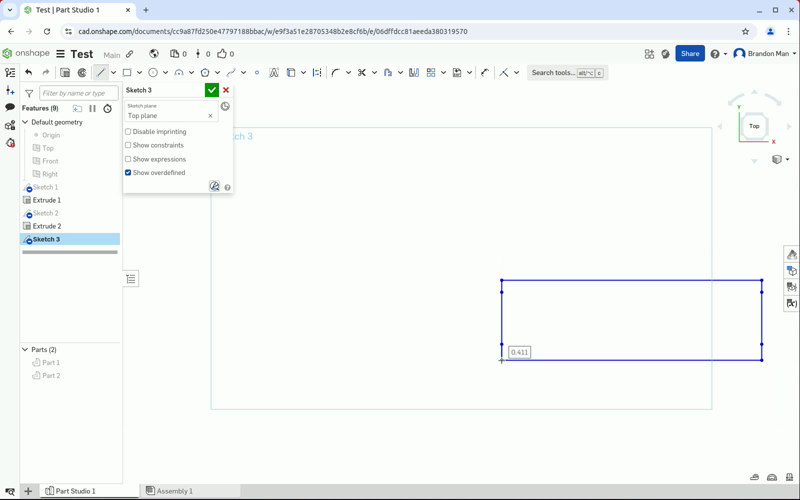
scroll(-6)
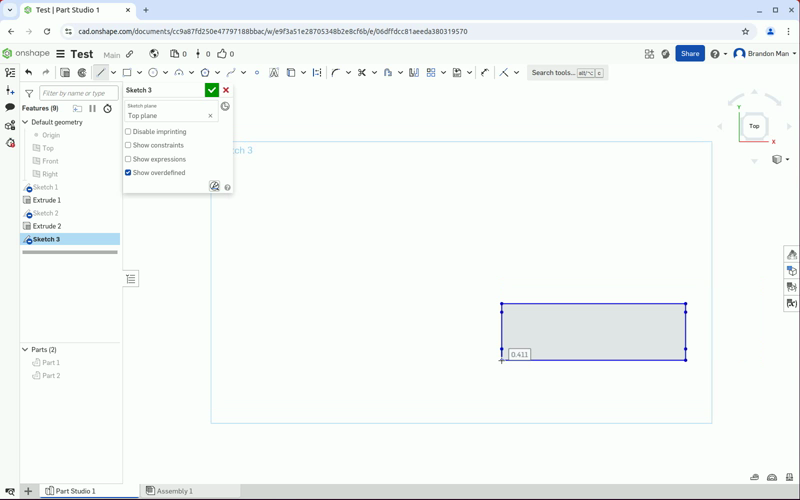
scroll(-6)
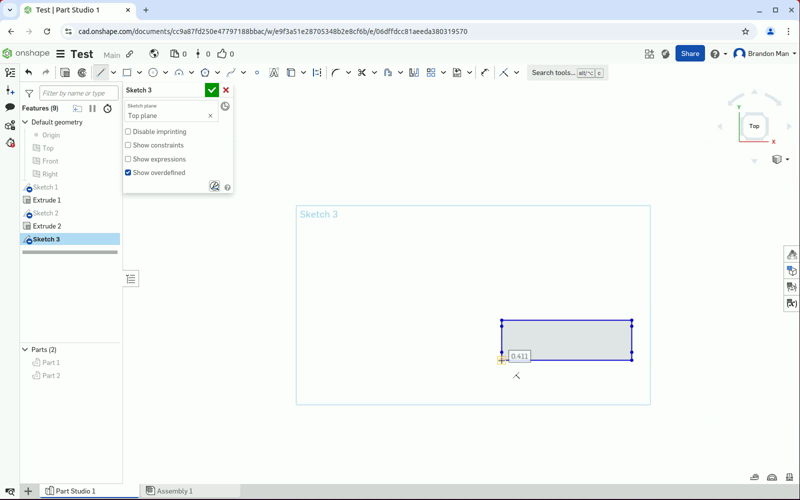
scroll(-6)
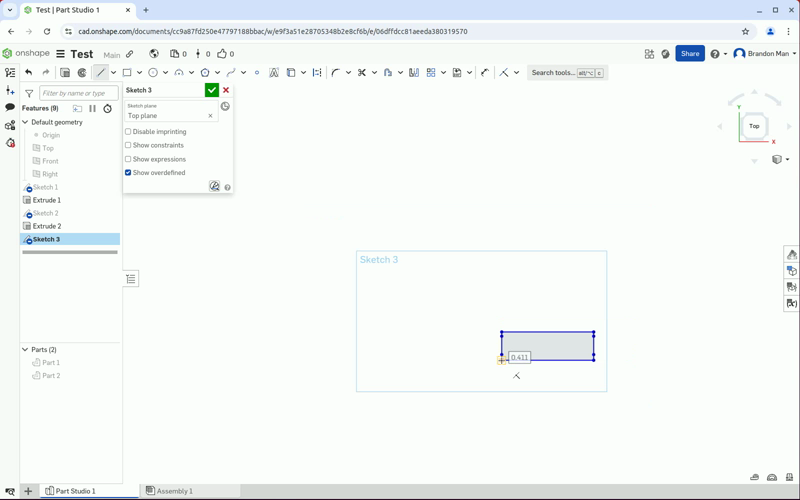
scroll(-6)
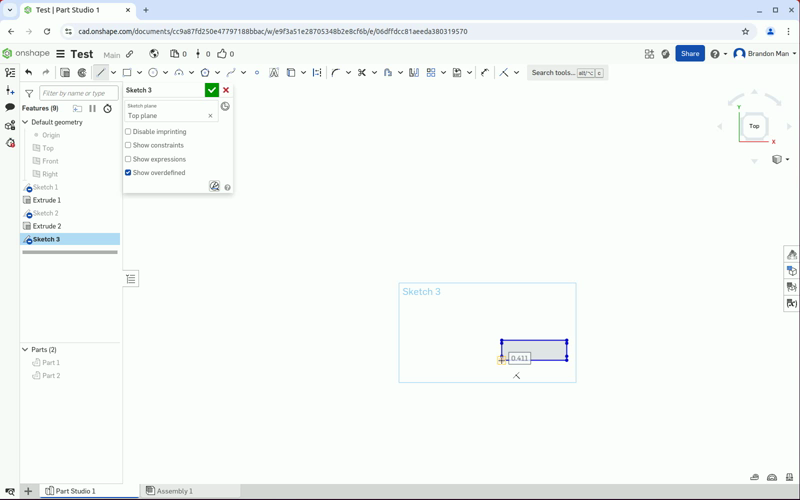
scroll(-6)
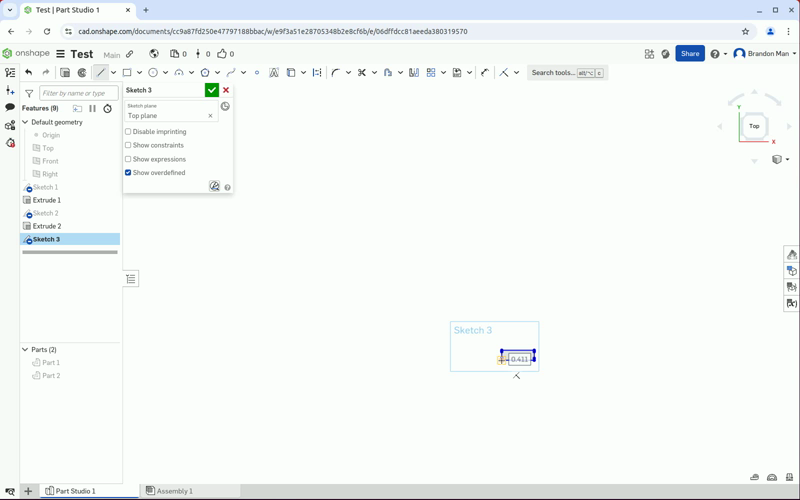
key(esc)
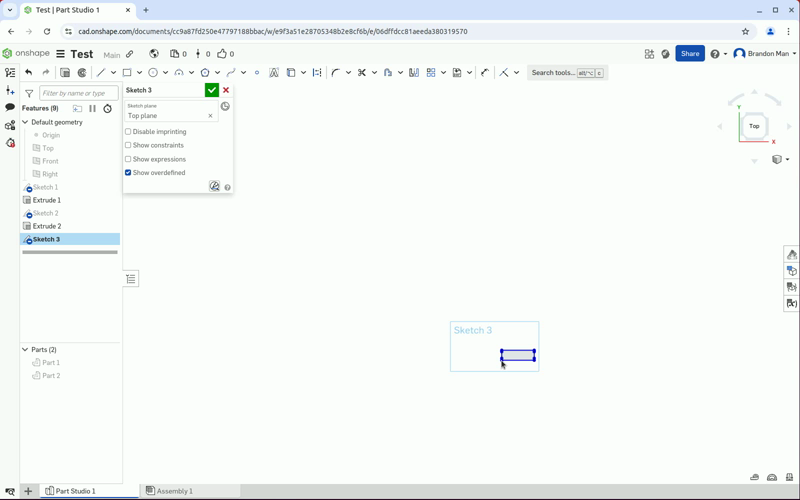
mouse_move(520, 354)
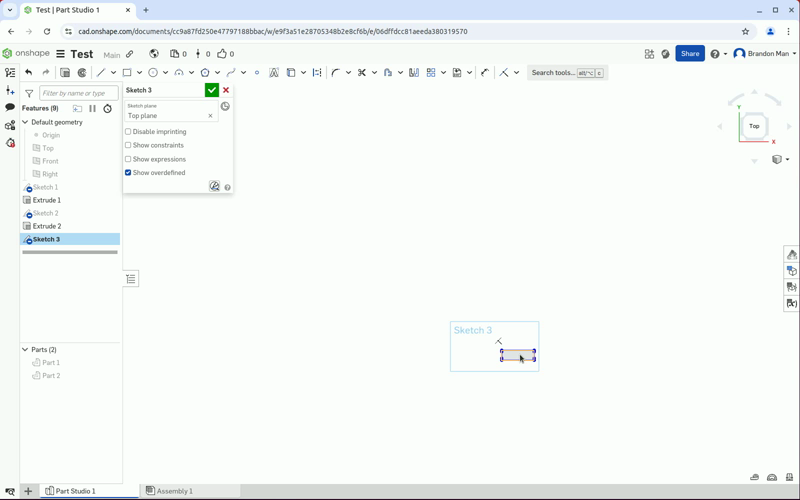
scroll(6)
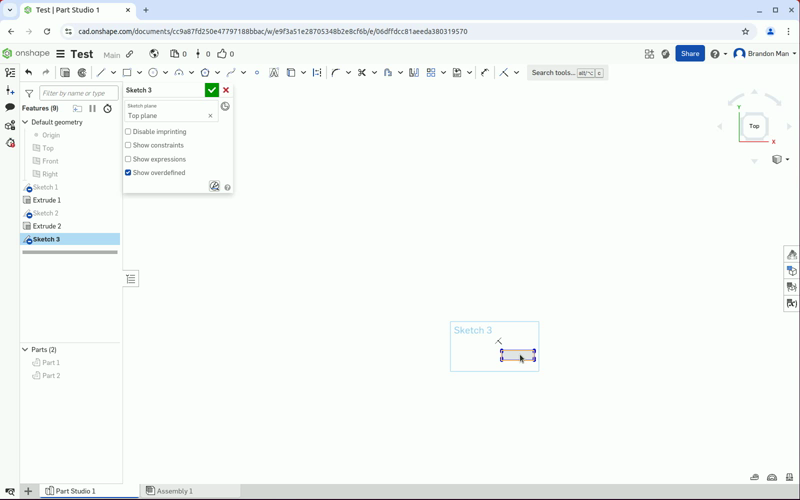
scroll(6)
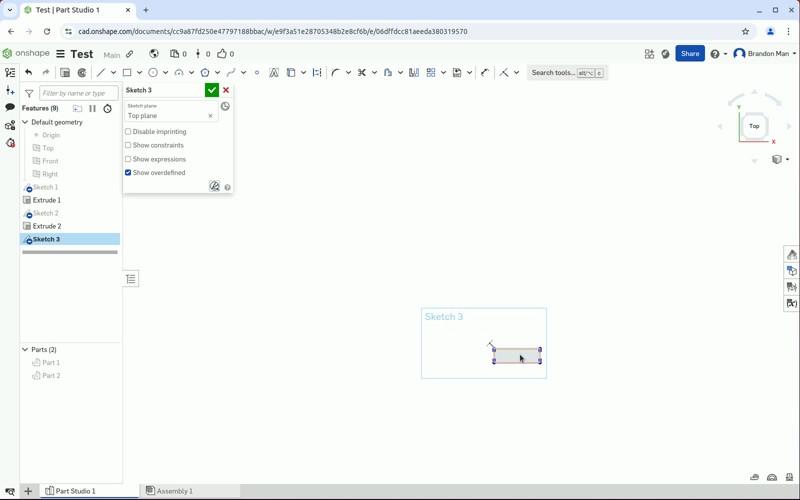
scroll(6)
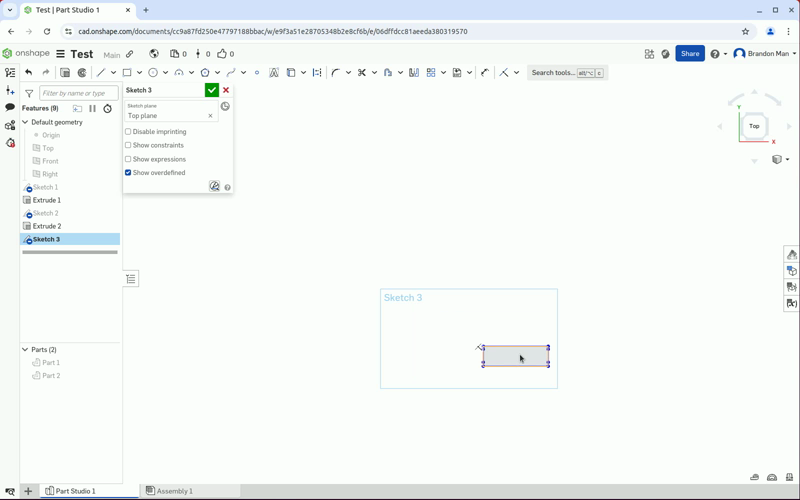
scroll(6)
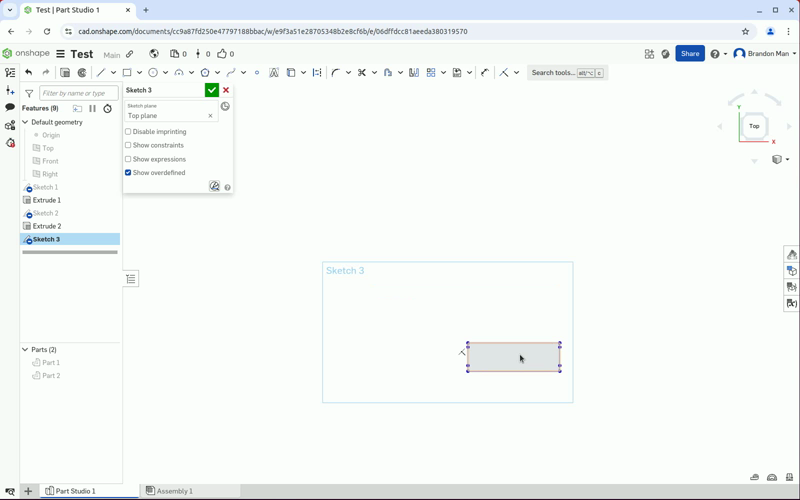
scroll(6)
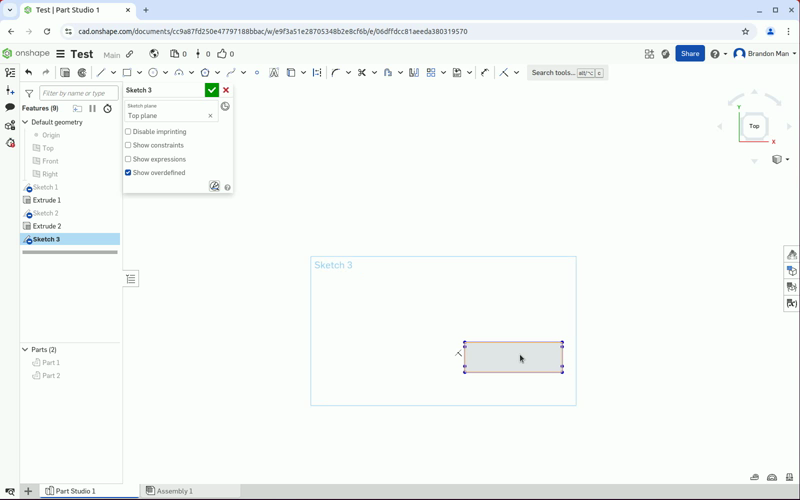
scroll(6)
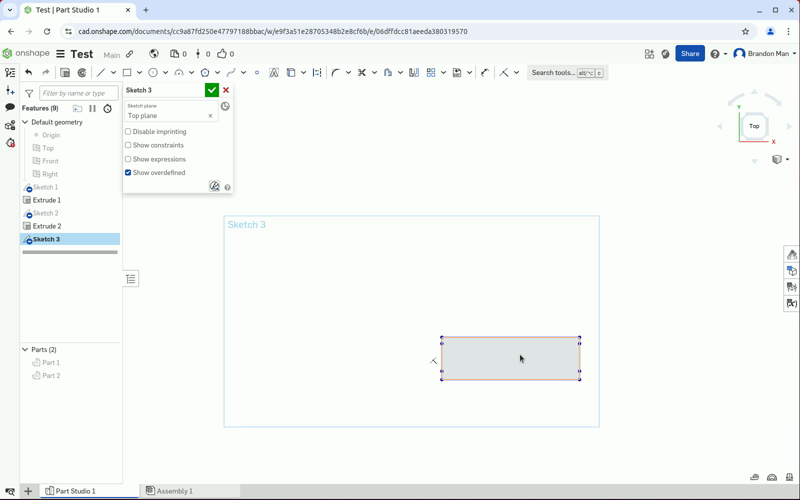
scroll(6)
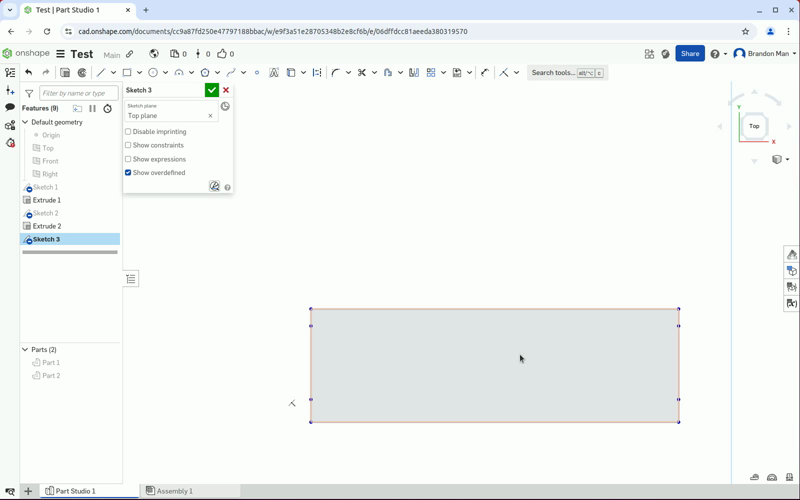
click(520, 354)
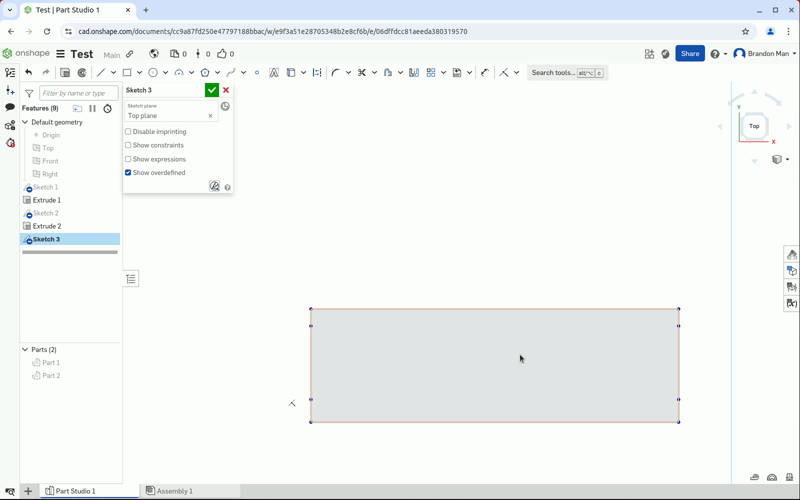
scroll(-6)
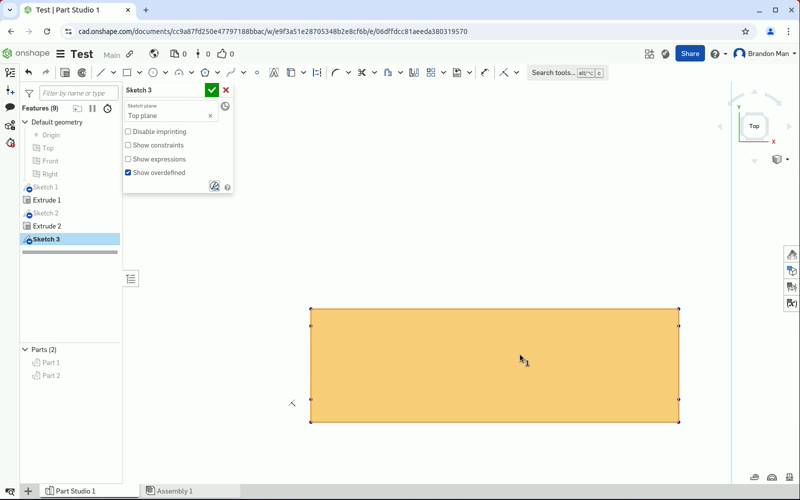
scroll(-6)
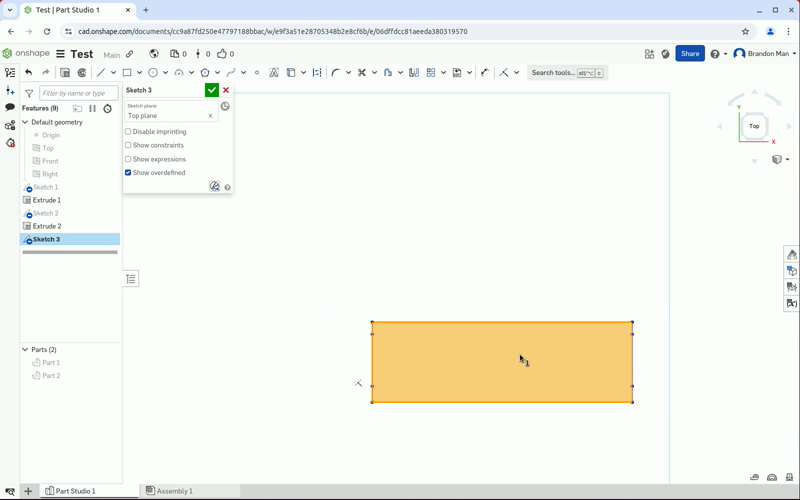
scroll(-6)
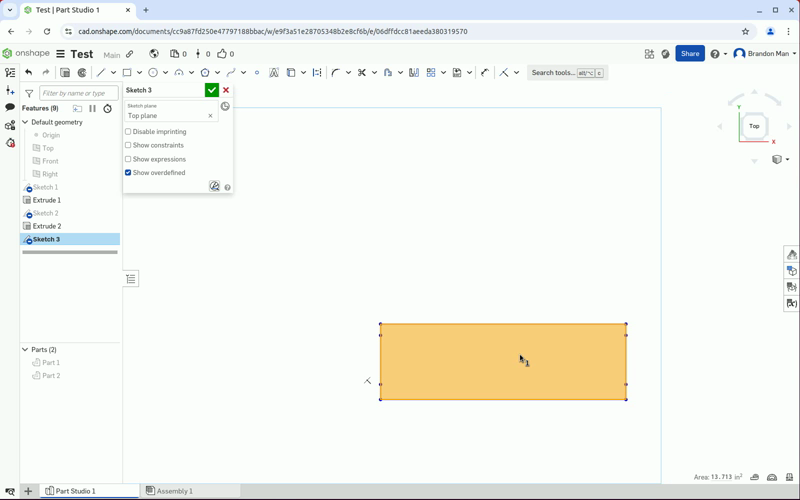
scroll(-6)
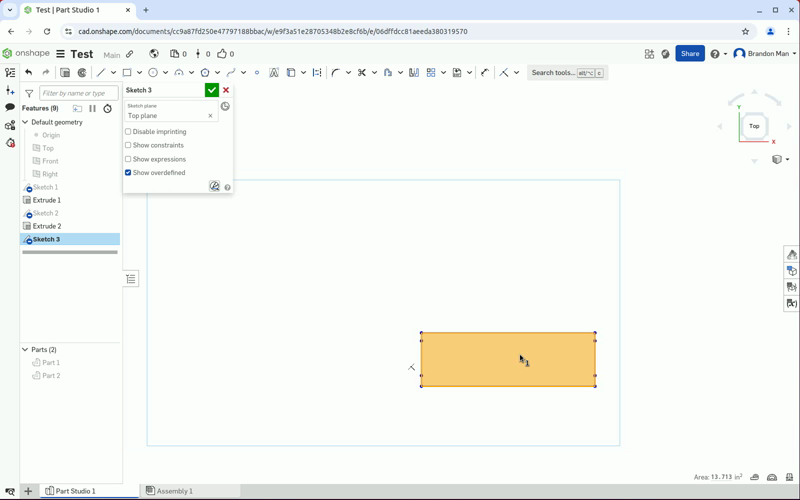
scroll(-6)
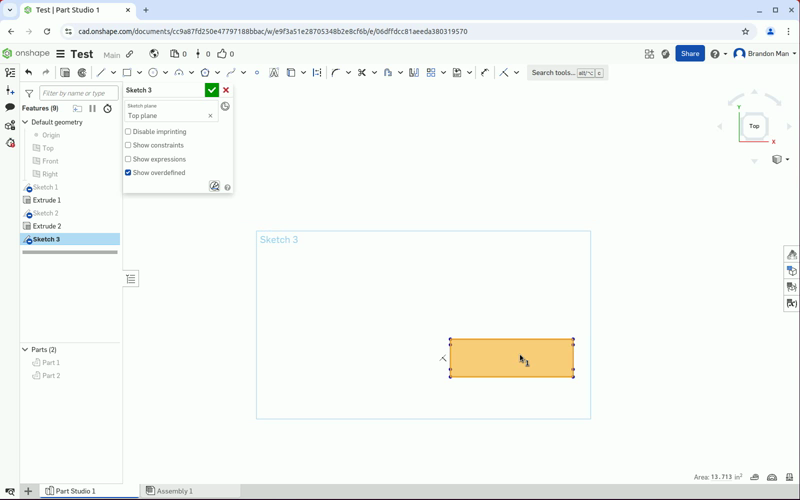
scroll(-6)
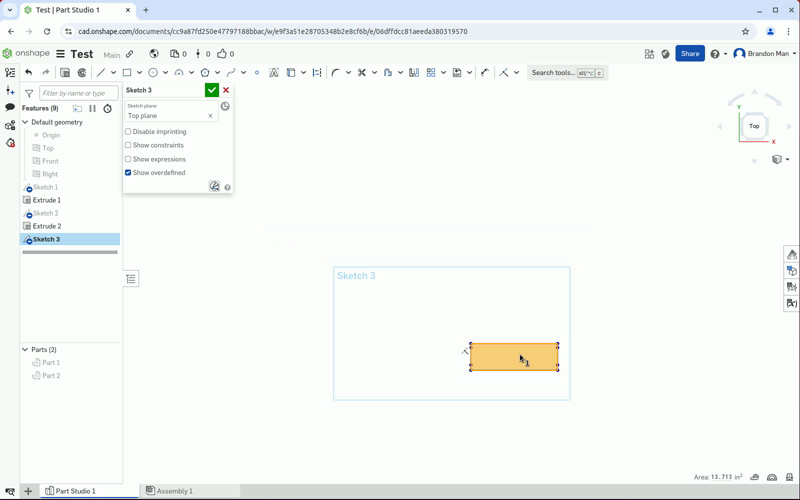
scroll(-6)
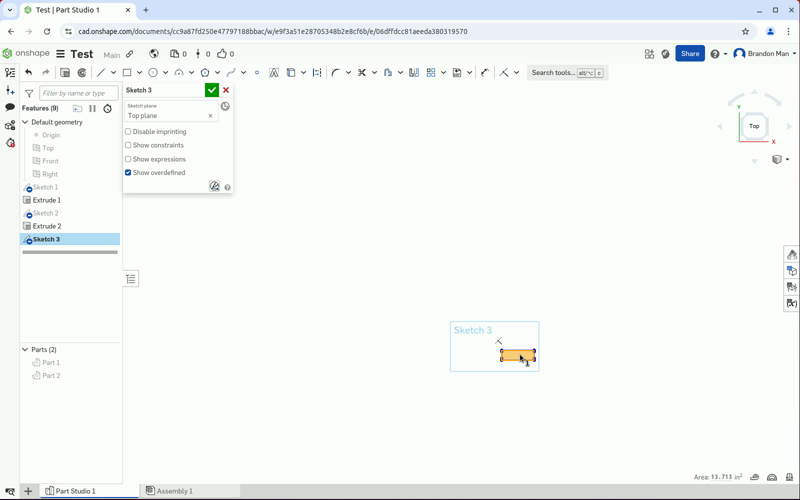
mouse_move(73, 352)
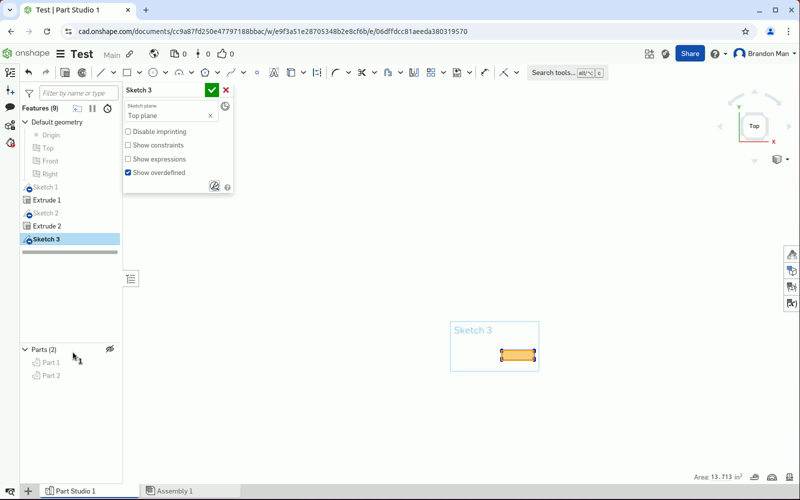
key(shift+y)
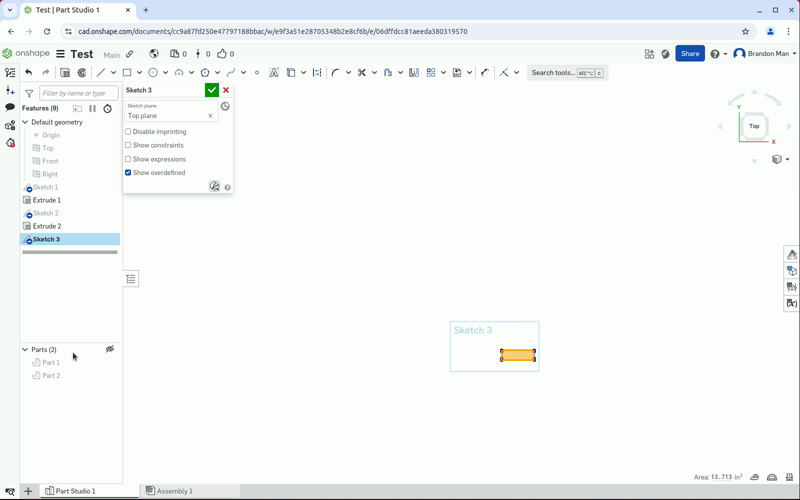
key(shift+e)
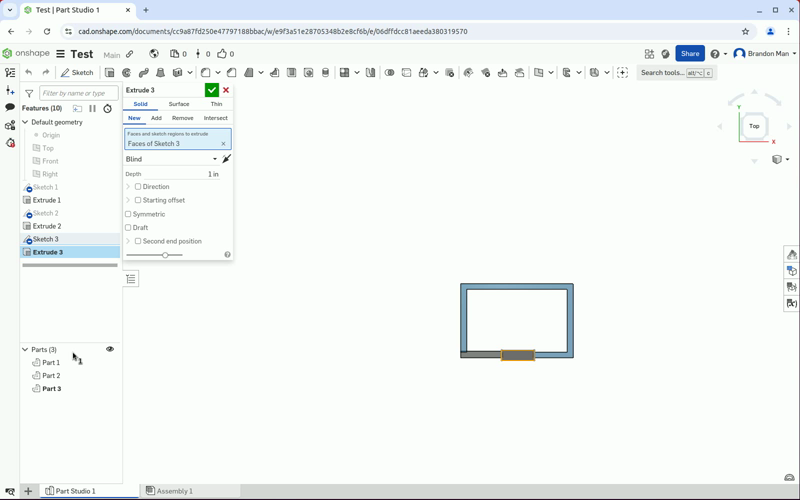
mouse_move(143, 106)
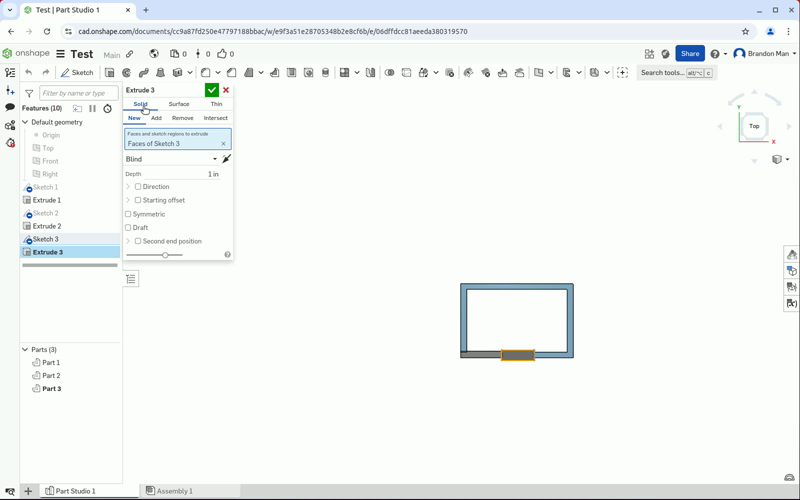
click(143, 106)
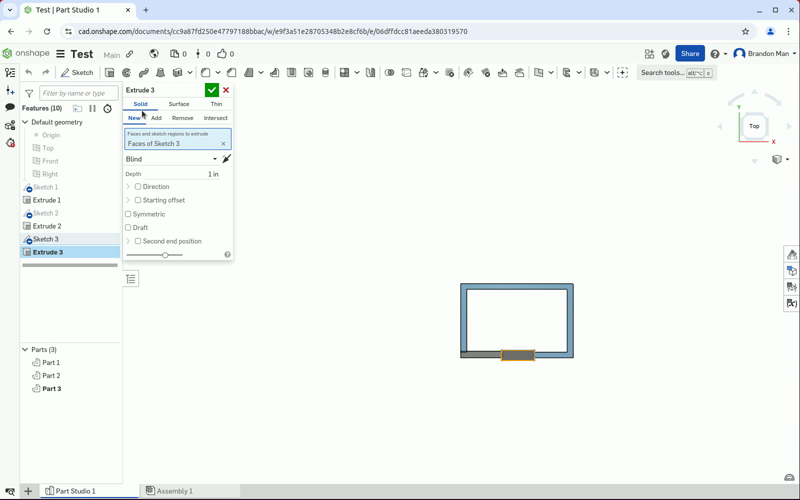
mouse_move(137, 120)
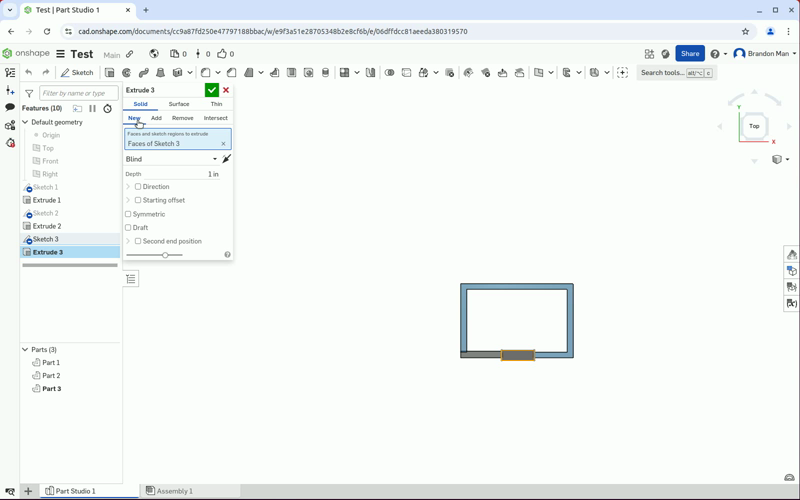
click(137, 120)
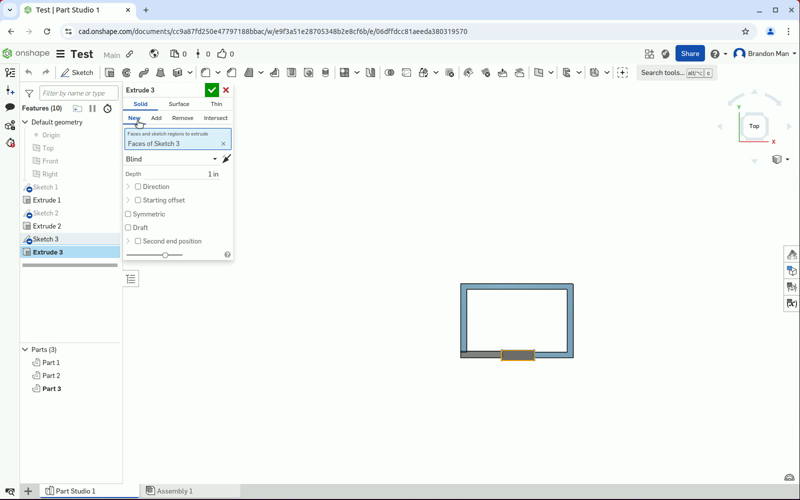
key(tab, 4)
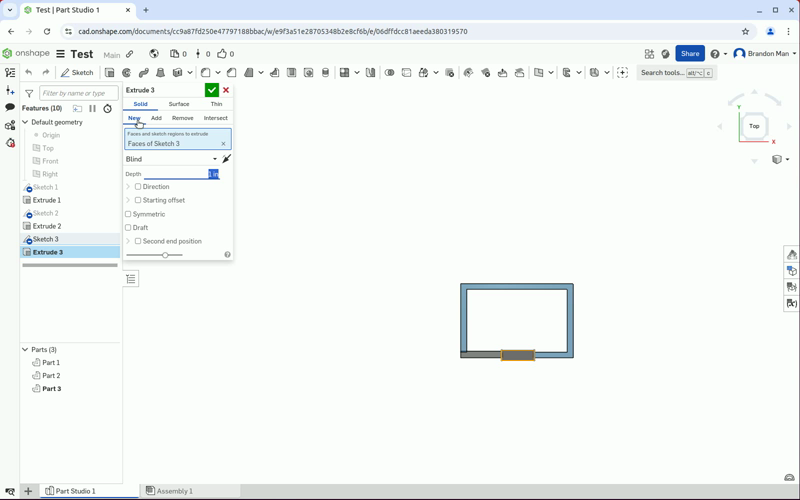
text(0.722)
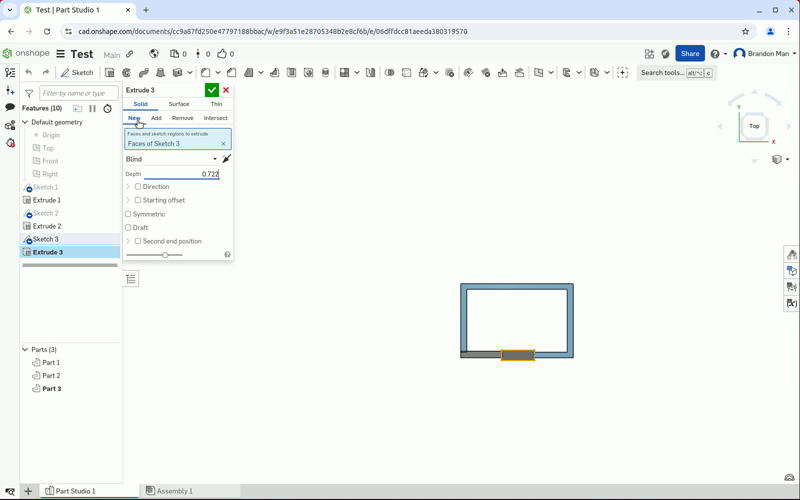
key(enter)
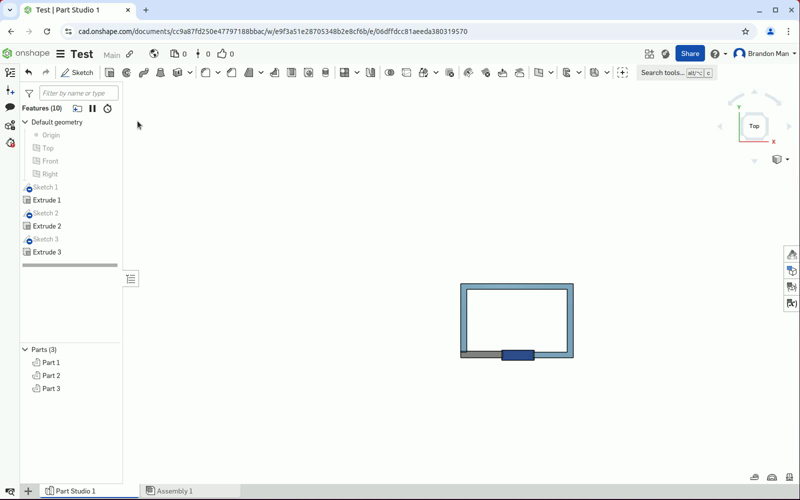
key(shift+h)
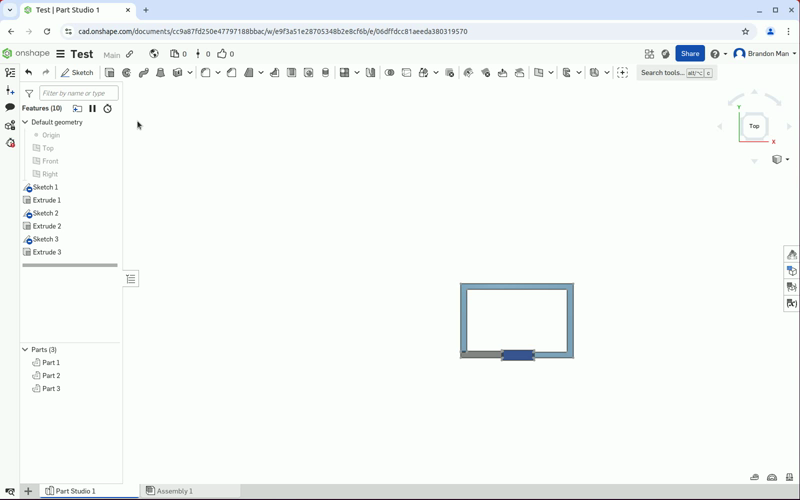
key(shift+h)
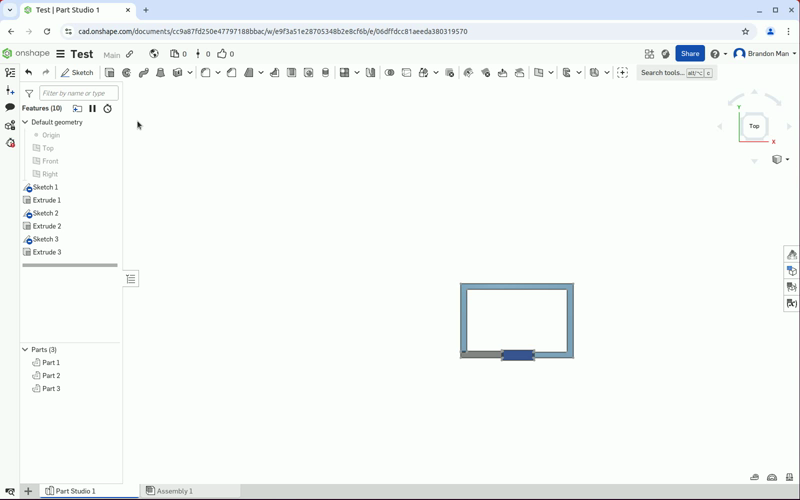
key(shift+7)
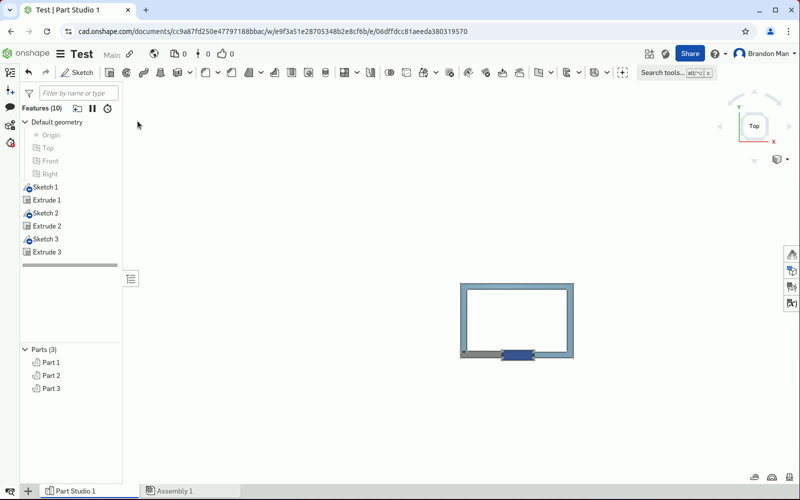
key(up, 3)
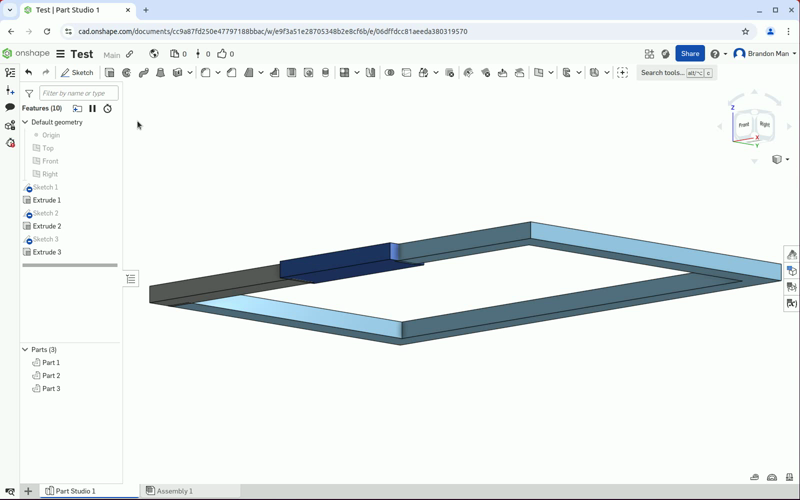
key(left, 3)
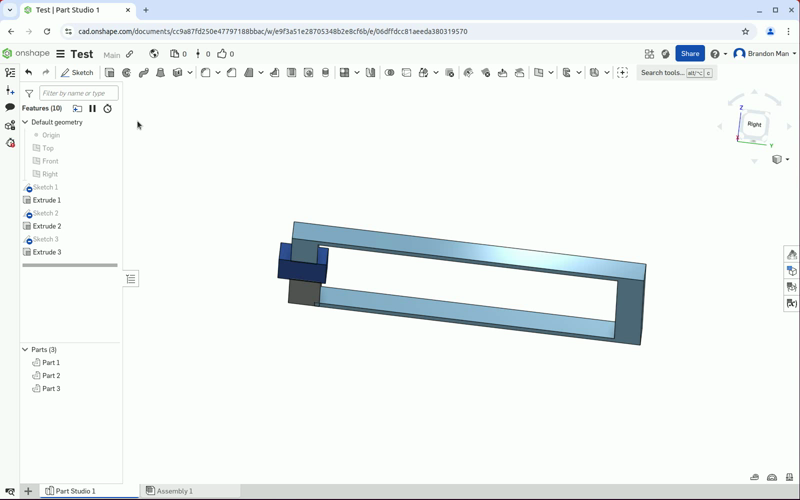
key(right, 3)
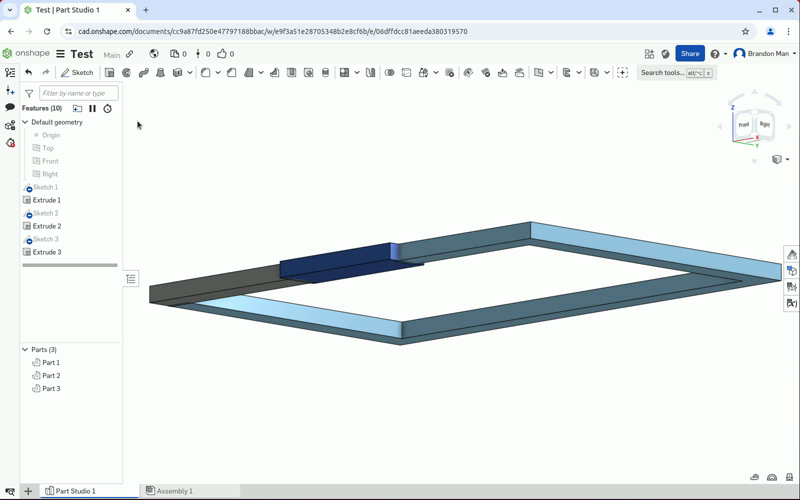
key(down, 3)
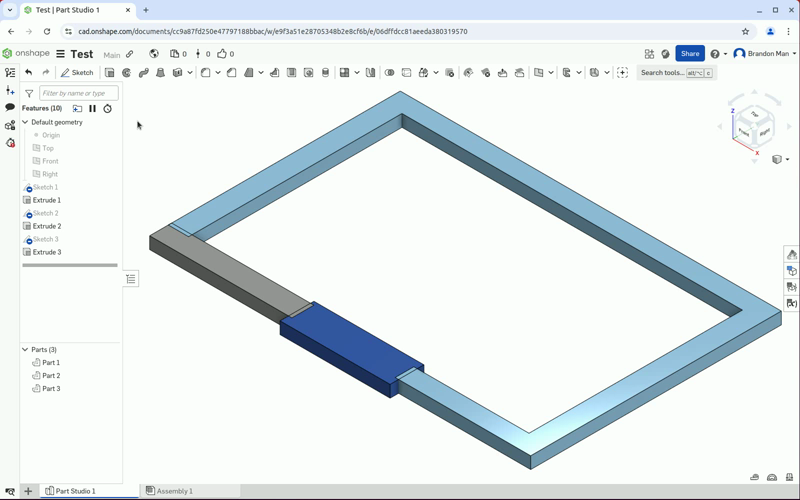
mouse_move(73, 189)
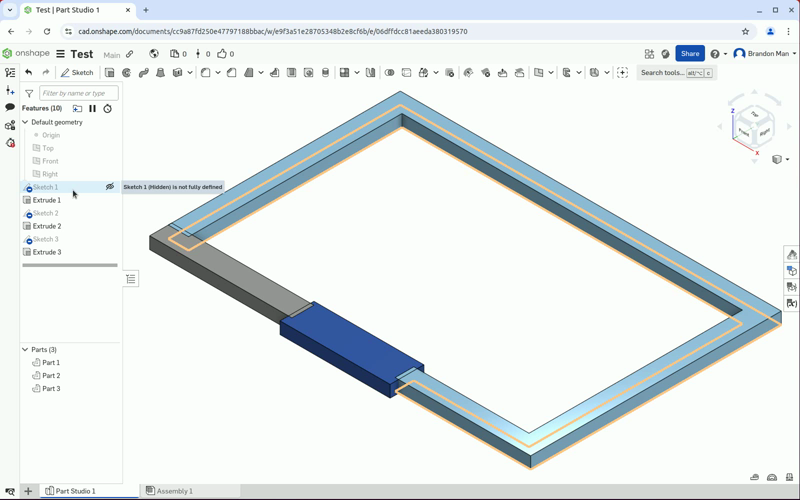
click(73, 189)